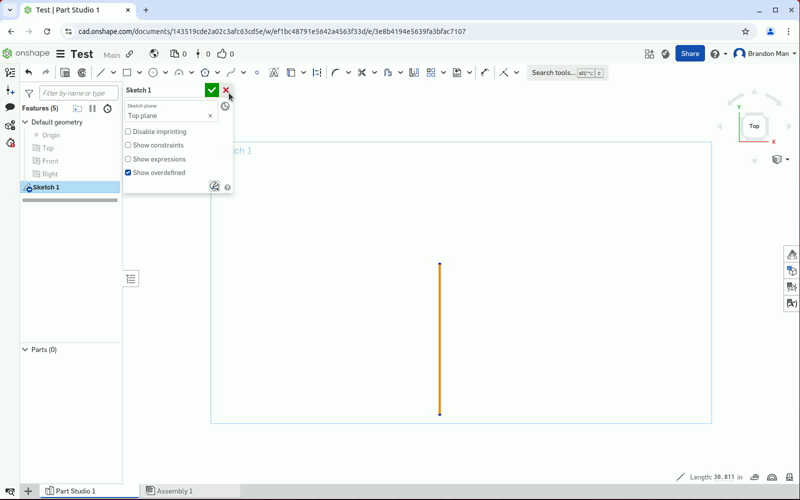
key(shift+h)
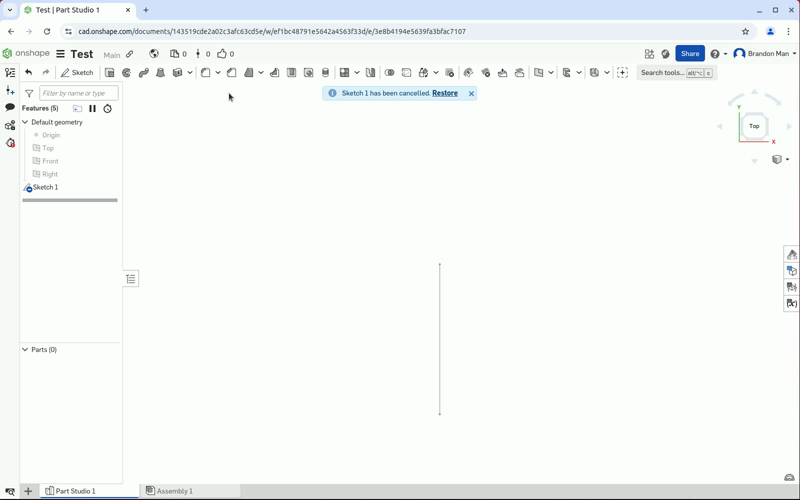
key(shift+s)
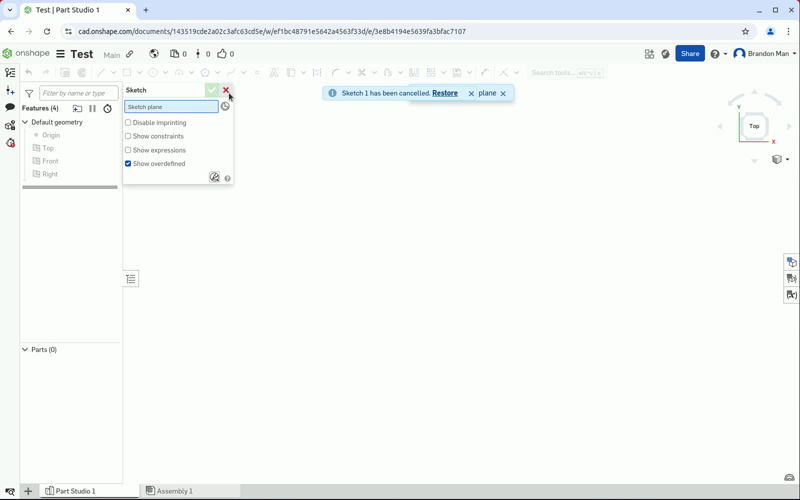
mouse_move(73, 150)
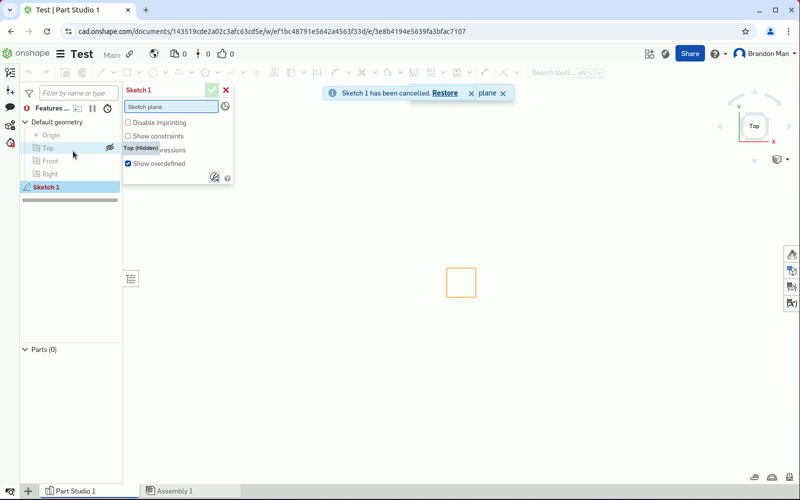
click(73, 150)
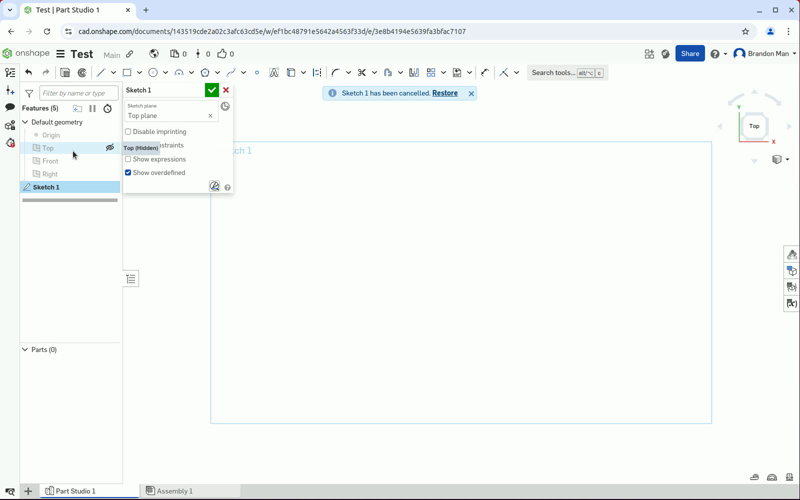
mouse_move(73, 352)
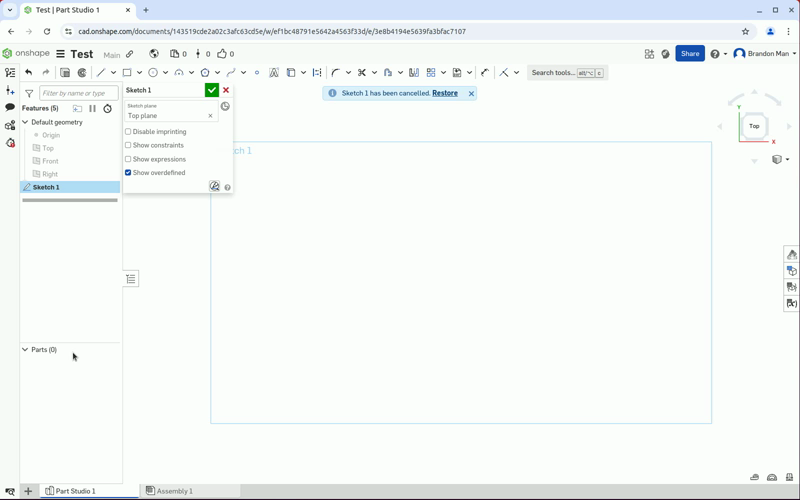
key(y)
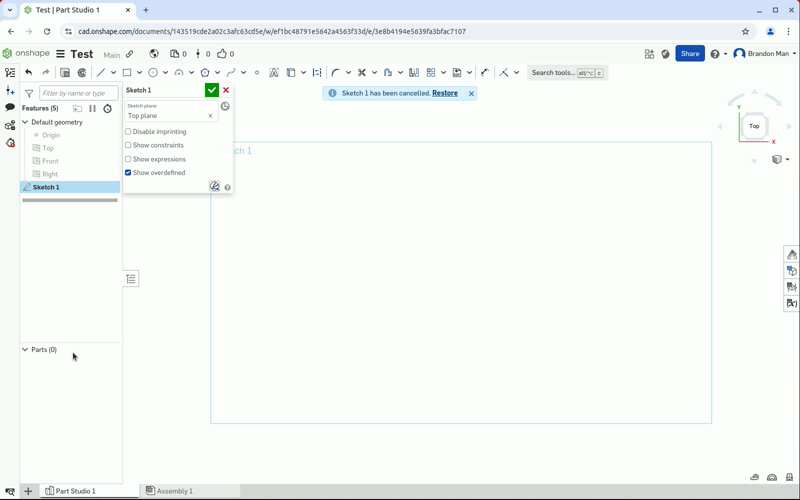
key(l)
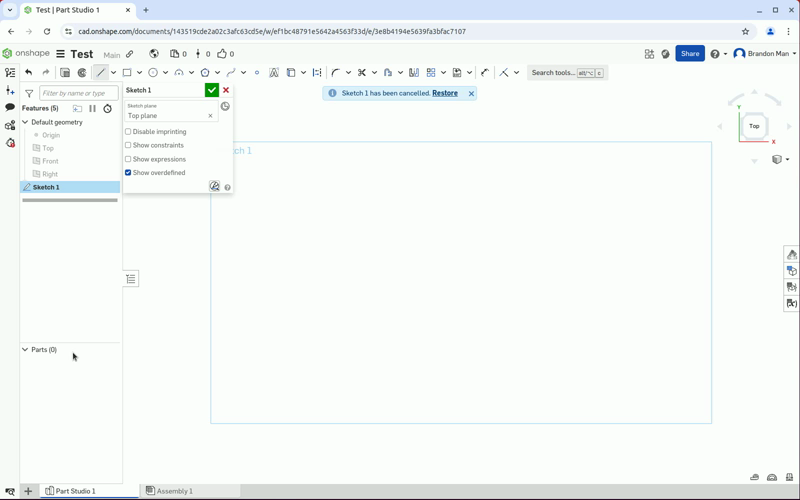
key_down(shift)
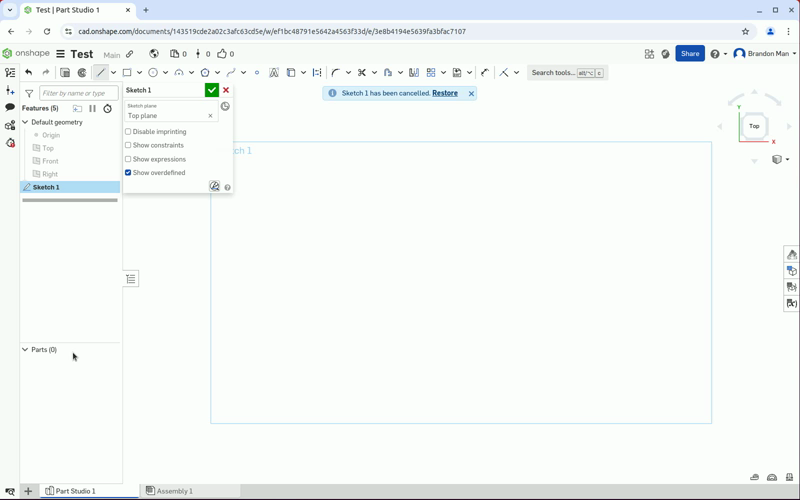
mouse_move(348, 339)
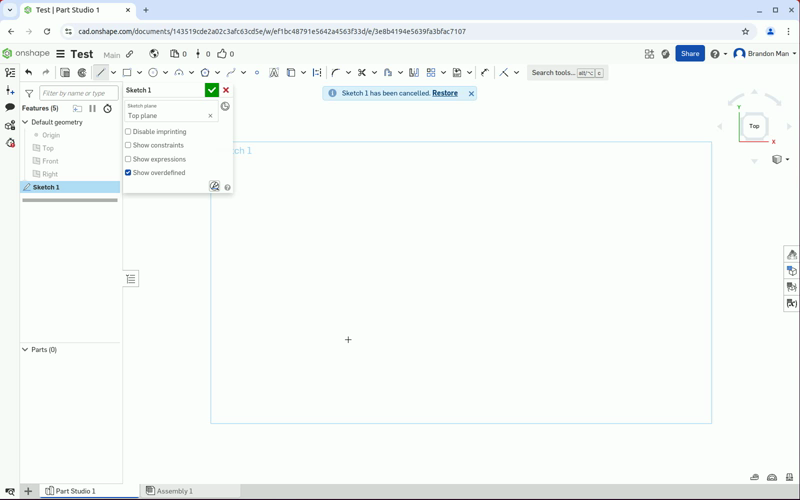
click(348, 339)
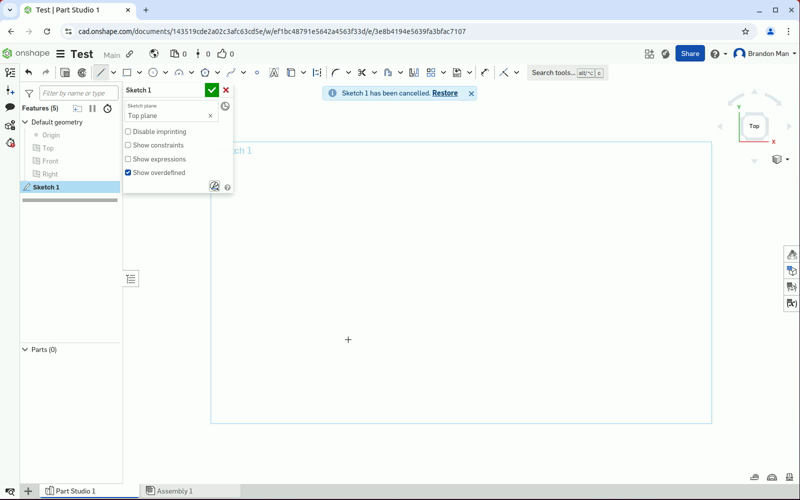
key_up(shift)
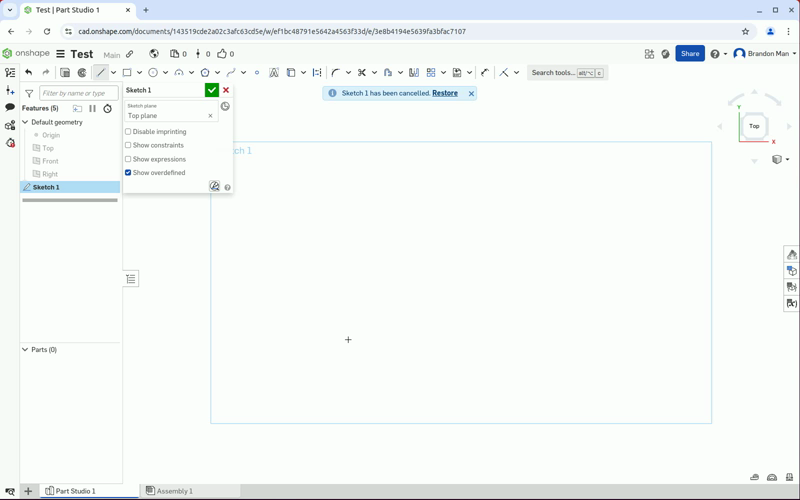
key_down(shift)
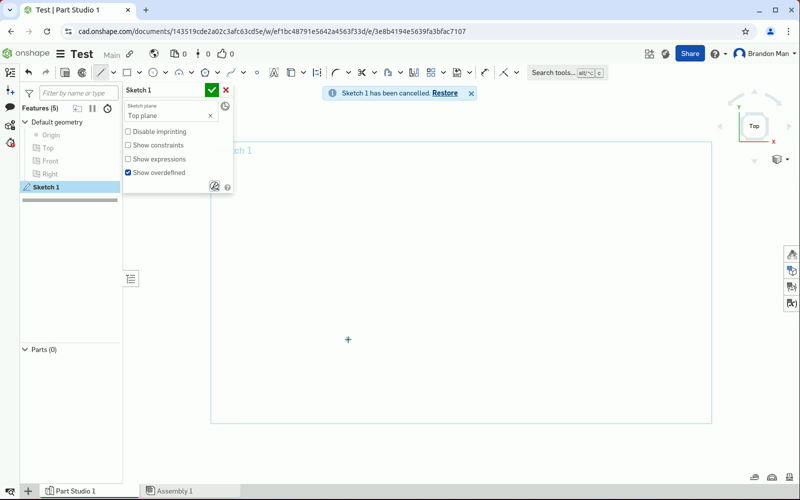
mouse_move(553, 339)
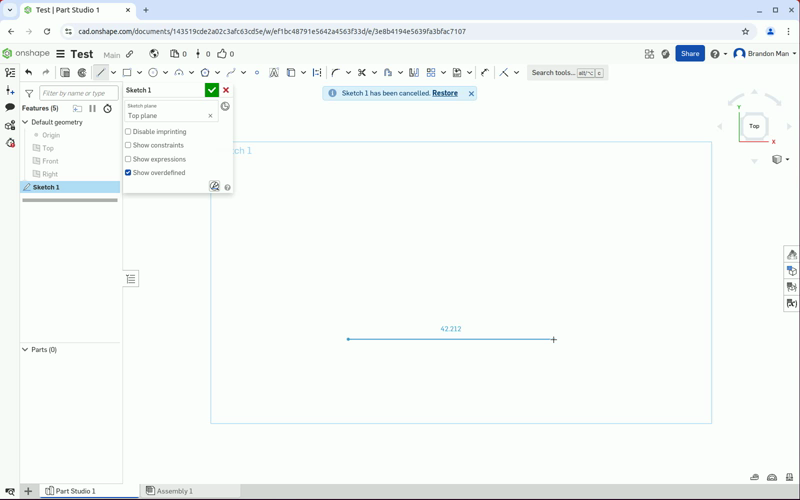
click(553, 339)
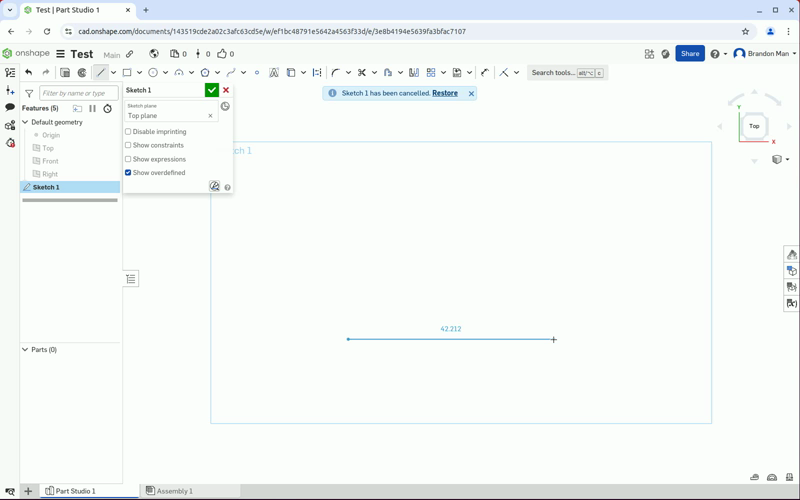
key_up(shift)
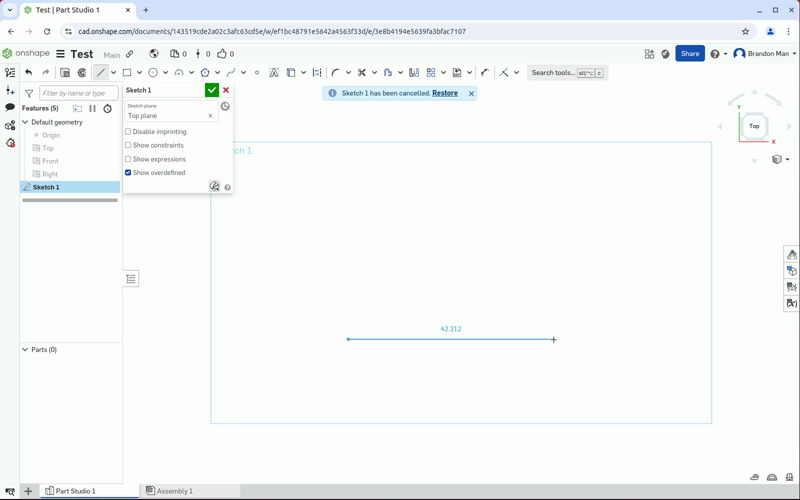
key_down(shift)
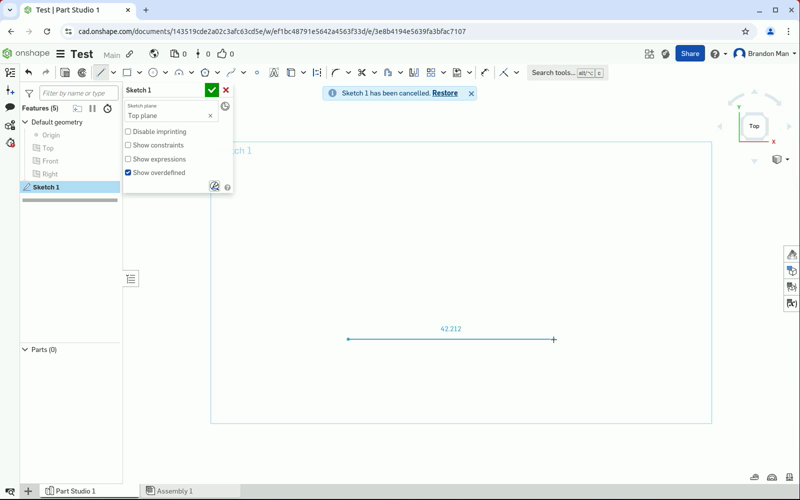
mouse_move(553, 203)
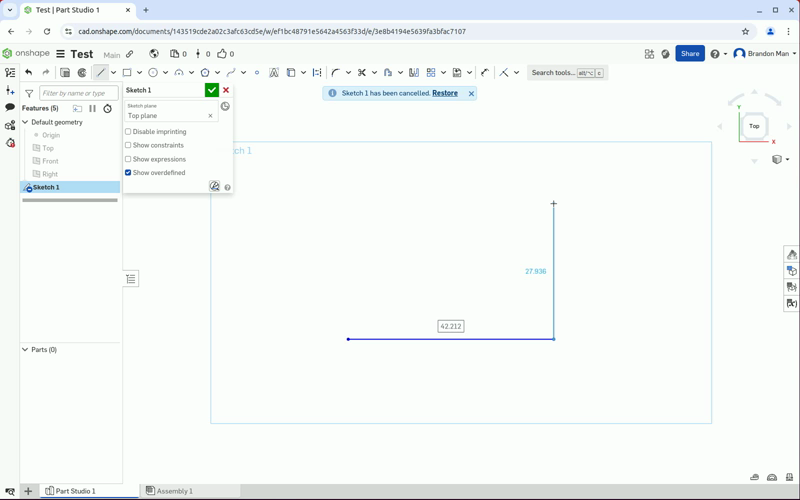
click(553, 203)
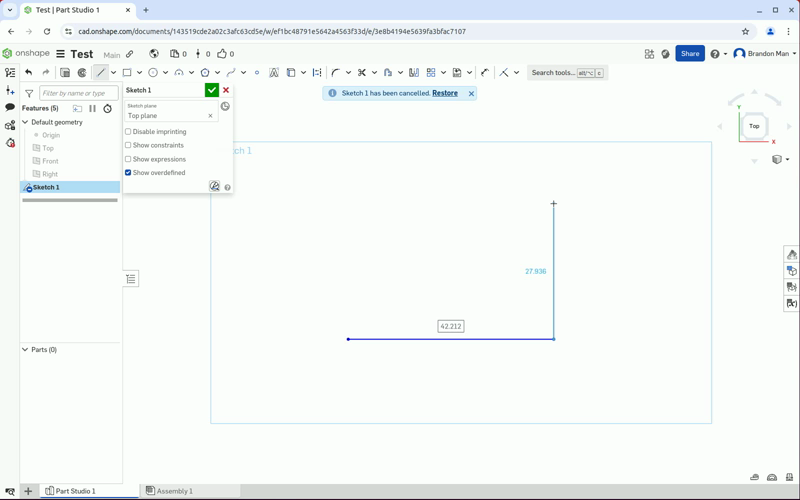
key_up(shift)
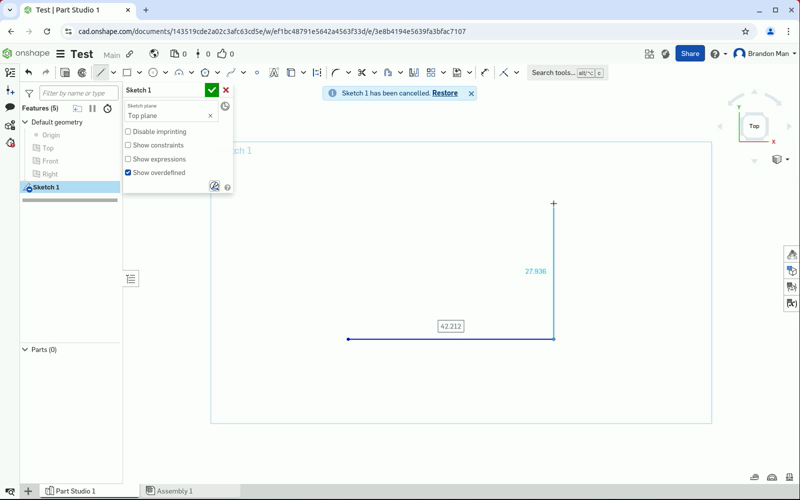
key_down(shift)
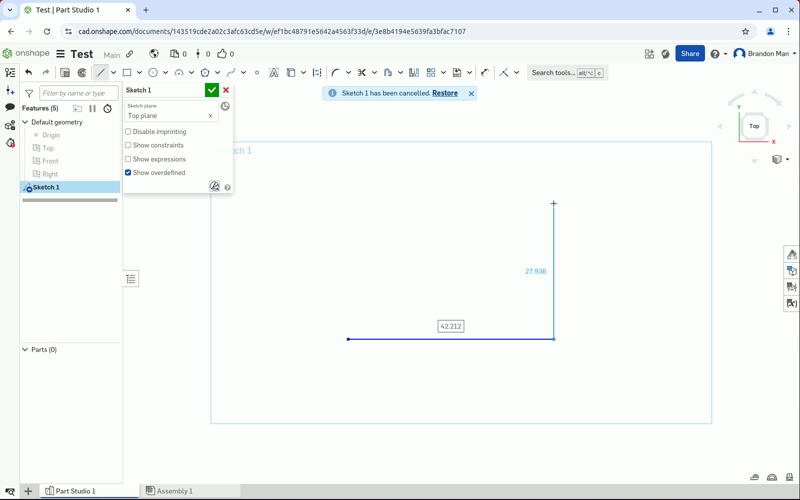
mouse_move(348, 203)
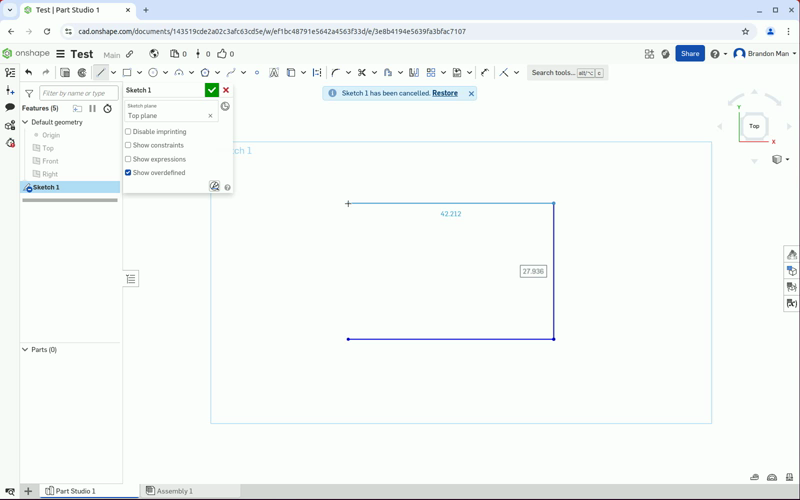
click(348, 203)
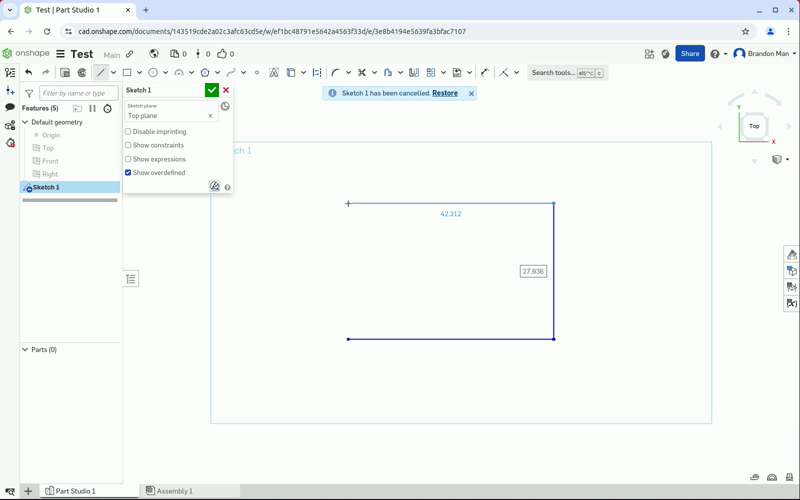
key_up(shift)
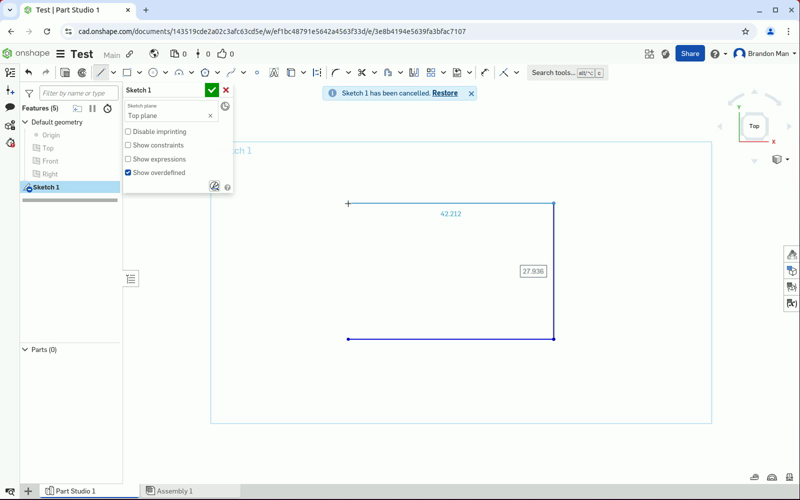
key_down(shift)
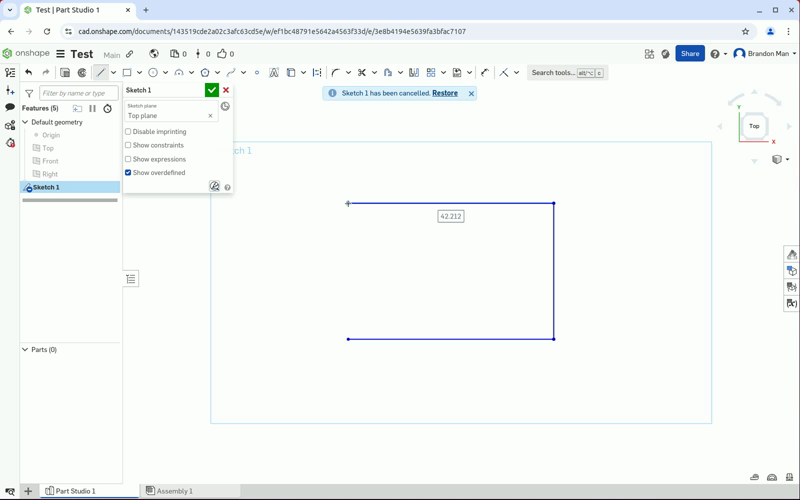
mouse_move(348, 339)
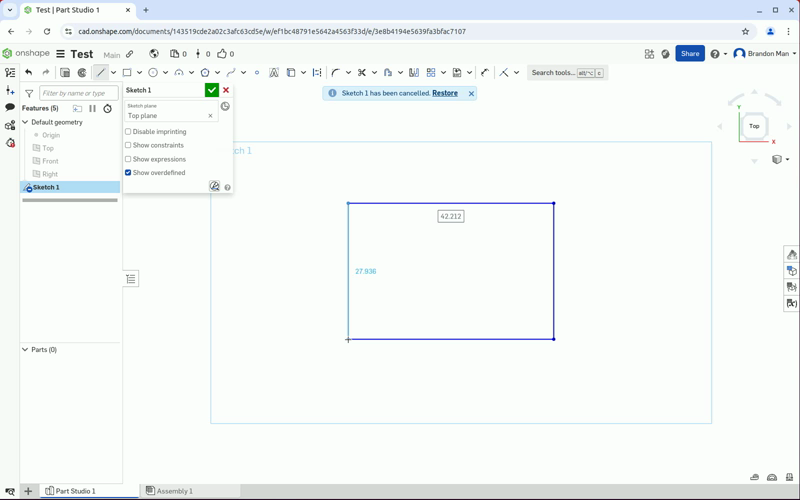
key_up(shift)
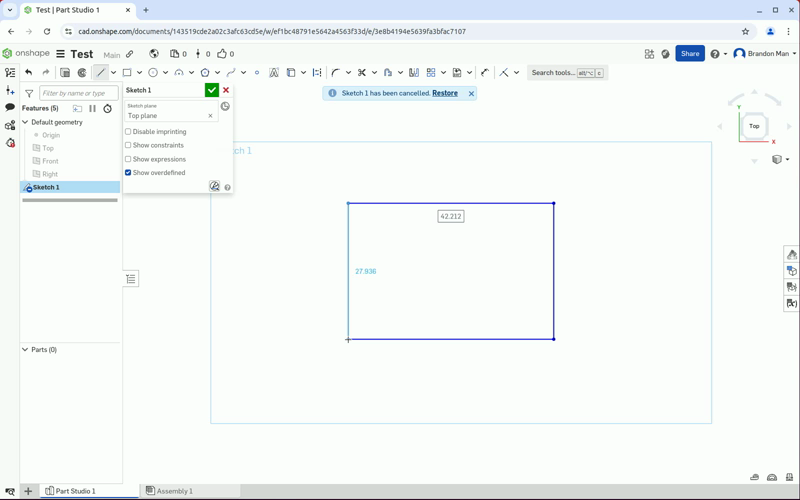
click(348, 339)
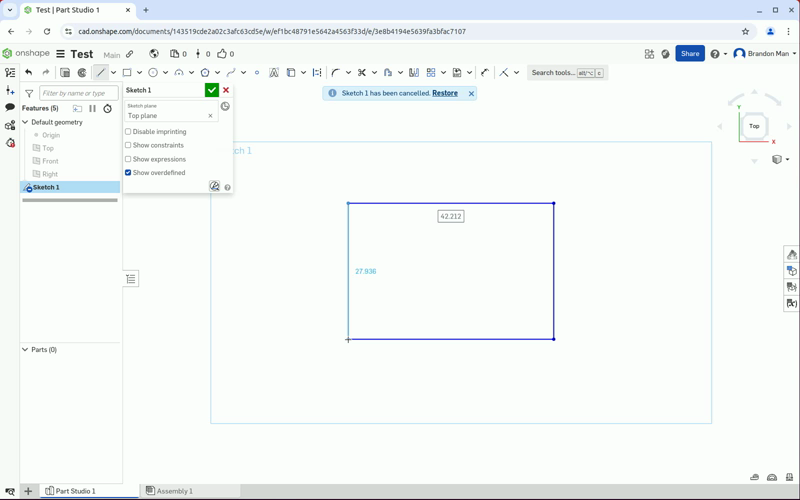
key(esc)
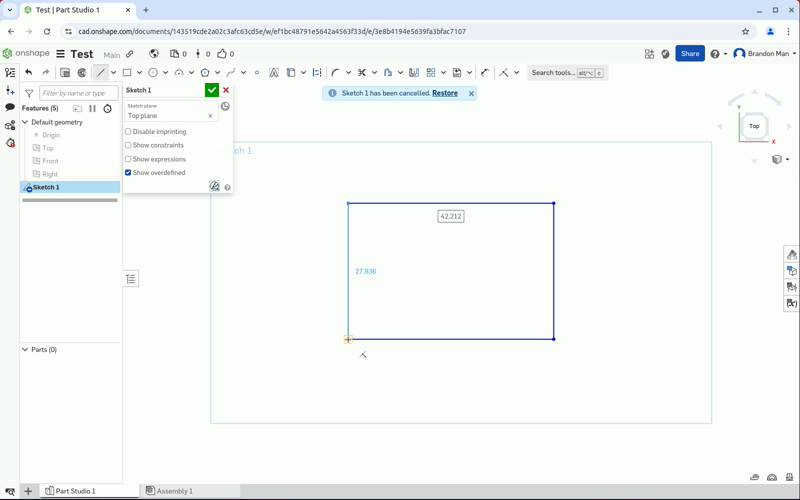
key(c)
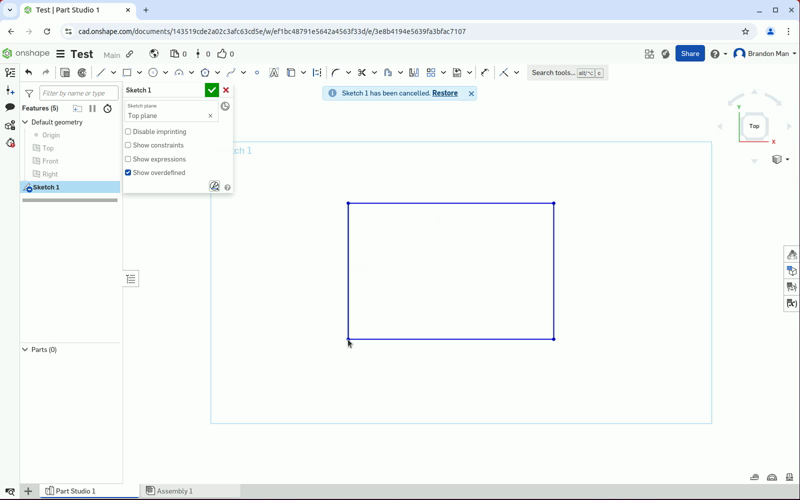
key_down(shift)
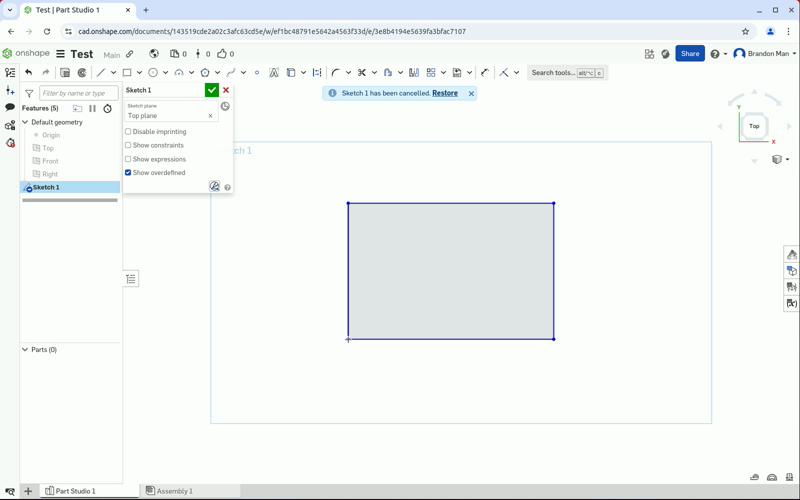
mouse_move(359, 328)
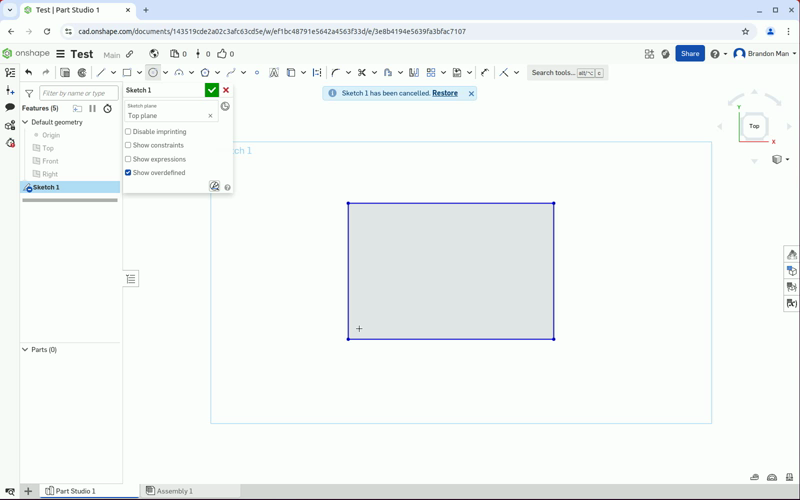
click(359, 328)
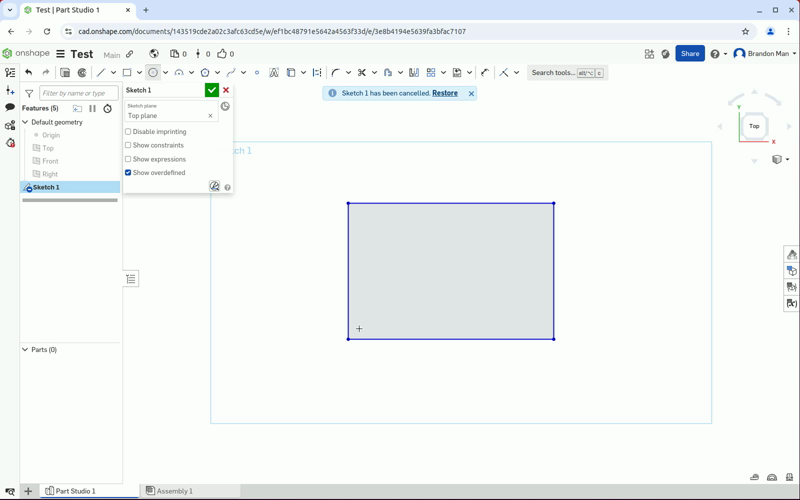
key_up(shift)
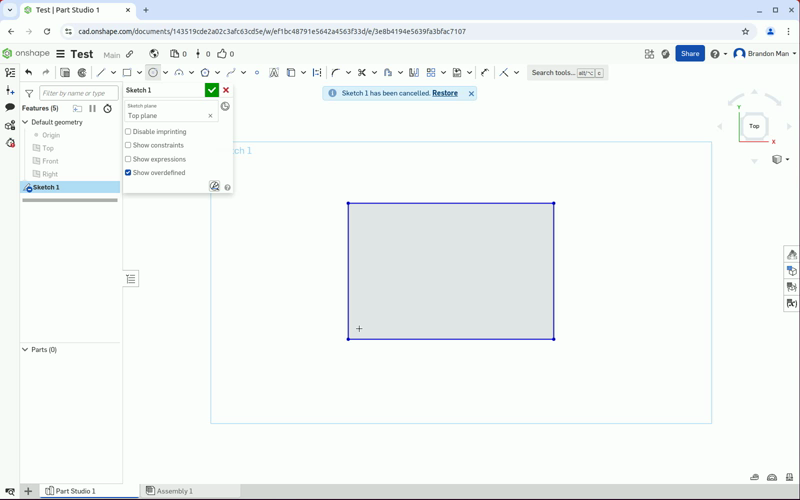
mouse_move(367, 328)
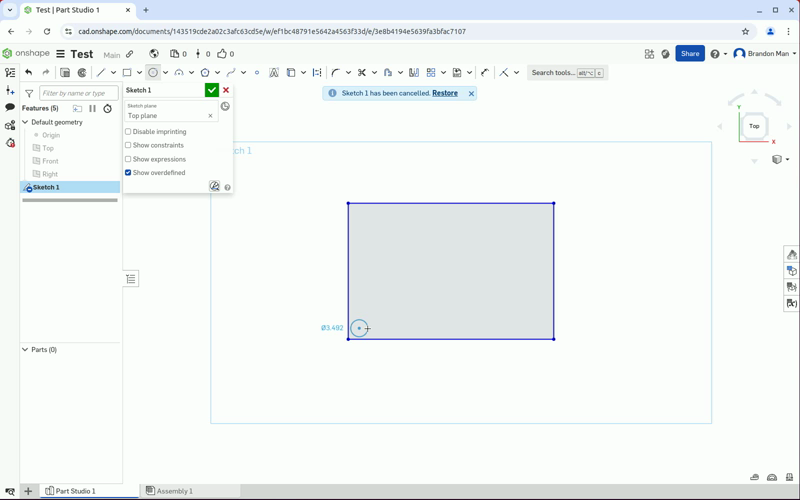
click(367, 328)
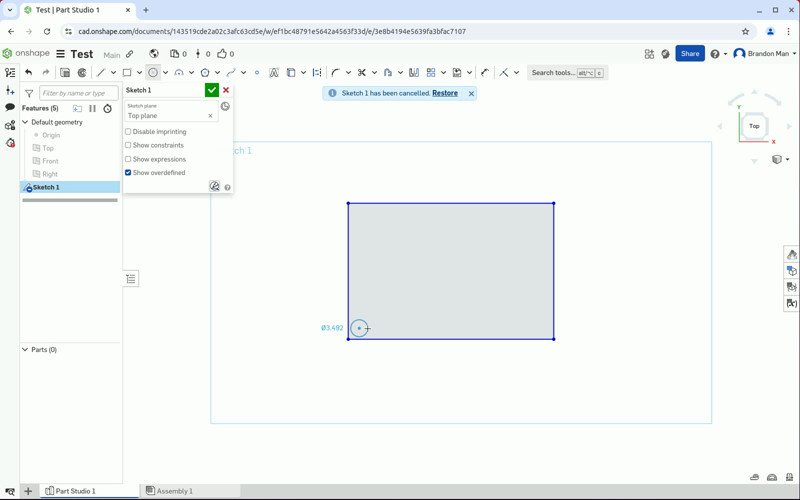
key(esc)
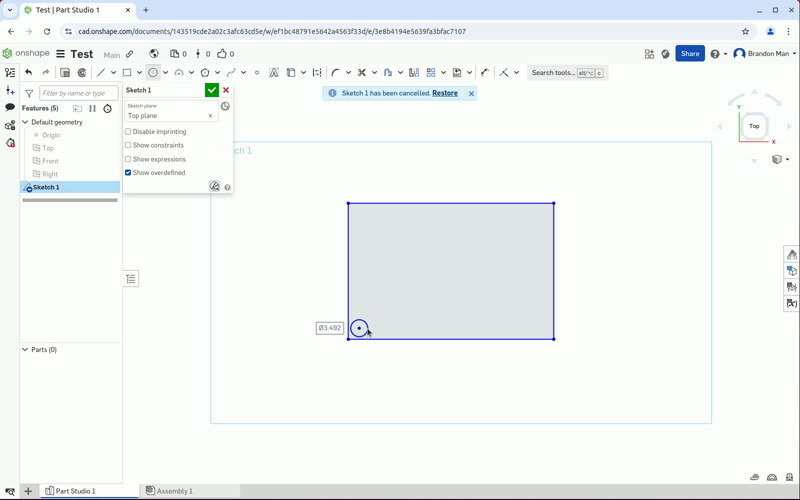
key(c)
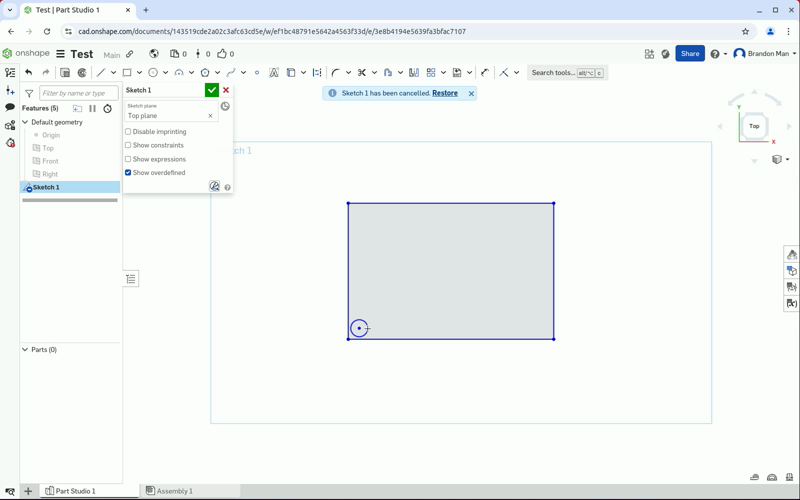
key_down(shift)
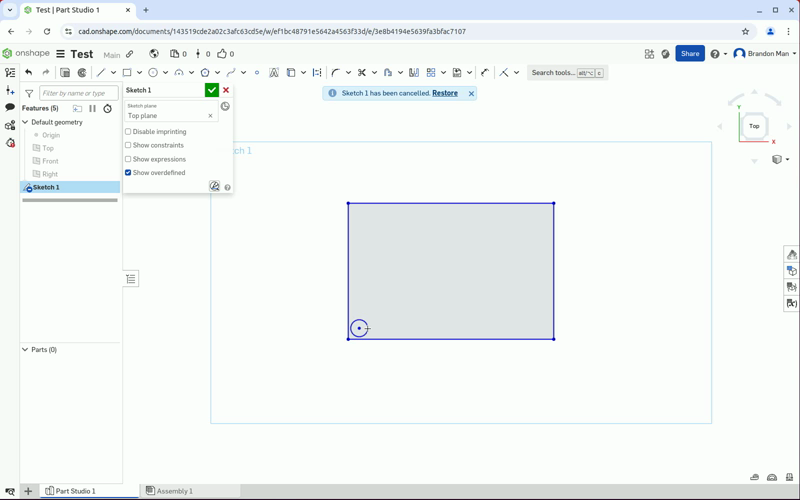
mouse_move(359, 216)
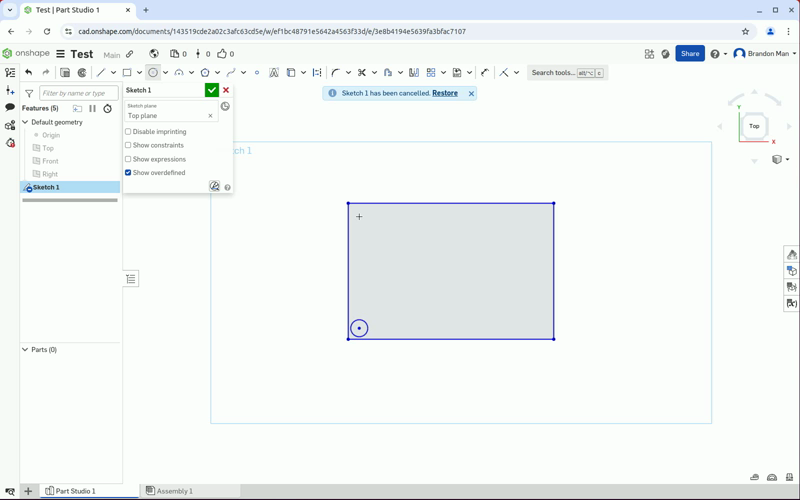
click(359, 216)
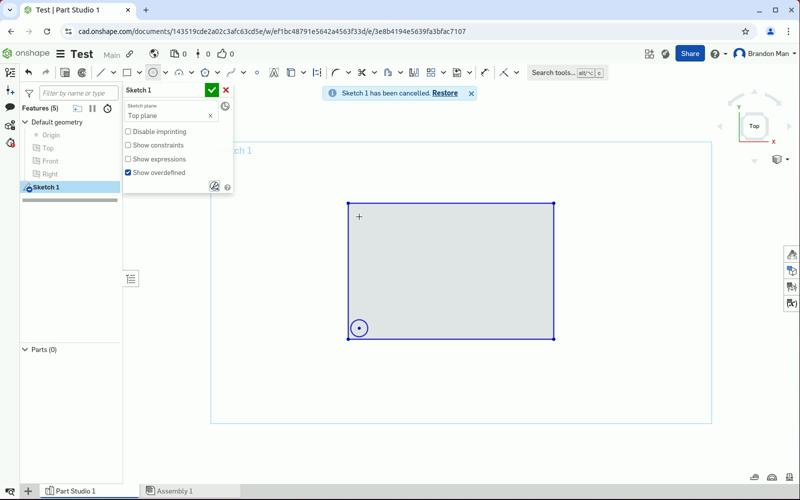
key_up(shift)
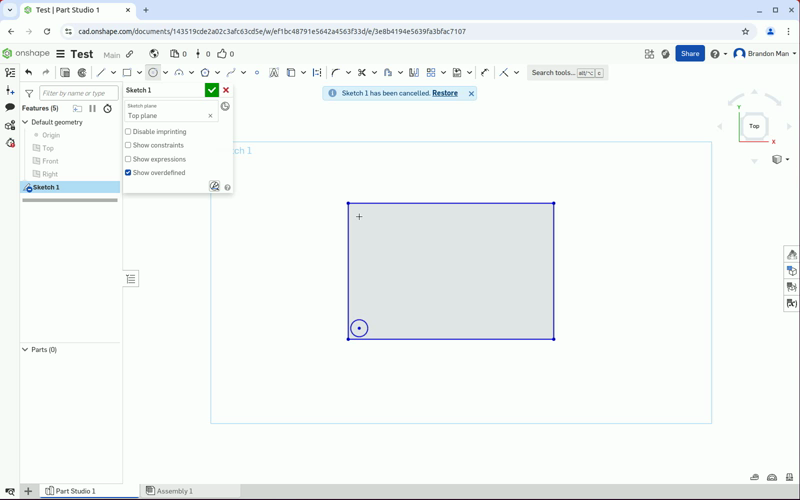
mouse_move(367, 216)
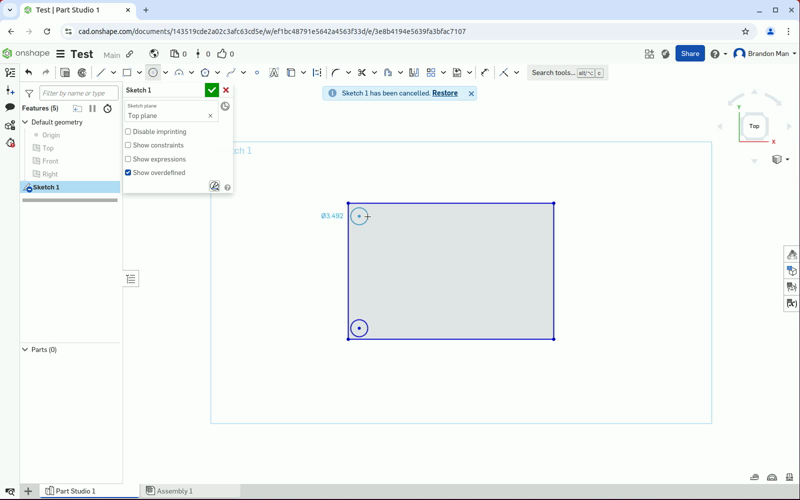
click(367, 216)
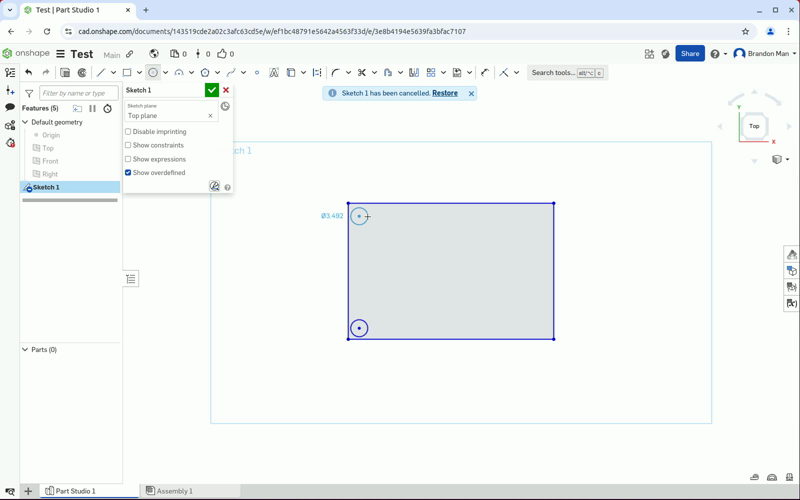
key(esc)
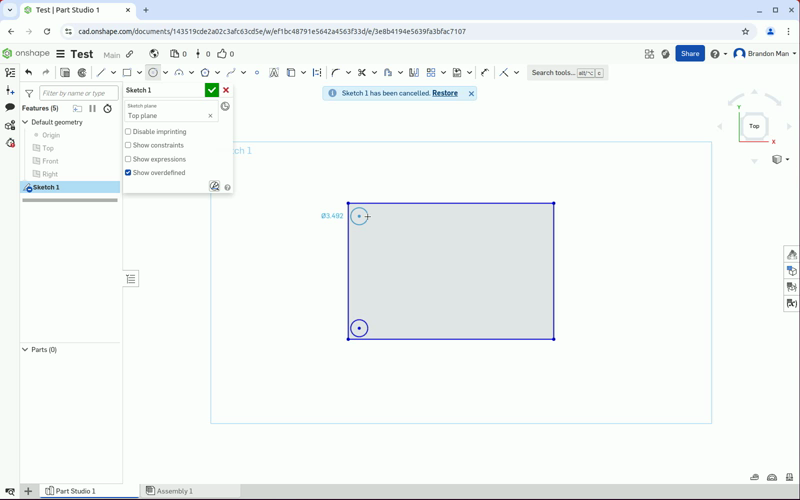
key(l)
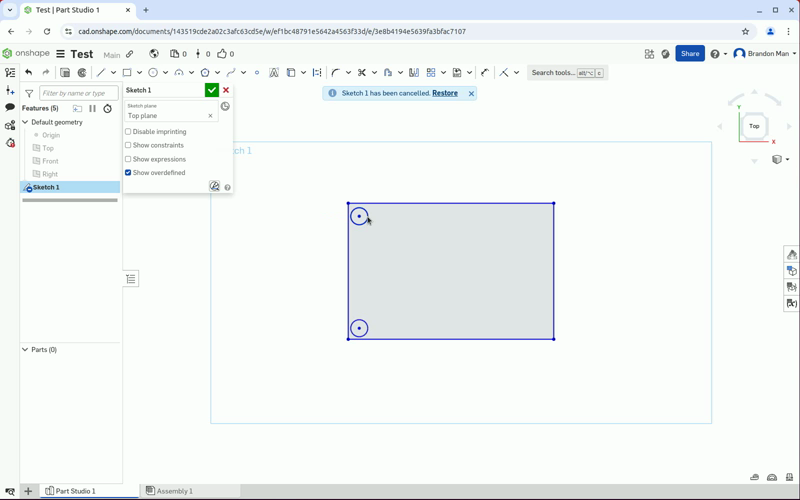
key_down(shift)
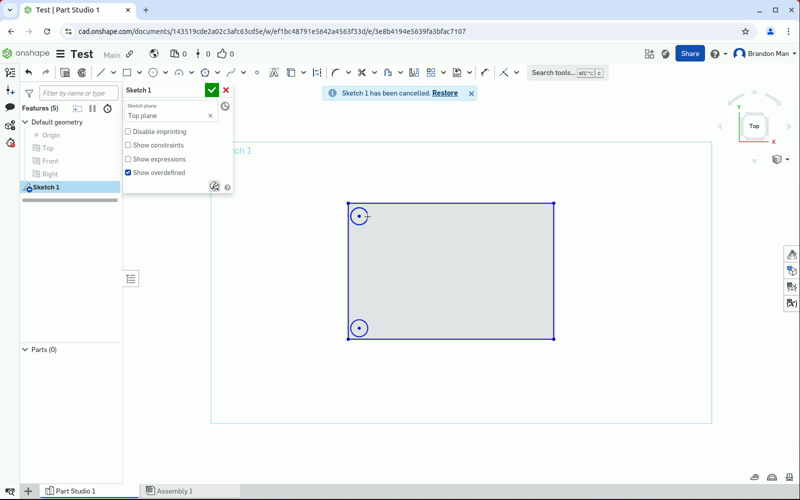
mouse_move(391, 302)
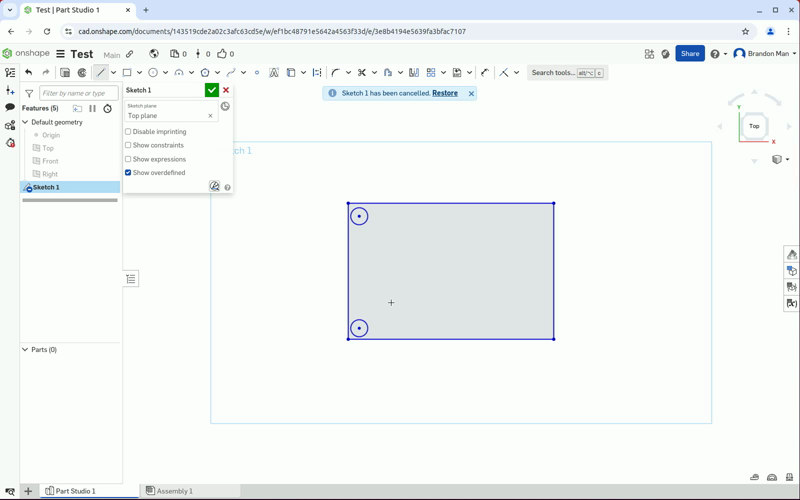
click(391, 302)
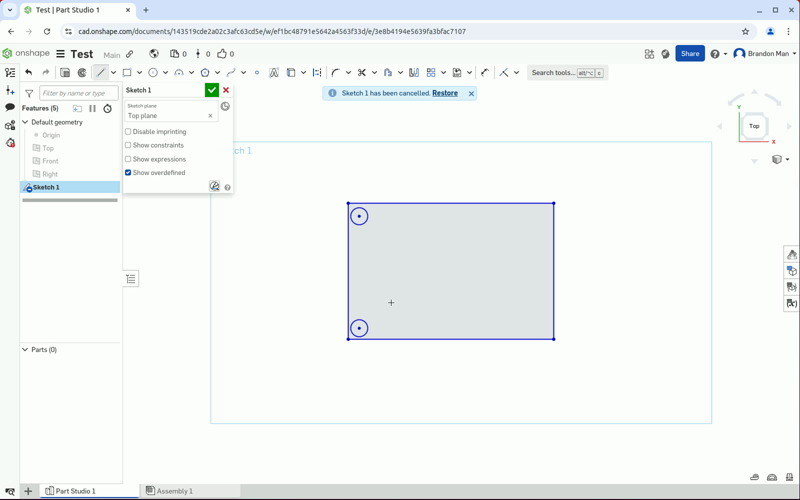
key_up(shift)
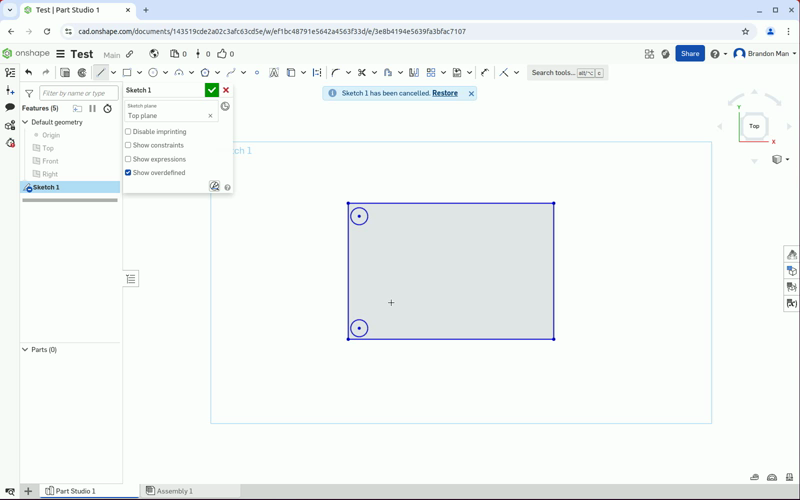
key_down(shift)
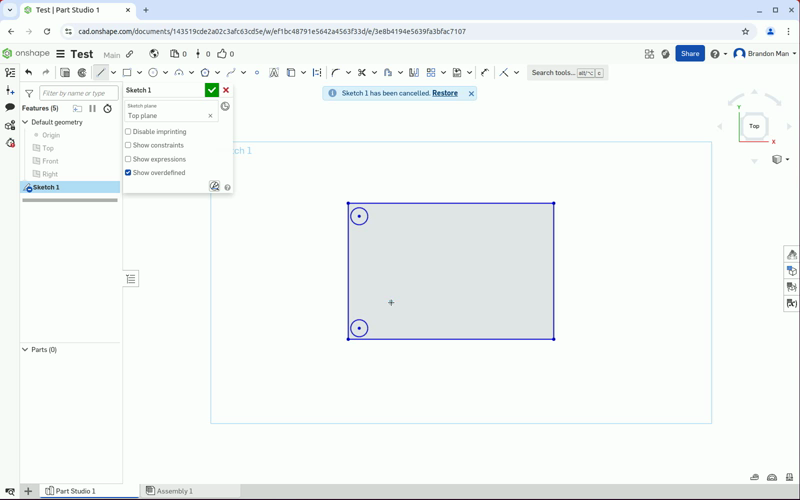
mouse_move(508, 302)
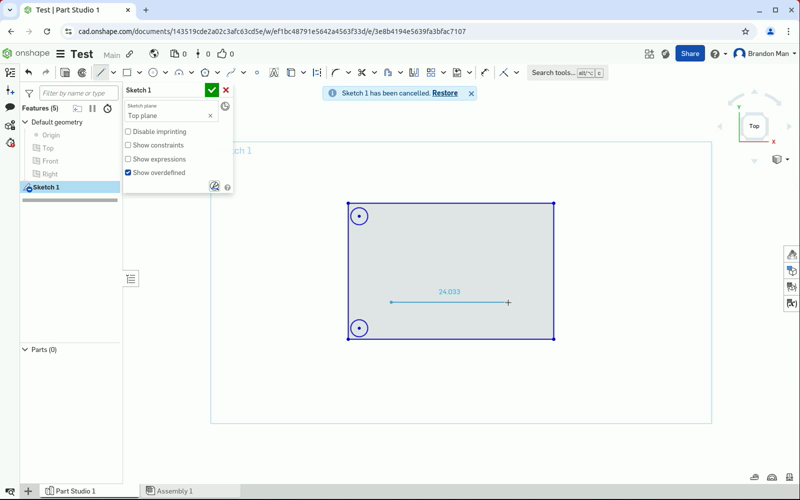
click(508, 302)
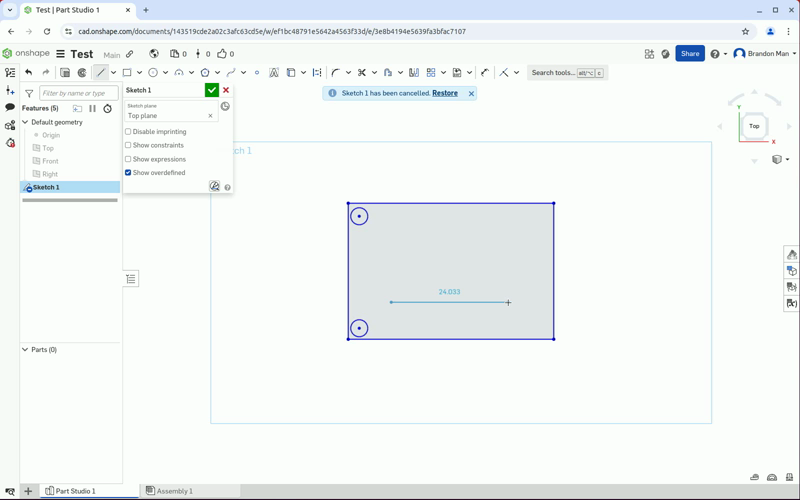
key_up(shift)
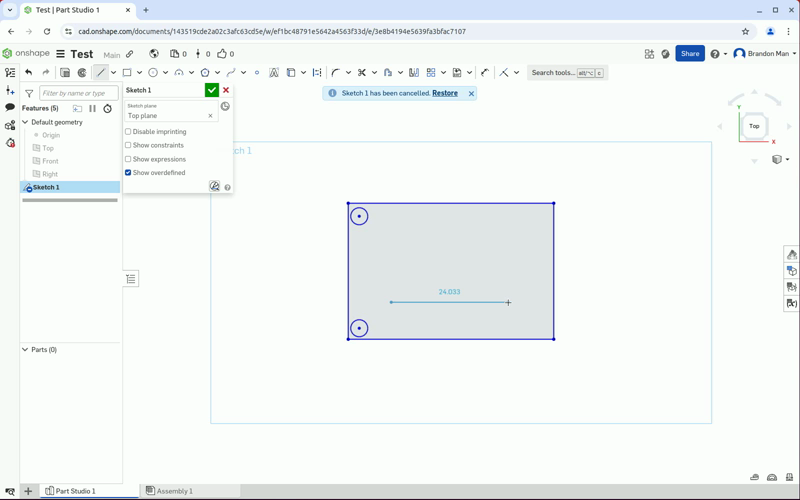
key_down(shift)
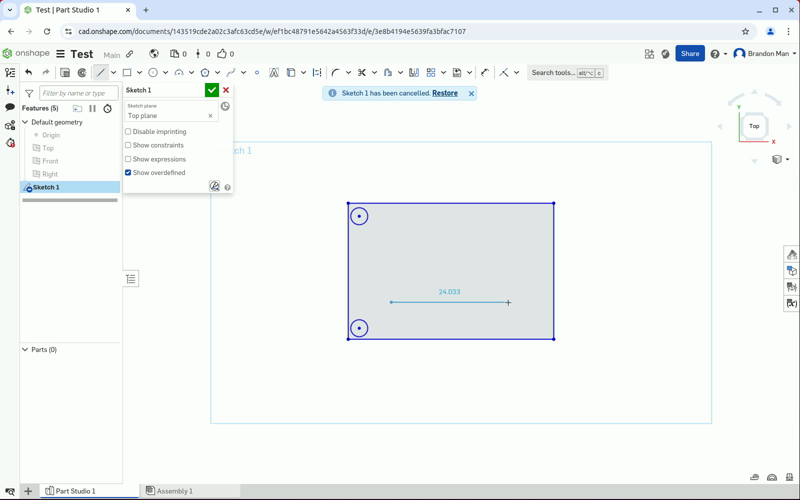
mouse_move(508, 233)
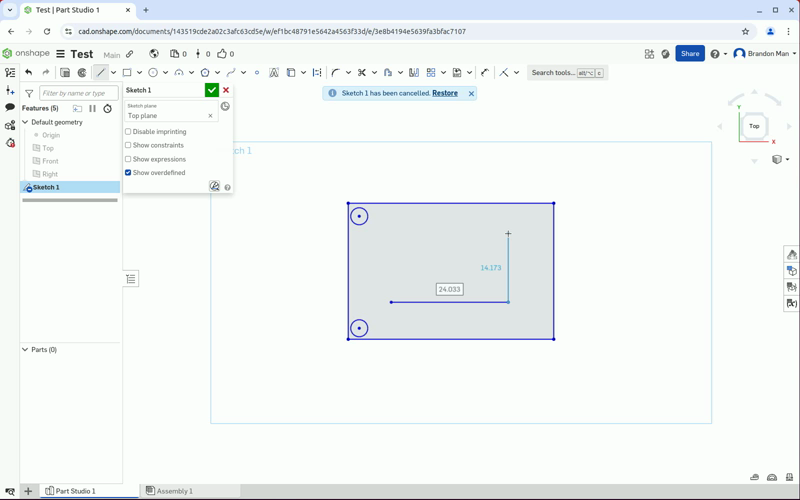
click(508, 233)
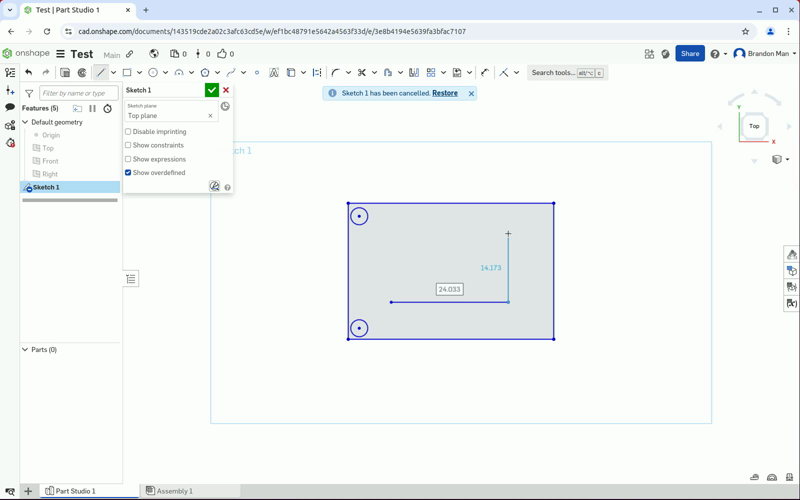
key_up(shift)
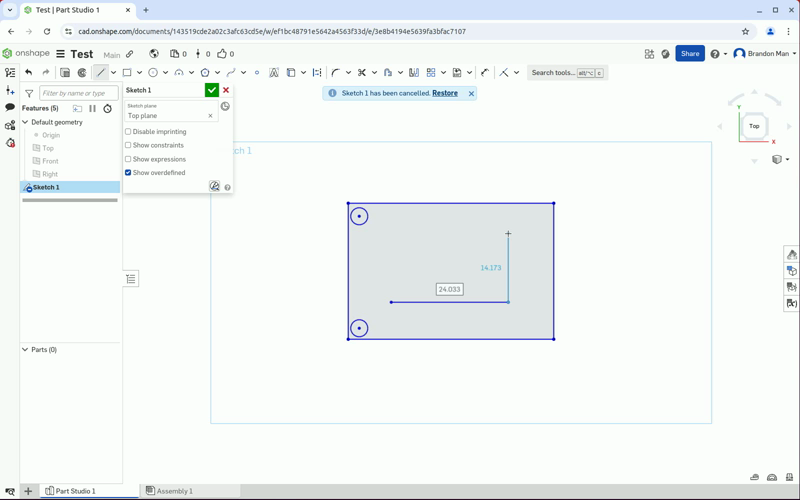
key_down(shift)
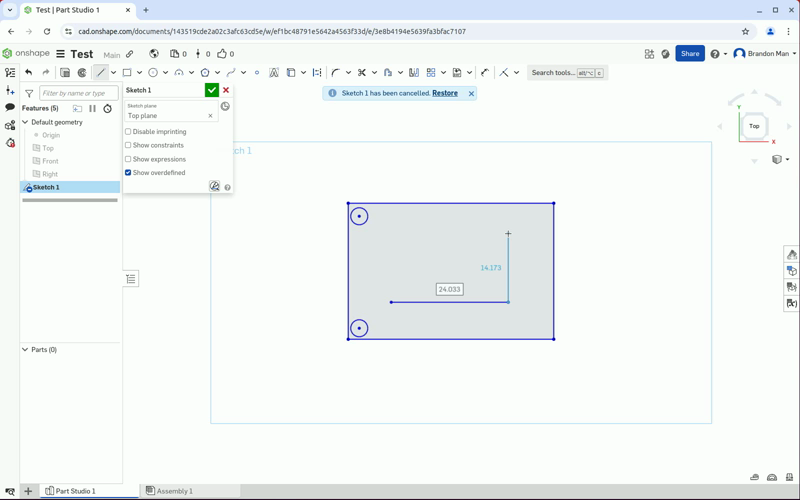
mouse_move(391, 233)
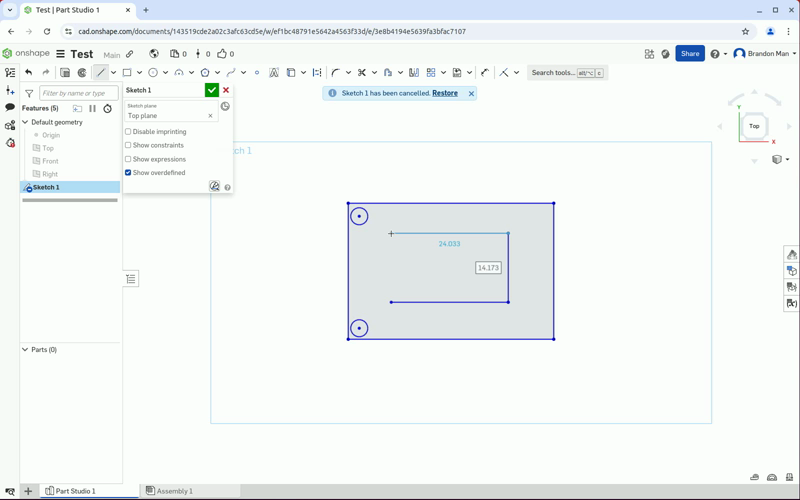
click(391, 233)
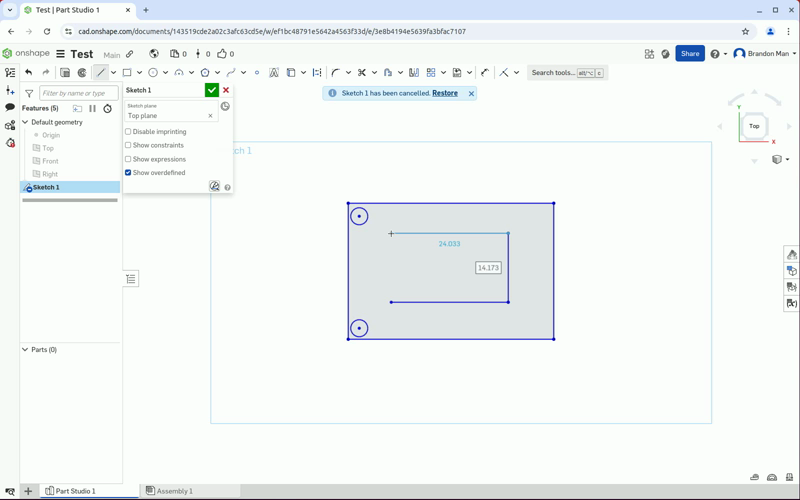
key_up(shift)
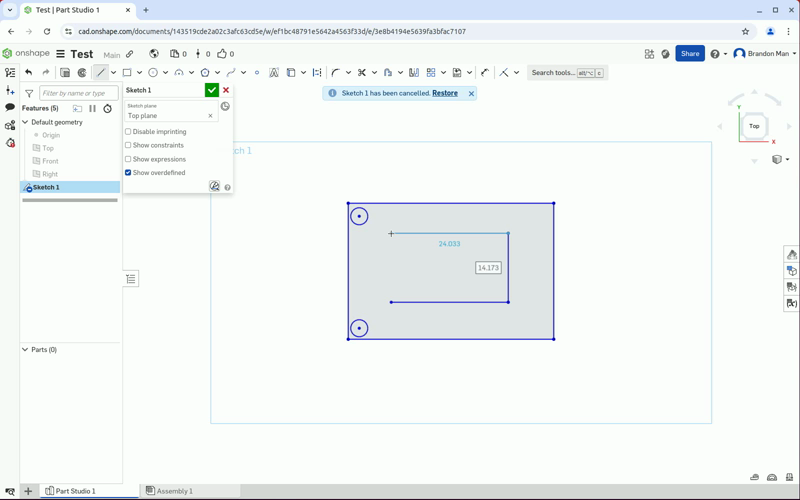
key_down(shift)
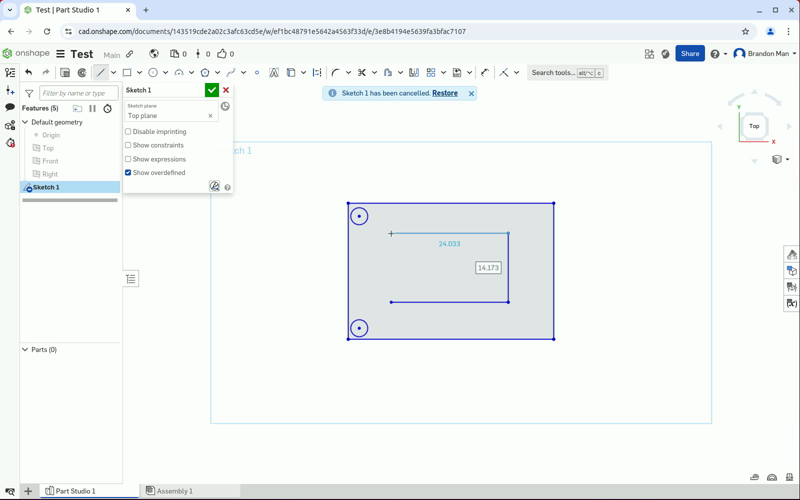
mouse_move(391, 302)
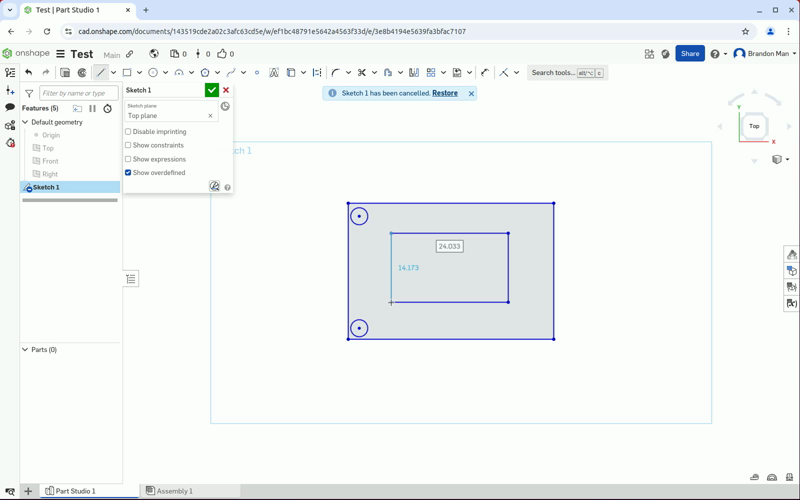
key_up(shift)
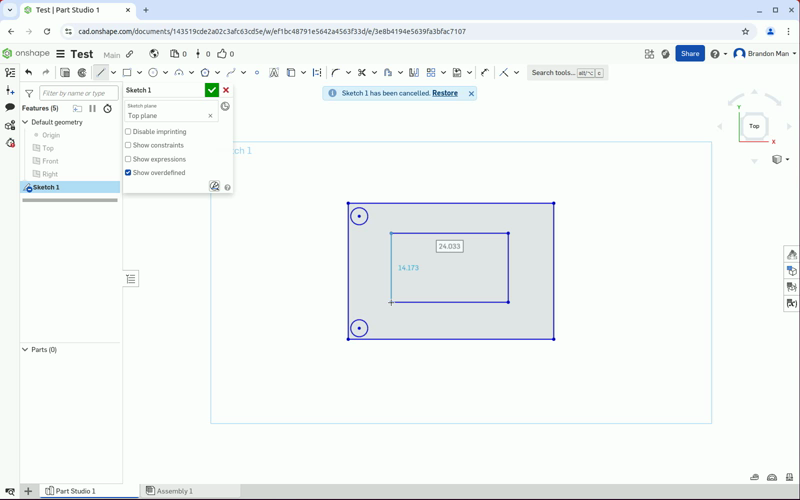
click(391, 302)
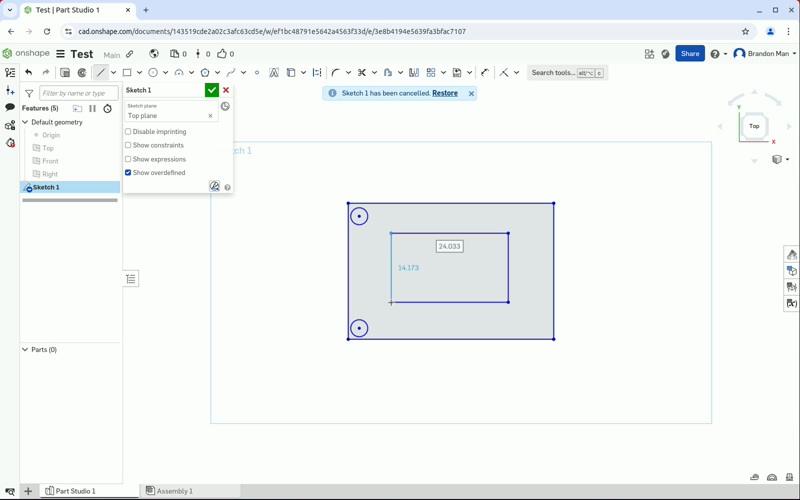
key(esc)
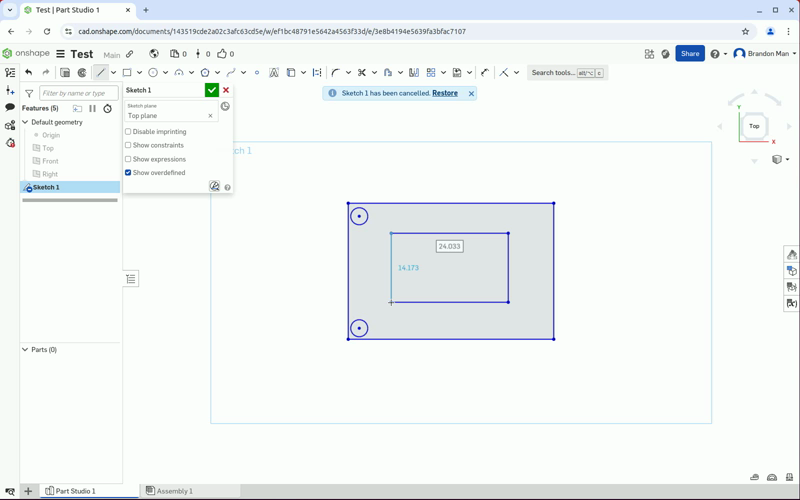
key(c)
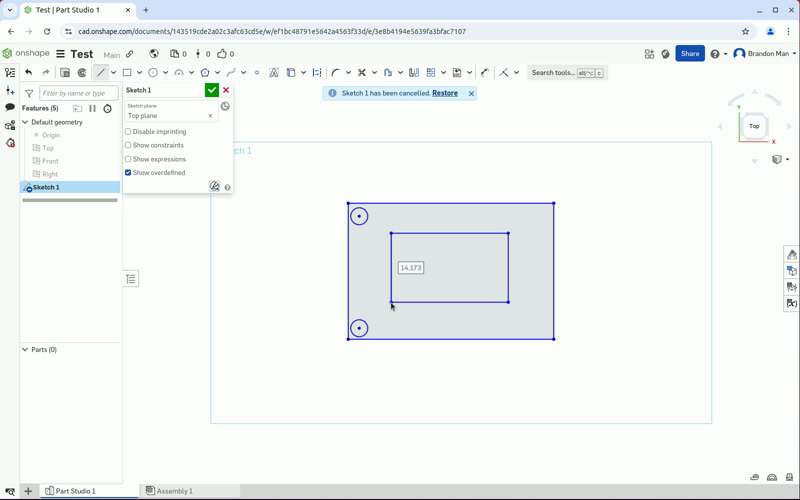
key_down(shift)
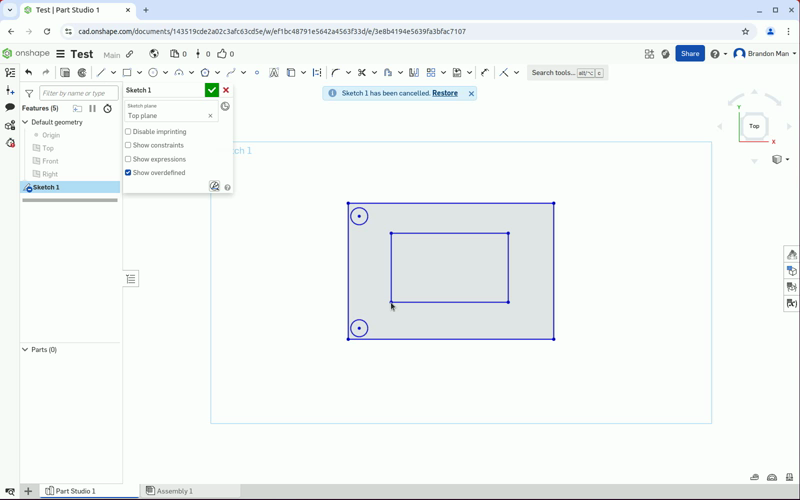
mouse_move(542, 328)
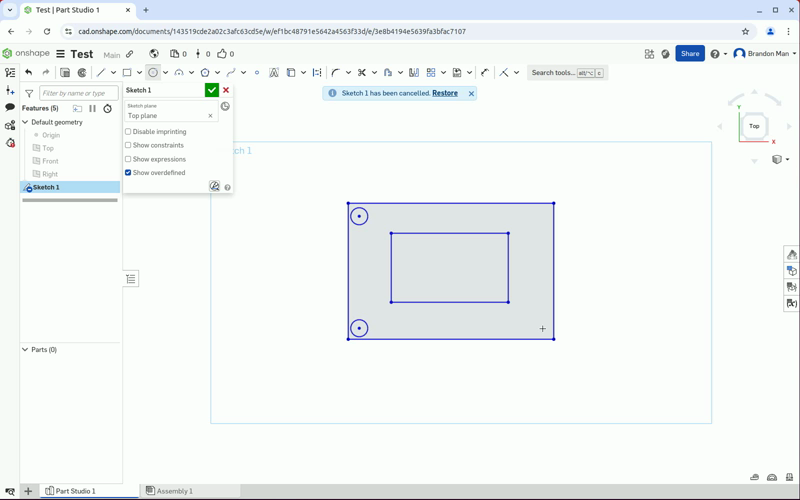
click(542, 328)
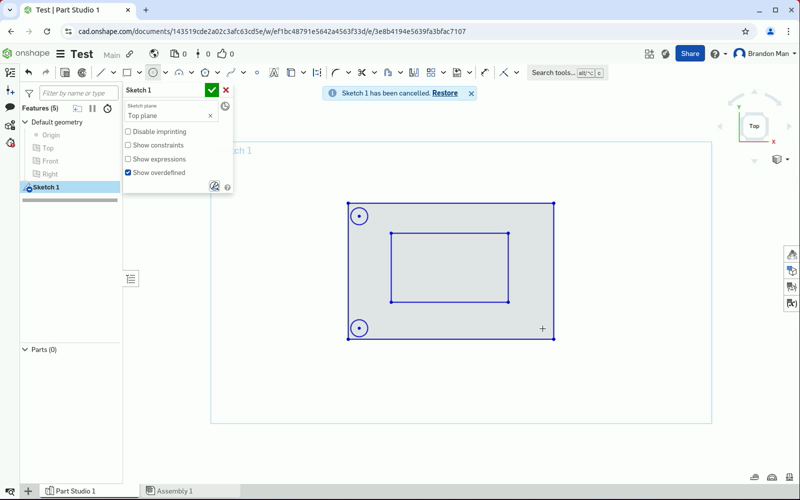
key_up(shift)
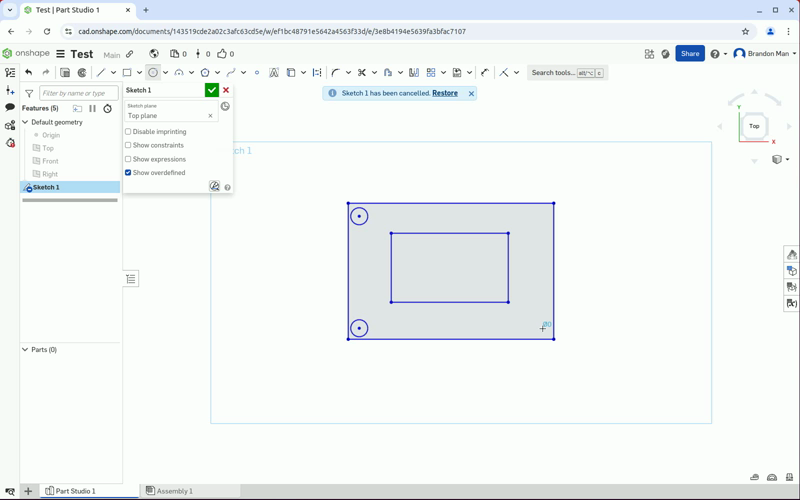
mouse_move(551, 328)
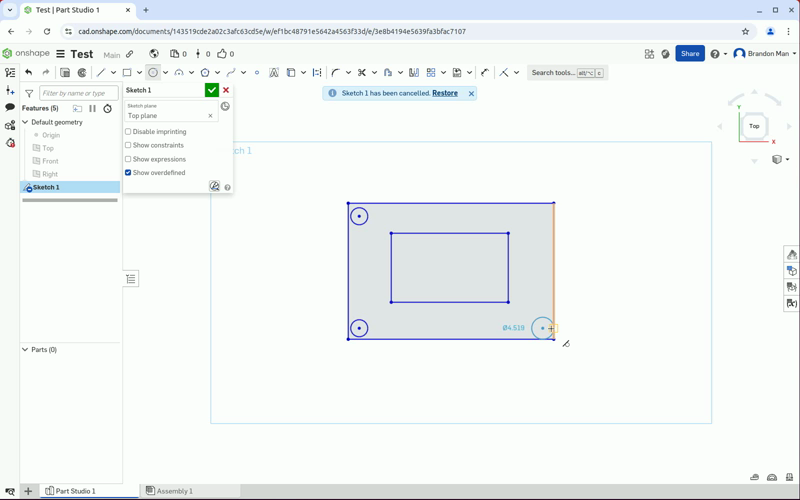
click(551, 328)
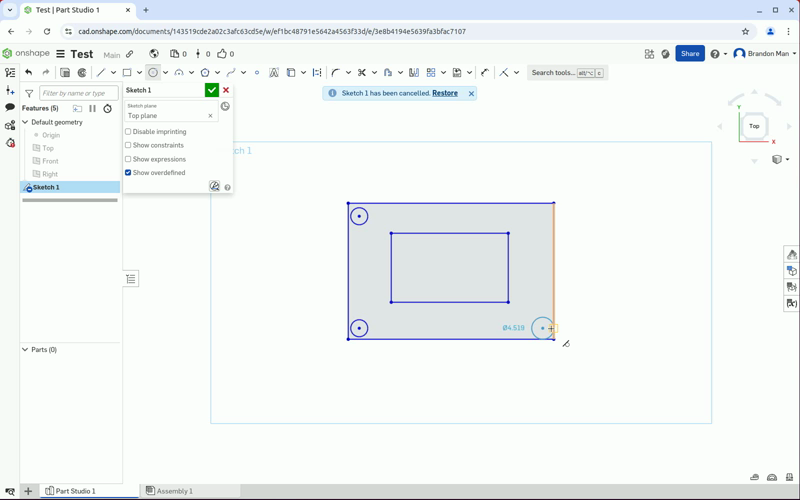
key(esc)
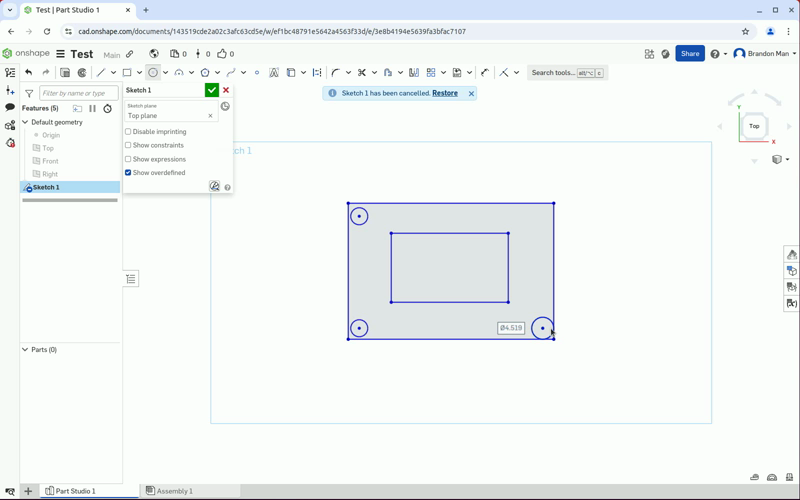
key(c)
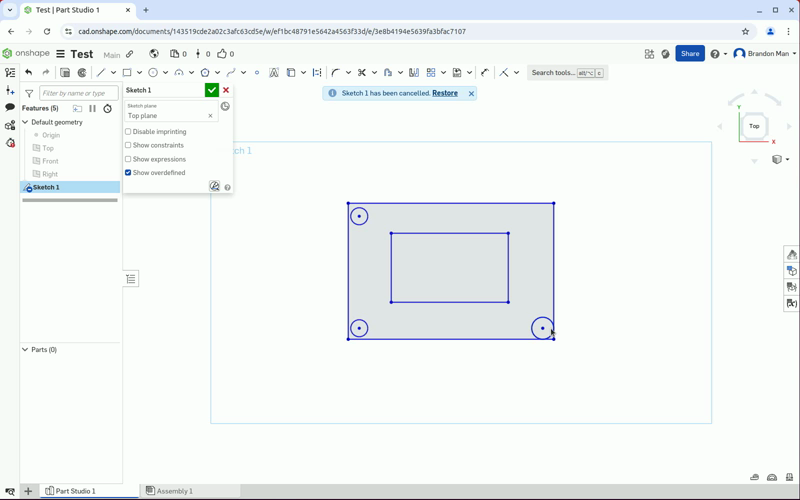
key_down(shift)
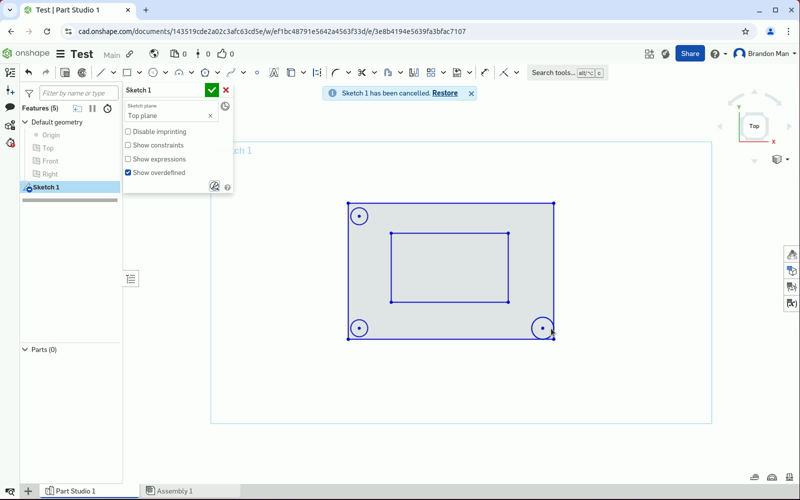
mouse_move(542, 216)
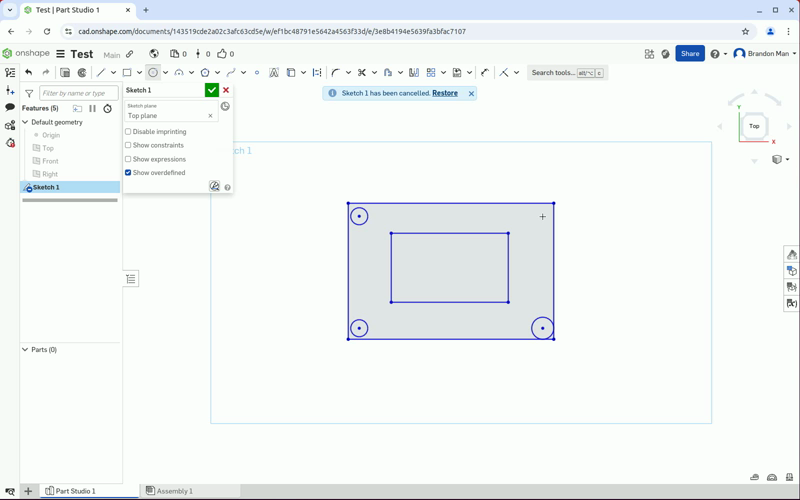
click(542, 216)
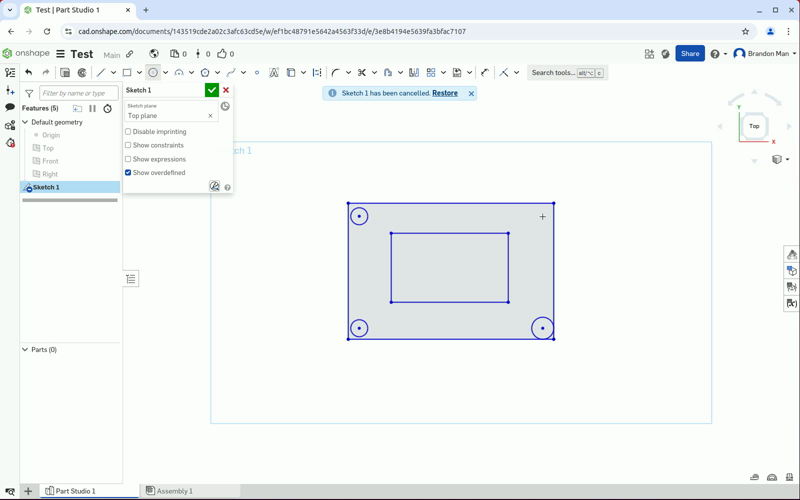
key_up(shift)
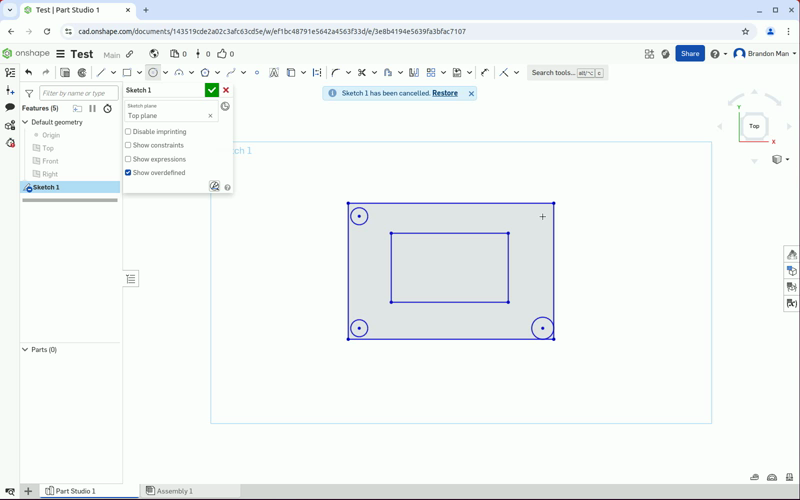
mouse_move(551, 216)
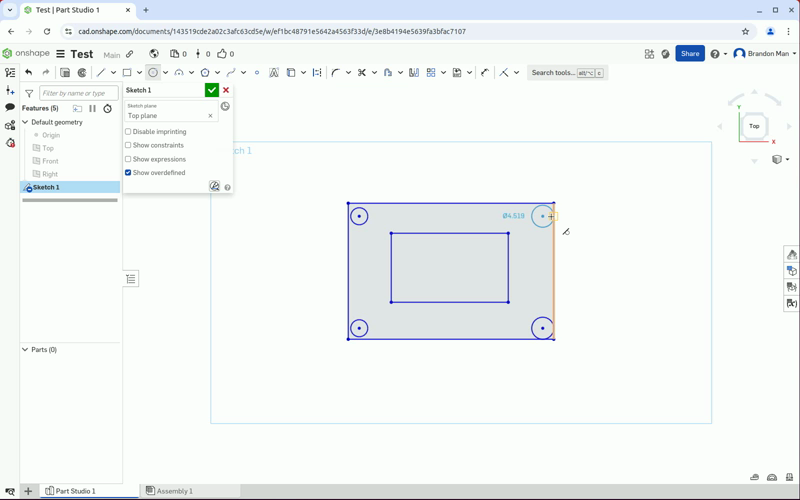
click(551, 216)
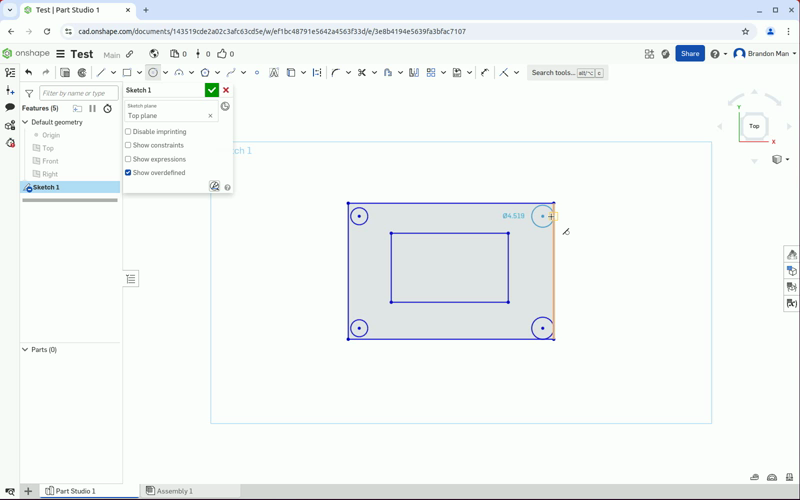
key(esc)
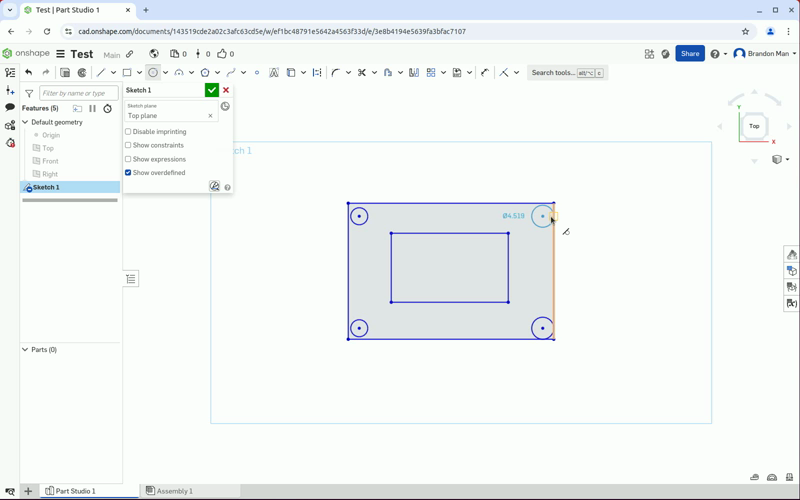
mouse_move(368, 293)
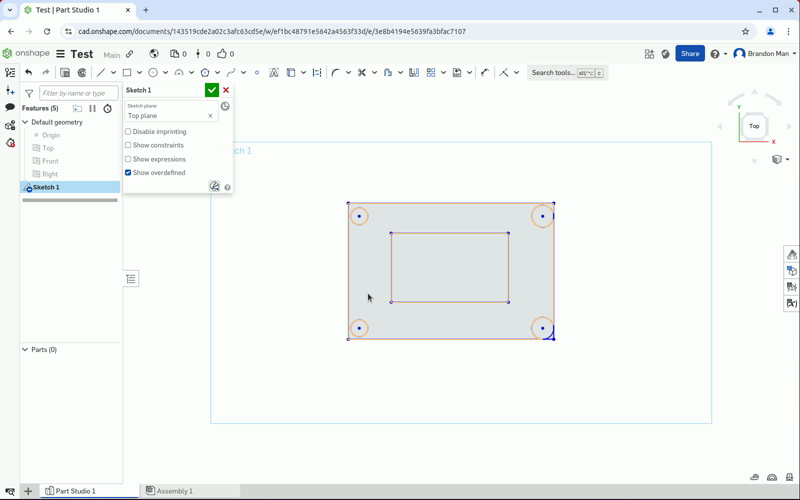
click(368, 293)
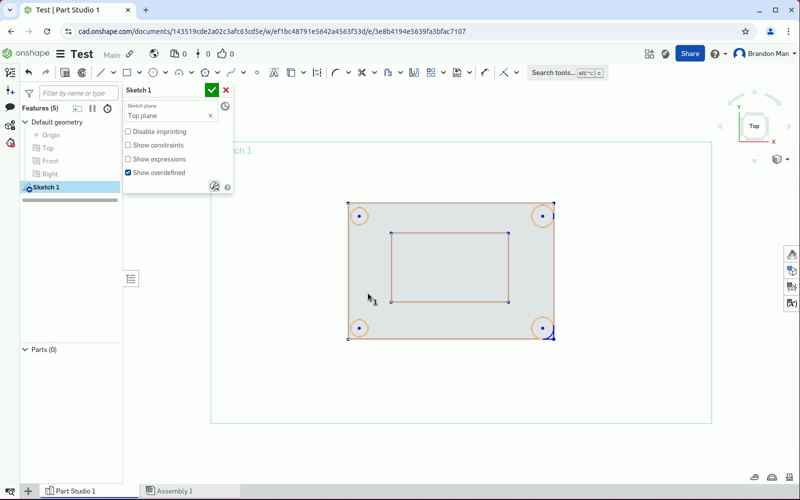
mouse_move(73, 352)
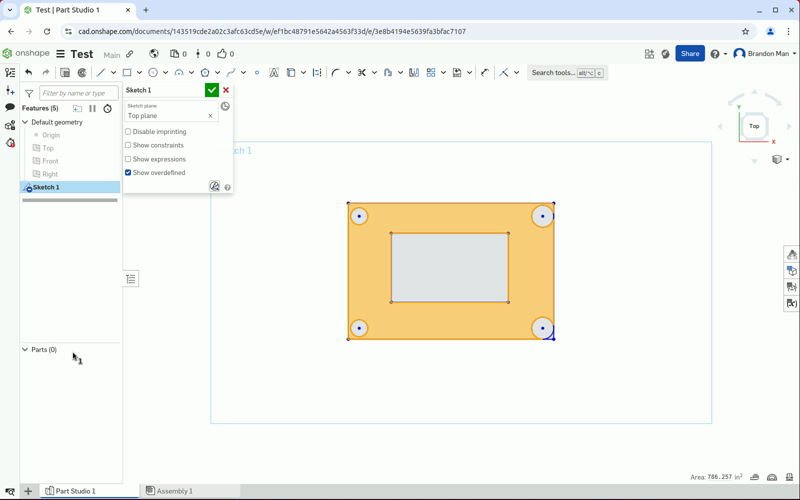
key(shift+y)
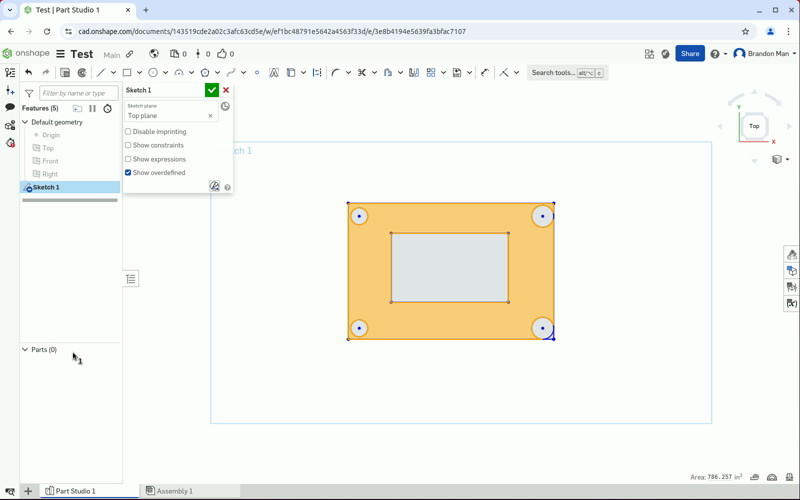
key(shift+e)
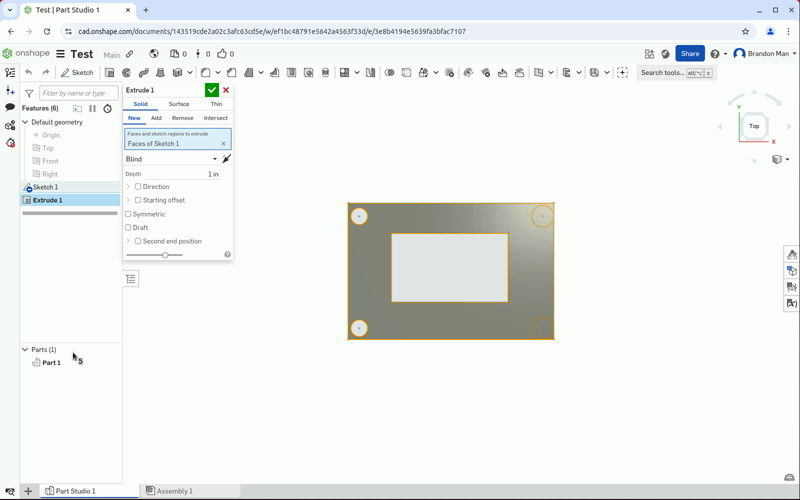
mouse_move(143, 106)
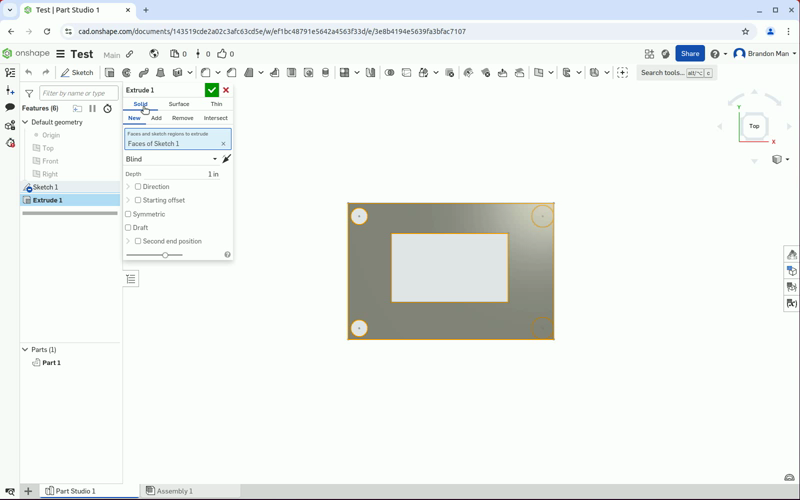
click(143, 106)
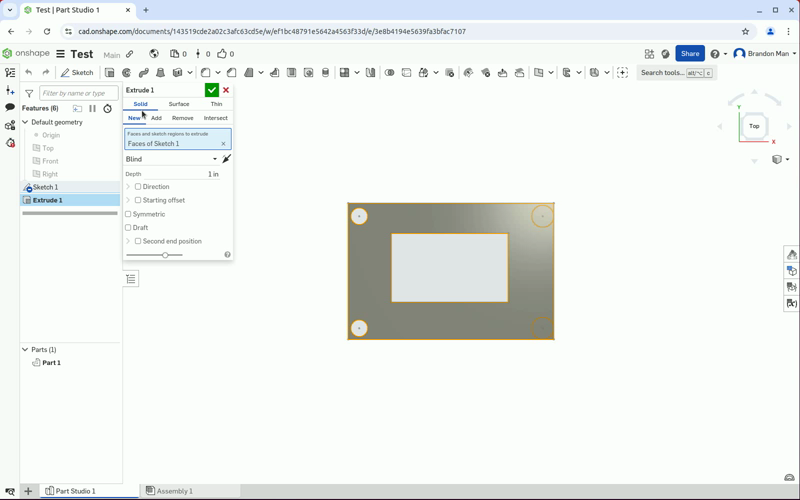
mouse_move(137, 120)
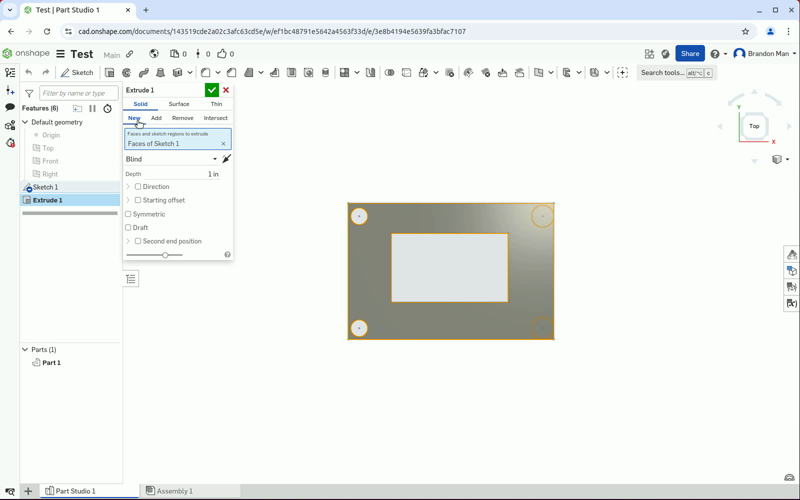
click(137, 120)
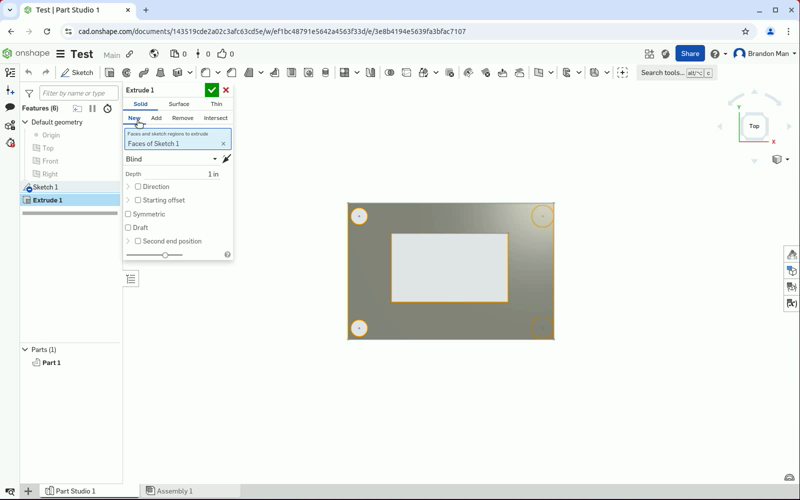
key(tab, 4)
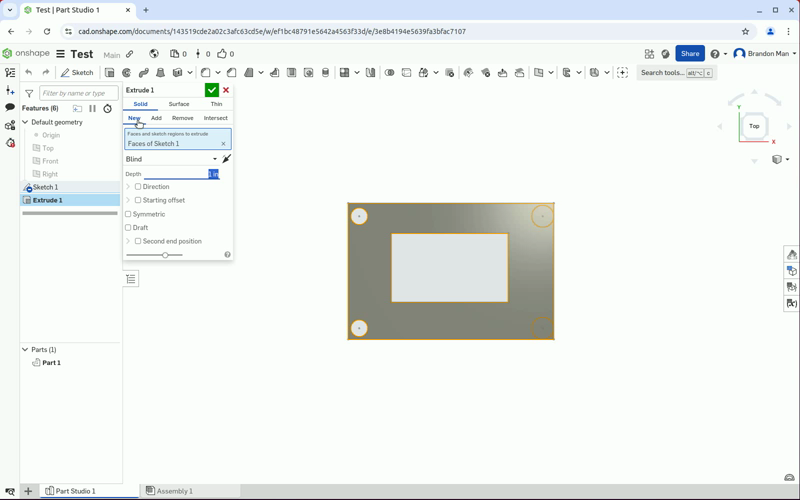
text(0.722)
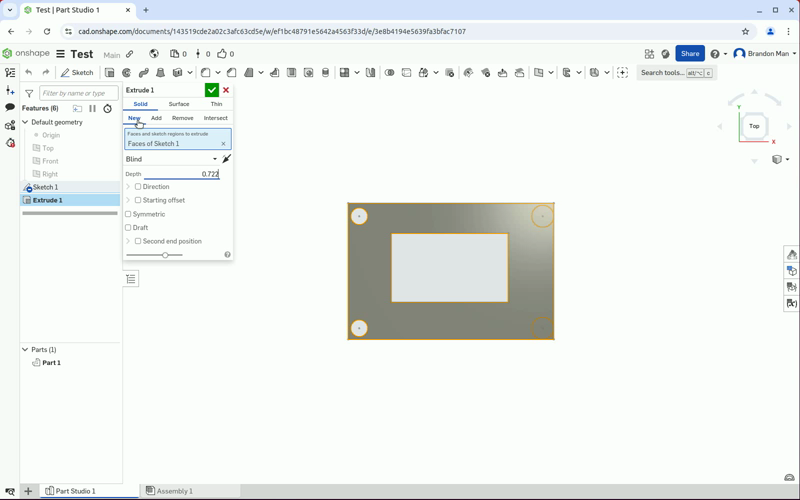
key(enter)
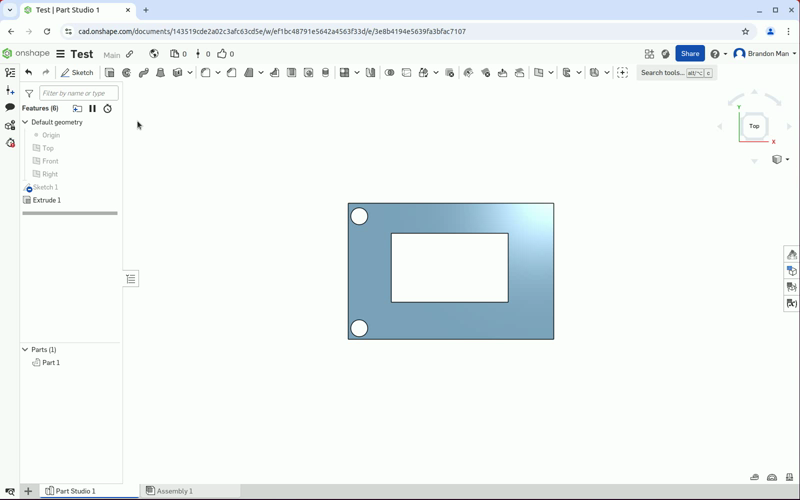
key(shift+h)
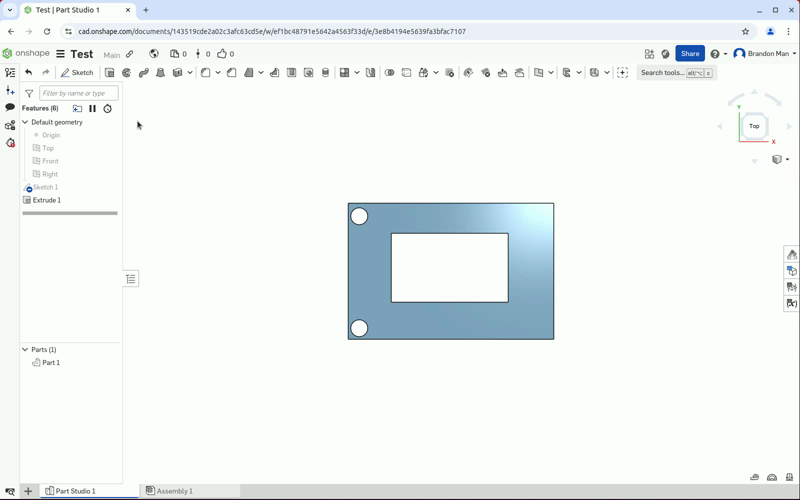
key(shift+h)
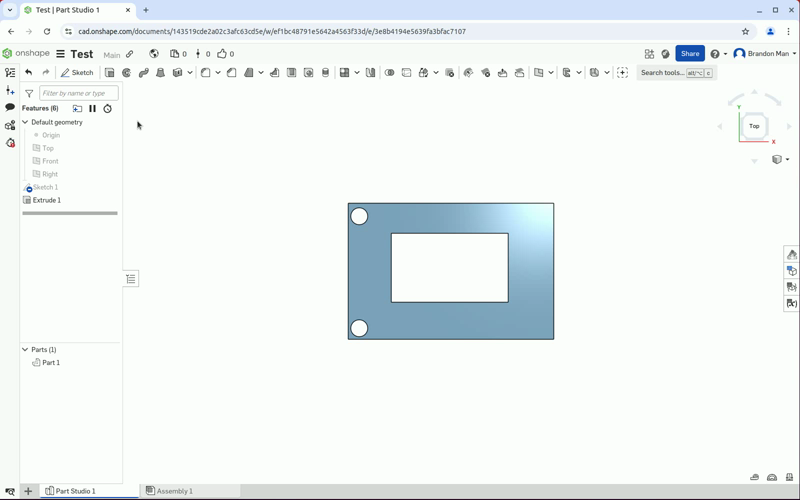
mouse_move(73, 189)
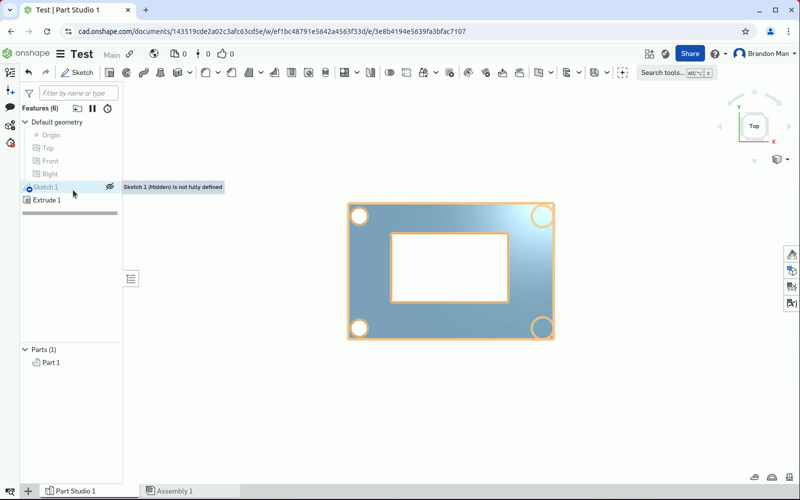
click(73, 189)
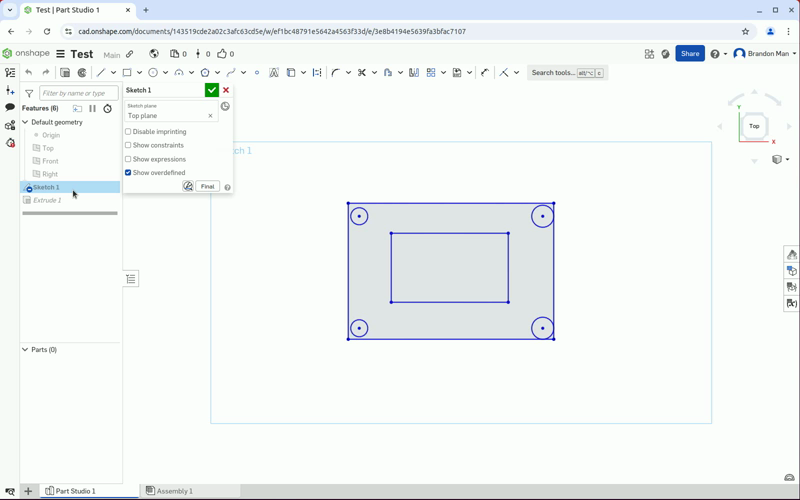
mouse_move(229, 92)
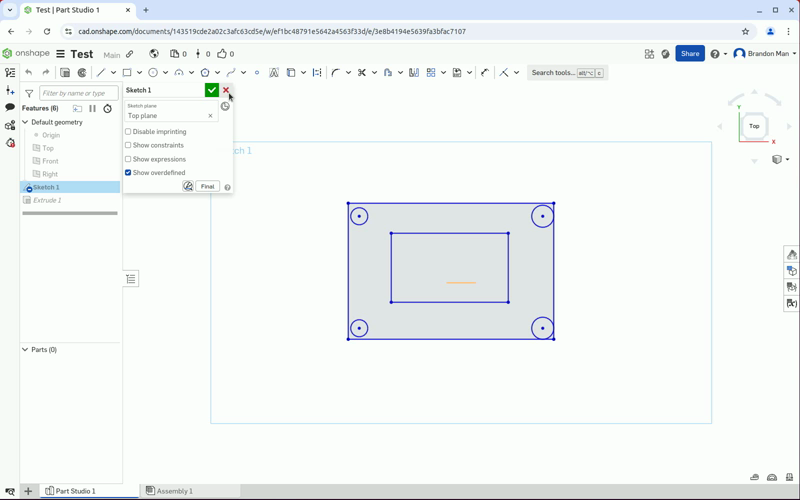
click(229, 92)
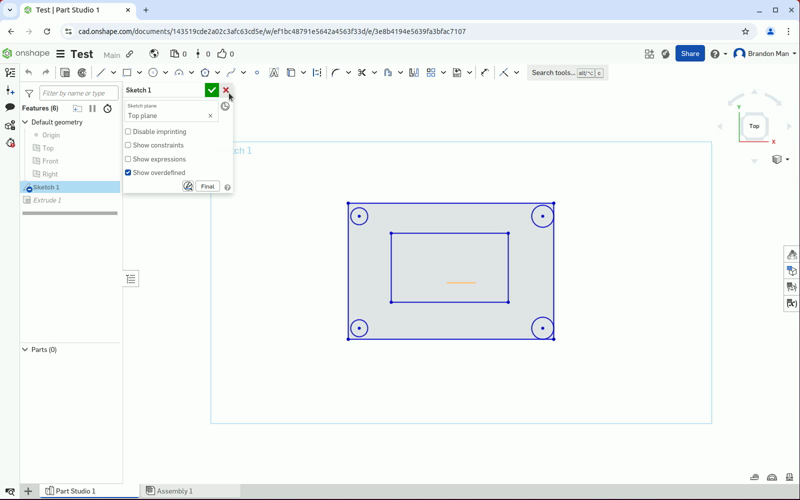
key(shift+s)
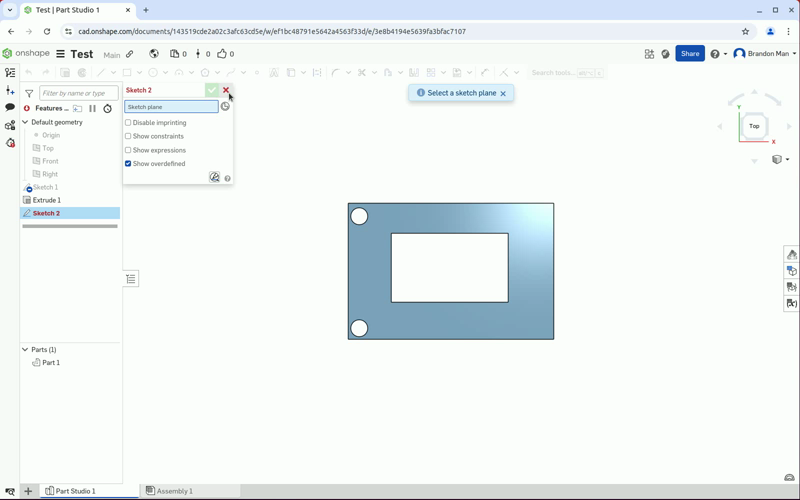
mouse_move(73, 150)
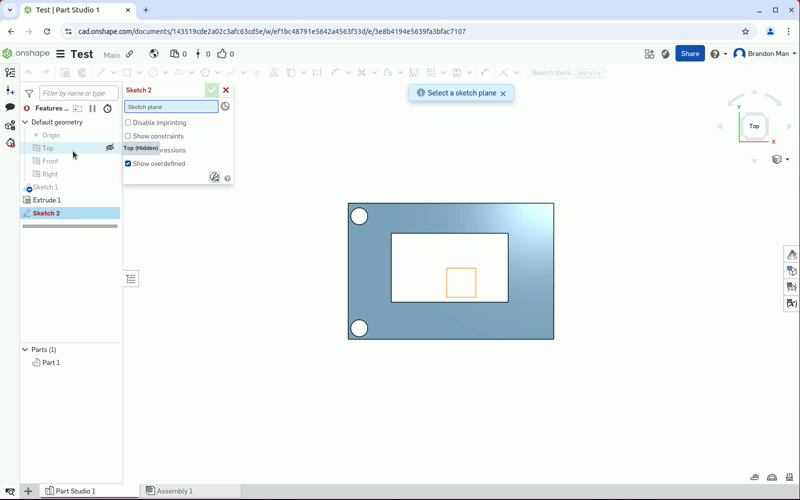
click(73, 150)
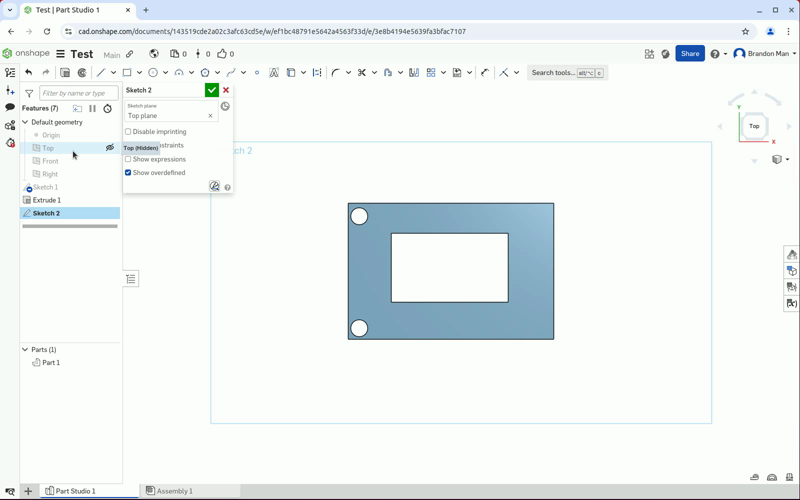
mouse_move(73, 352)
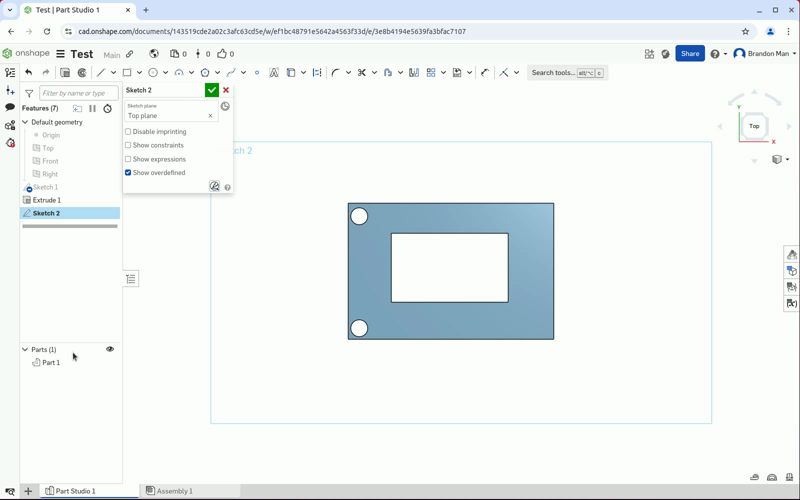
key(y)
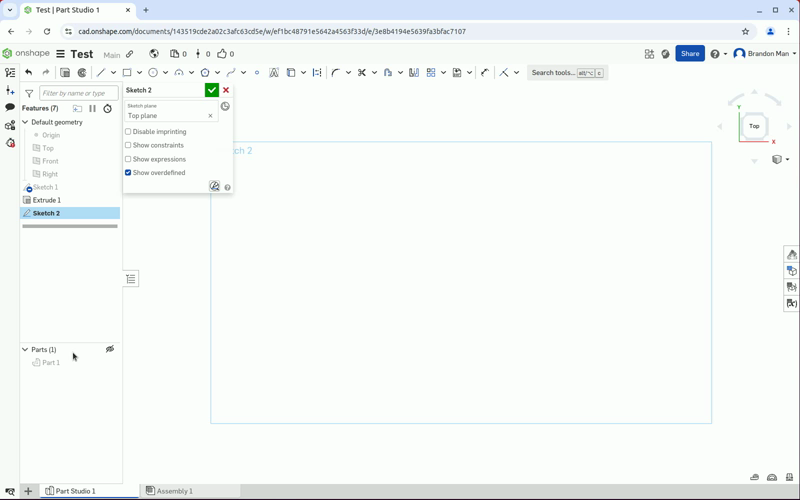
key(c)
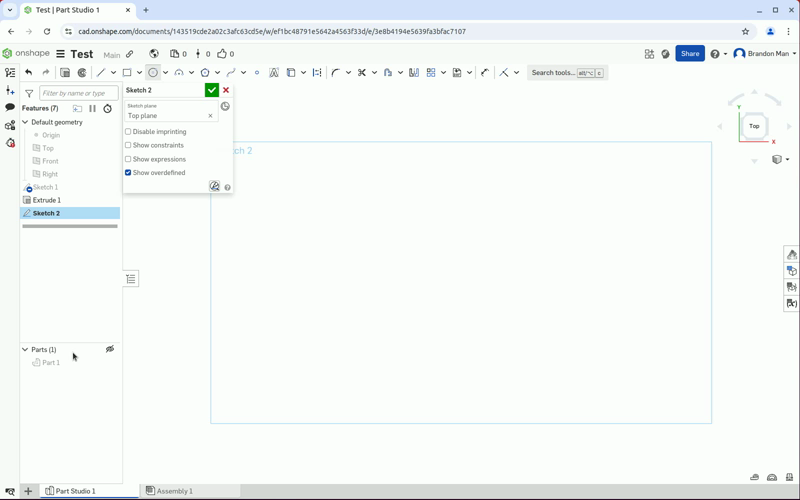
key_down(shift)
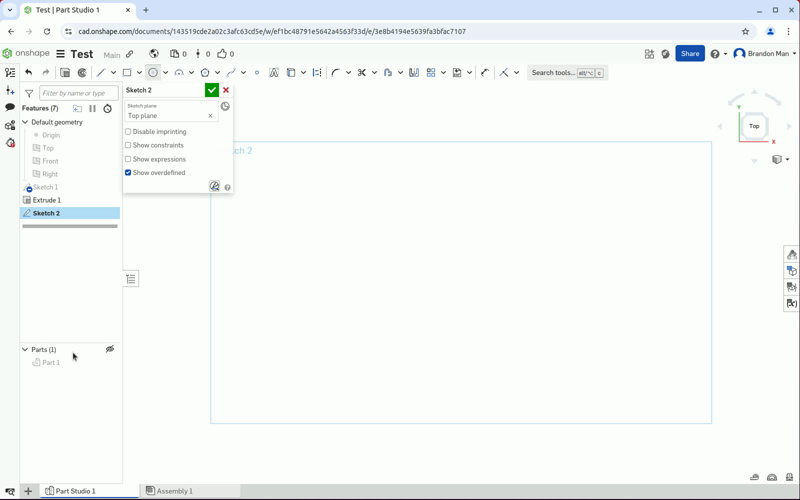
mouse_move(361, 215)
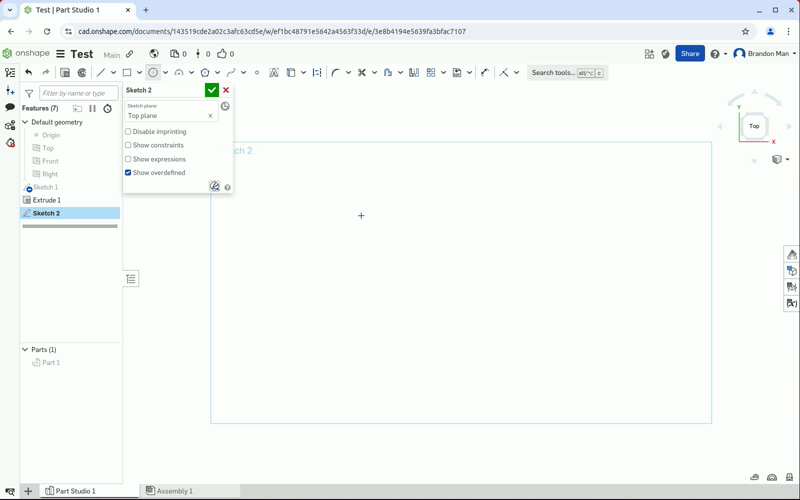
click(361, 215)
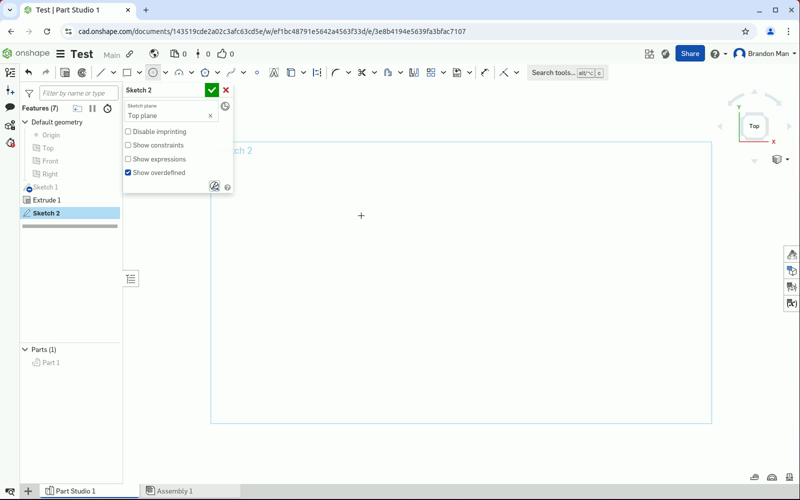
key_up(shift)
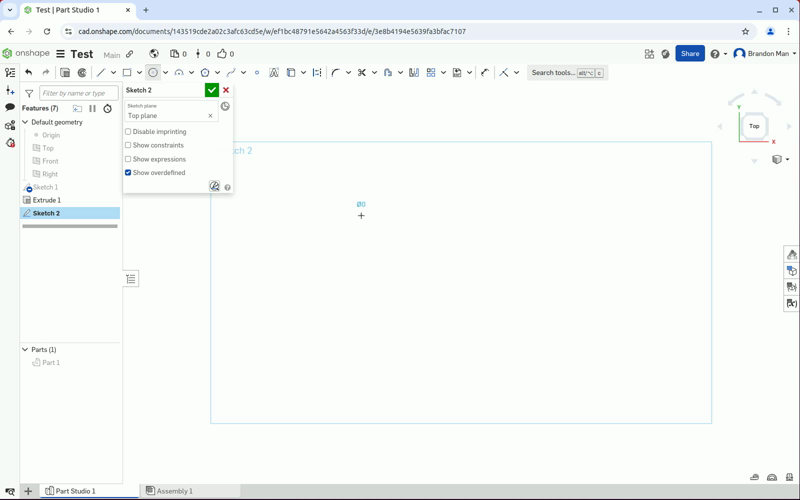
mouse_move(370, 215)
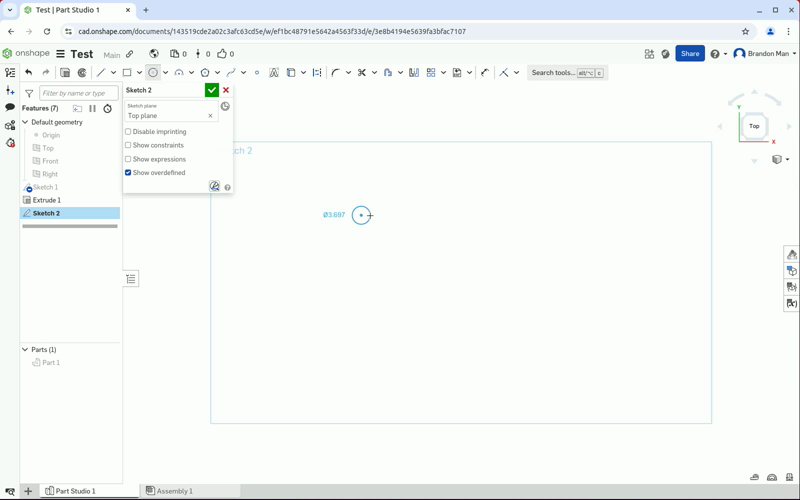
click(370, 215)
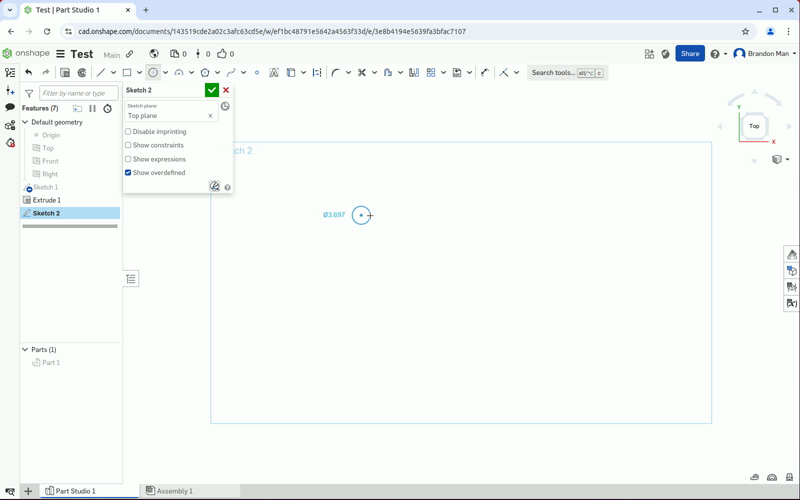
key(esc)
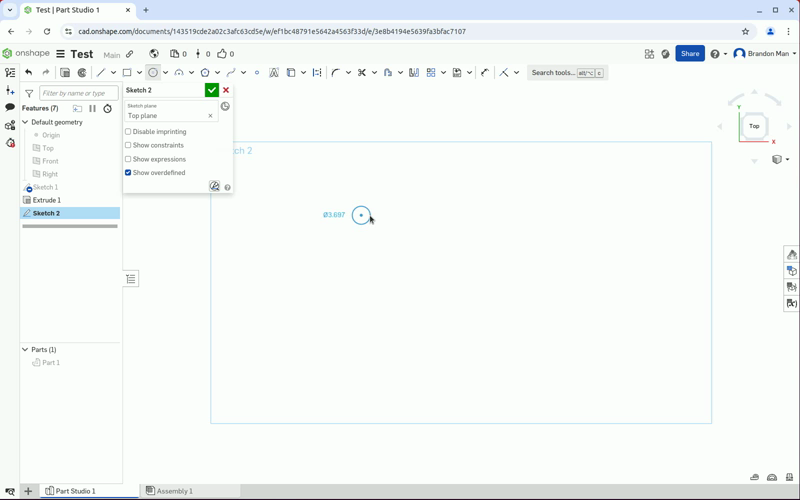
key(c)
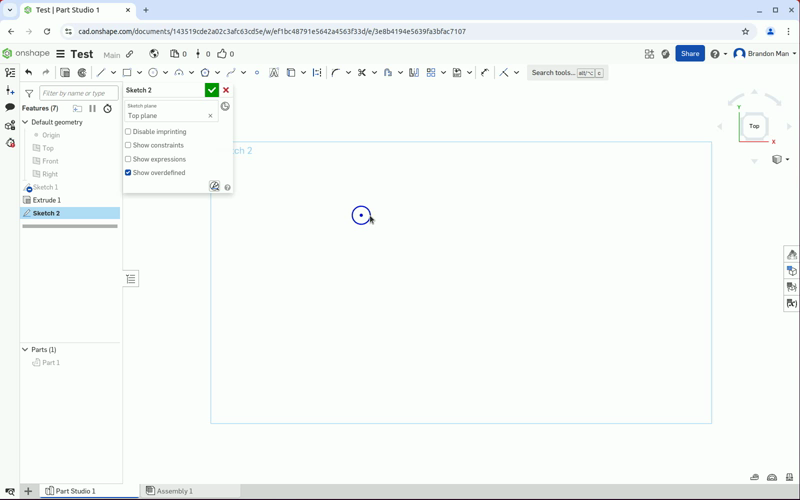
key_down(shift)
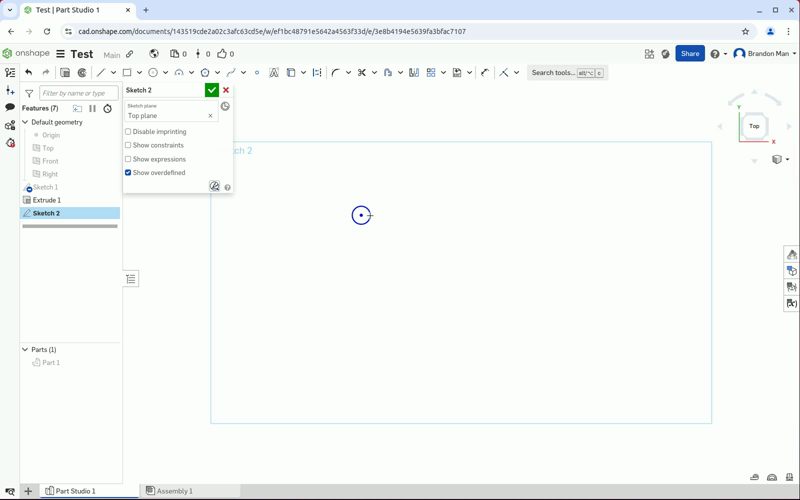
mouse_move(361, 215)
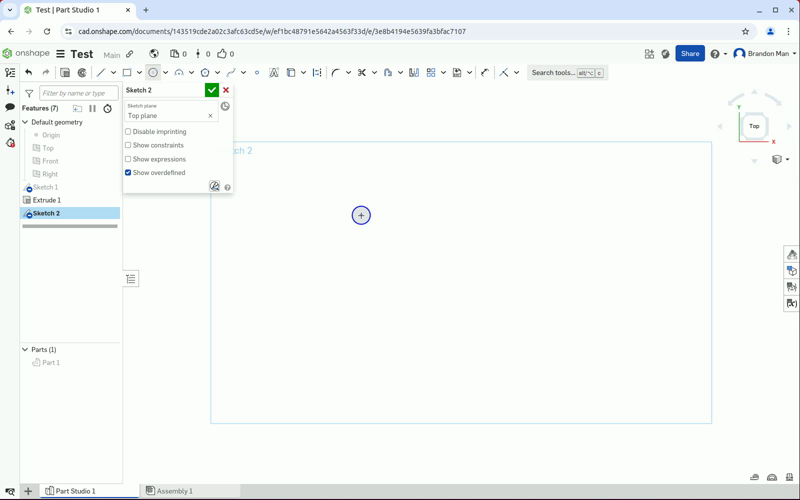
click(361, 215)
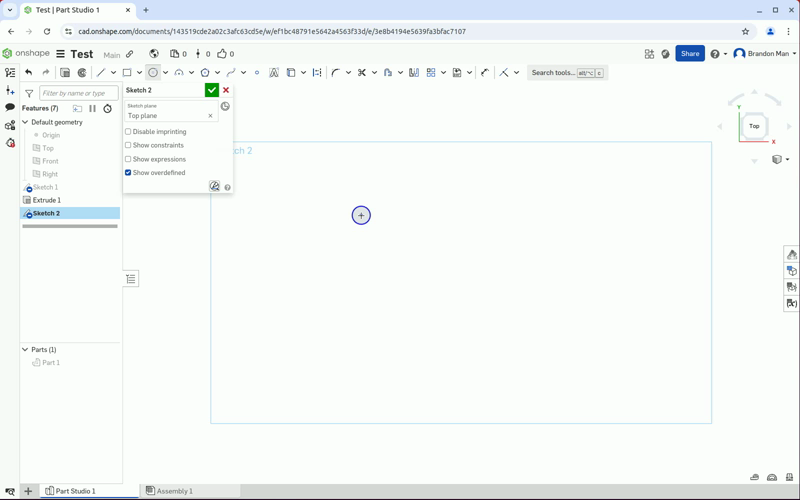
key_up(shift)
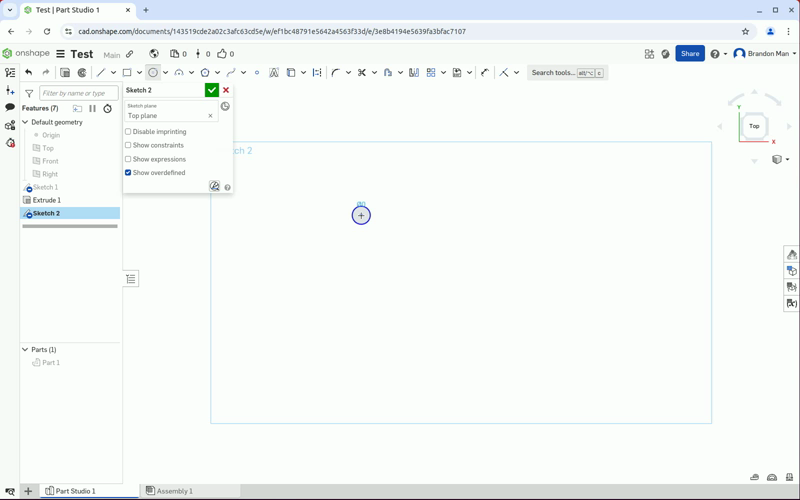
mouse_move(364, 215)
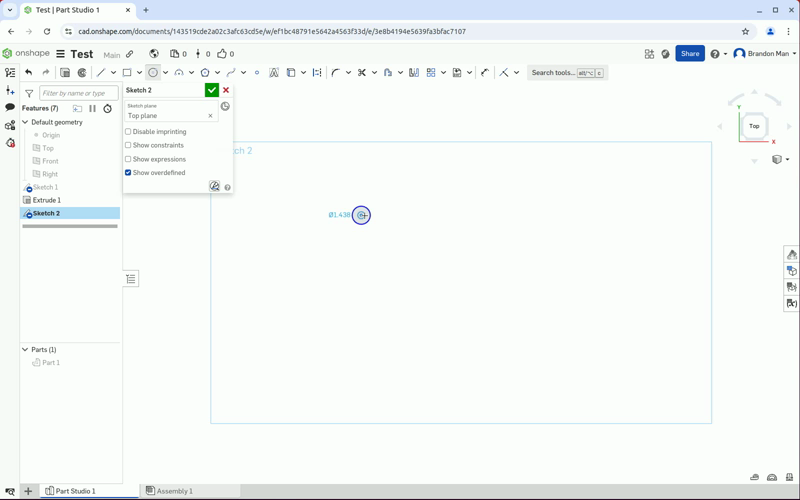
scroll(6)
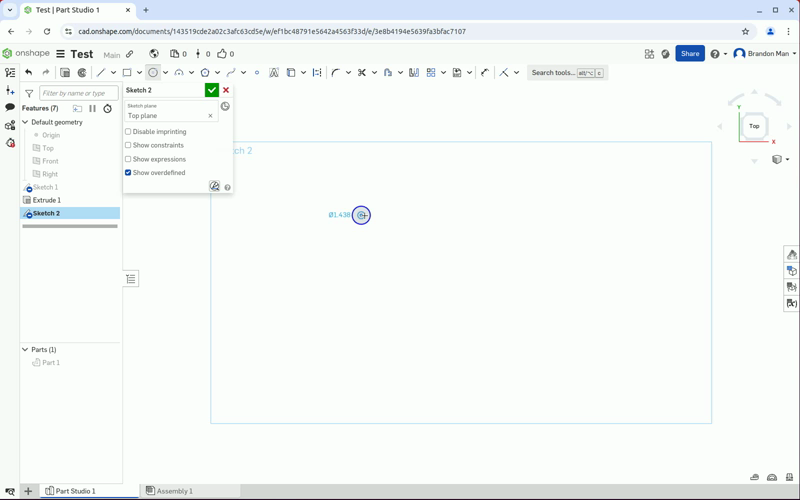
scroll(6)
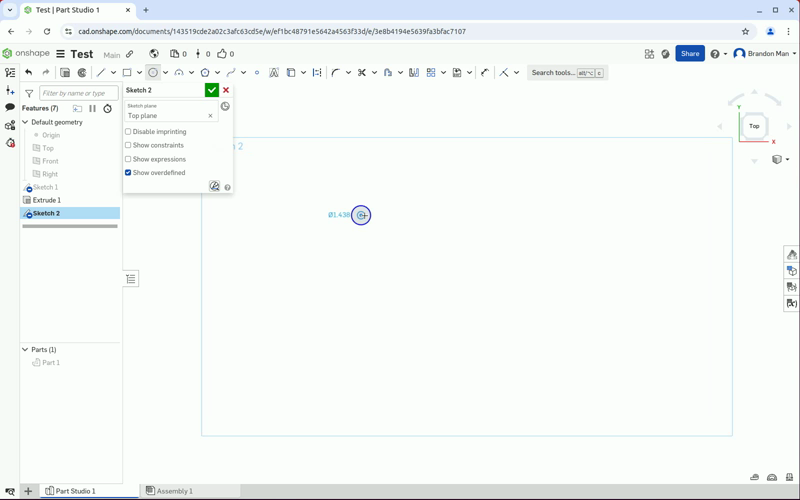
scroll(6)
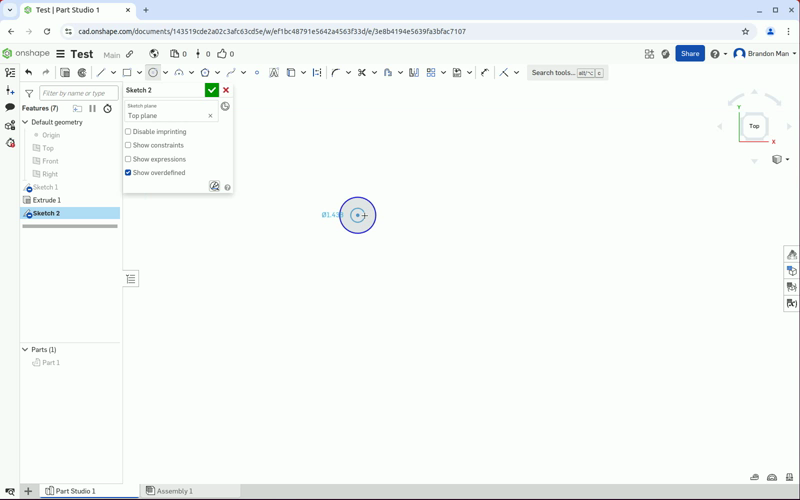
scroll(6)
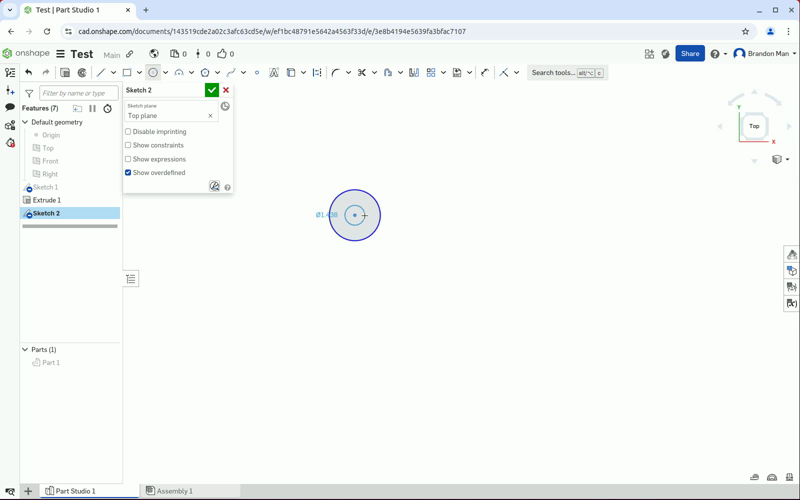
scroll(6)
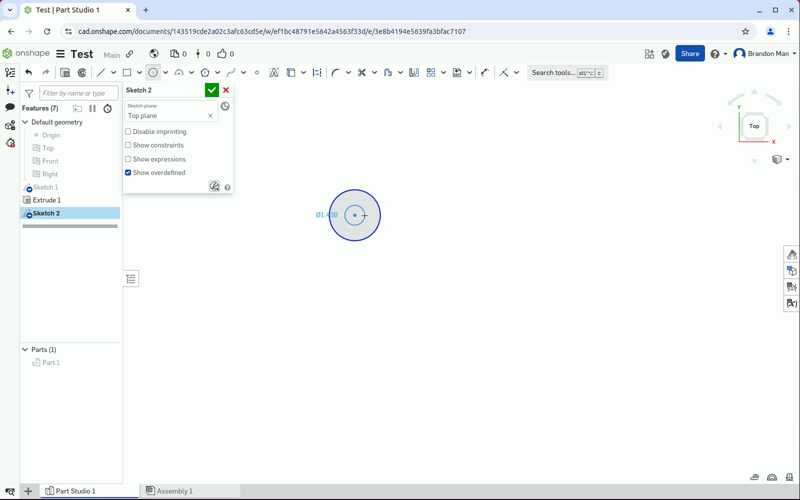
scroll(6)
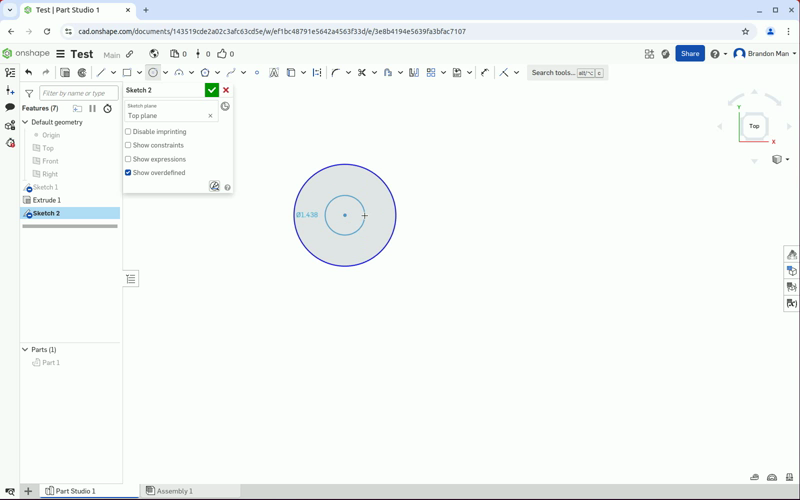
scroll(6)
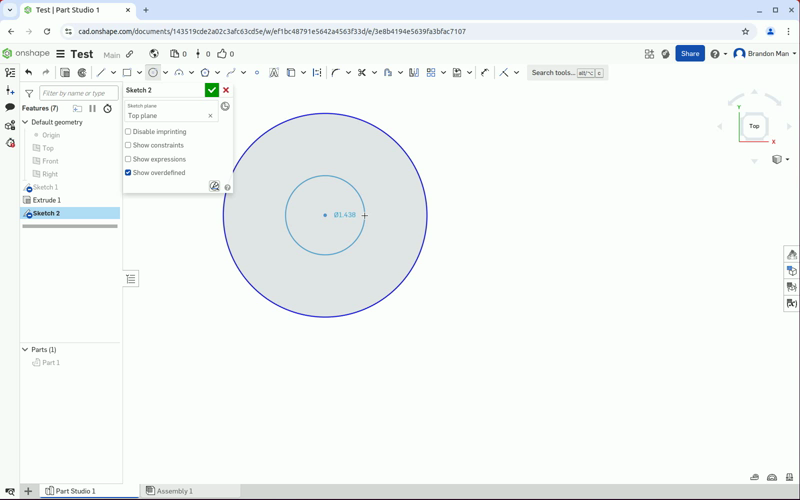
click(364, 215)
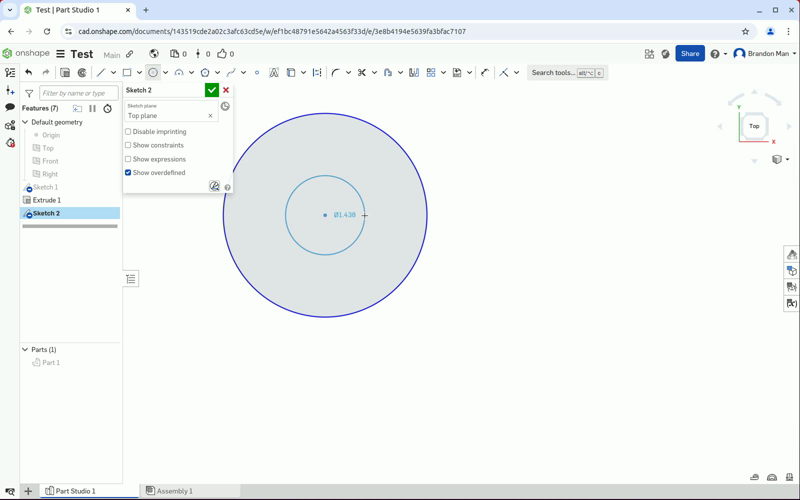
scroll(-6)
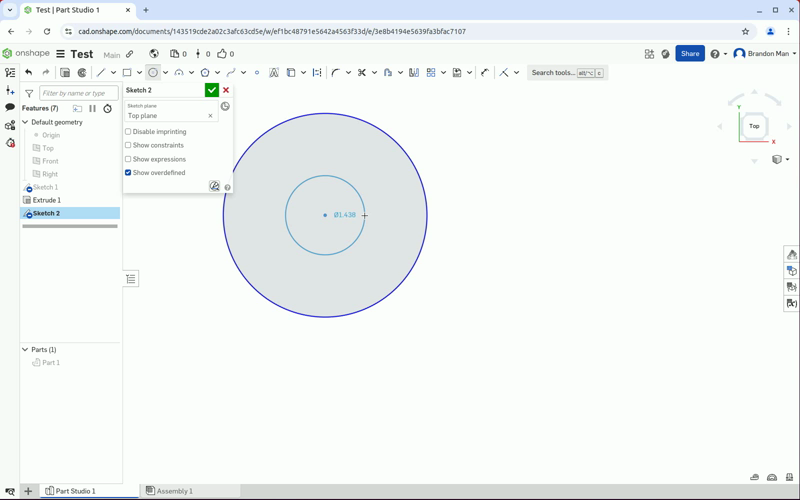
scroll(-6)
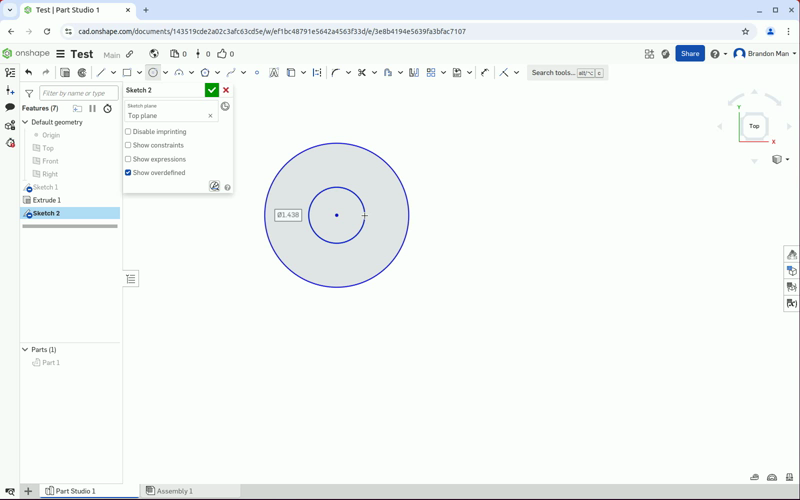
scroll(-6)
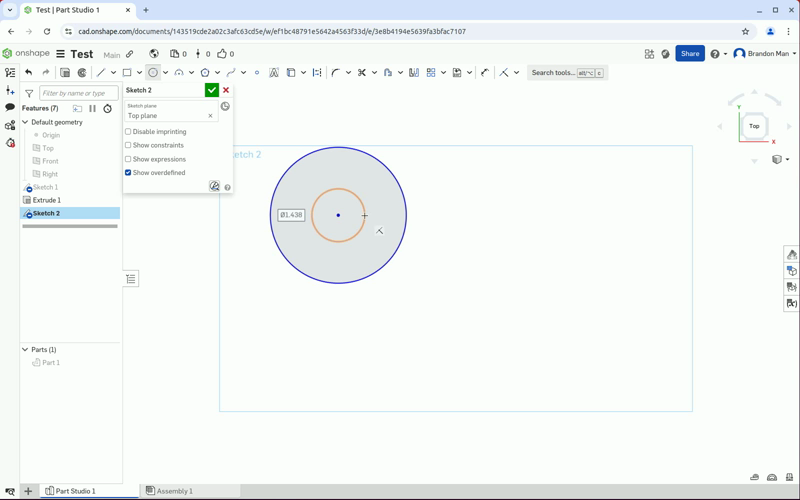
scroll(-6)
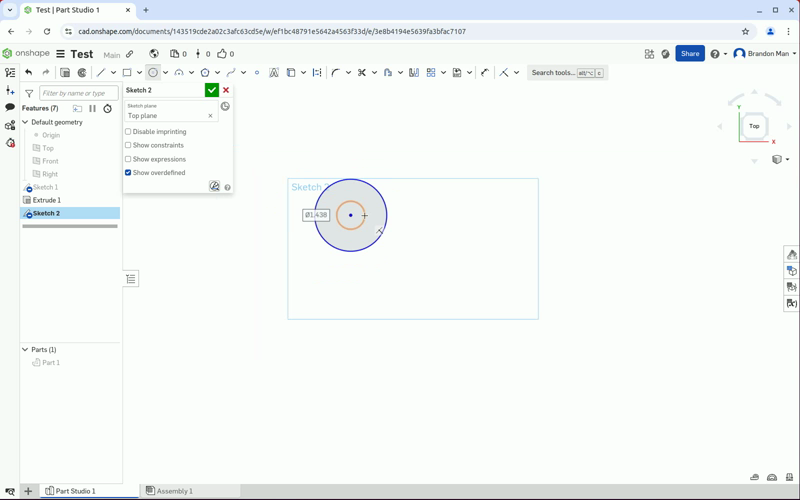
scroll(-6)
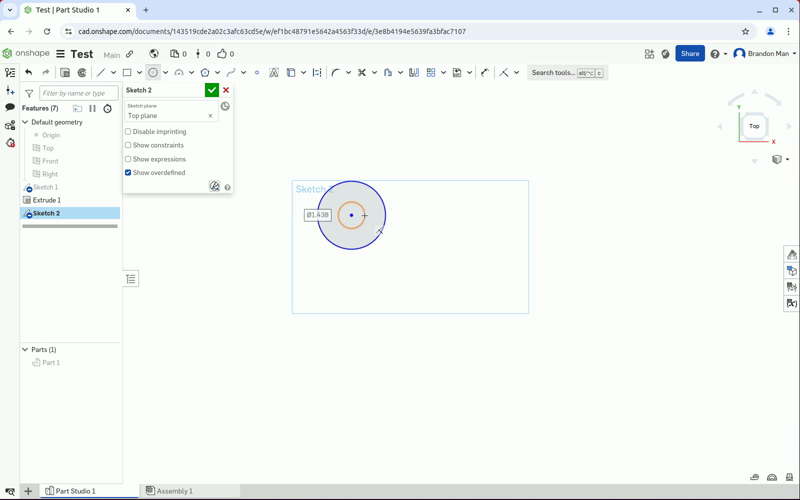
scroll(-6)
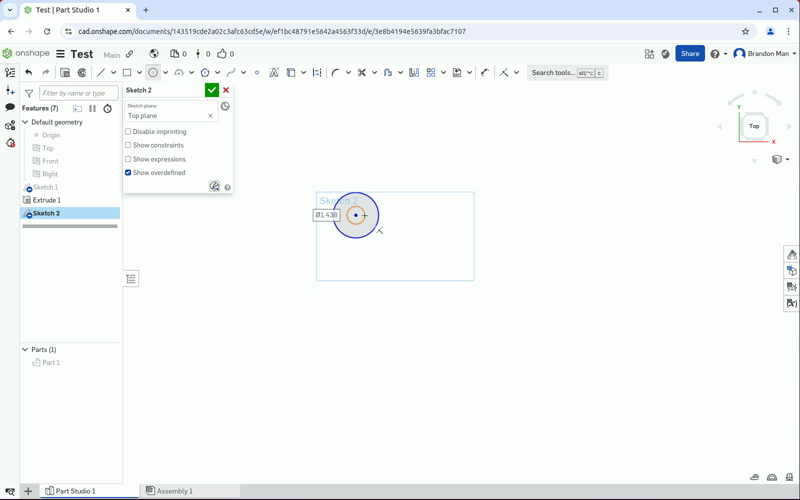
scroll(-6)
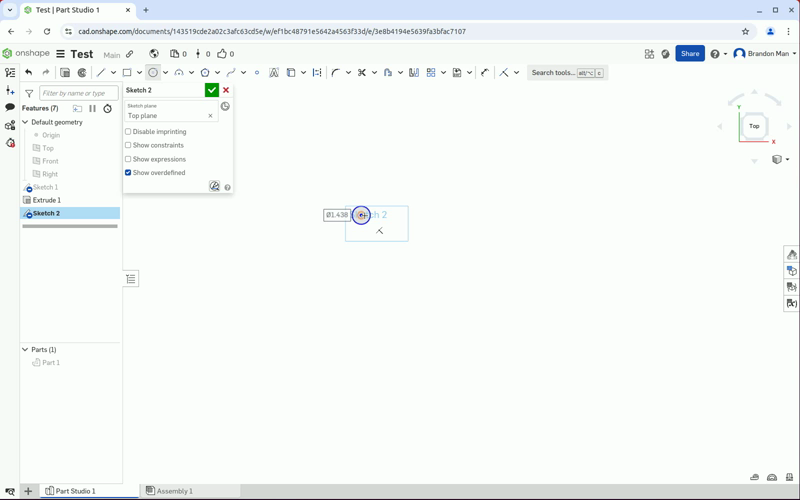
key(esc)
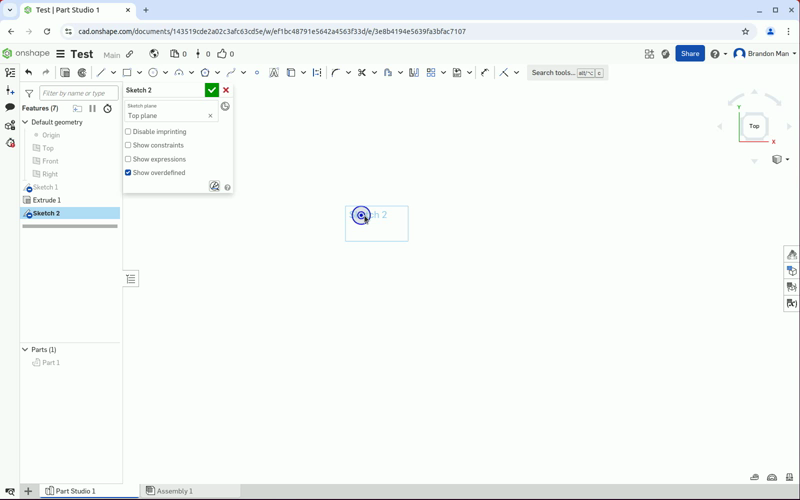
mouse_move(364, 208)
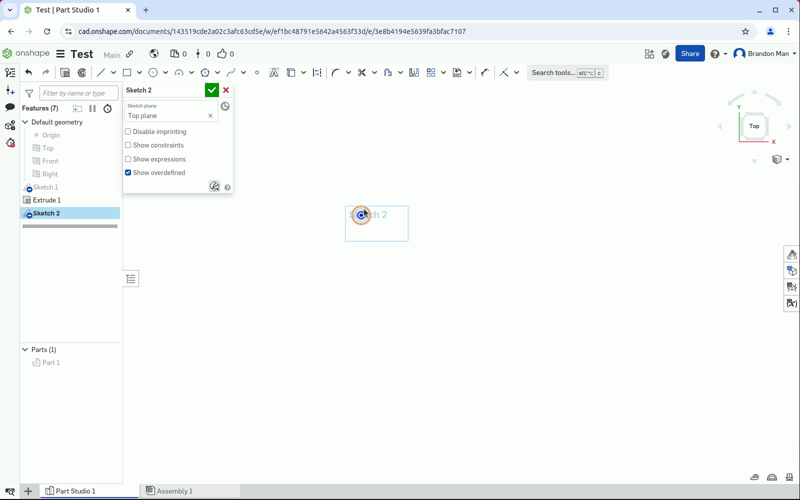
scroll(6)
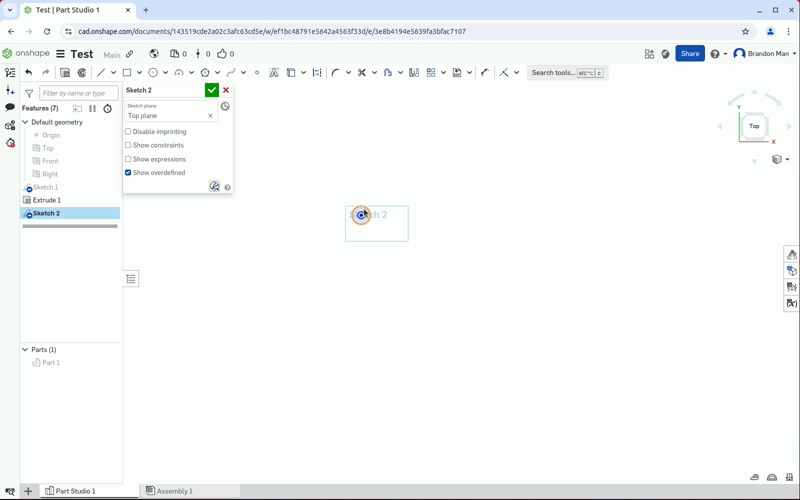
scroll(6)
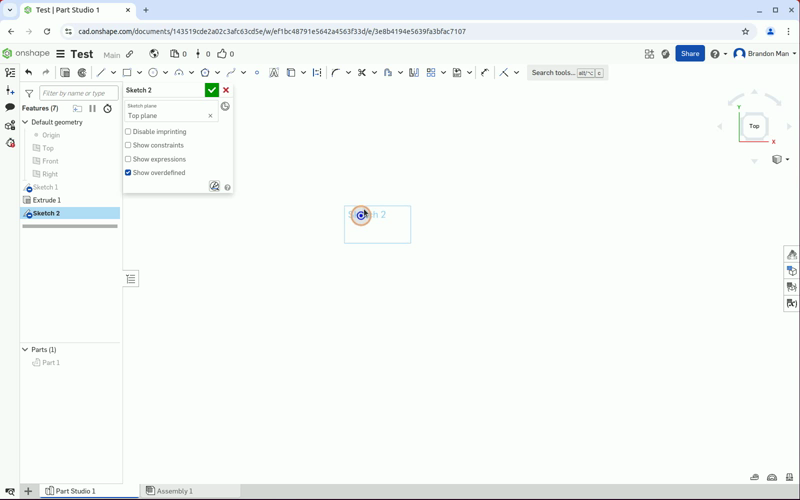
scroll(6)
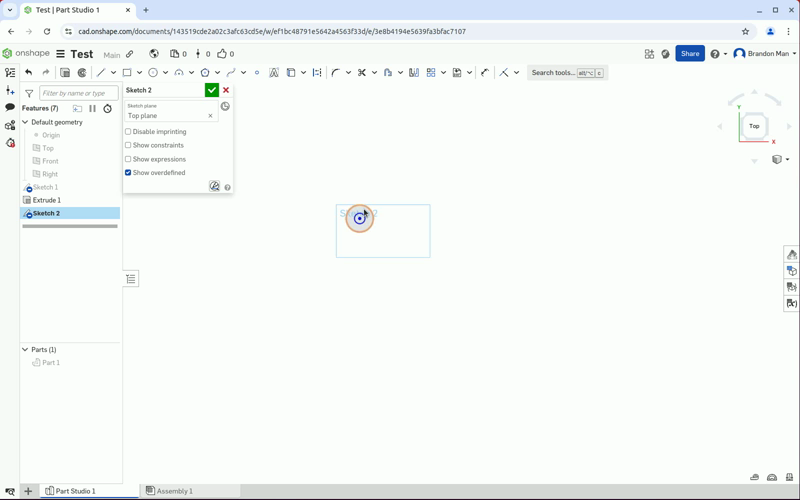
scroll(6)
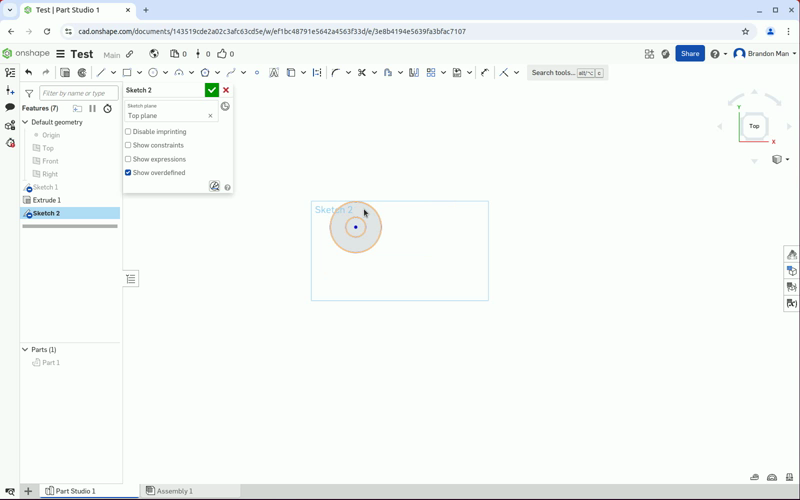
scroll(6)
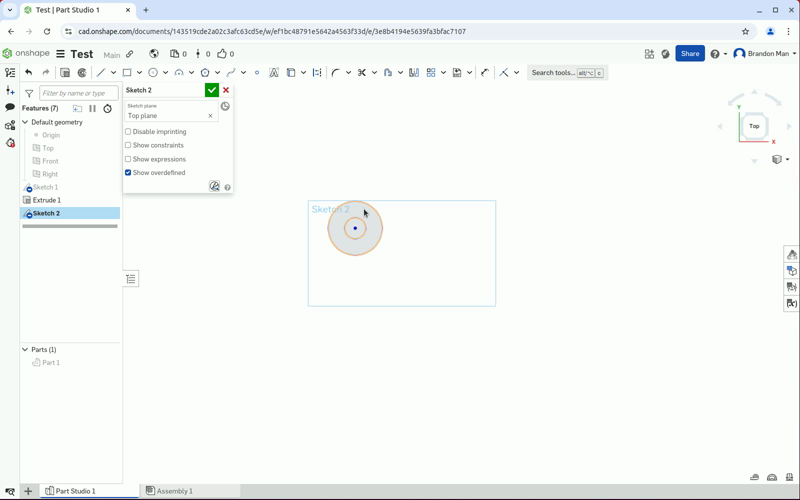
scroll(6)
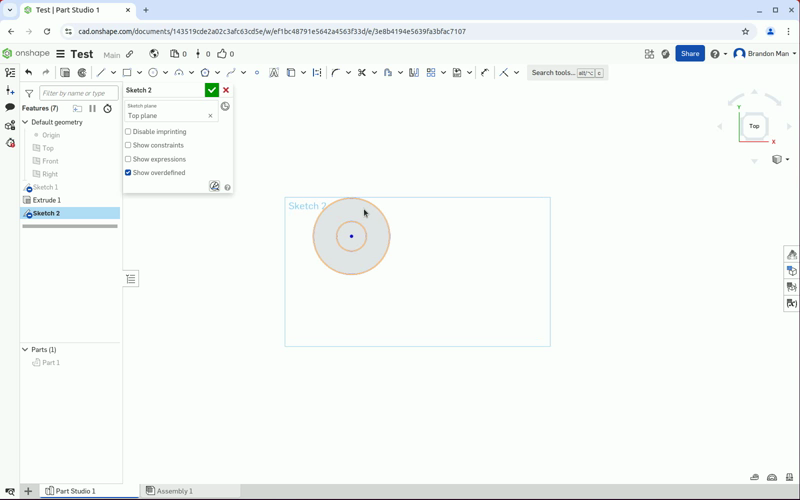
scroll(6)
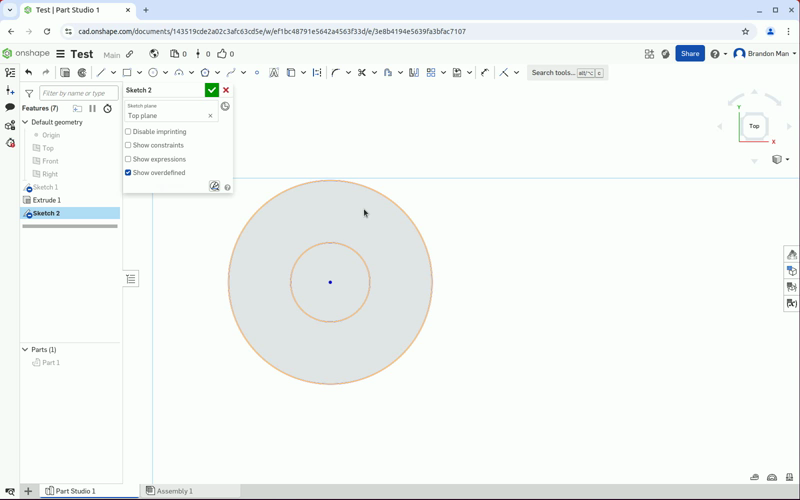
click(364, 208)
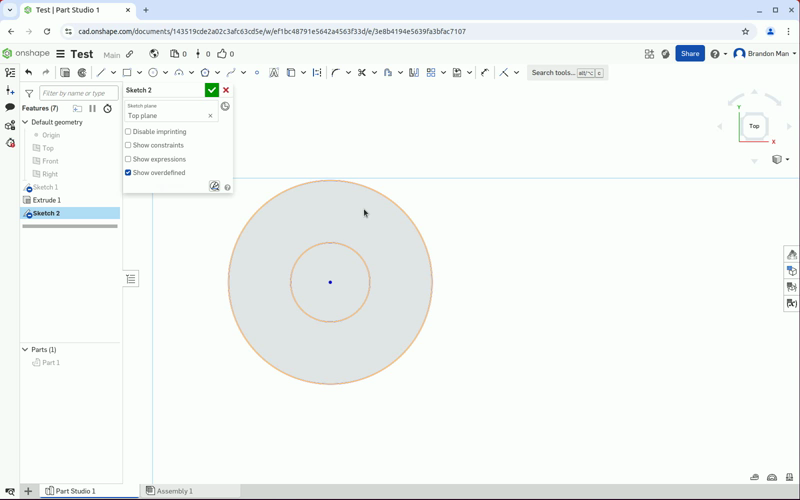
scroll(-6)
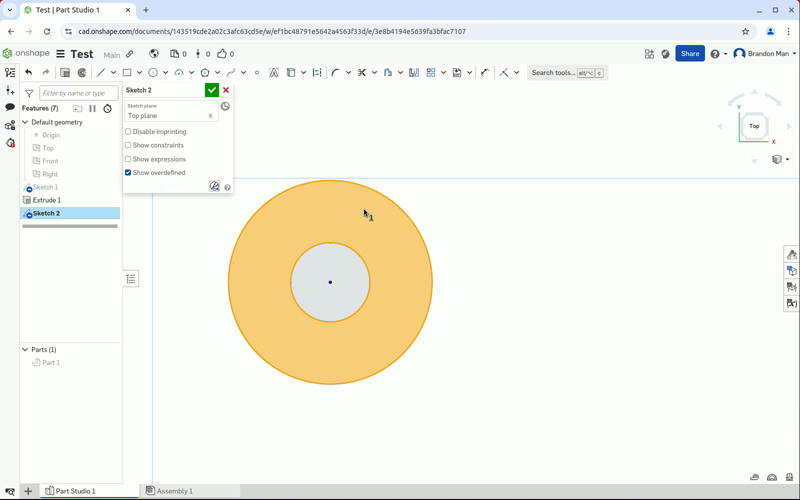
scroll(-6)
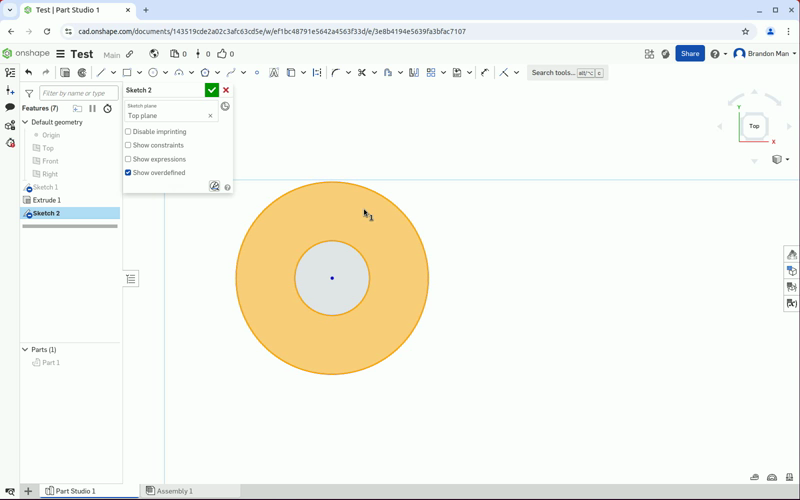
scroll(-6)
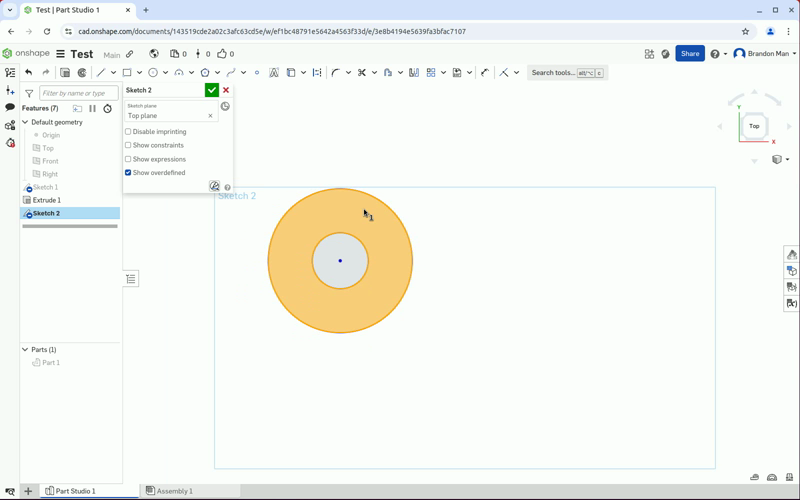
scroll(-6)
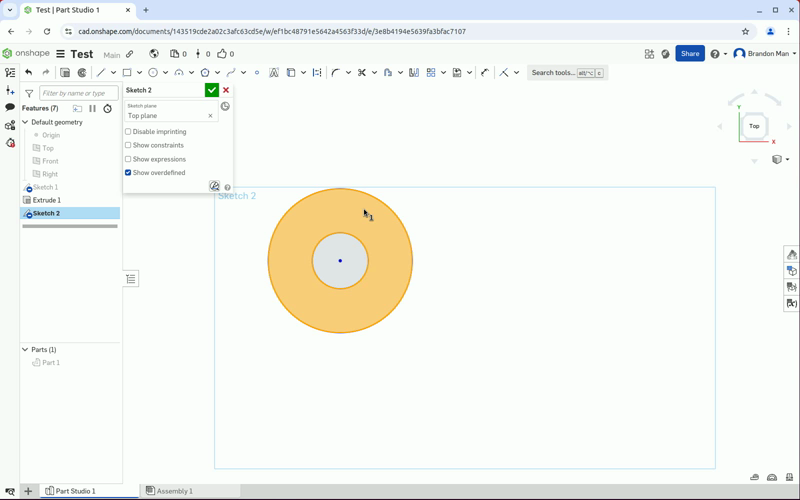
scroll(-6)
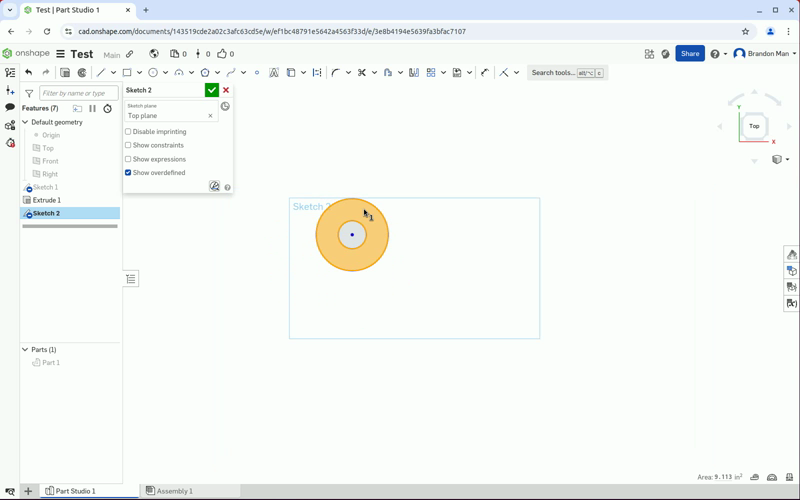
scroll(-6)
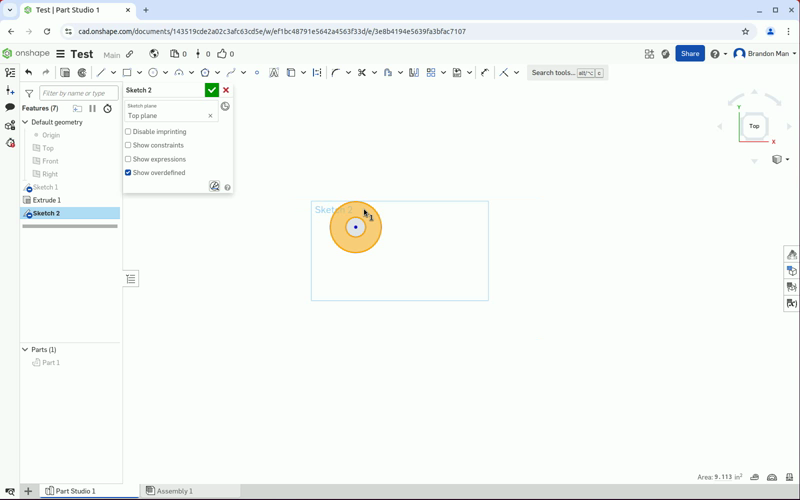
scroll(-6)
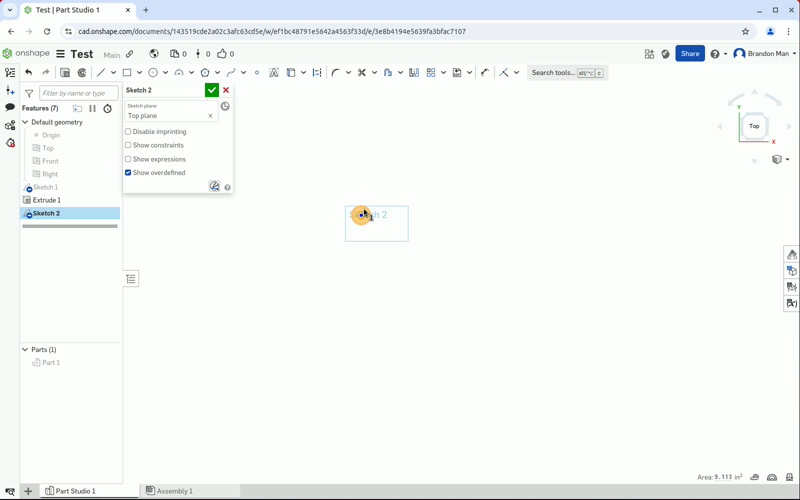
mouse_move(73, 352)
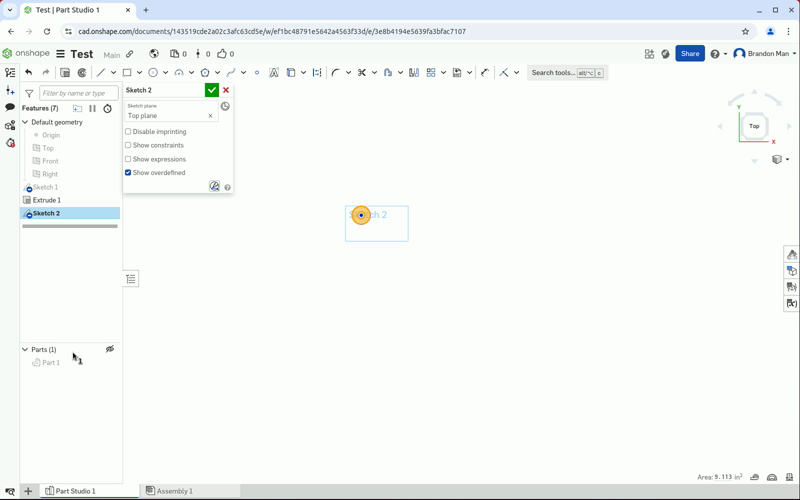
key(shift+y)
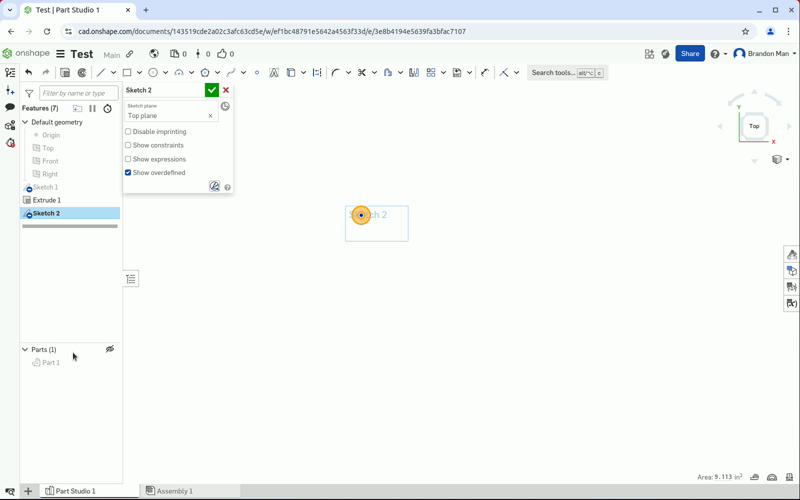
key(shift+e)
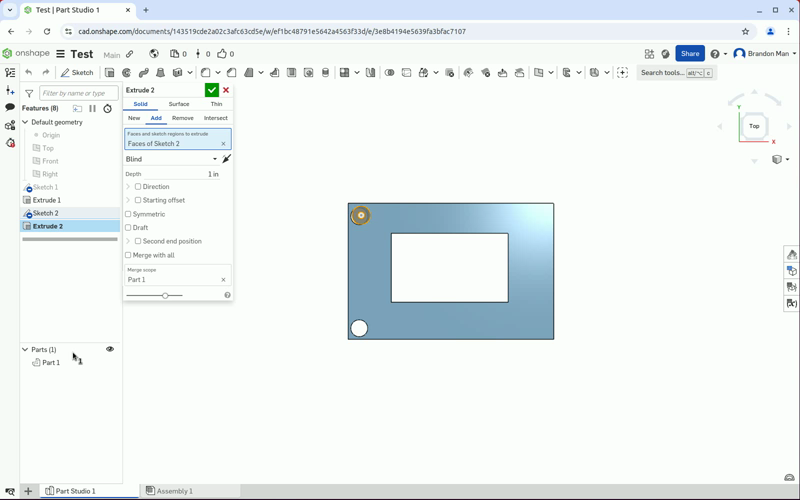
mouse_move(143, 106)
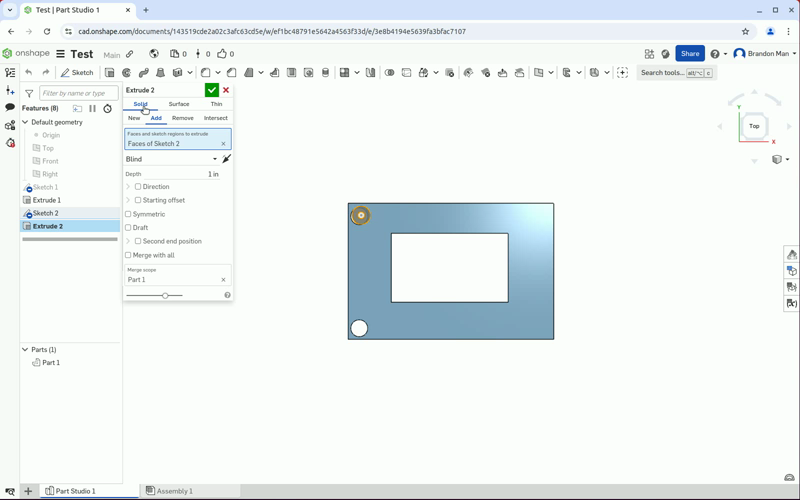
click(143, 106)
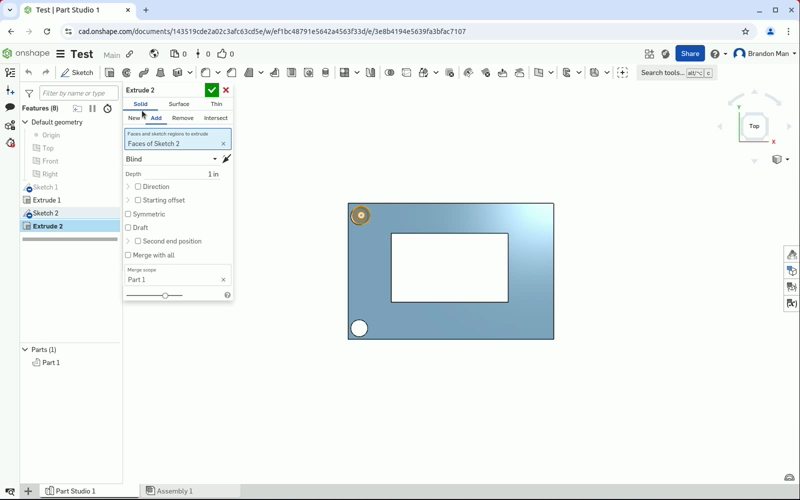
mouse_move(137, 120)
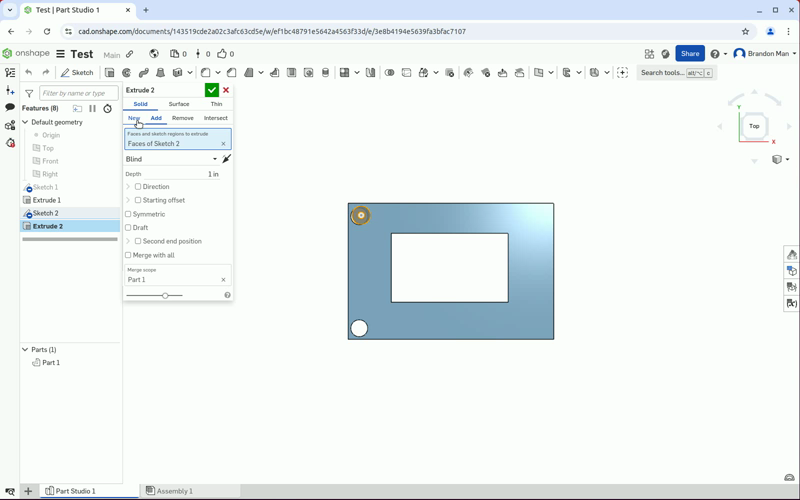
click(137, 120)
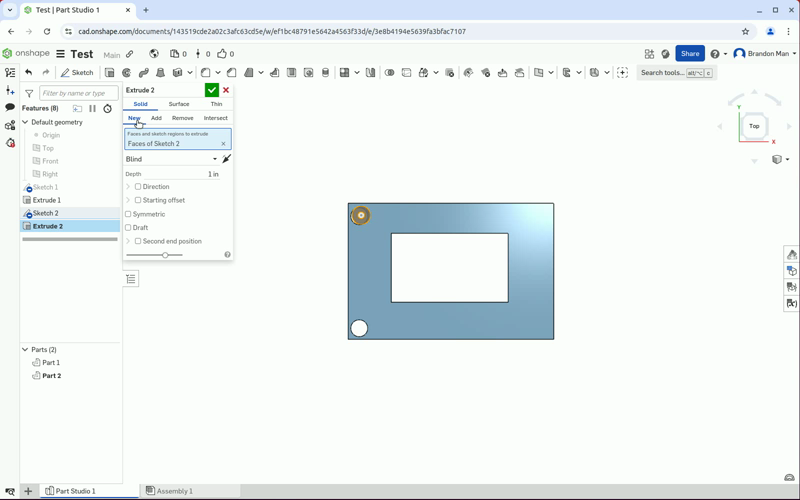
key(tab, 4)
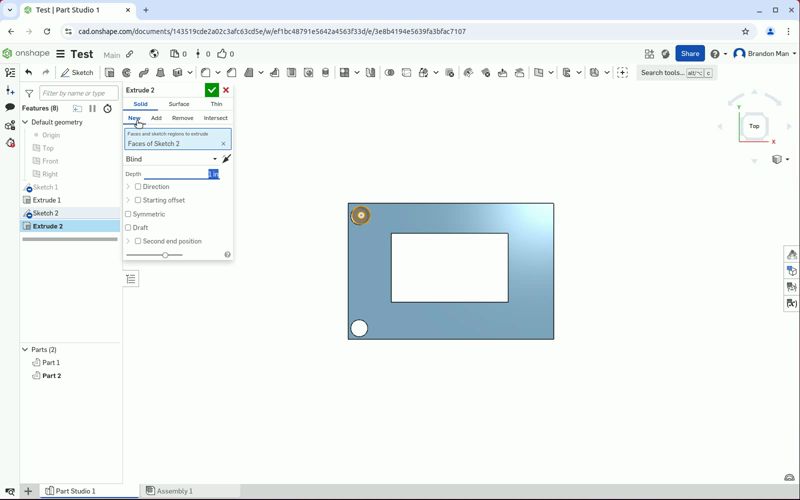
text(1.685)
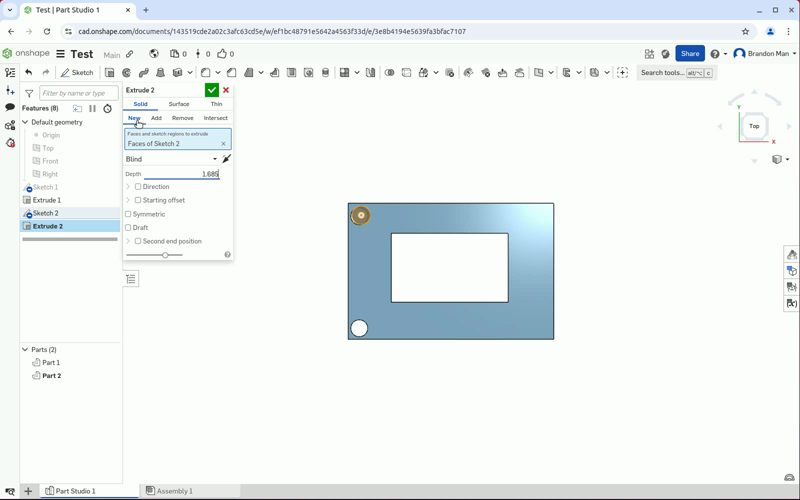
key(enter)
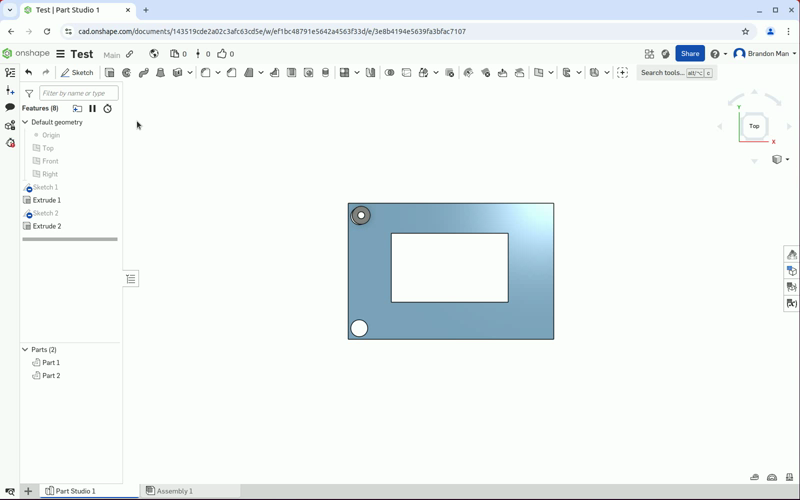
key(shift+h)
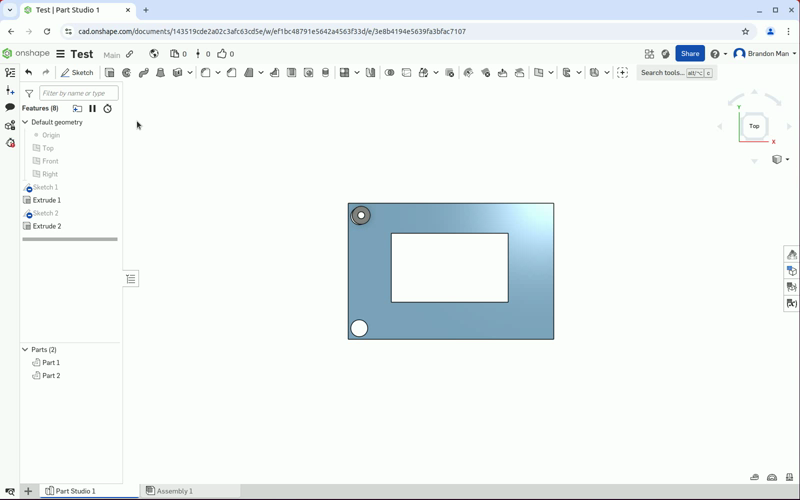
key(shift+h)
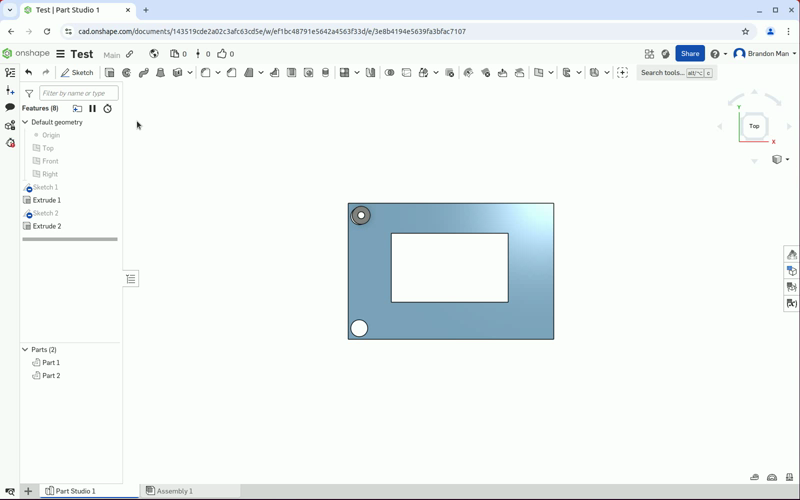
mouse_move(73, 189)
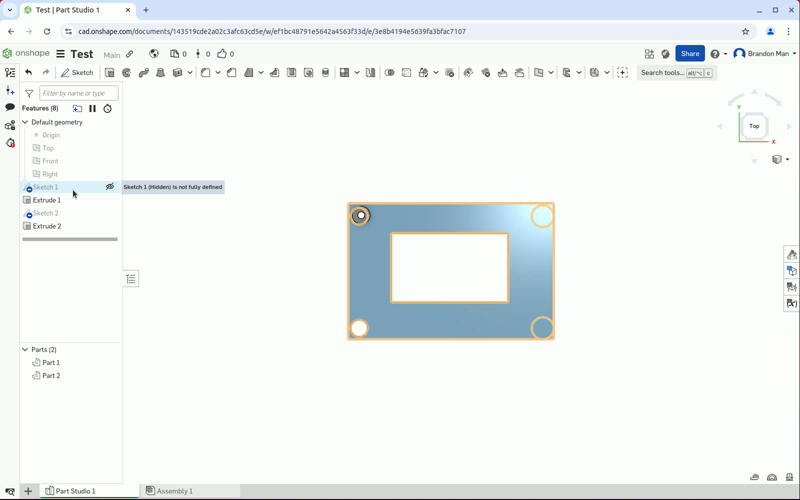
click(73, 189)
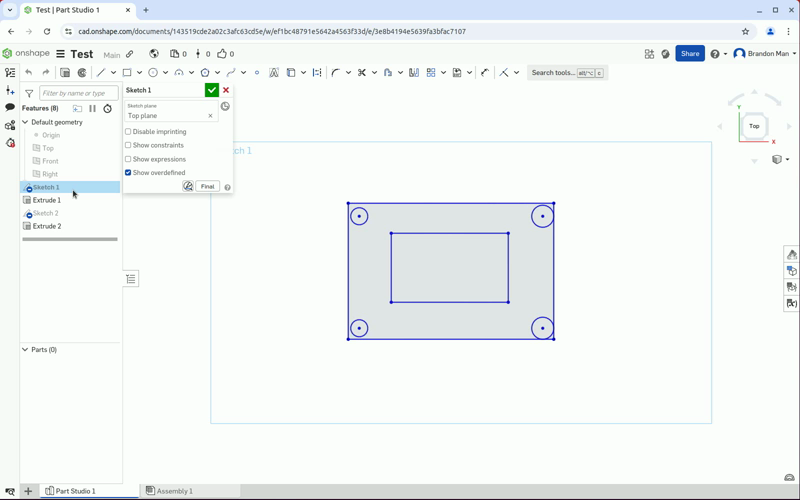
mouse_move(229, 92)
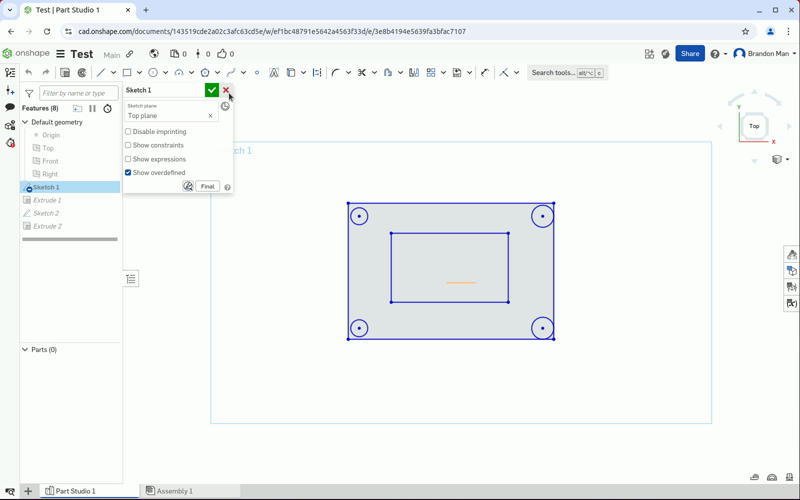
click(229, 92)
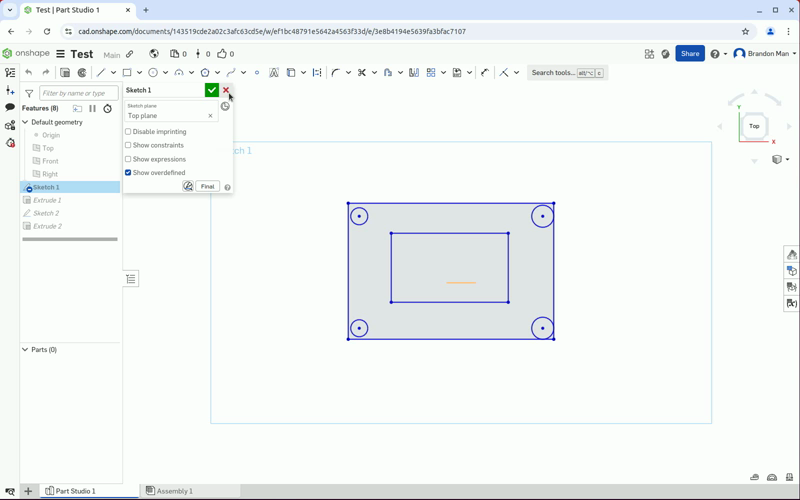
key(shift+s)
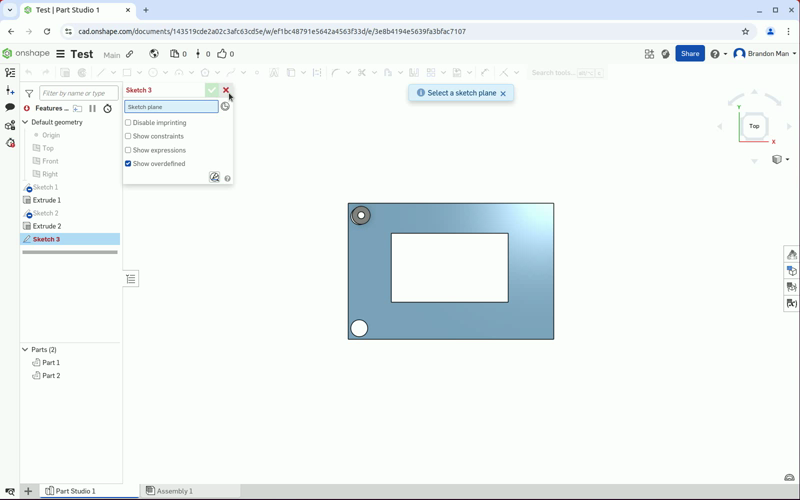
mouse_move(73, 150)
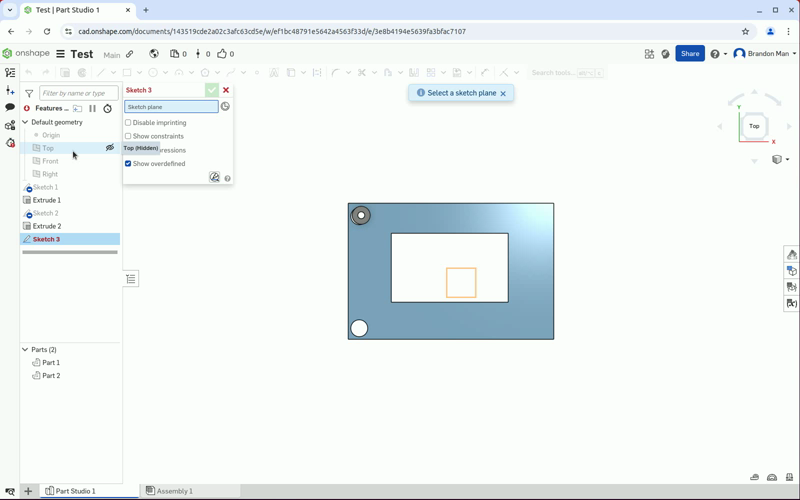
click(73, 150)
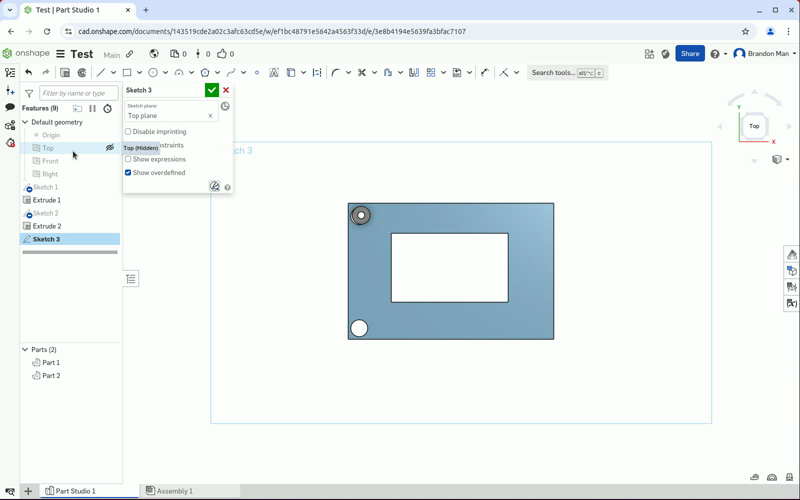
mouse_move(73, 352)
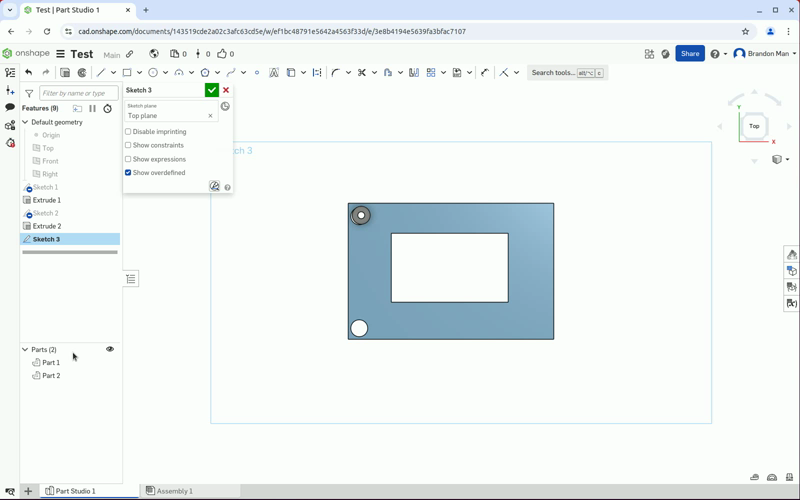
key(y)
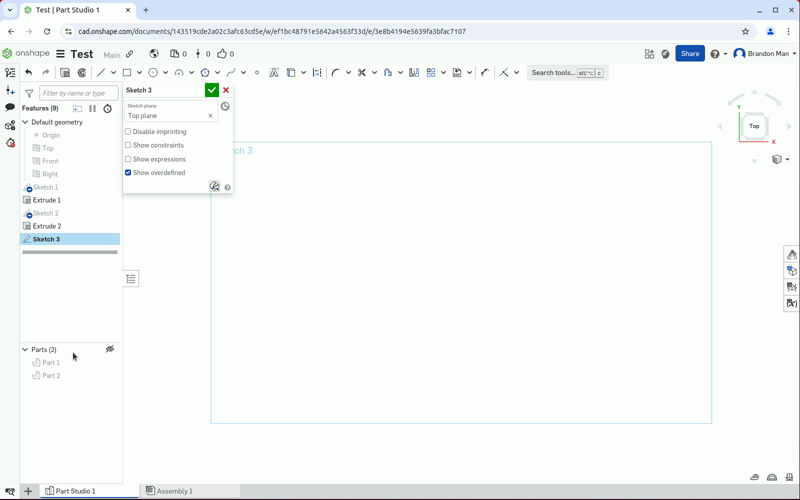
key(c)
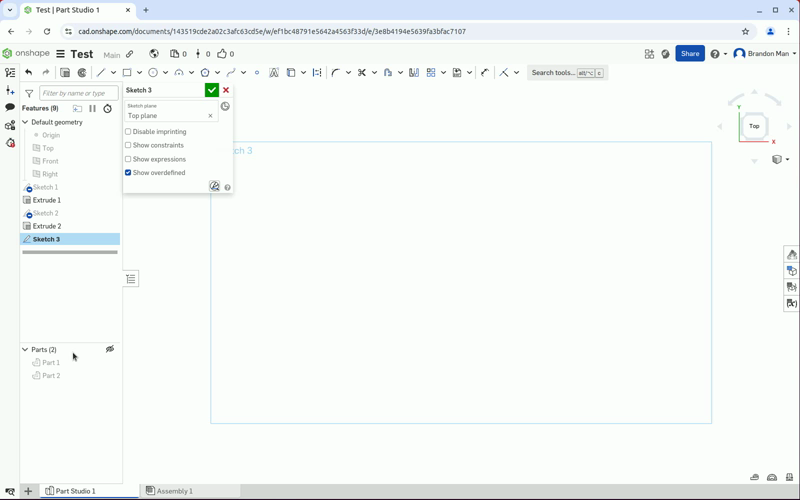
key_down(shift)
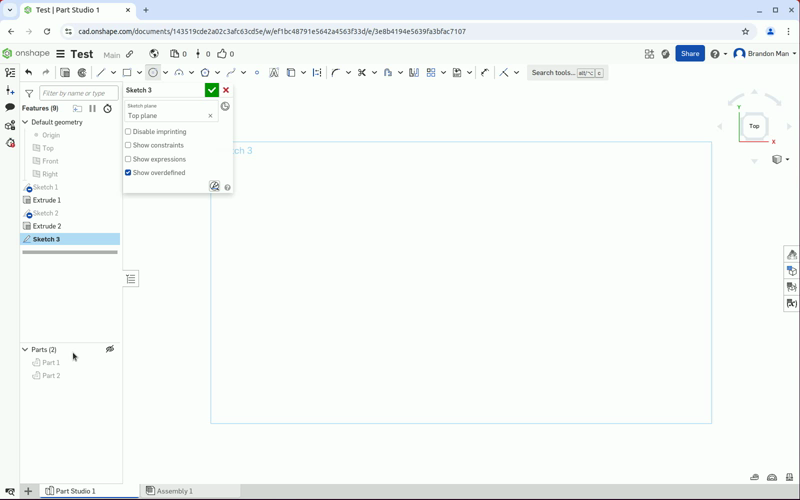
mouse_move(542, 215)
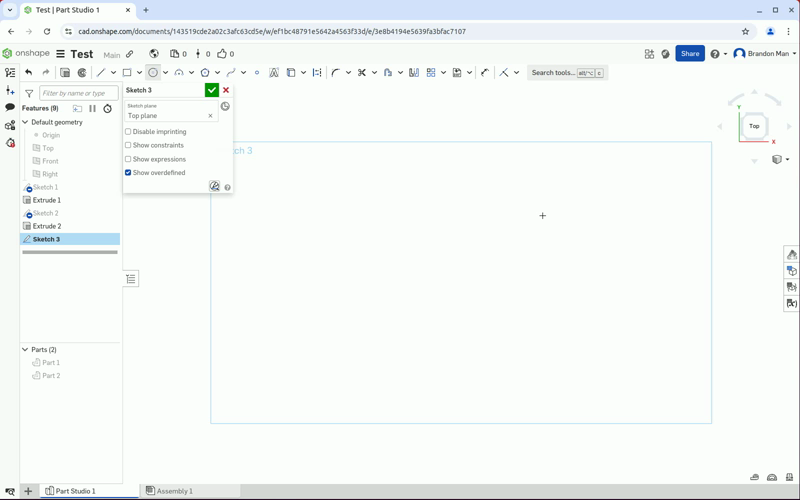
click(542, 215)
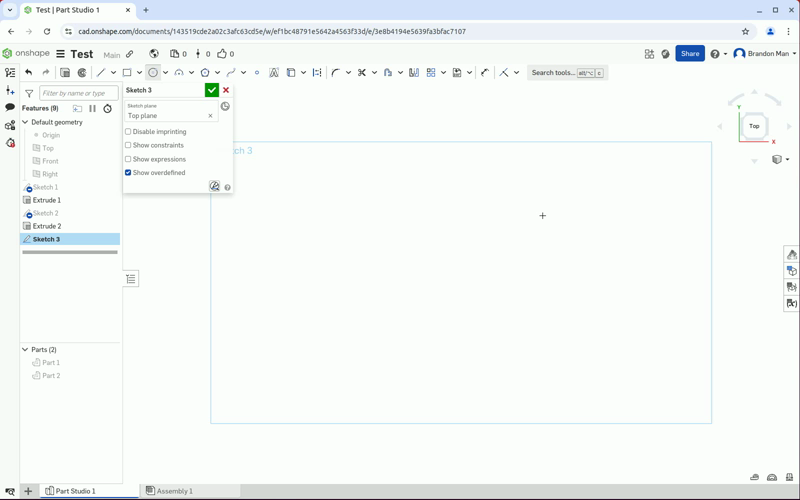
key_up(shift)
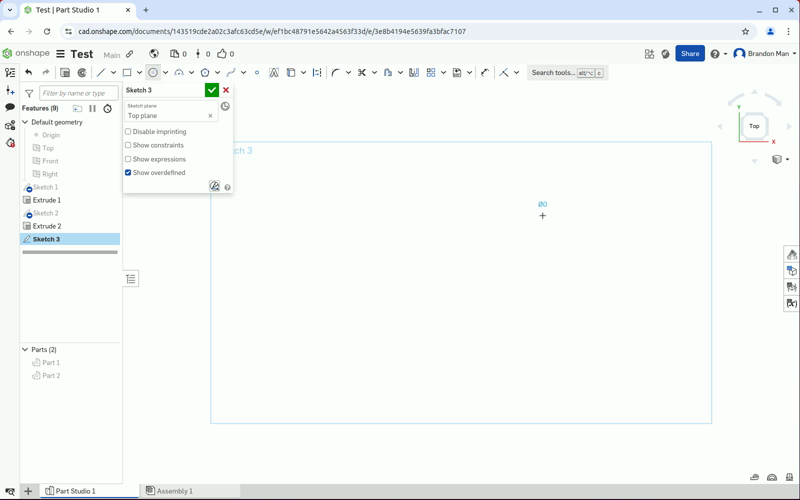
mouse_move(552, 215)
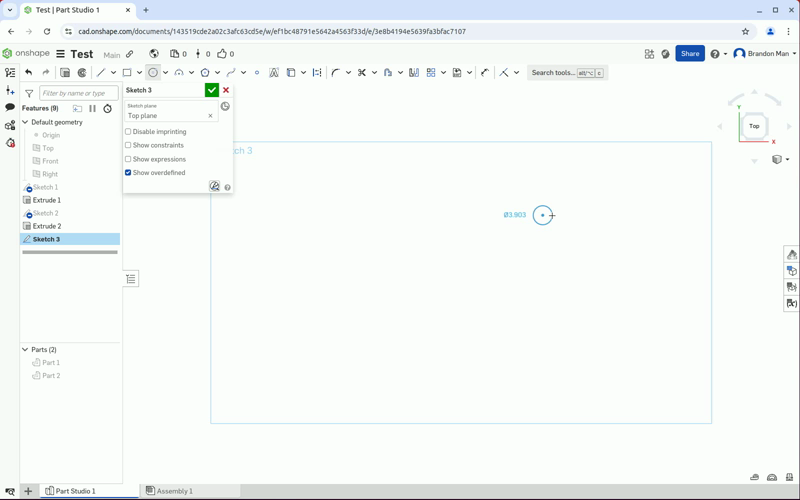
click(552, 215)
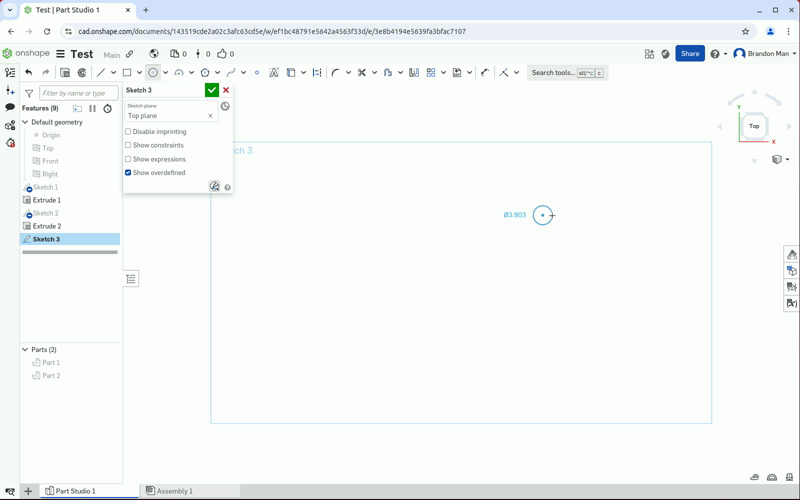
key(esc)
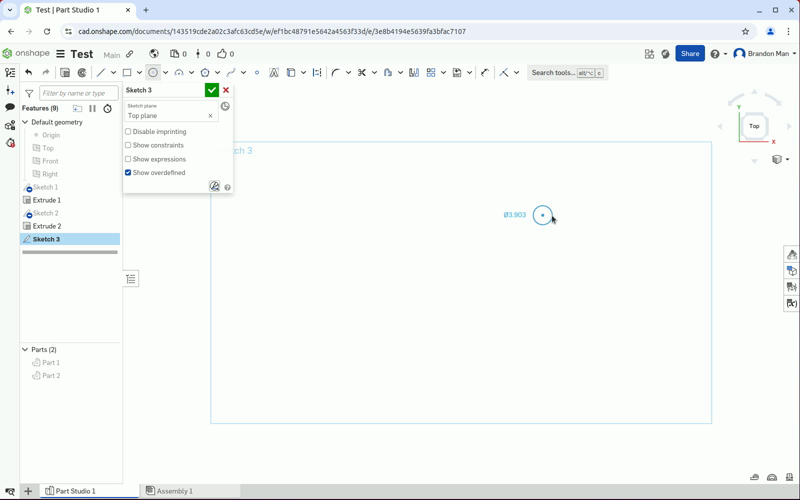
key(c)
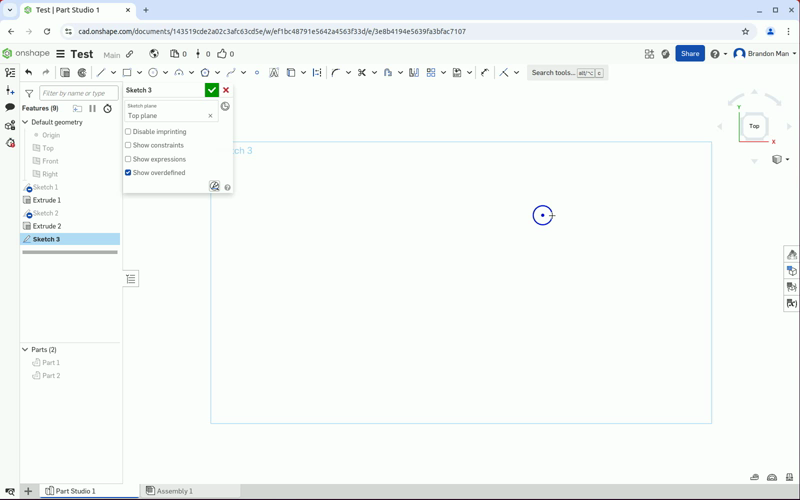
key_down(shift)
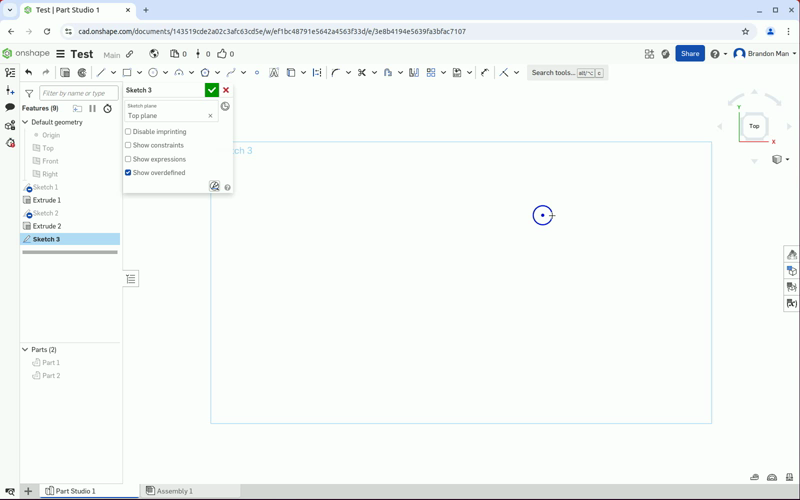
mouse_move(542, 215)
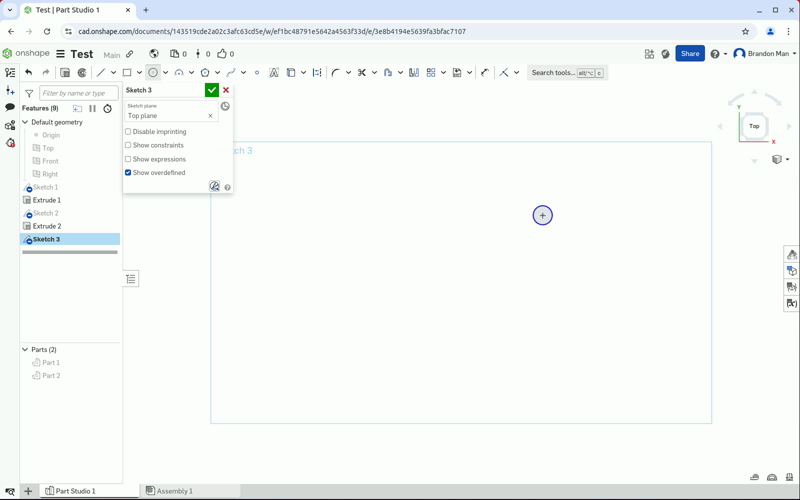
click(542, 215)
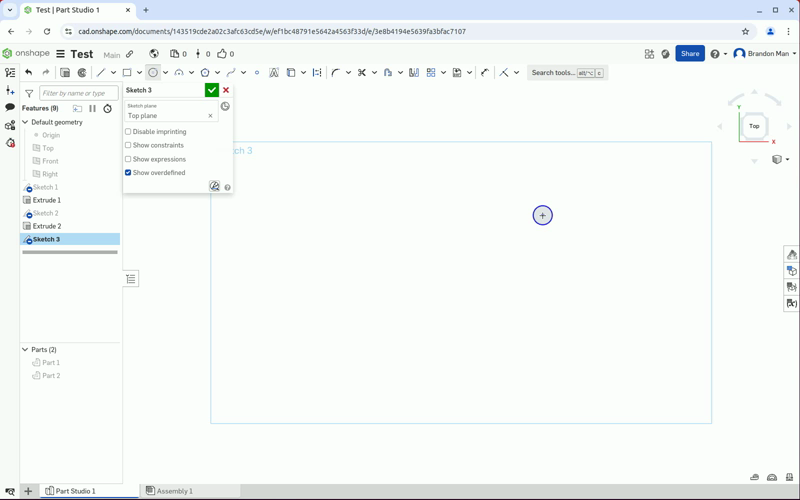
key_up(shift)
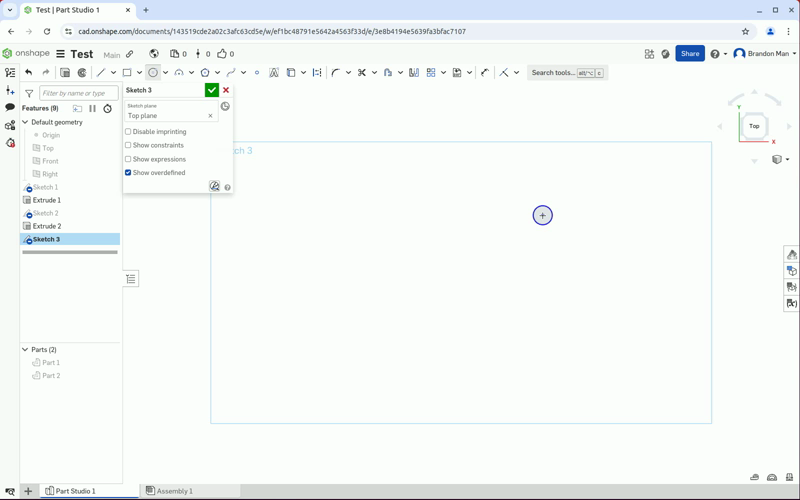
mouse_move(546, 215)
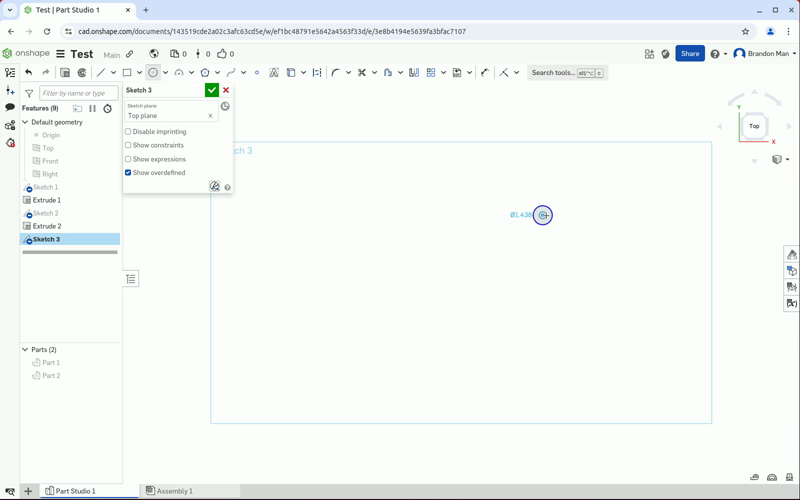
scroll(6)
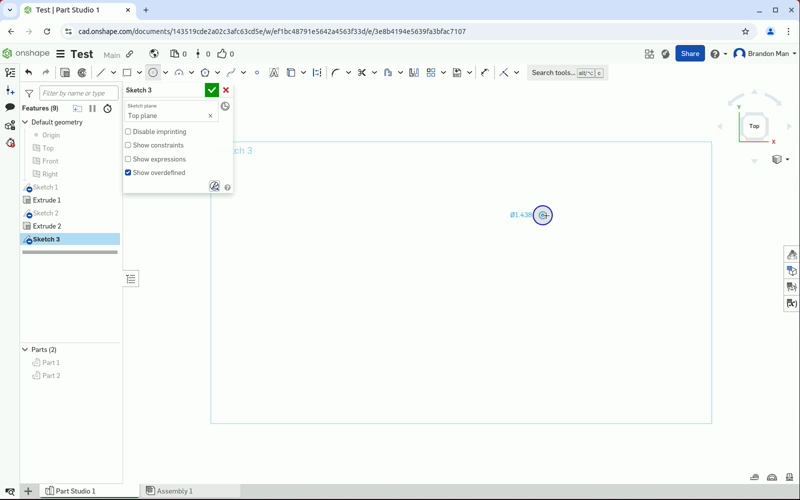
scroll(6)
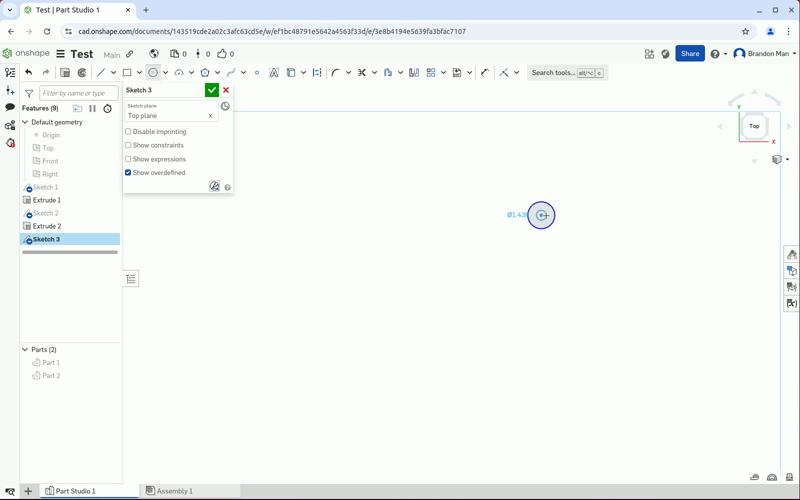
scroll(6)
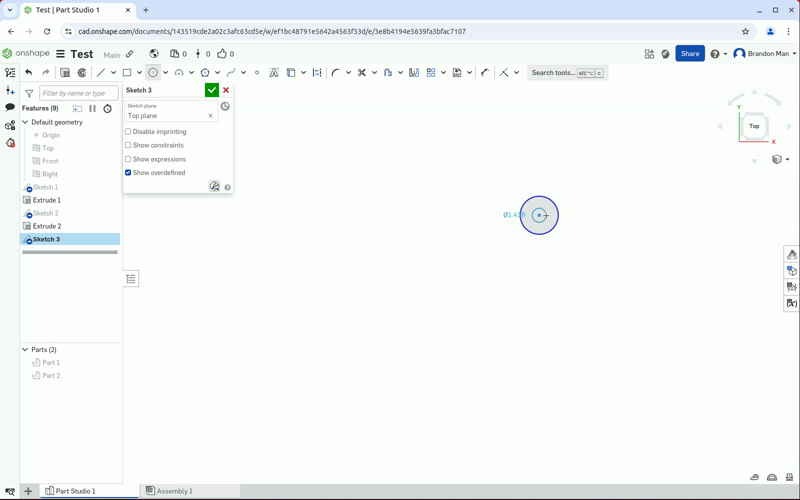
scroll(6)
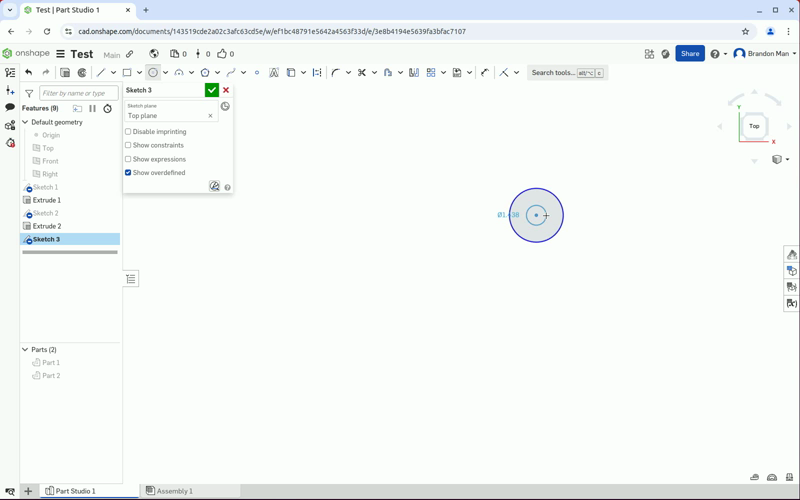
scroll(6)
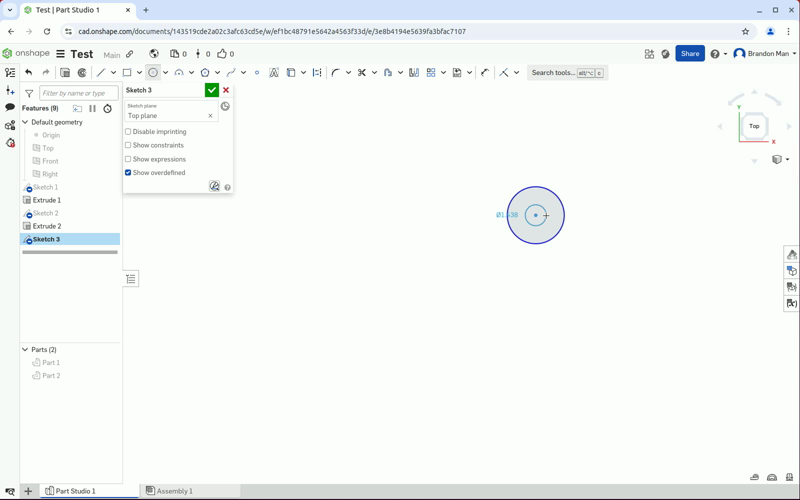
scroll(6)
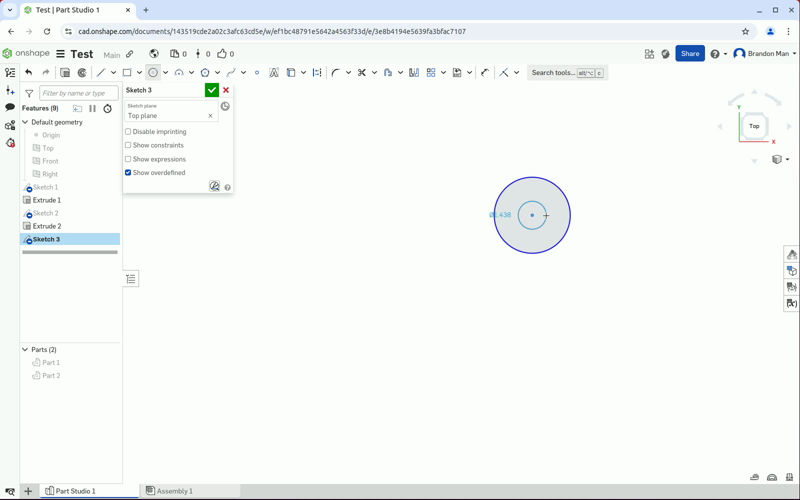
scroll(6)
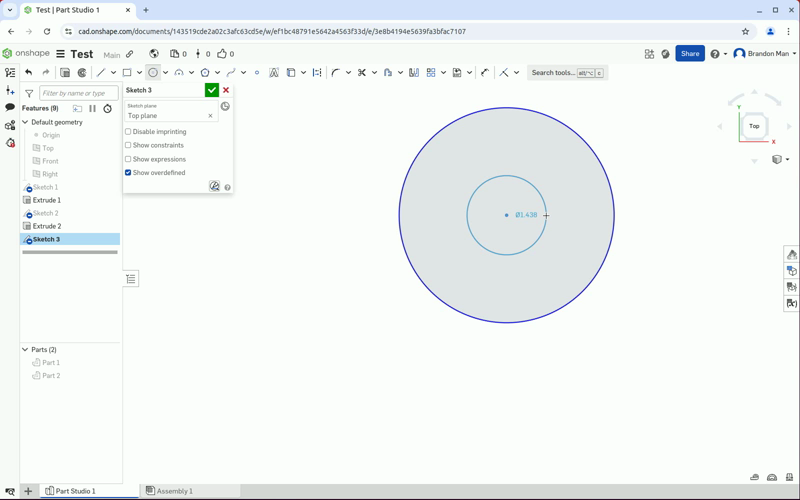
click(546, 215)
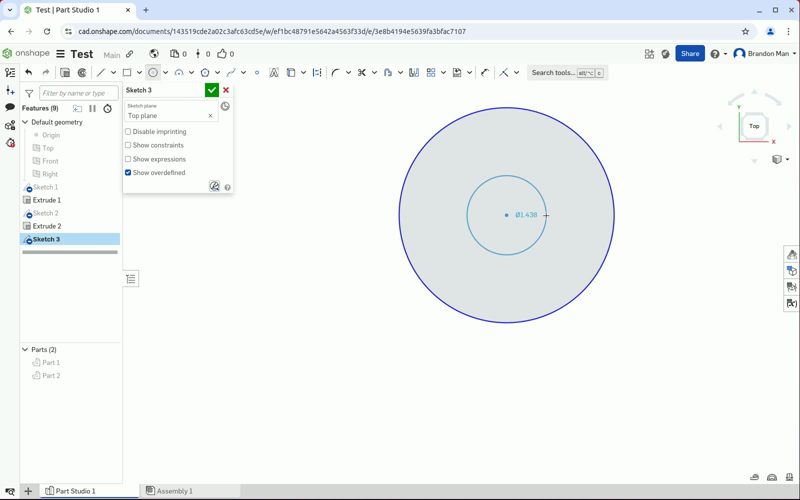
scroll(-6)
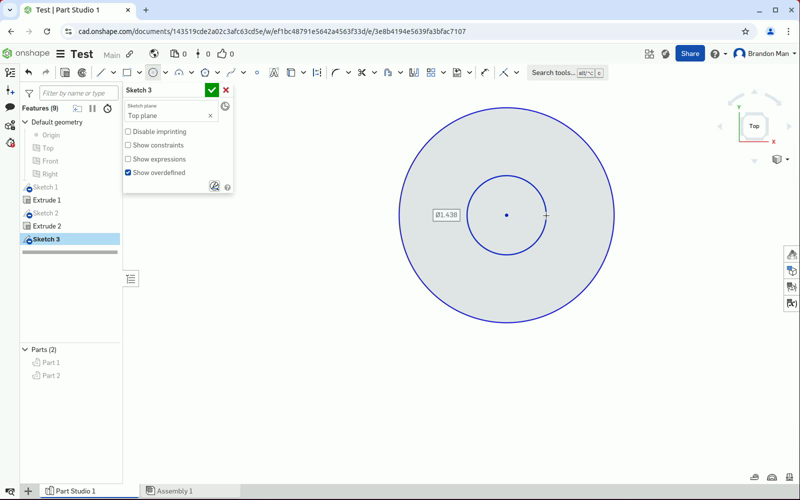
scroll(-6)
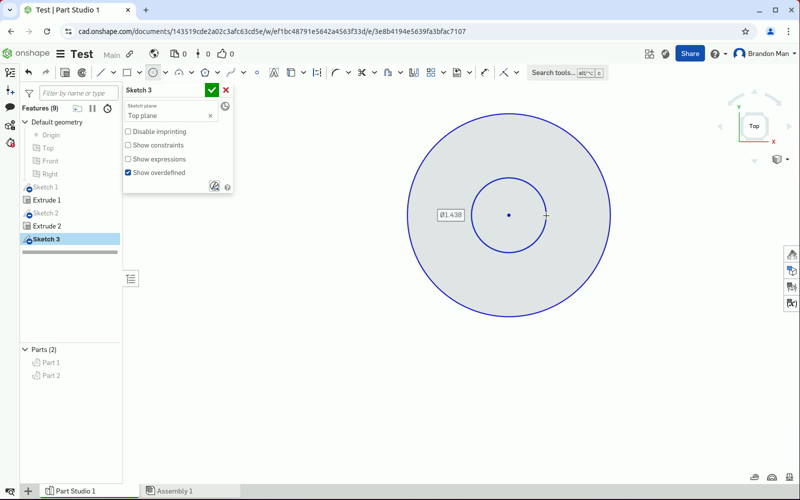
scroll(-6)
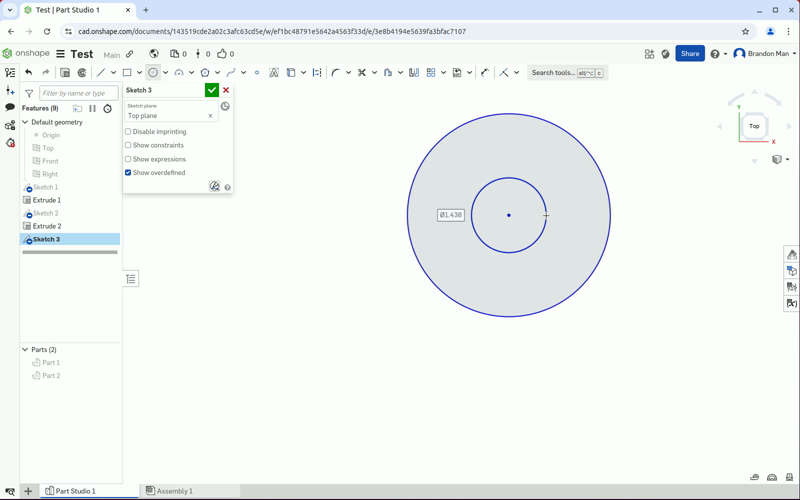
scroll(-6)
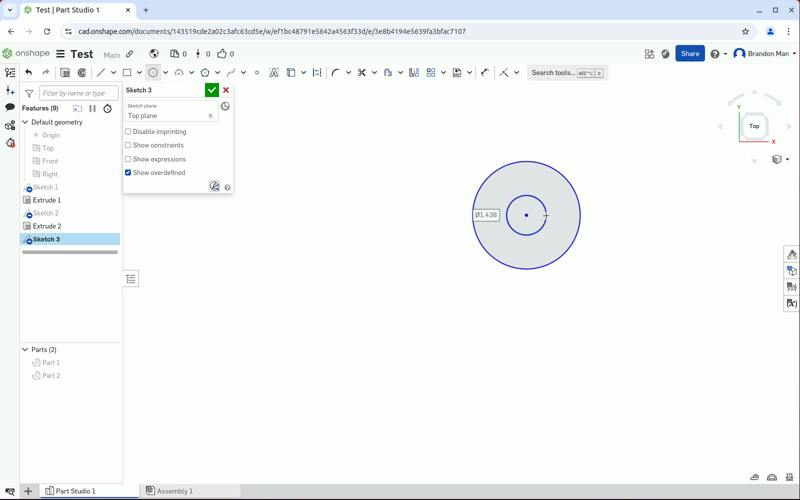
scroll(-6)
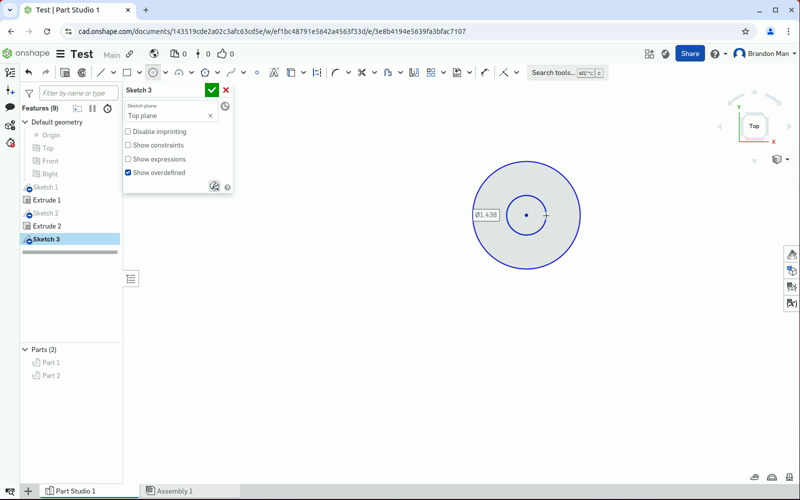
scroll(-6)
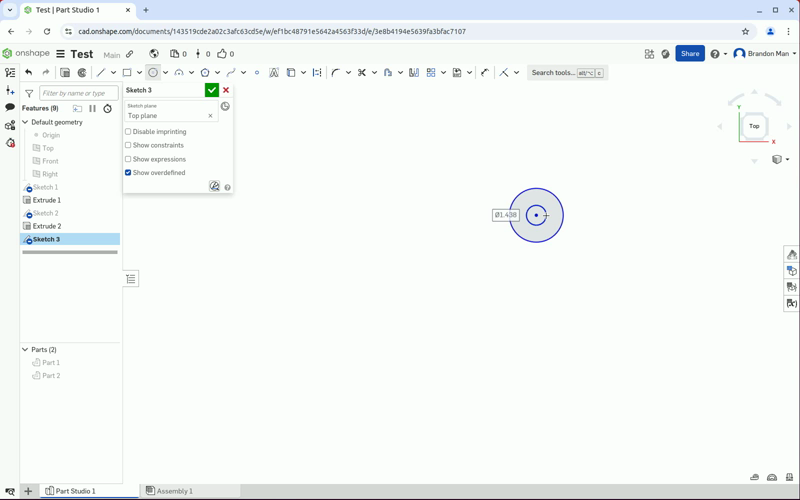
scroll(-6)
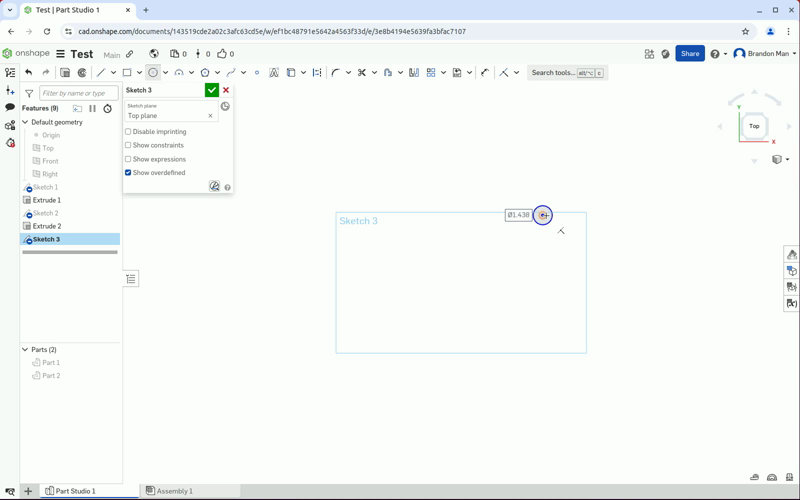
key(esc)
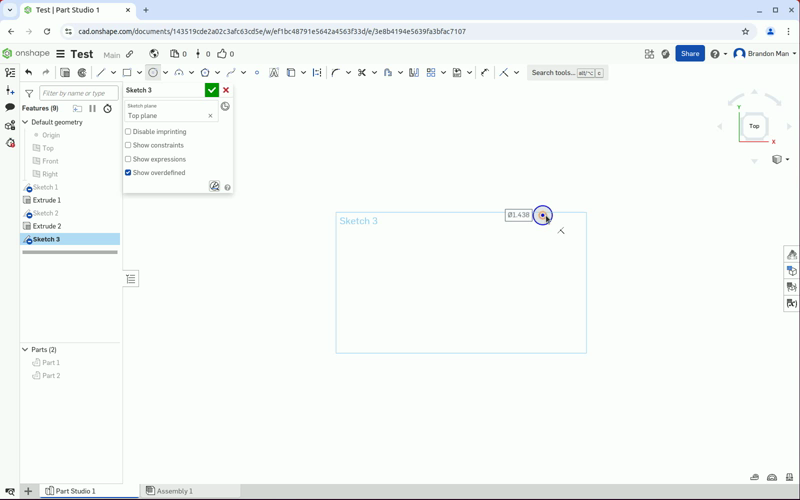
mouse_move(541, 219)
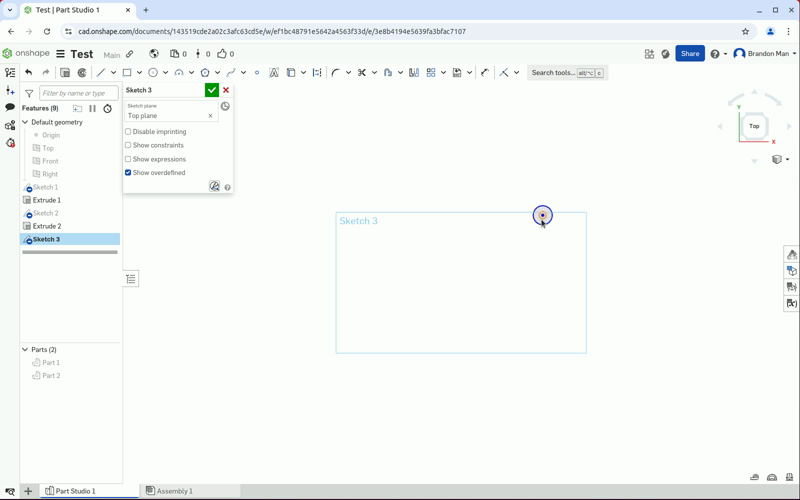
scroll(6)
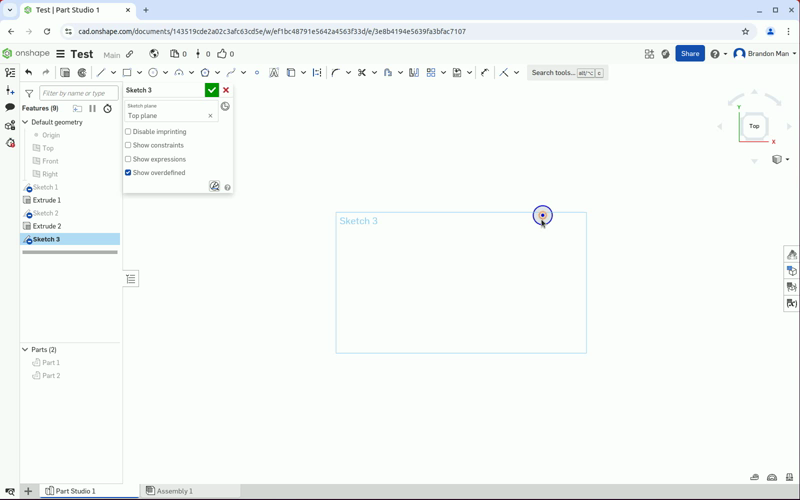
scroll(6)
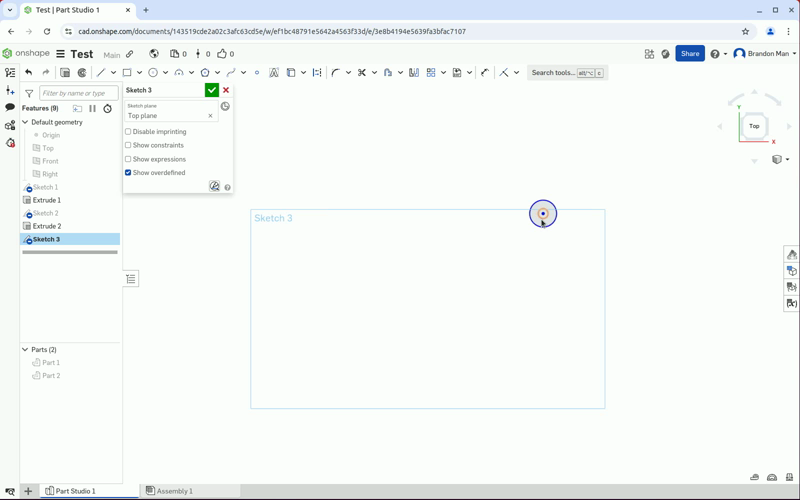
scroll(6)
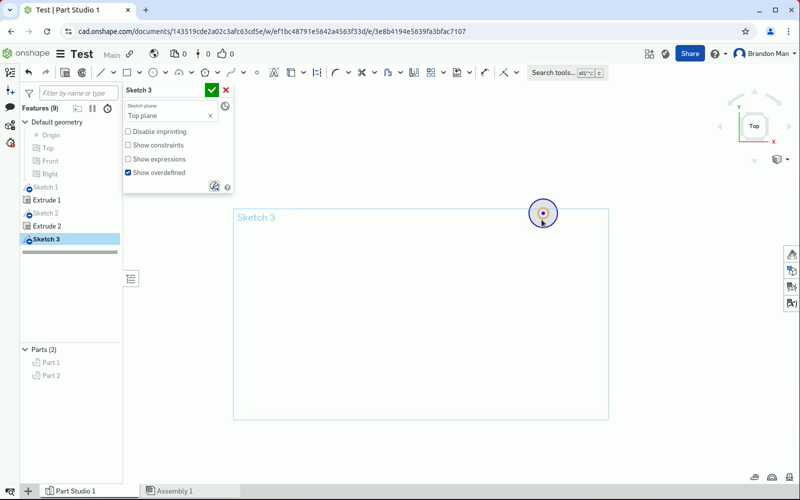
scroll(6)
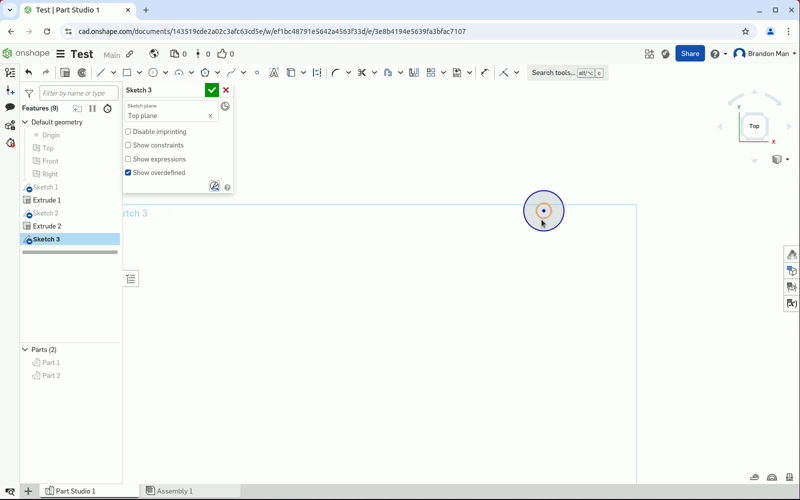
scroll(6)
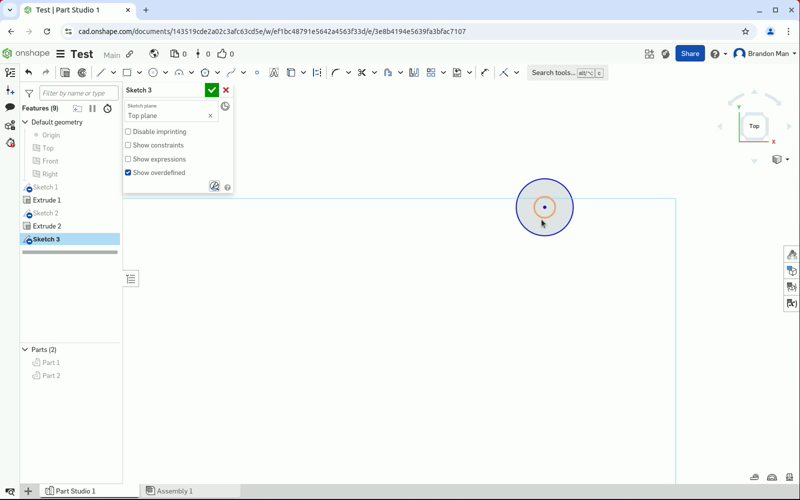
scroll(6)
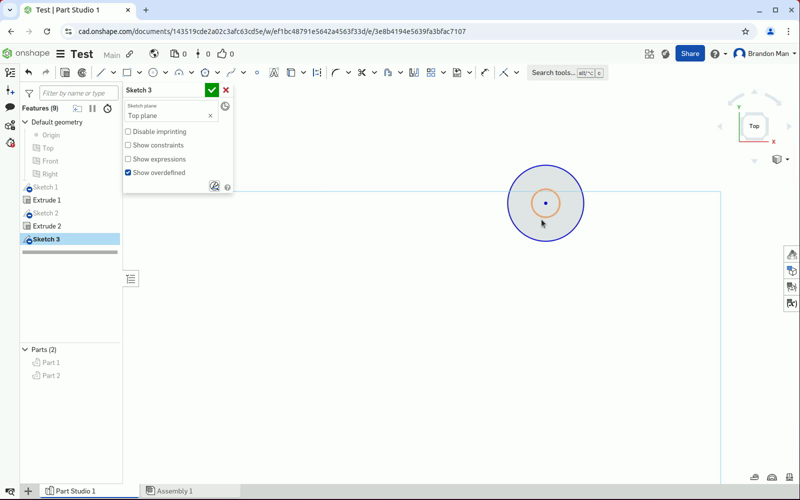
scroll(6)
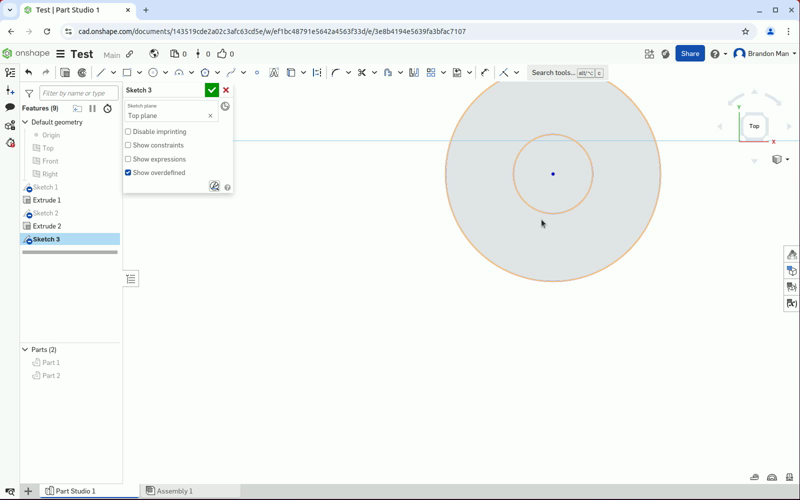
click(541, 219)
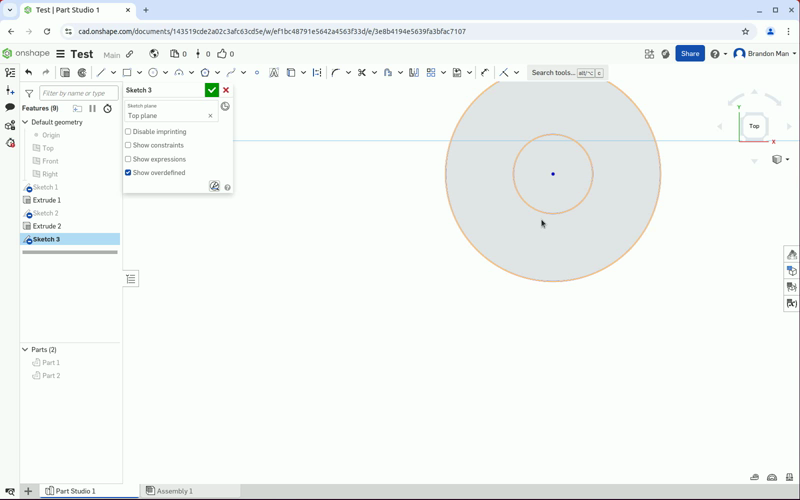
scroll(-6)
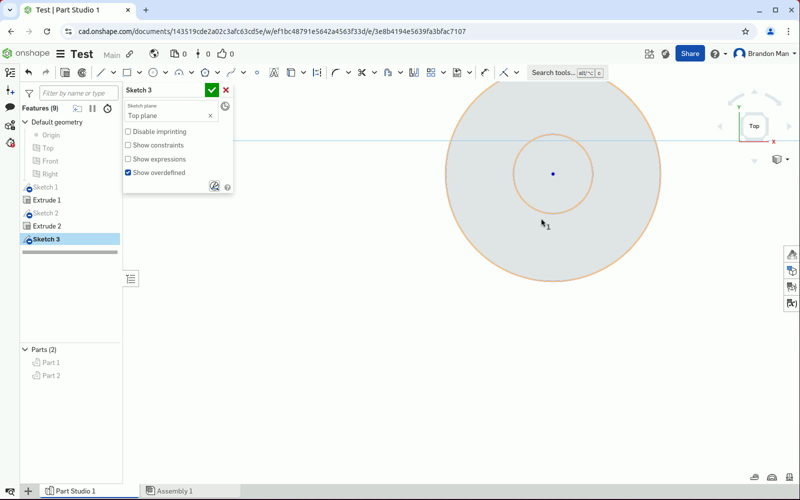
scroll(-6)
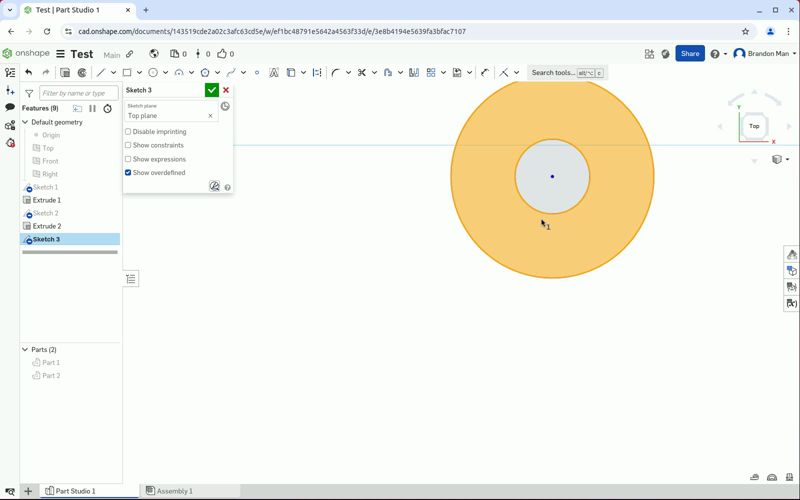
scroll(-6)
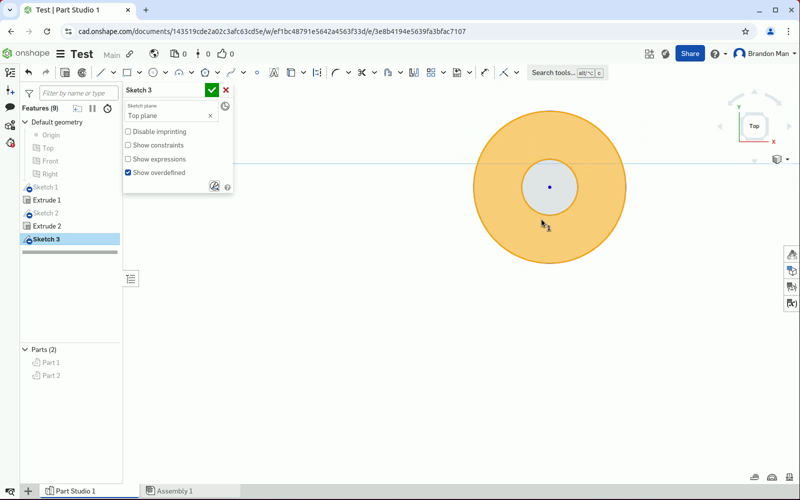
scroll(-6)
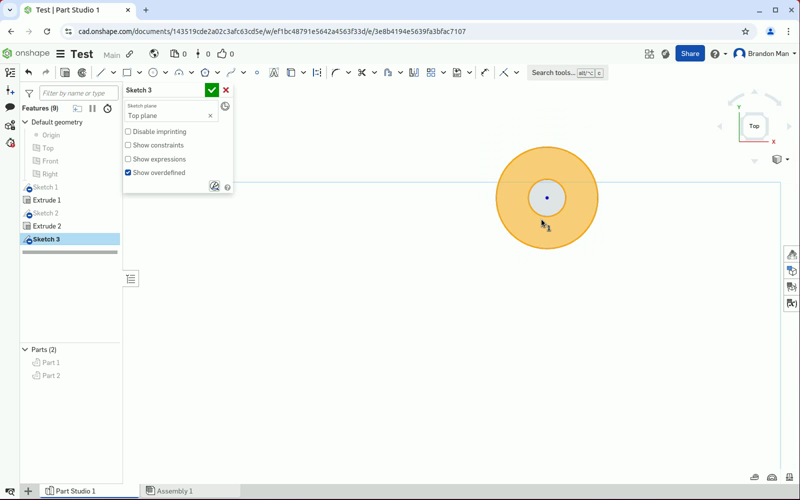
scroll(-6)
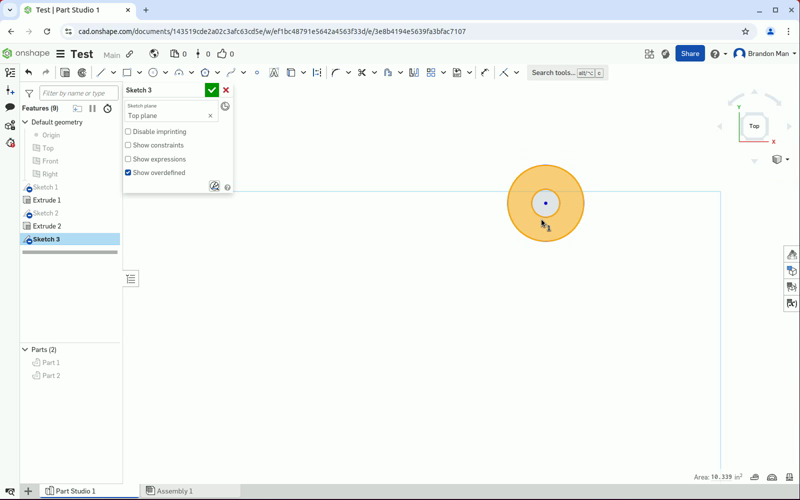
scroll(-6)
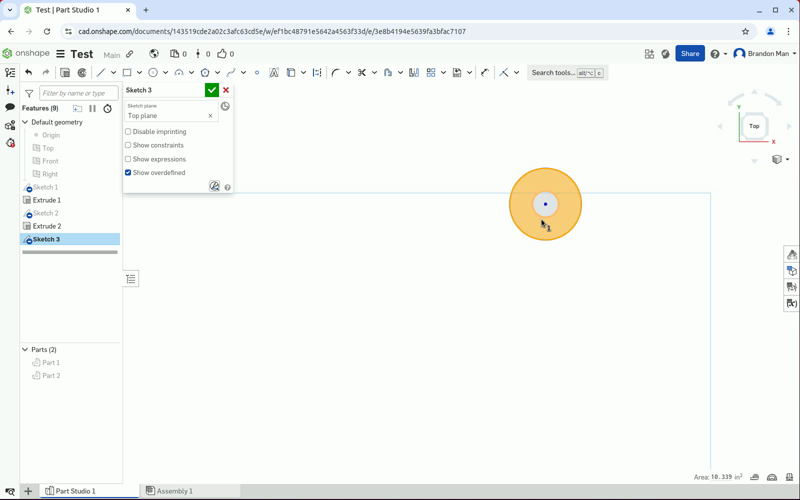
scroll(-6)
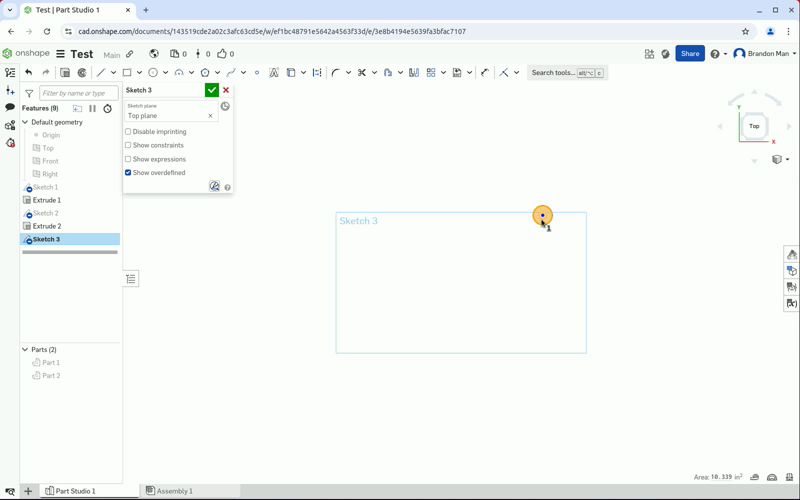
mouse_move(73, 352)
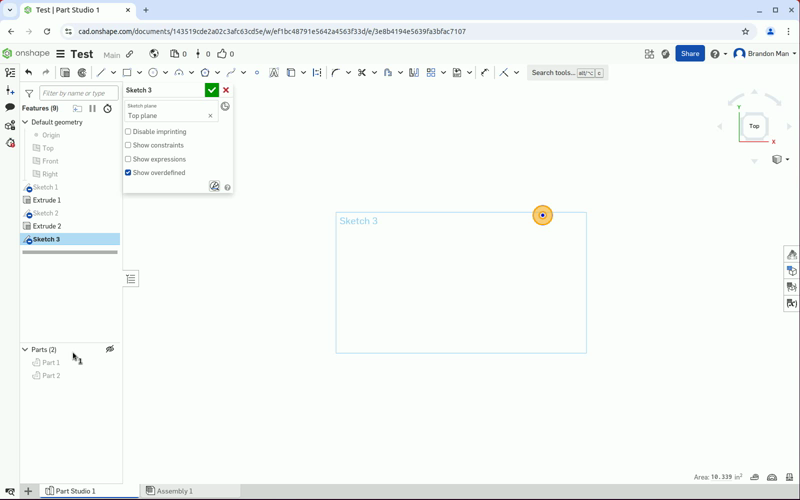
key(shift+y)
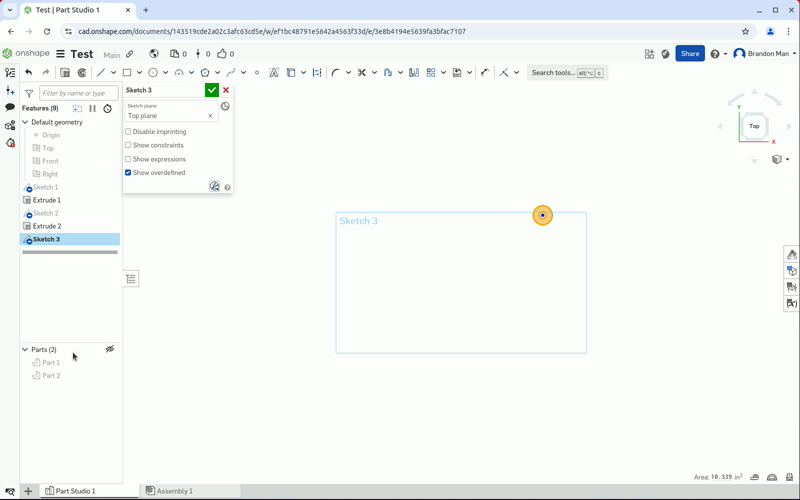
key(shift+e)
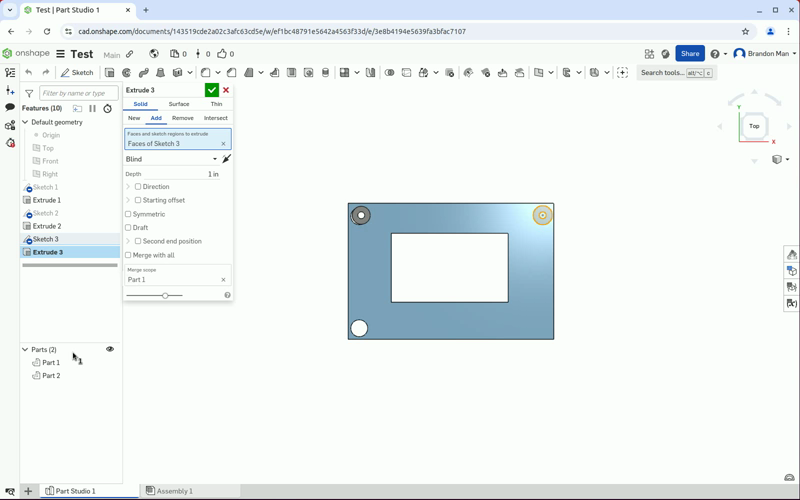
mouse_move(143, 106)
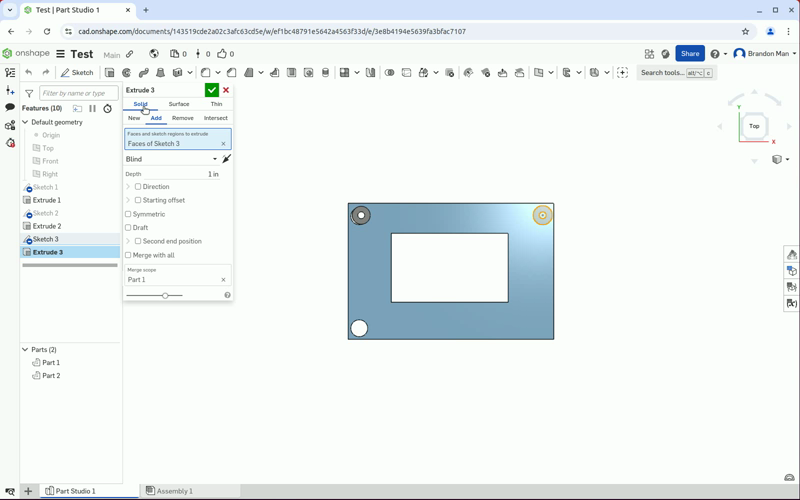
click(143, 106)
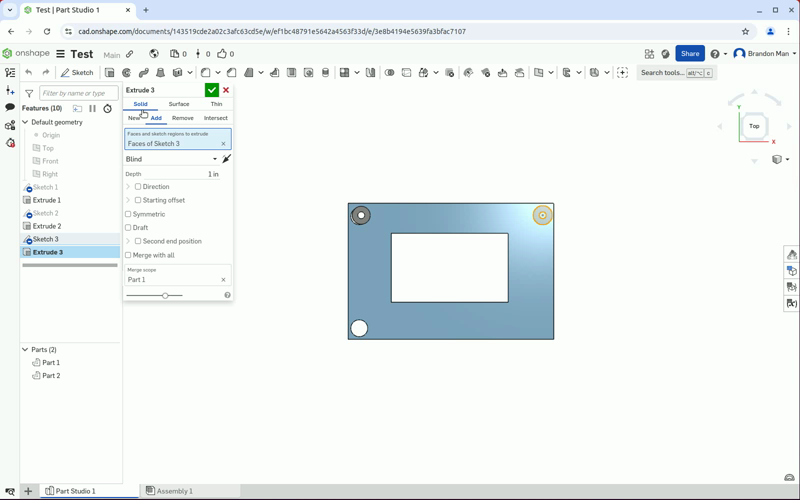
mouse_move(137, 120)
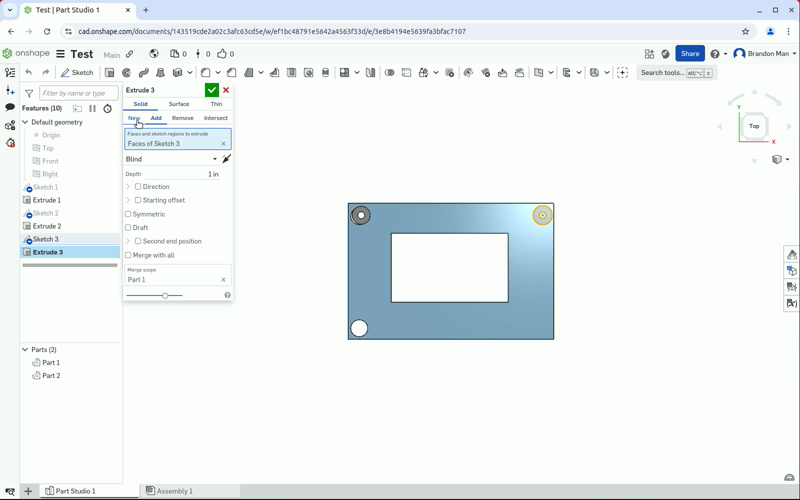
click(137, 120)
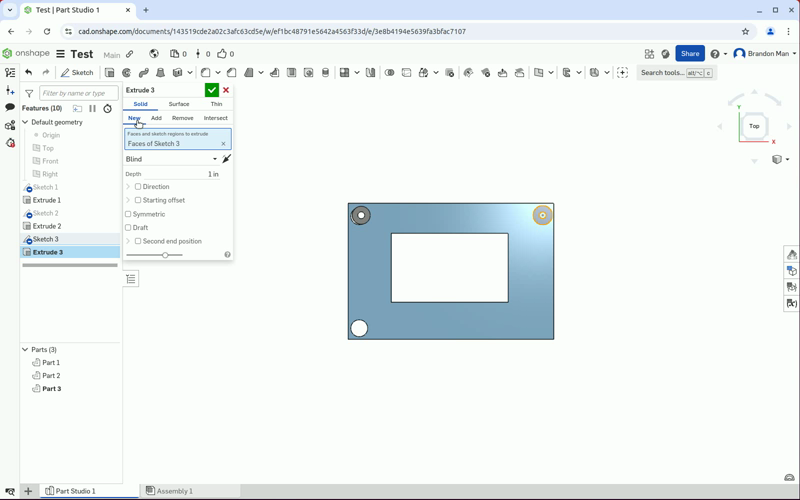
key(tab, 4)
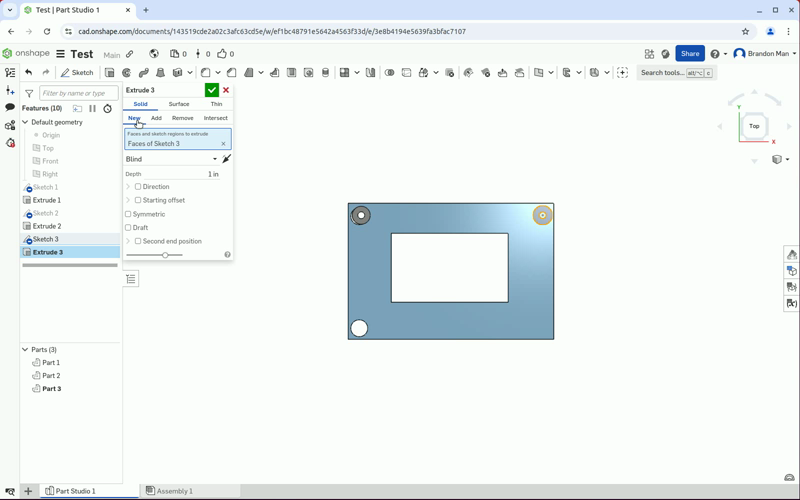
text(1.685)
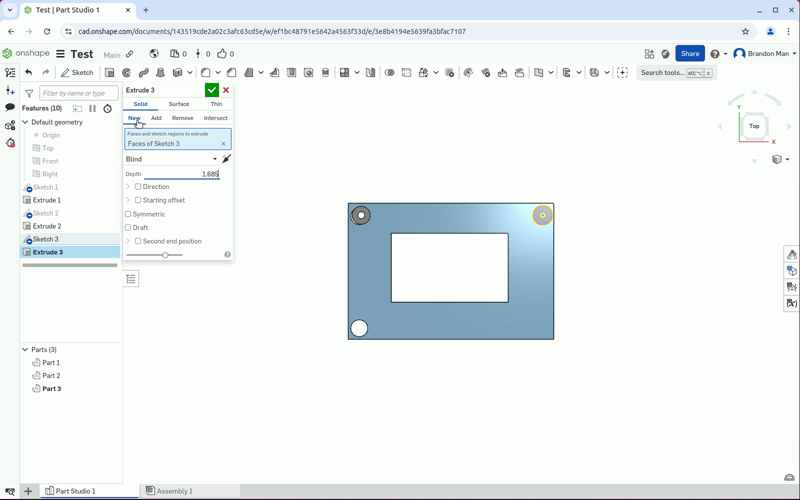
key(enter)
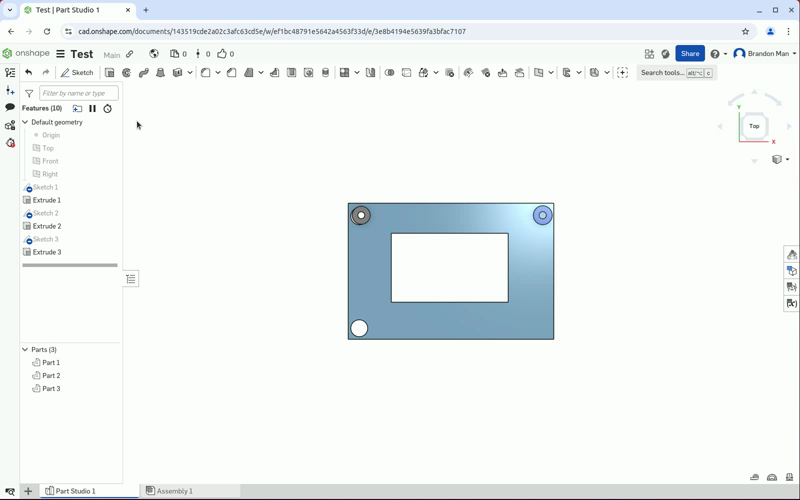
key(shift+h)
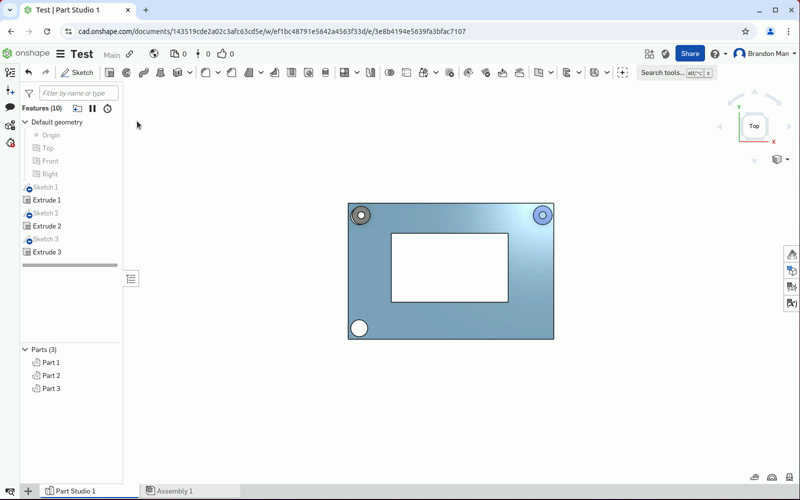
key(shift+h)
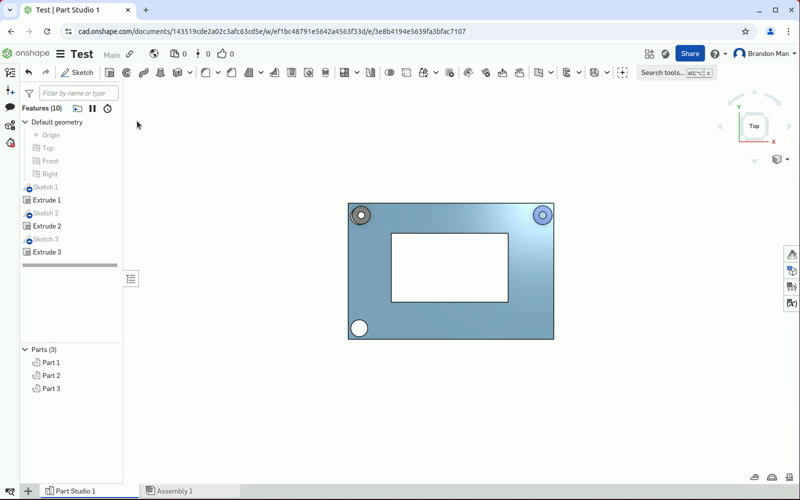
mouse_move(73, 189)
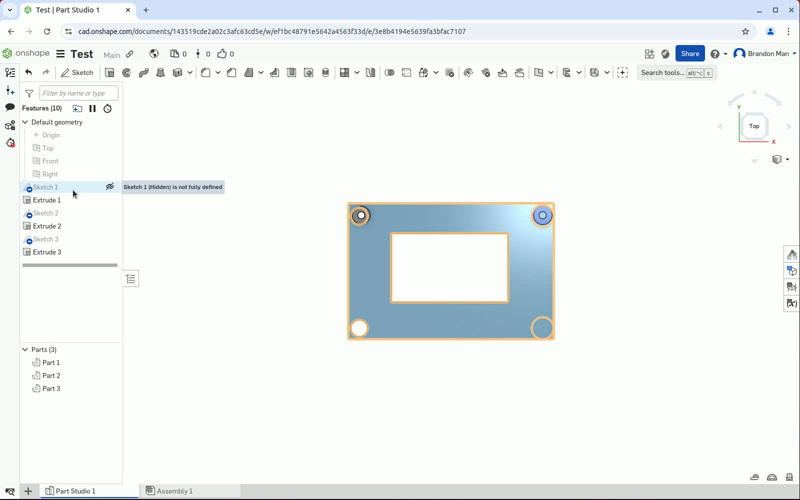
click(73, 189)
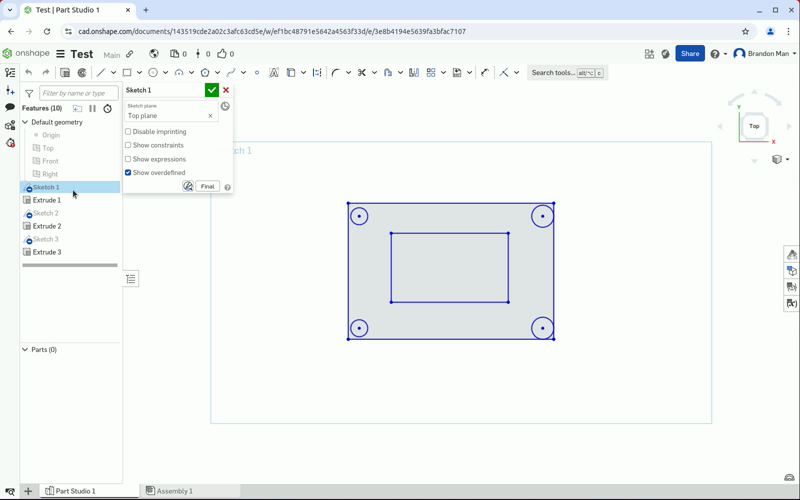
mouse_move(229, 92)
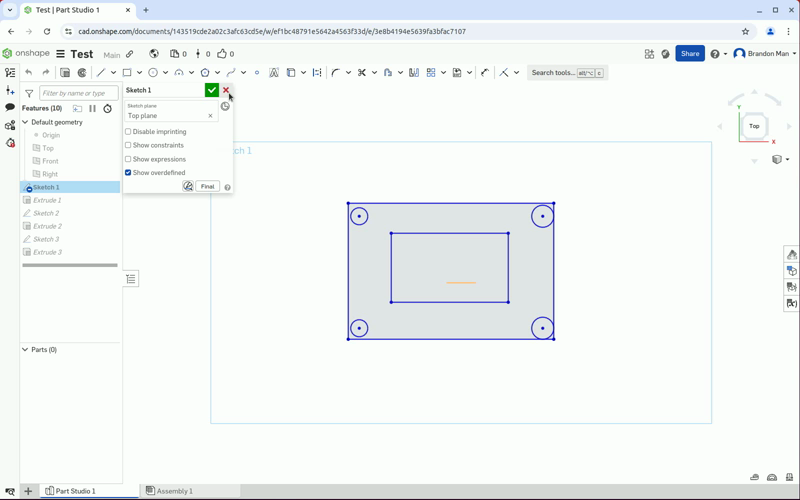
click(229, 92)
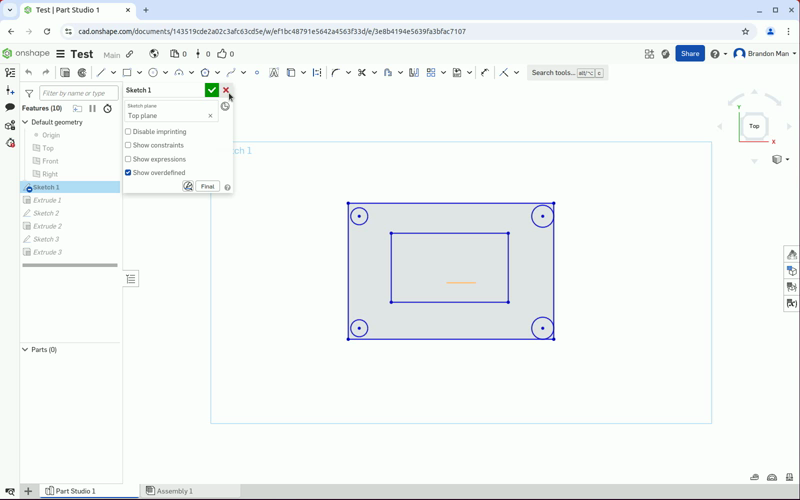
key(shift+s)
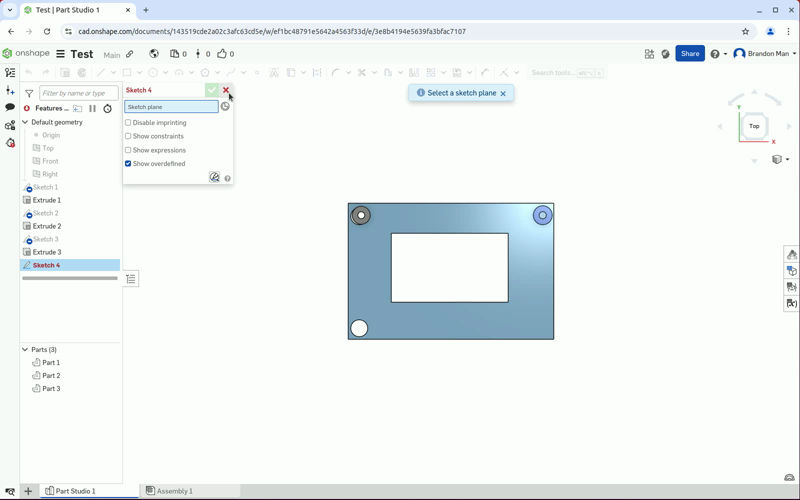
mouse_move(73, 150)
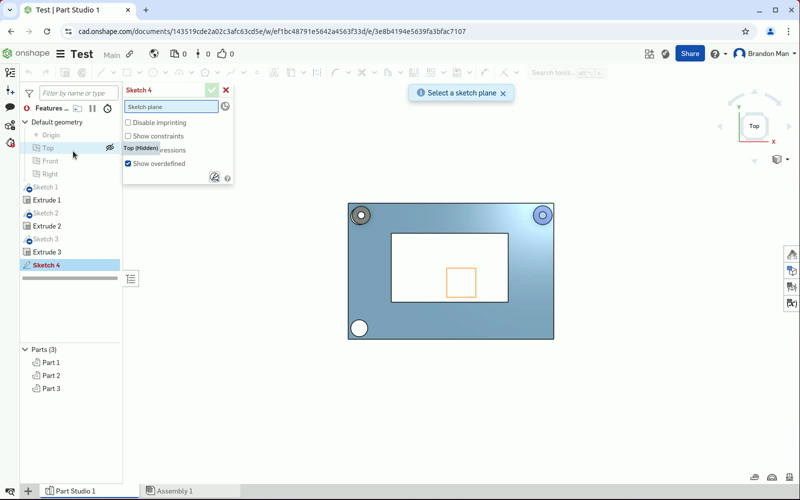
click(73, 150)
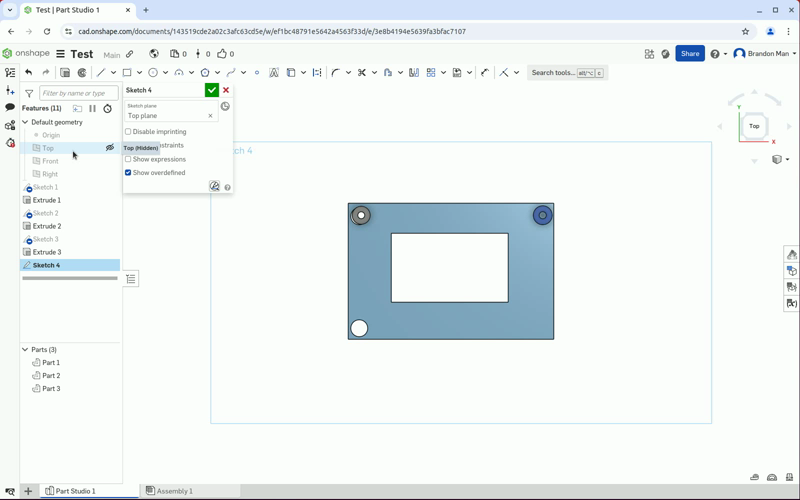
mouse_move(73, 352)
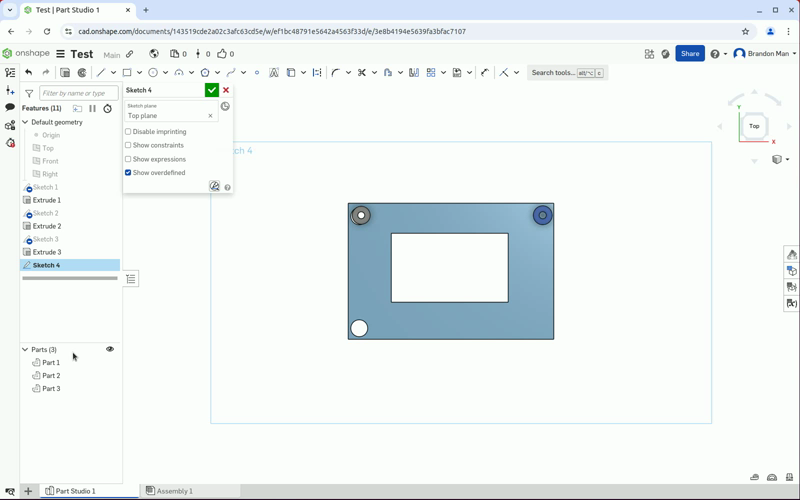
key(y)
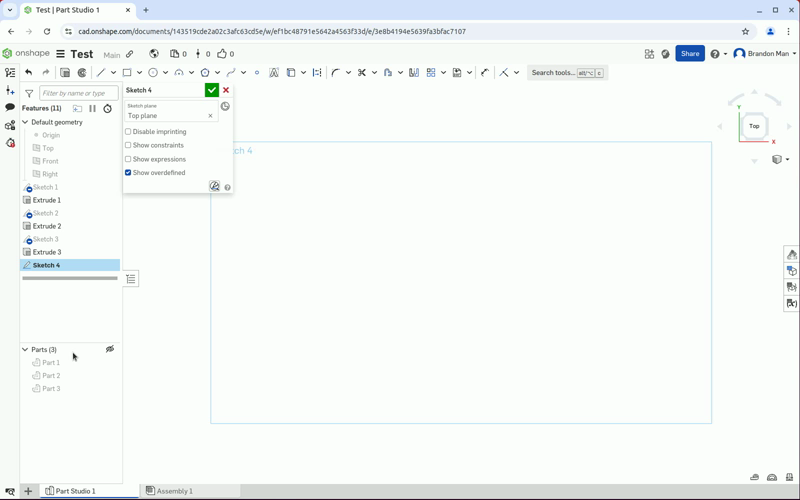
key(c)
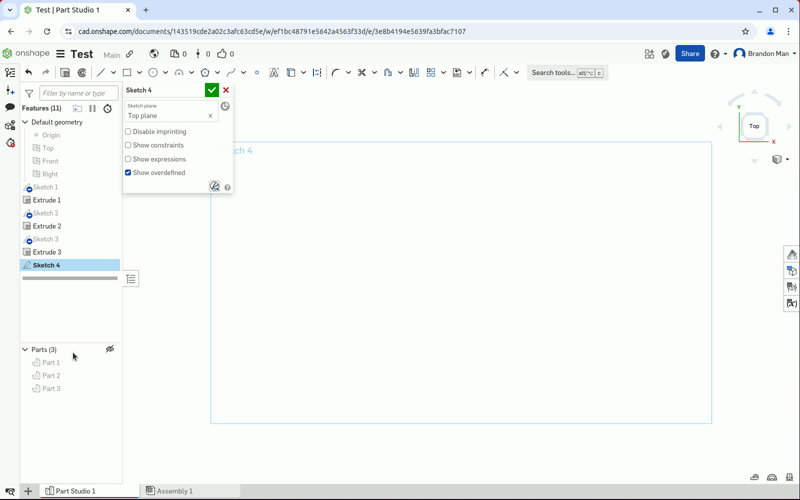
key_down(shift)
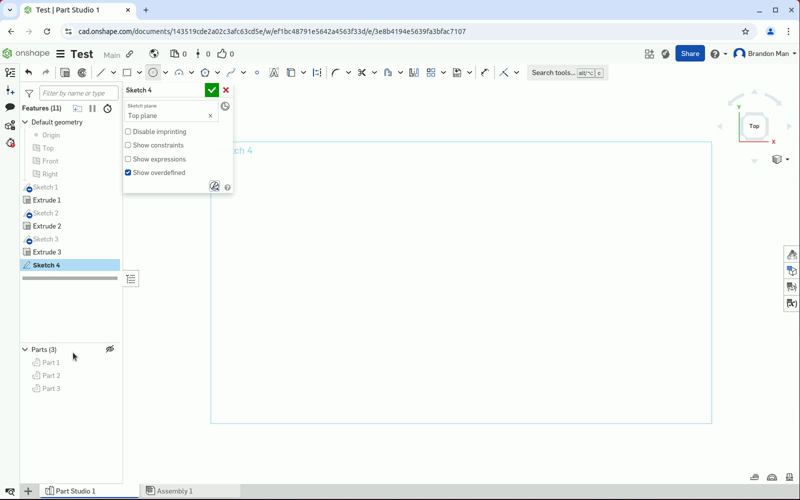
mouse_move(542, 327)
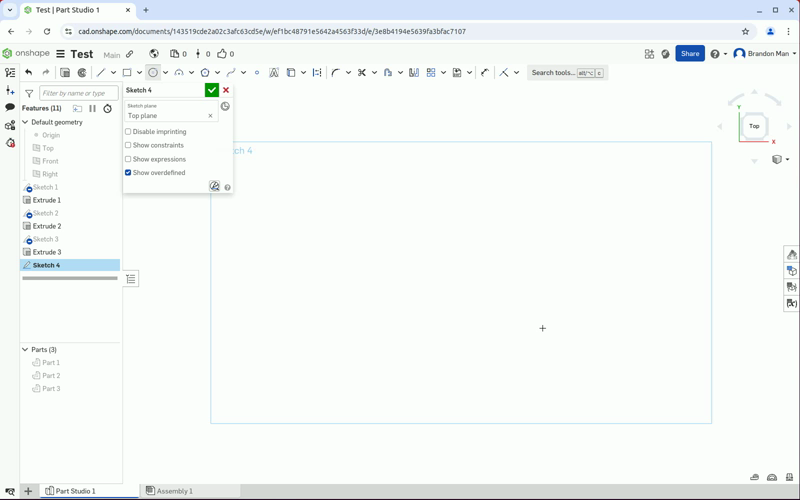
click(542, 327)
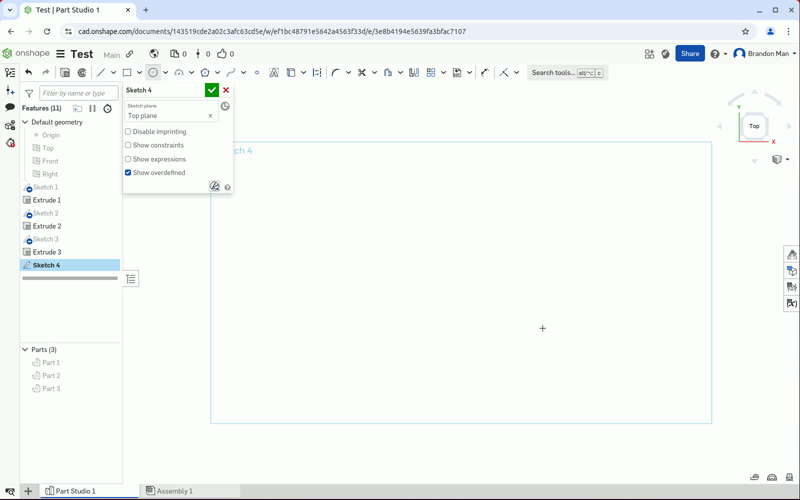
key_up(shift)
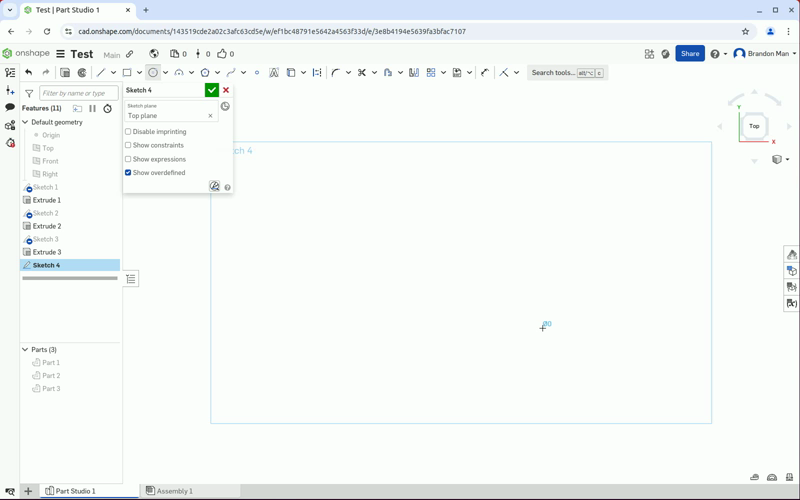
mouse_move(552, 327)
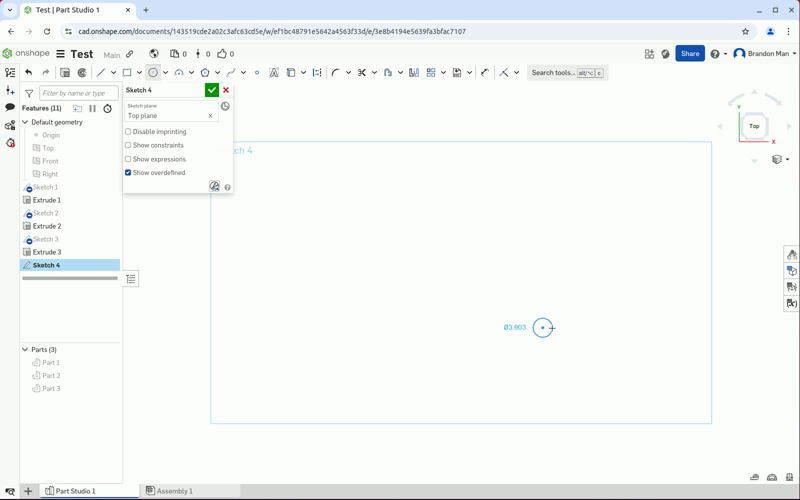
click(552, 327)
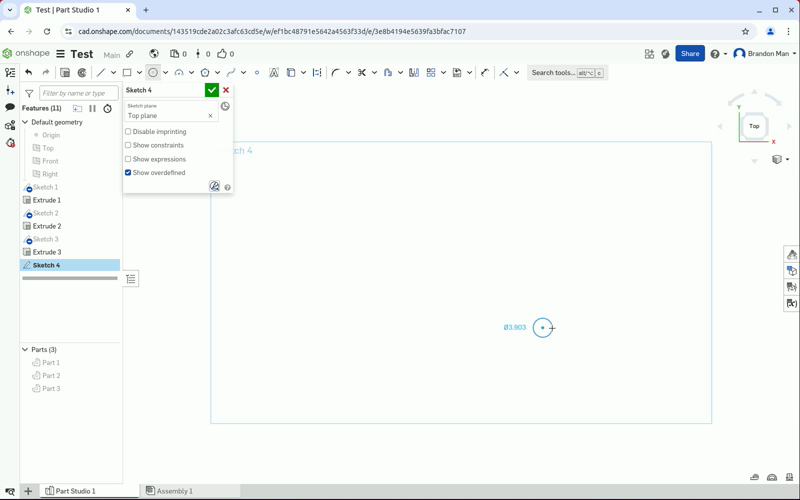
key(esc)
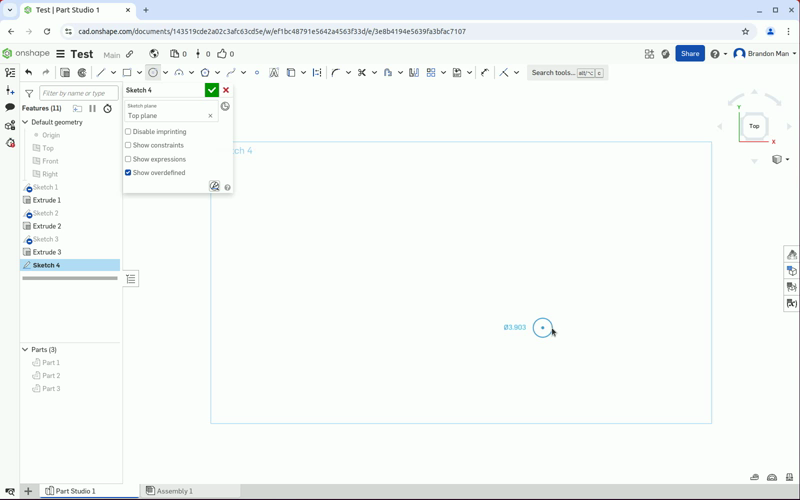
key(c)
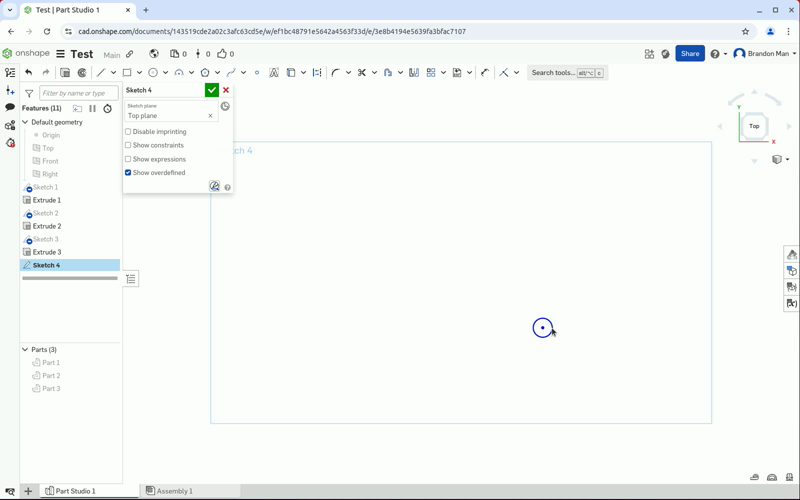
key_down(shift)
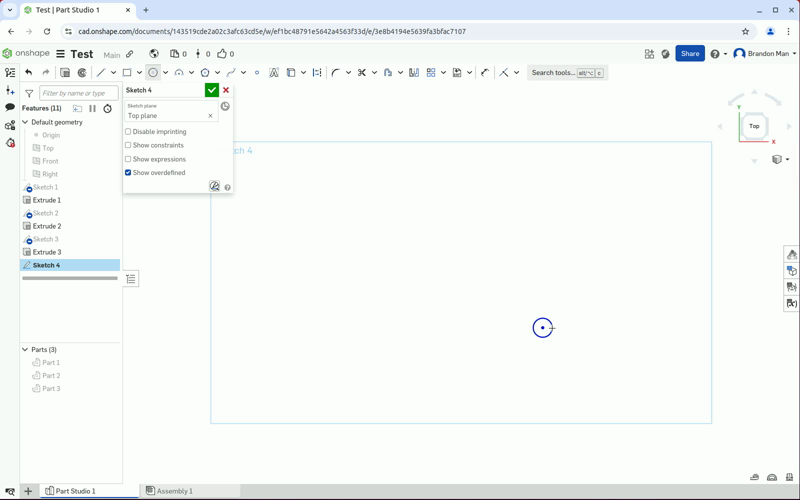
mouse_move(542, 327)
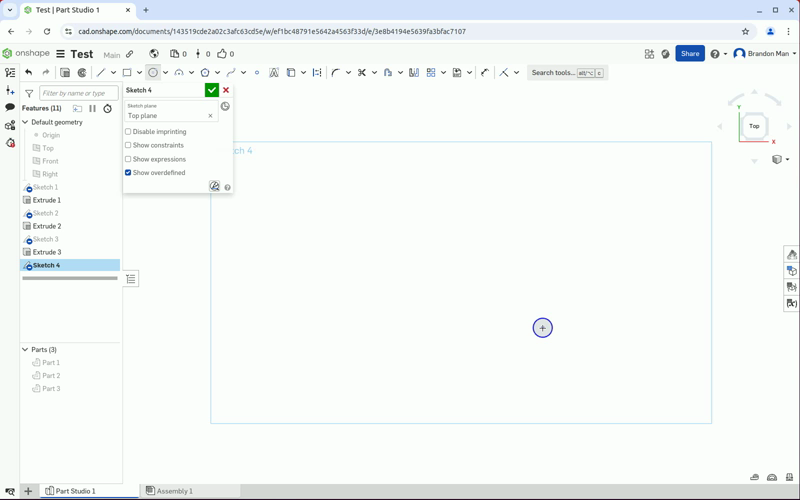
click(542, 327)
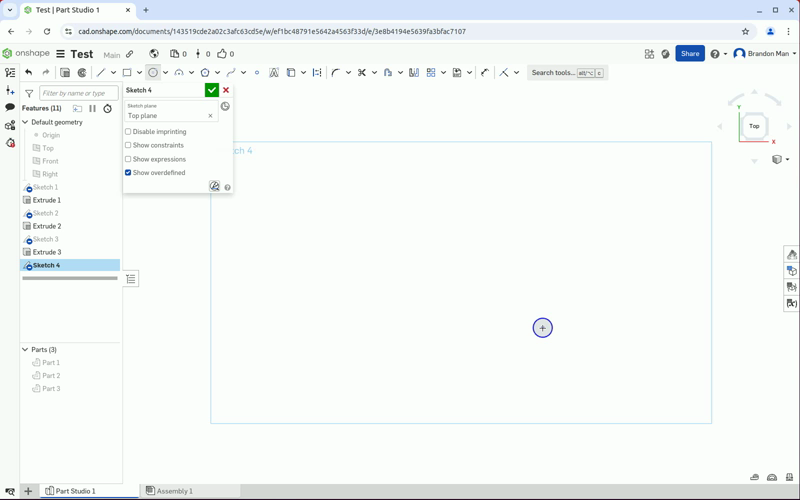
key_up(shift)
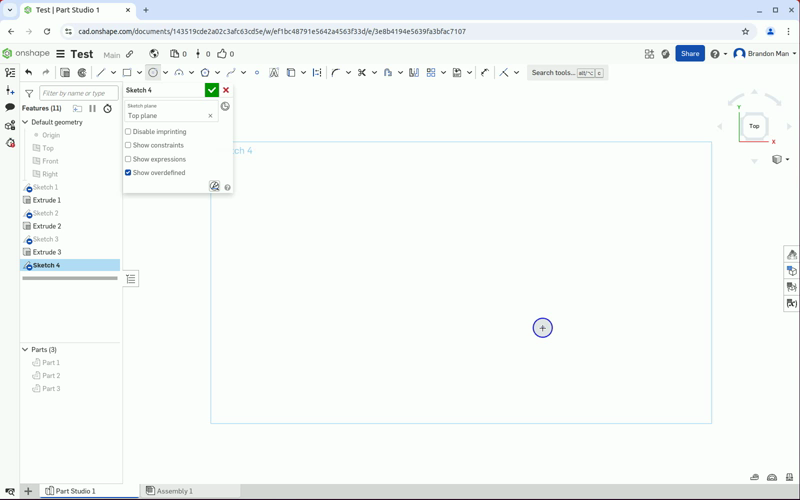
mouse_move(546, 327)
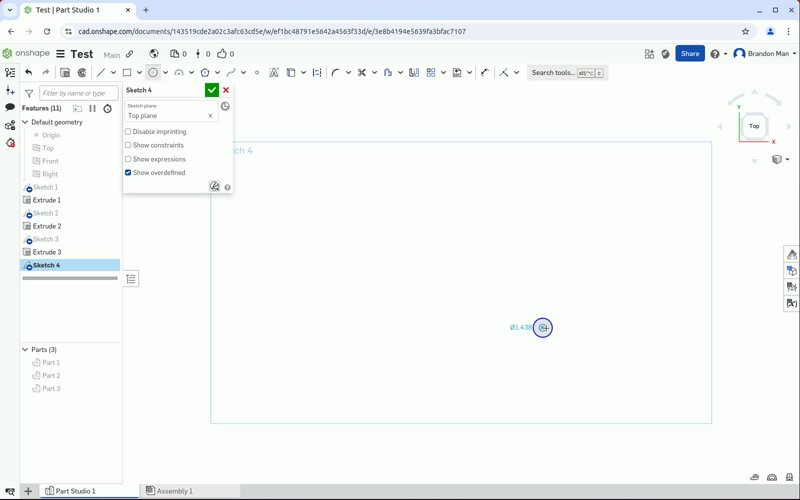
scroll(6)
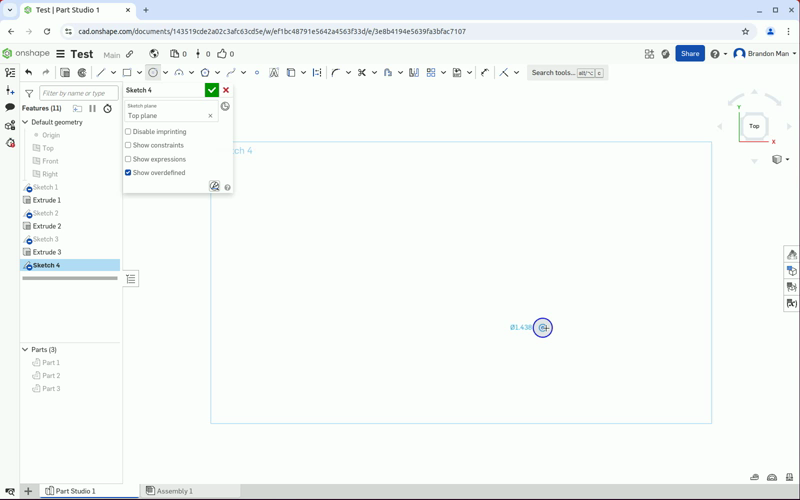
scroll(6)
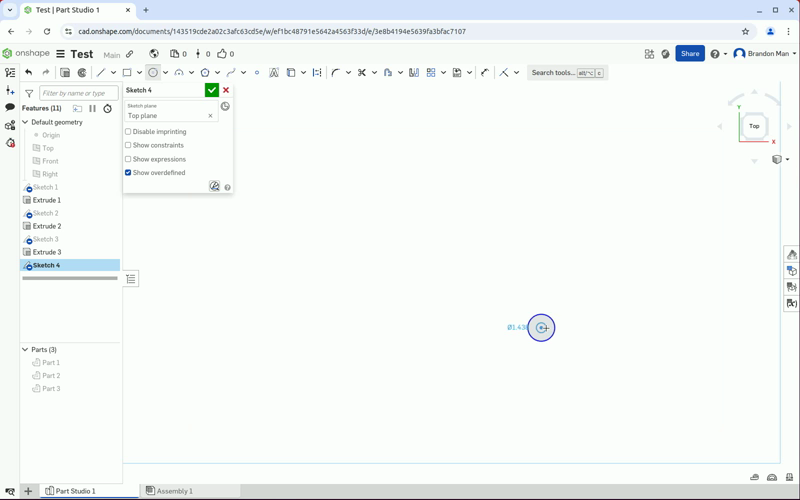
scroll(6)
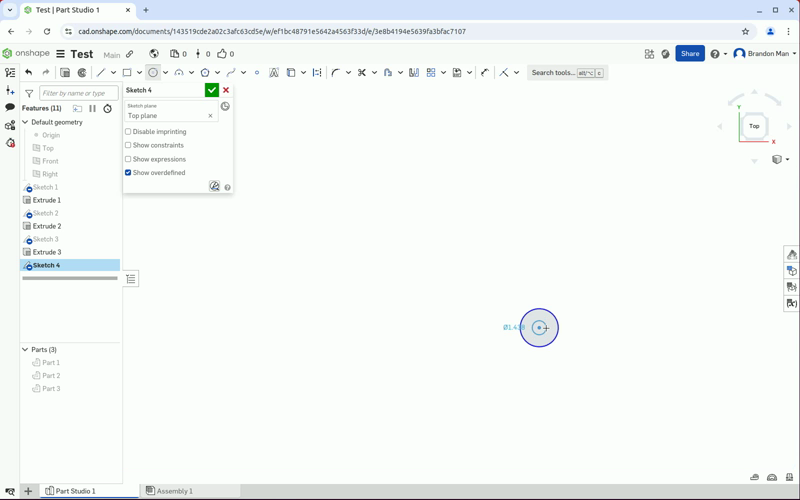
scroll(6)
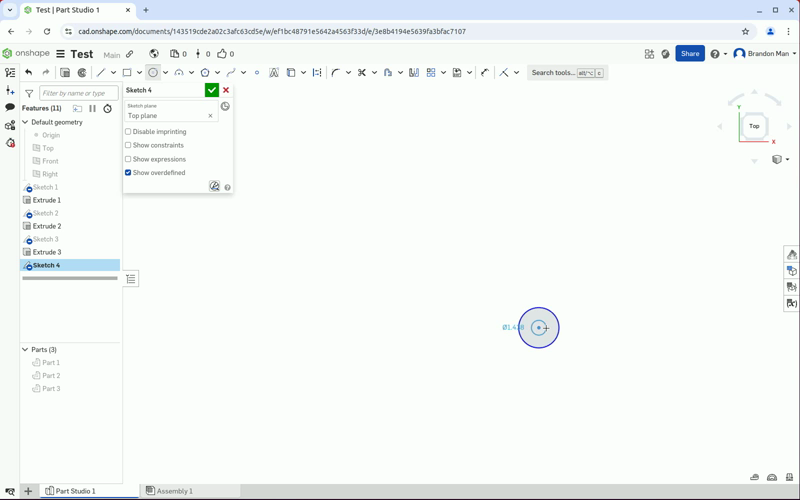
scroll(6)
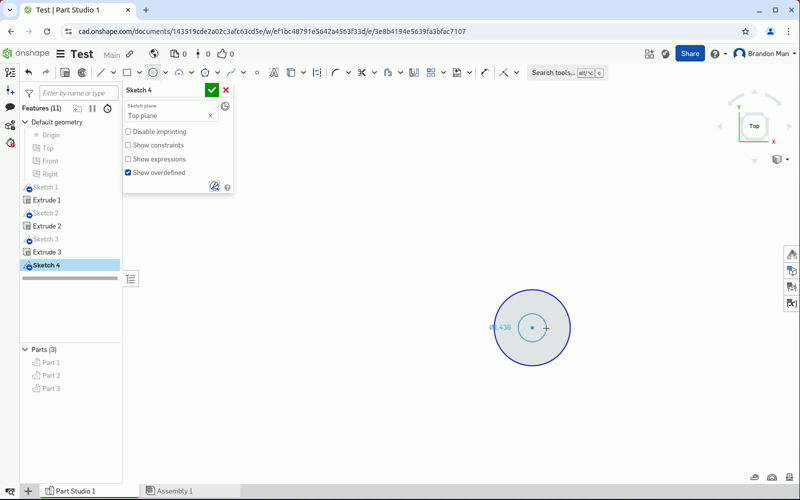
scroll(6)
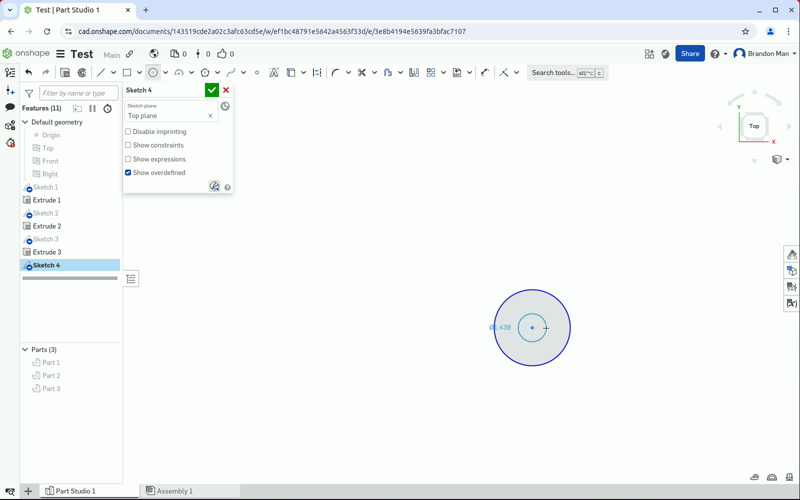
scroll(6)
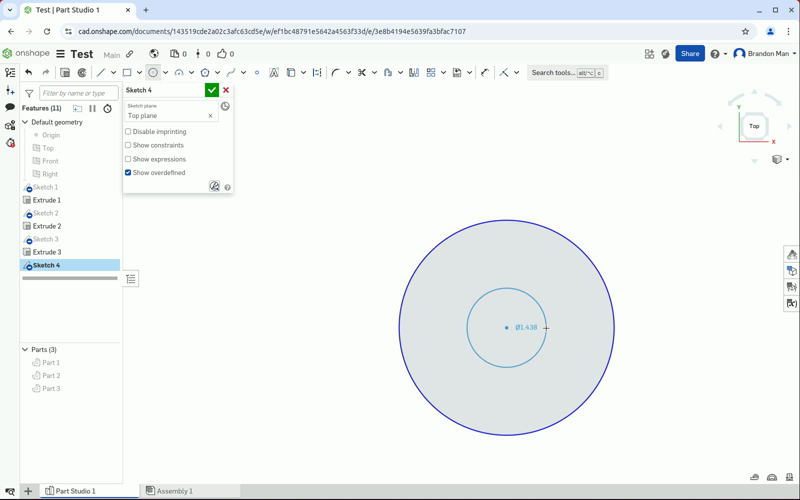
click(546, 327)
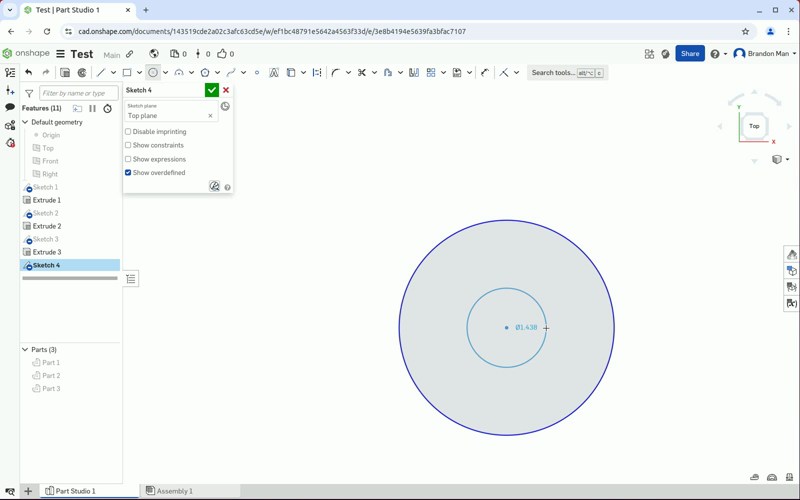
scroll(-6)
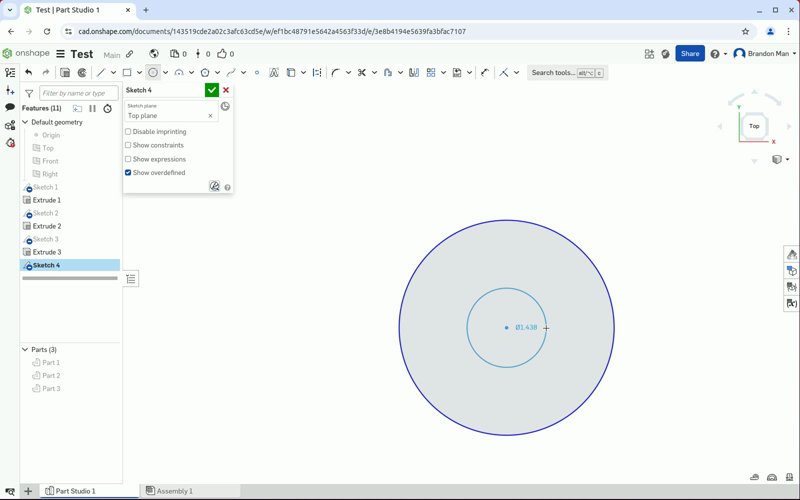
scroll(-6)
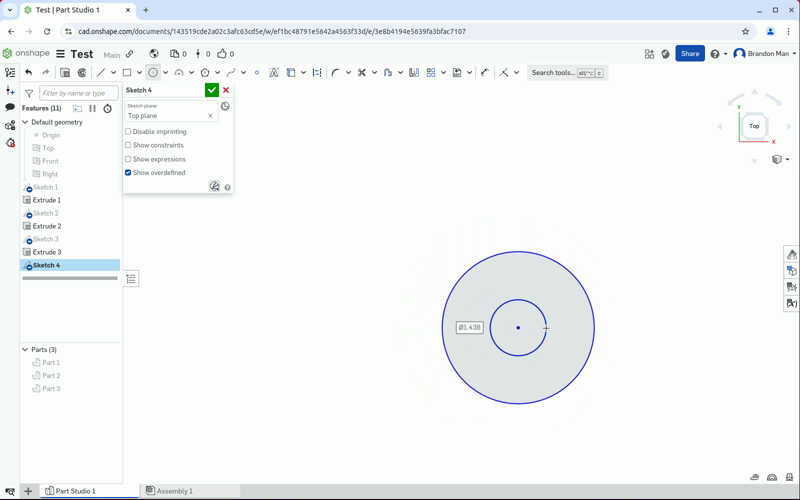
scroll(-6)
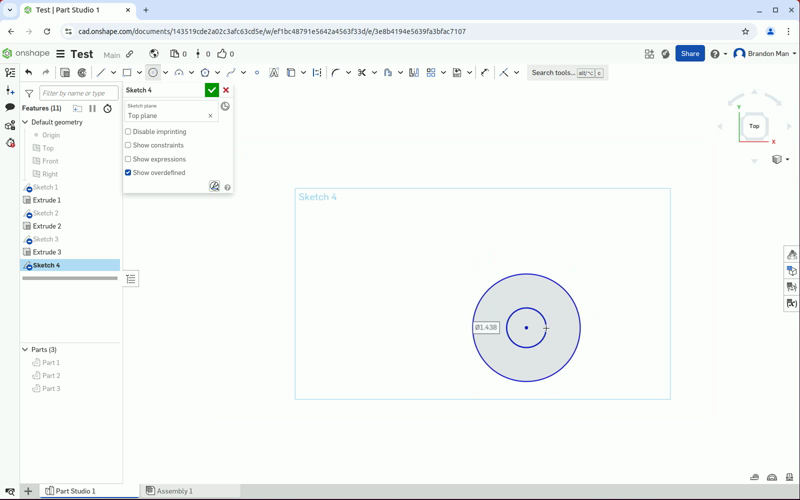
scroll(-6)
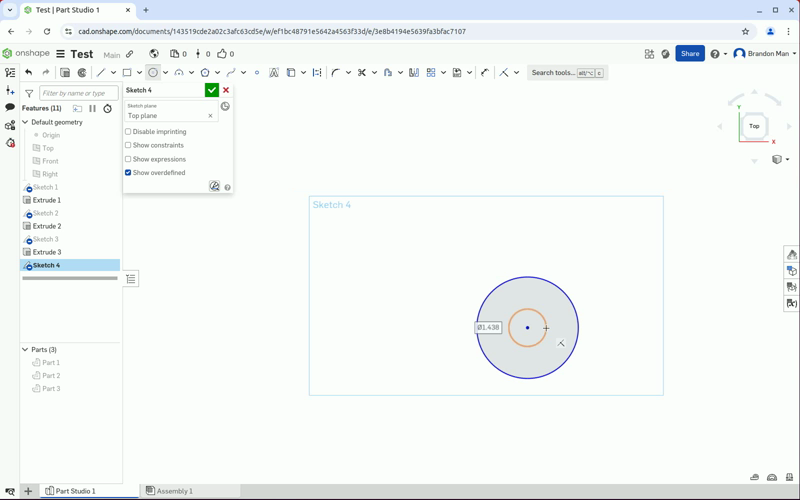
scroll(-6)
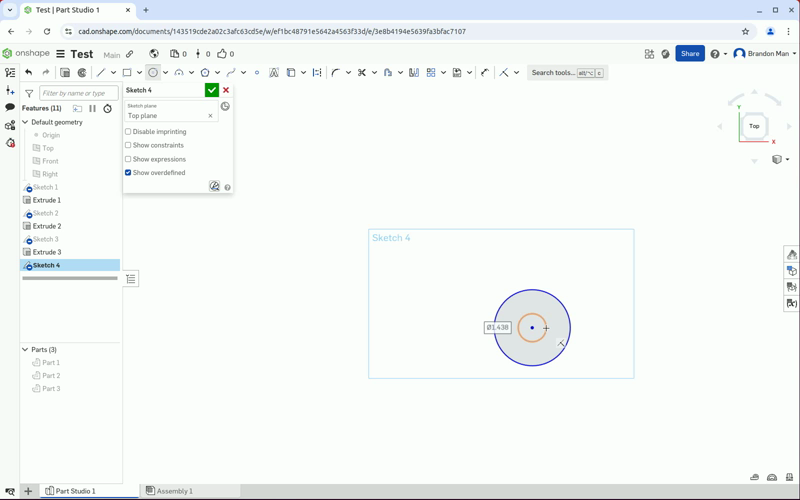
scroll(-6)
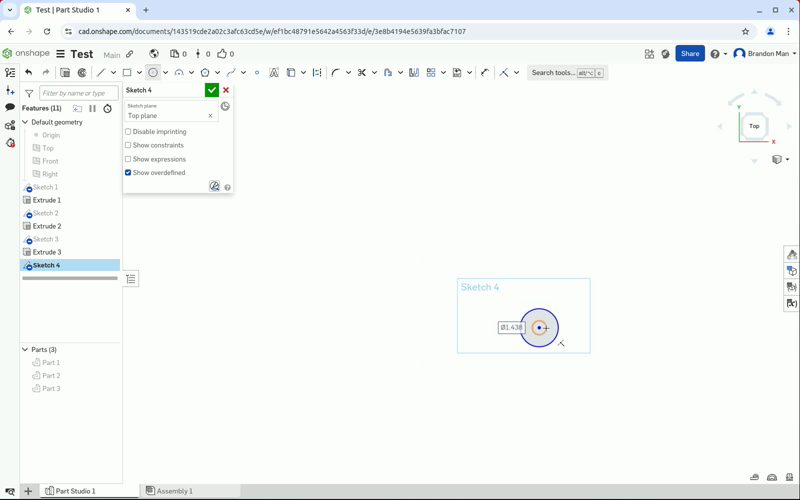
scroll(-6)
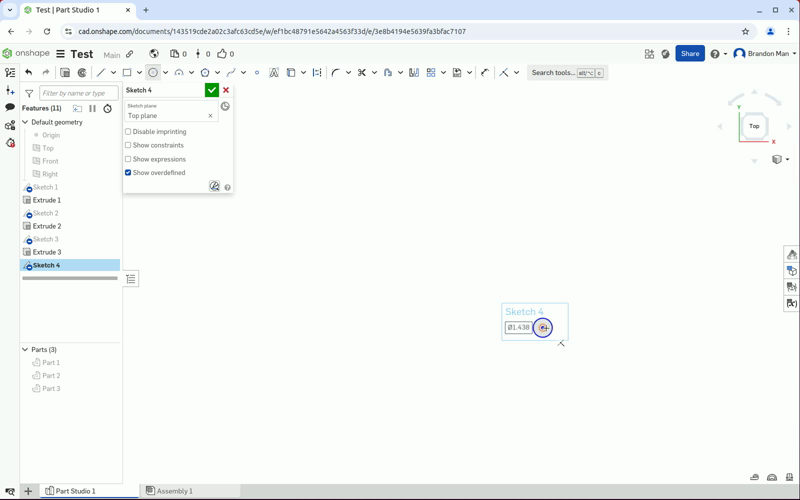
key(esc)
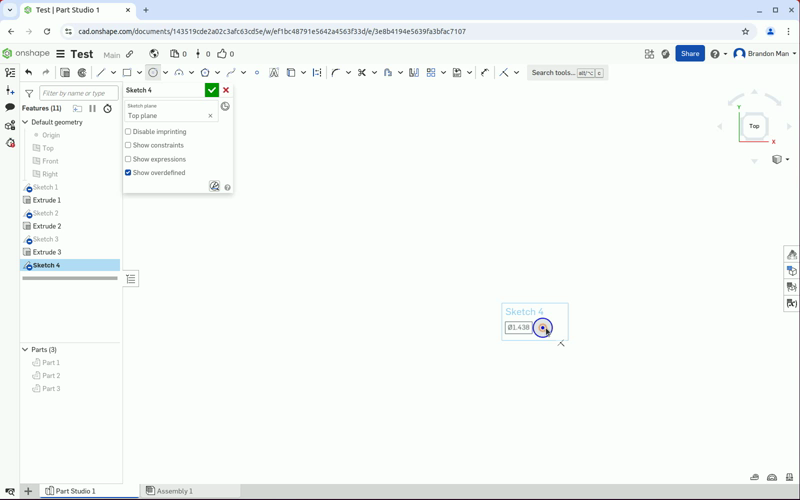
mouse_move(541, 323)
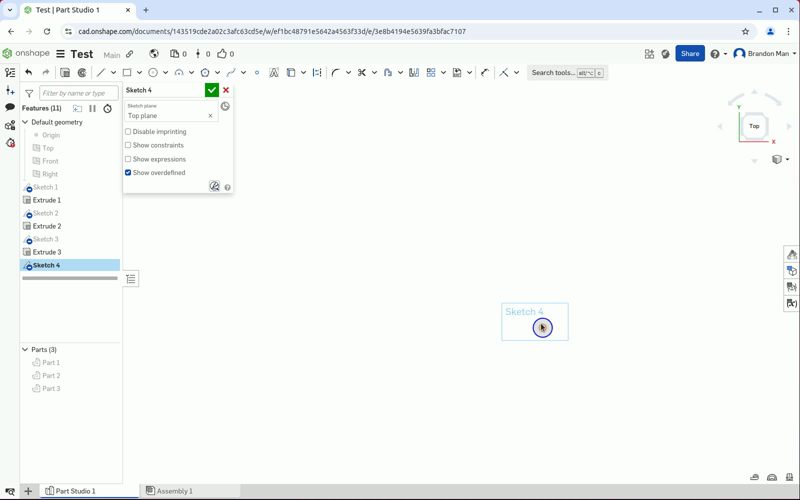
scroll(6)
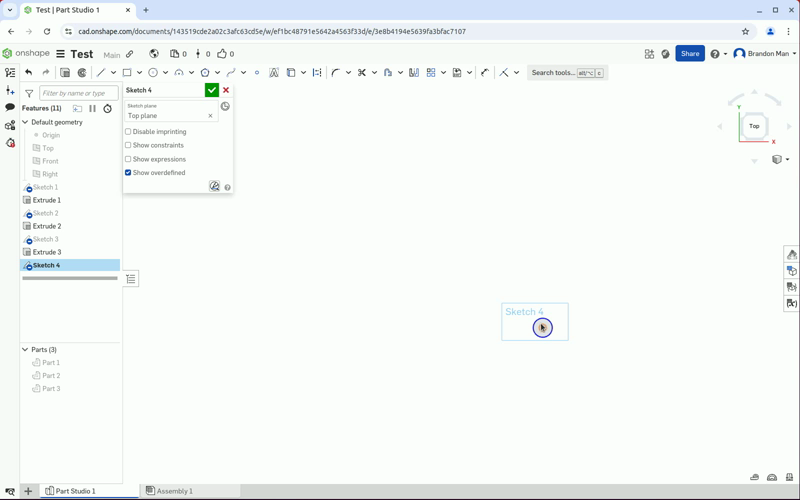
scroll(6)
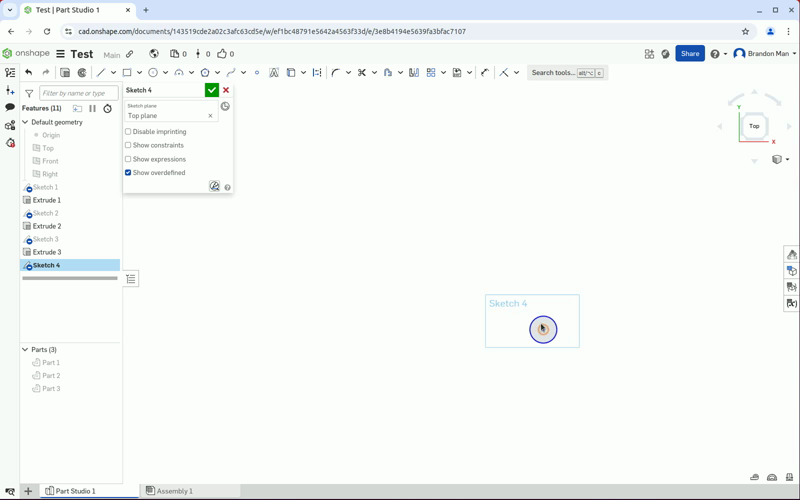
scroll(6)
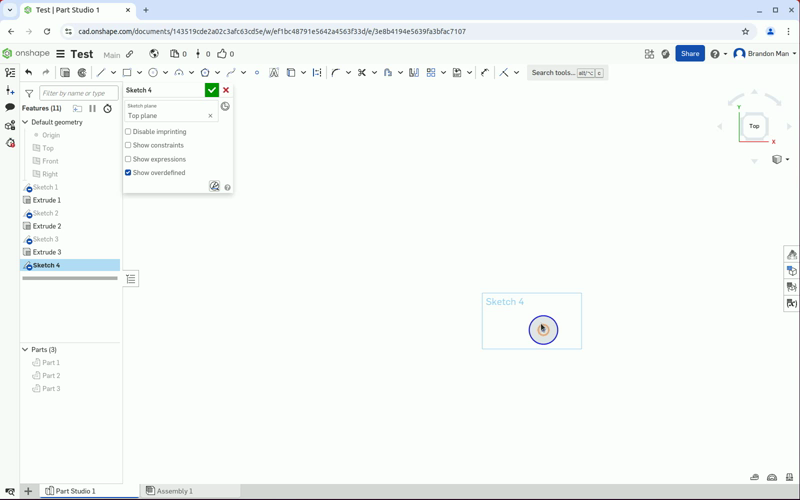
scroll(6)
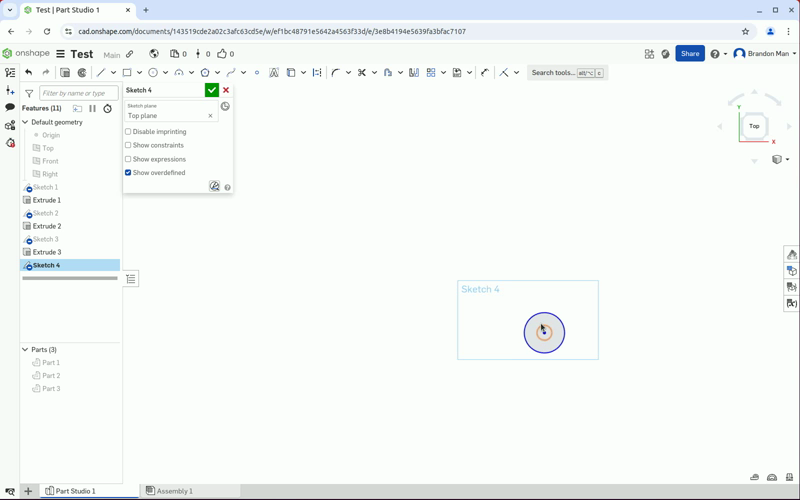
scroll(6)
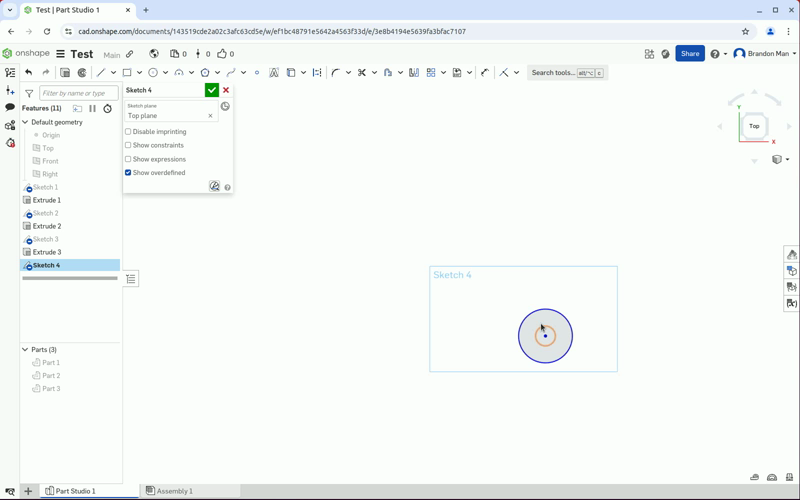
scroll(6)
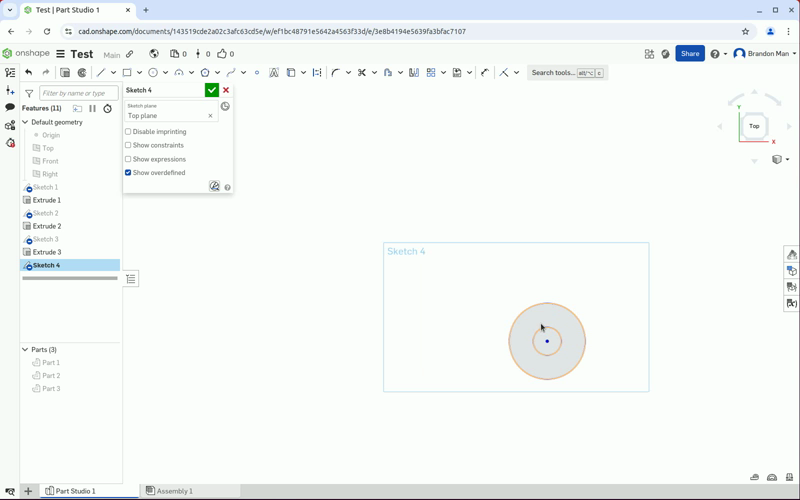
scroll(6)
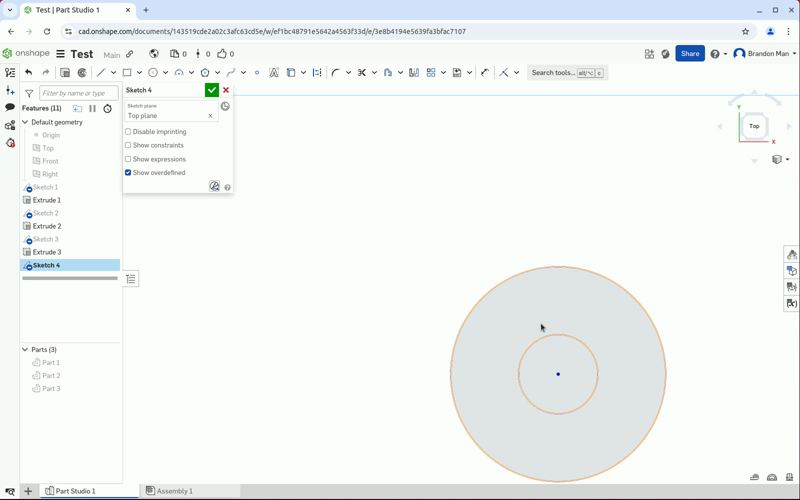
click(541, 323)
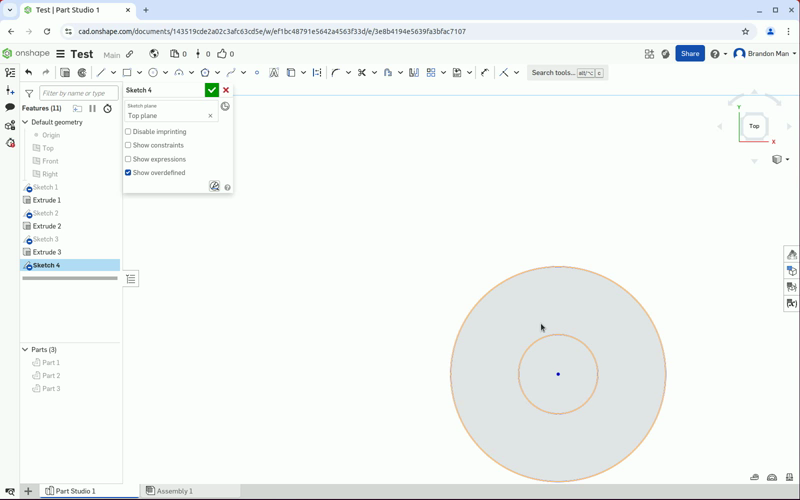
scroll(-6)
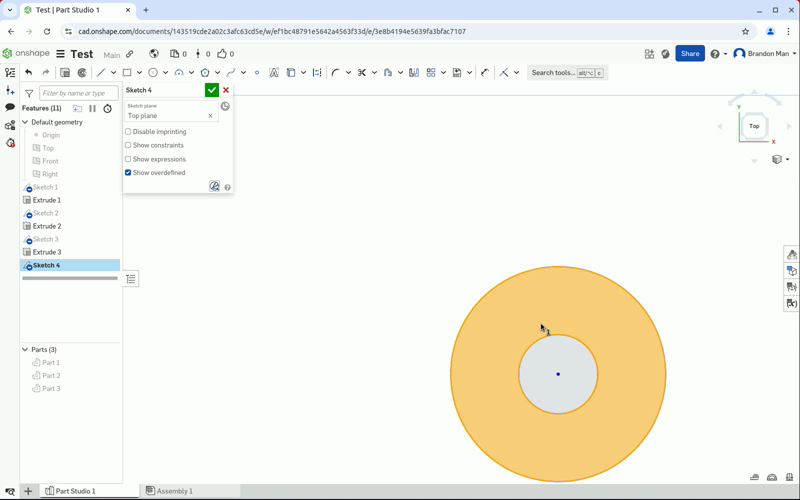
scroll(-6)
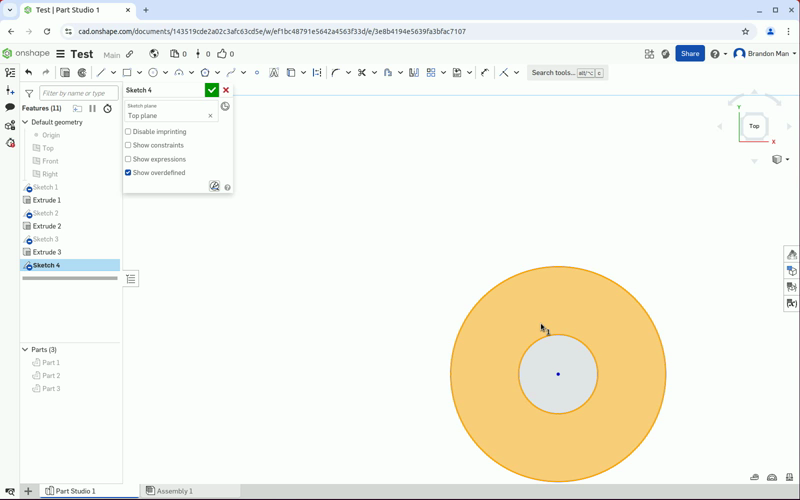
scroll(-6)
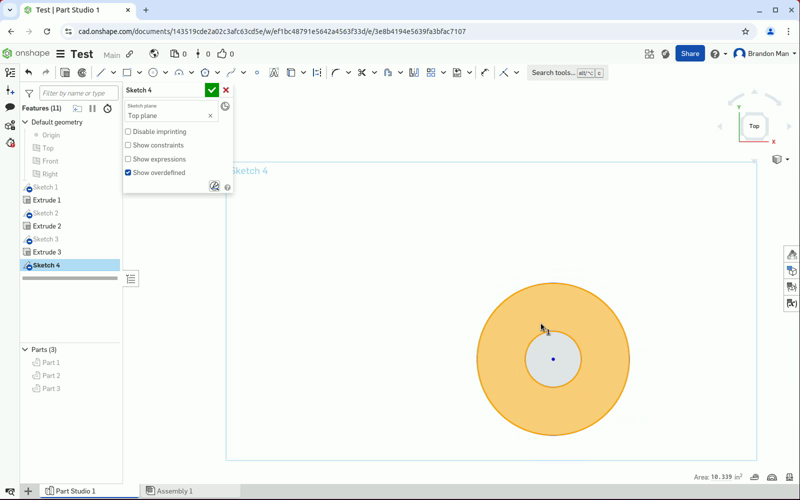
scroll(-6)
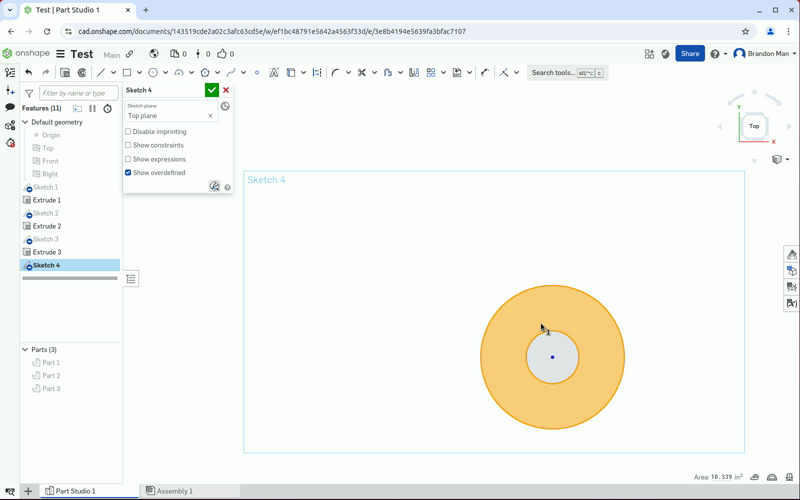
scroll(-6)
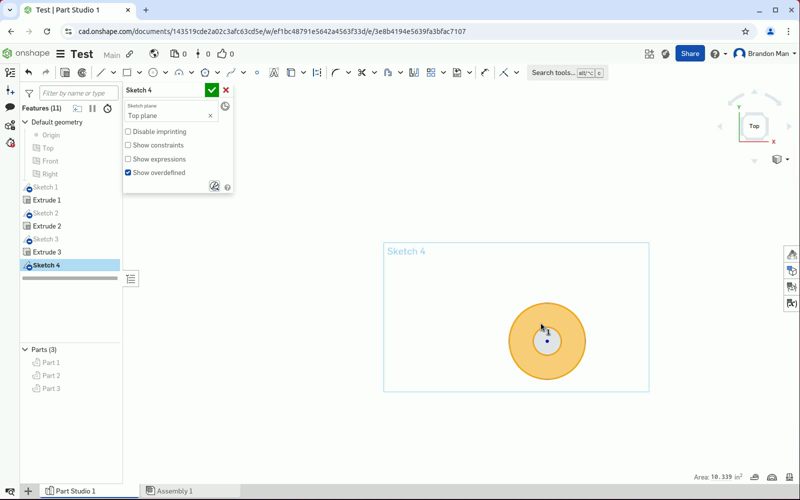
scroll(-6)
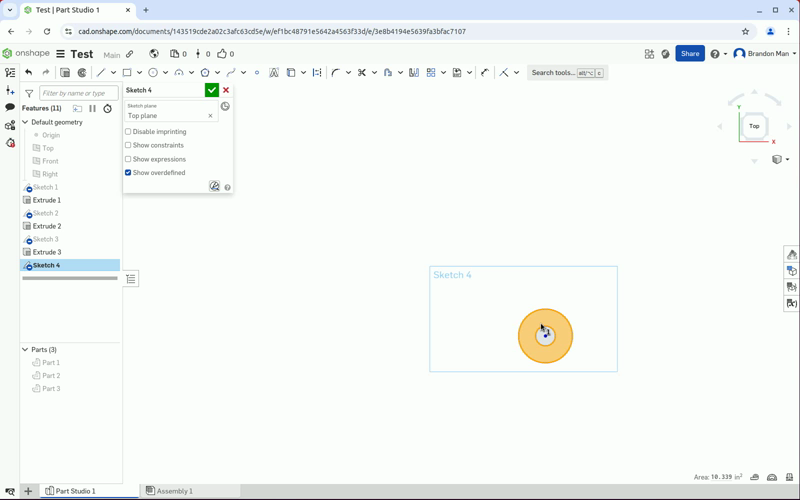
scroll(-6)
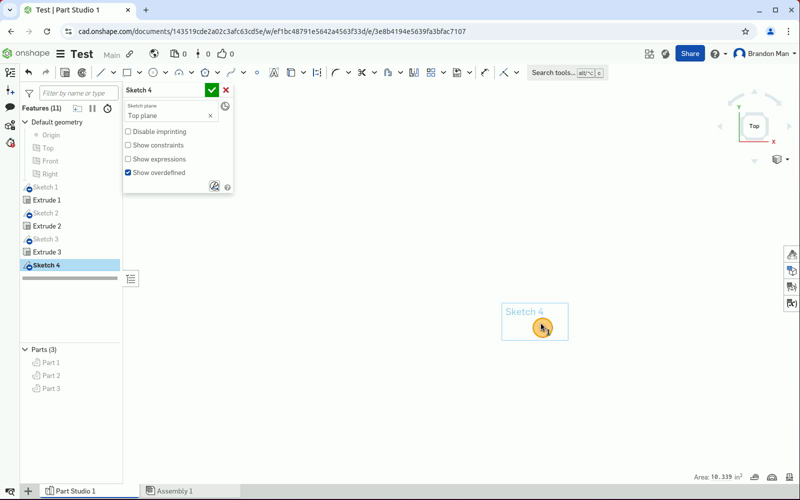
mouse_move(73, 352)
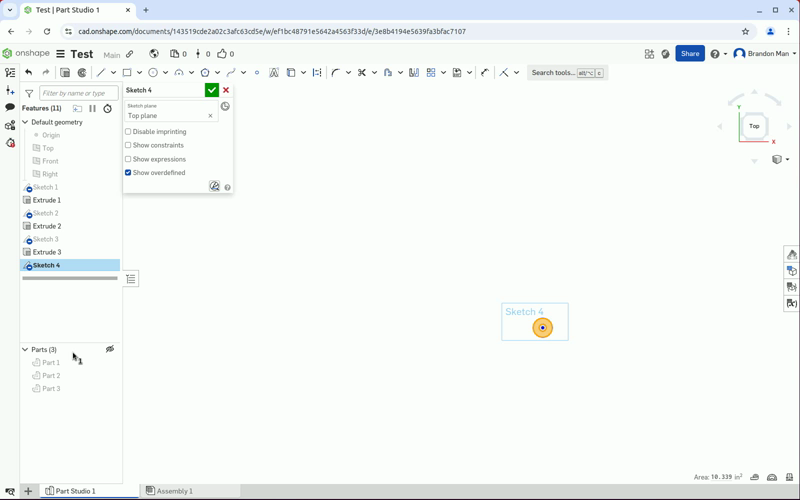
key(shift+y)
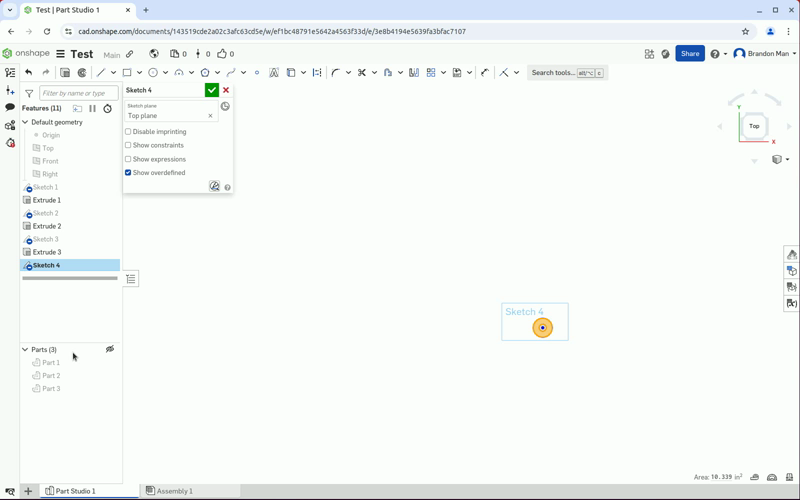
key(shift+e)
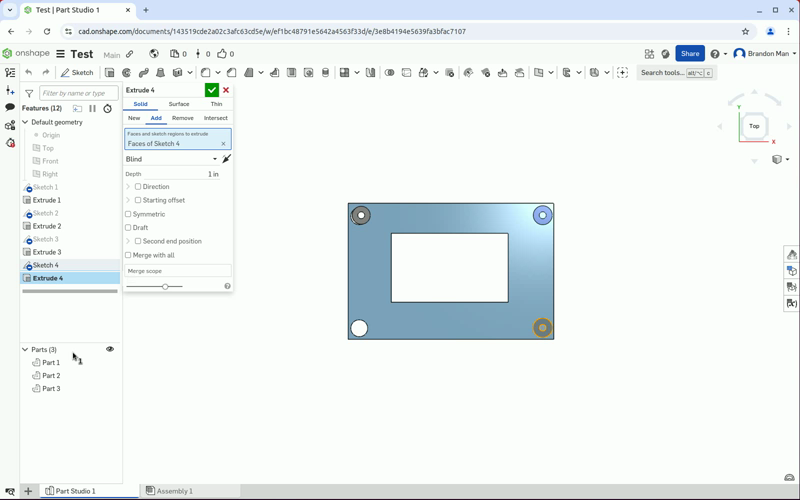
mouse_move(143, 106)
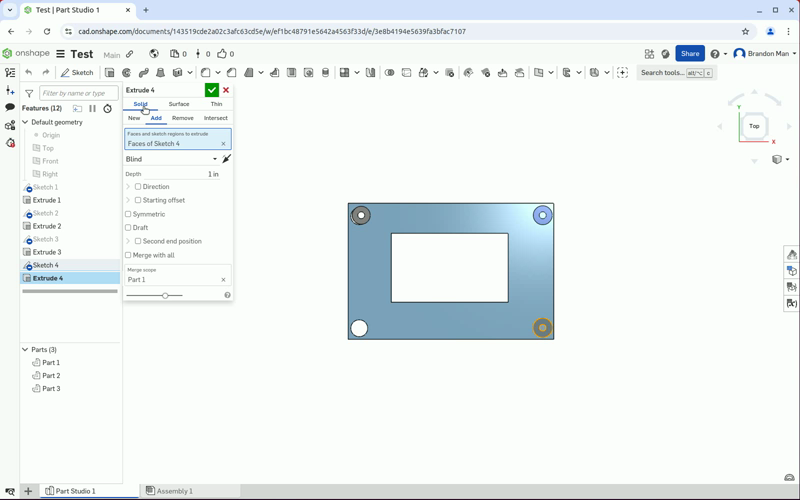
click(143, 106)
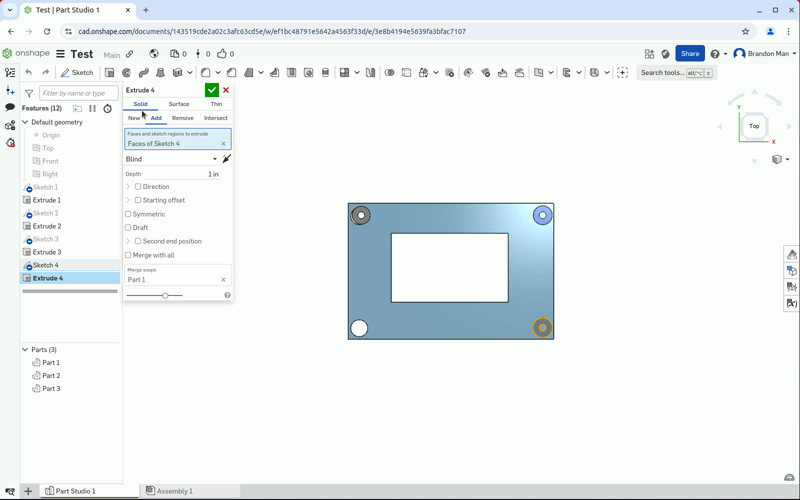
mouse_move(137, 120)
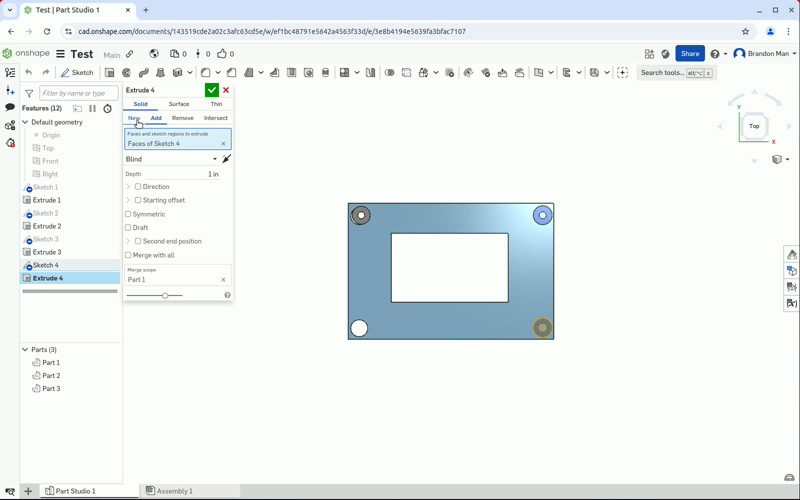
click(137, 120)
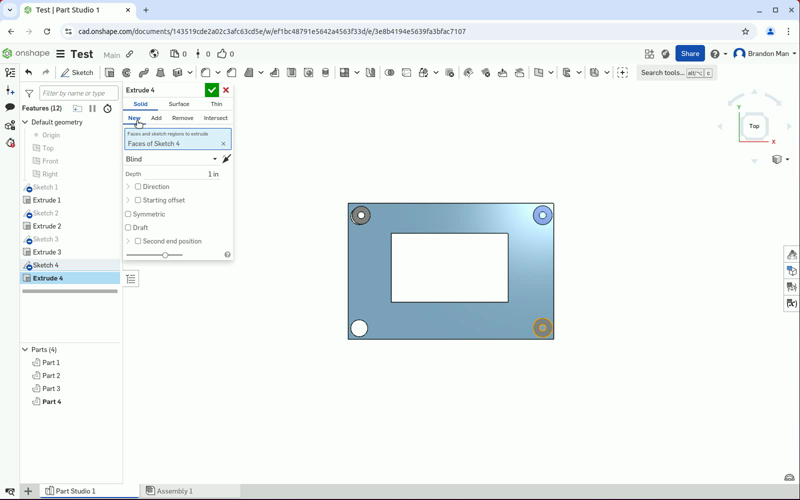
key(tab, 4)
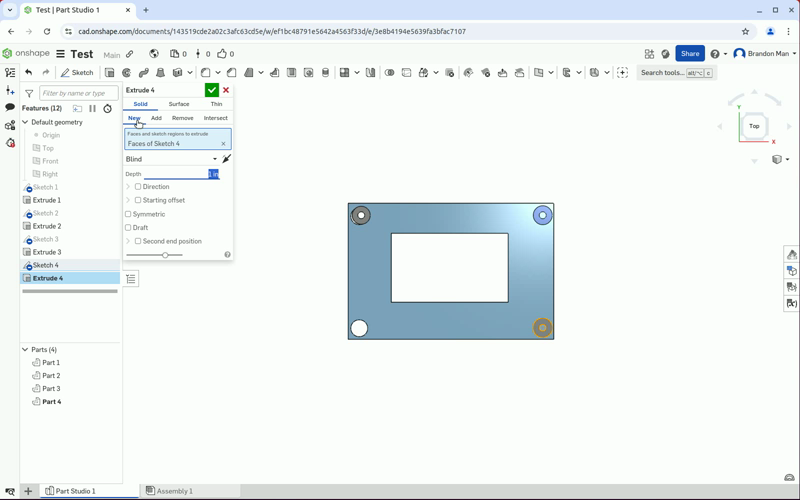
text(1.685)
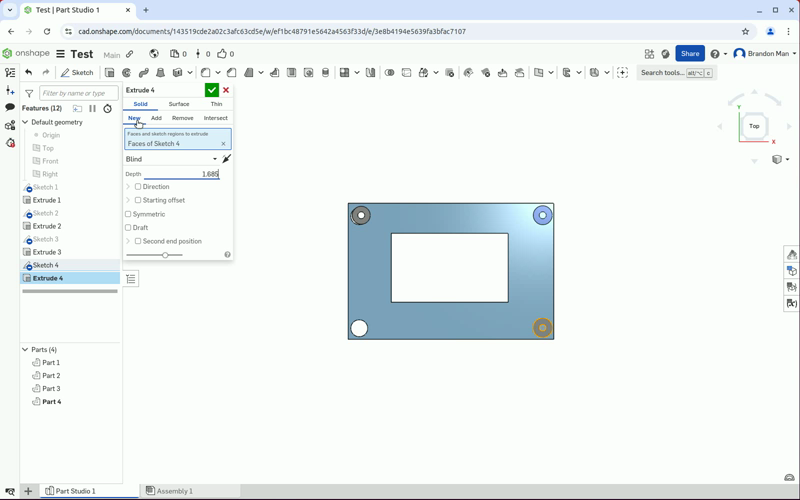
key(enter)
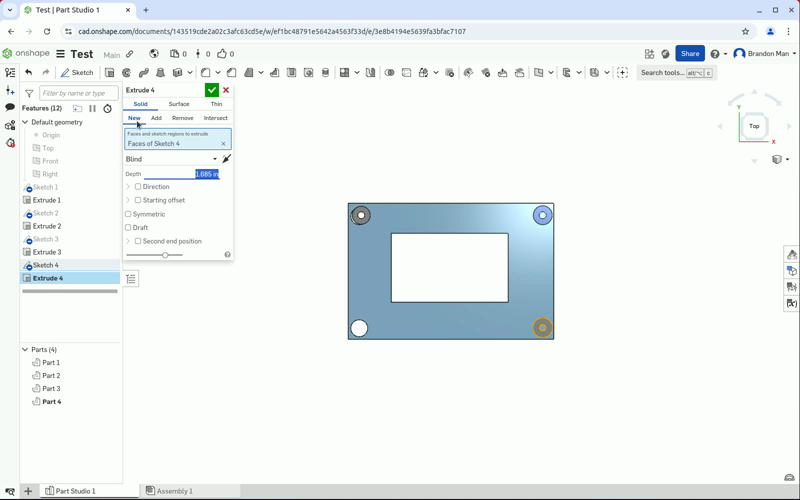
key(shift+h)
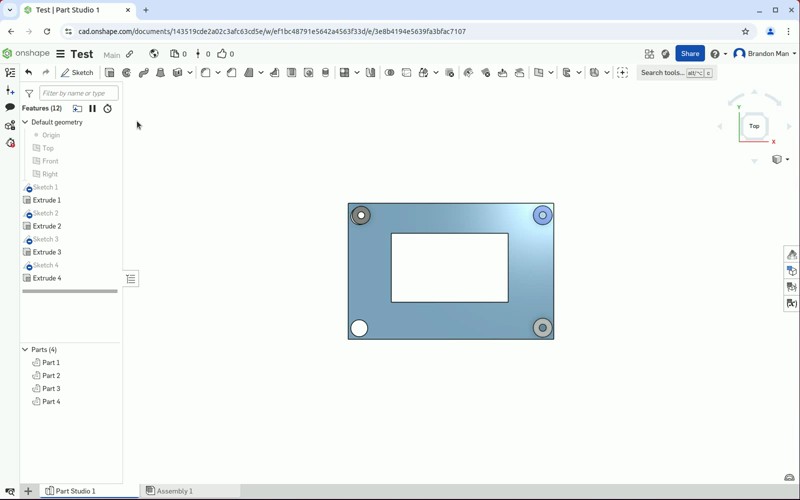
key(shift+h)
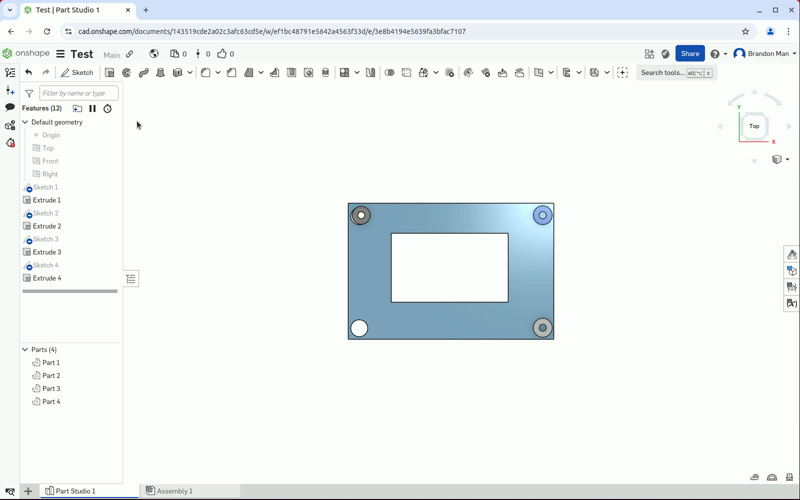
mouse_move(73, 189)
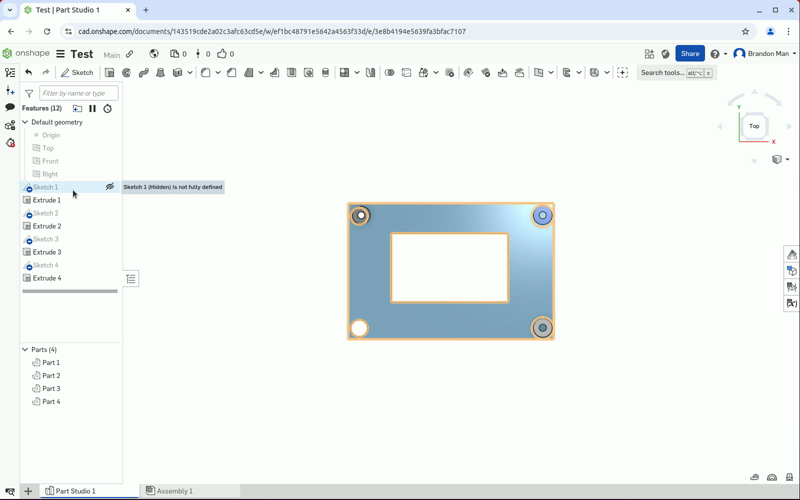
click(73, 189)
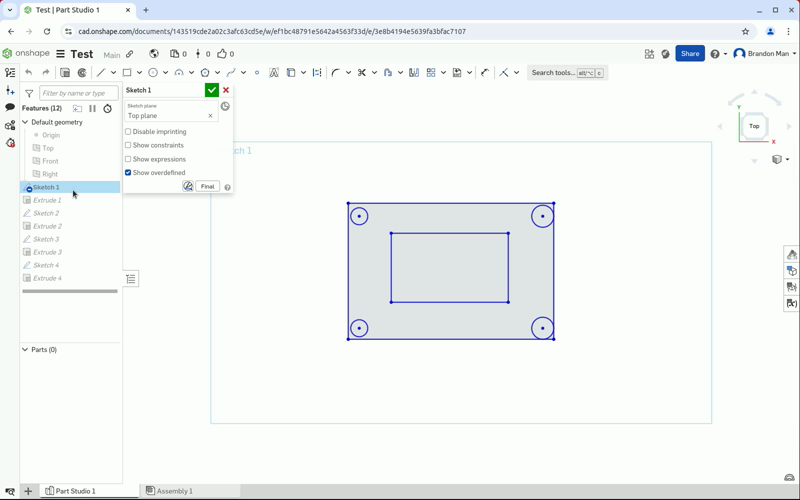
mouse_move(229, 92)
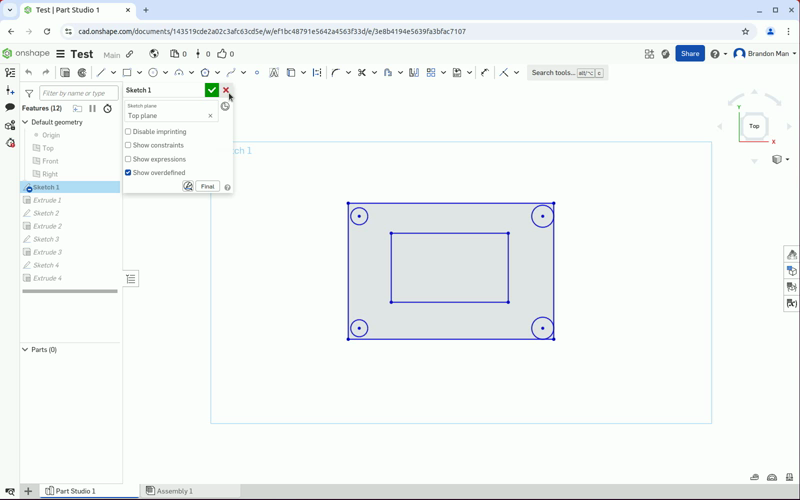
click(229, 92)
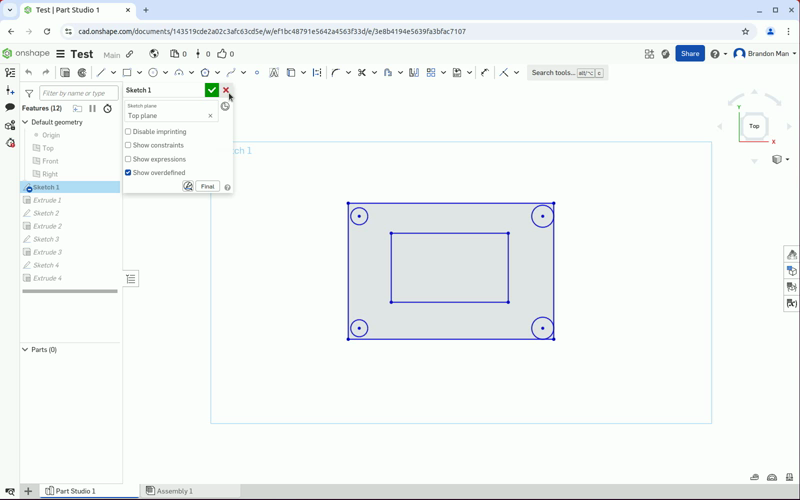
key(shift+s)
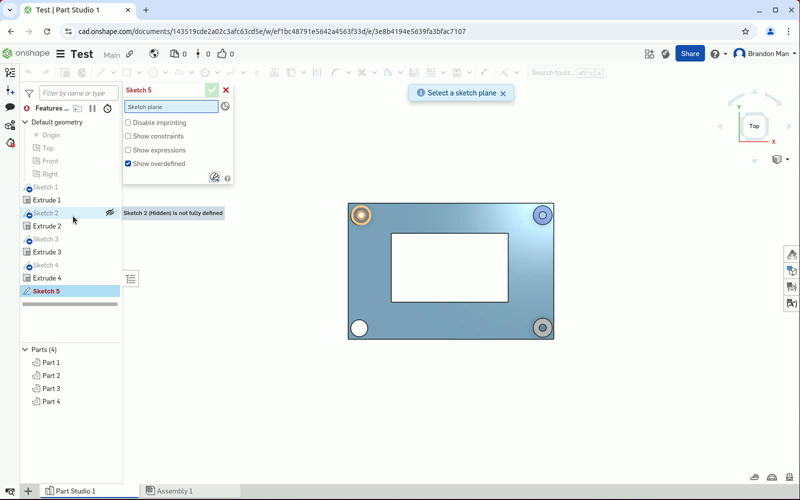
scroll(3)
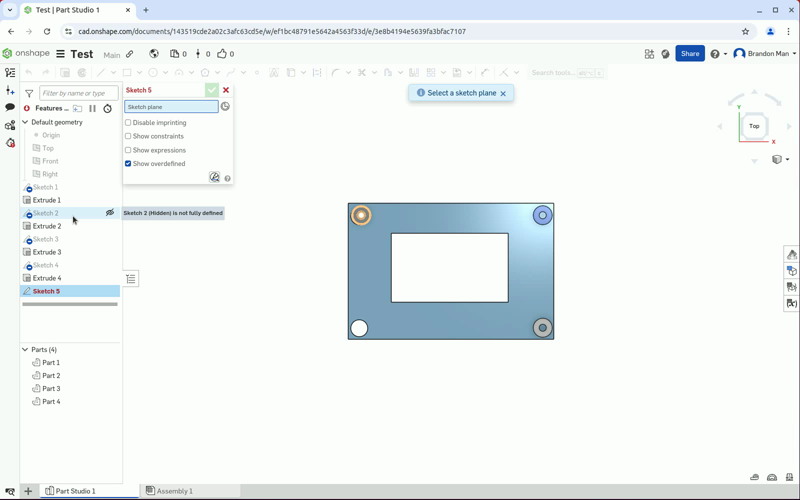
mouse_move(73, 150)
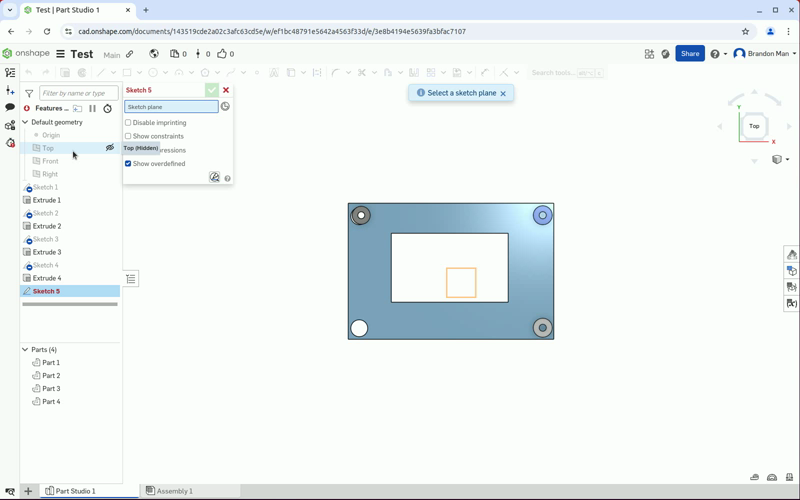
click(73, 150)
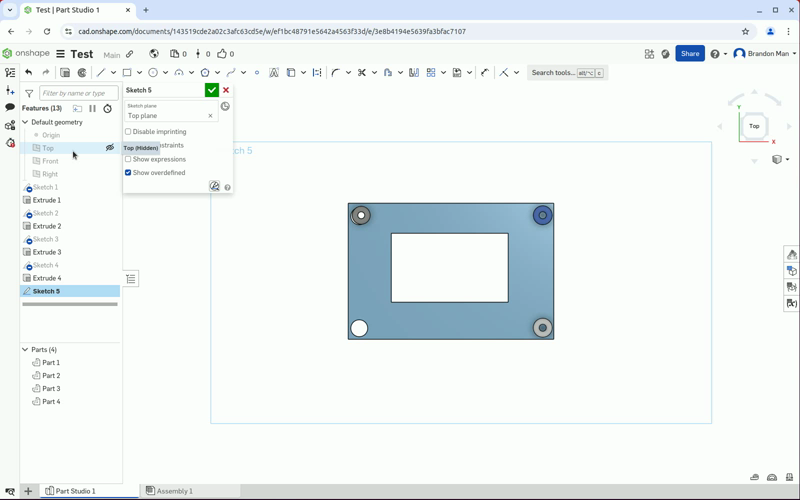
mouse_move(73, 352)
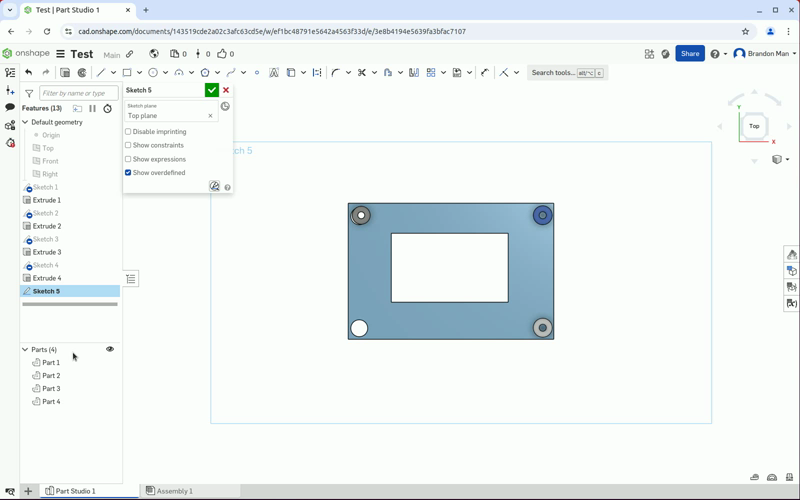
key(y)
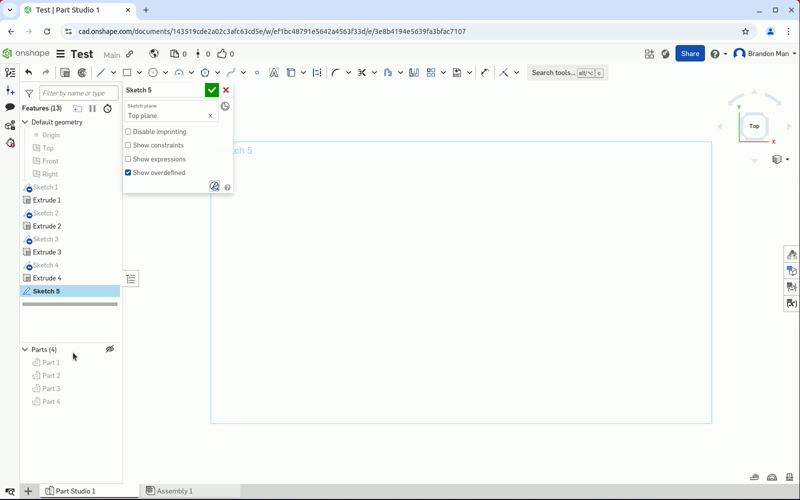
key(c)
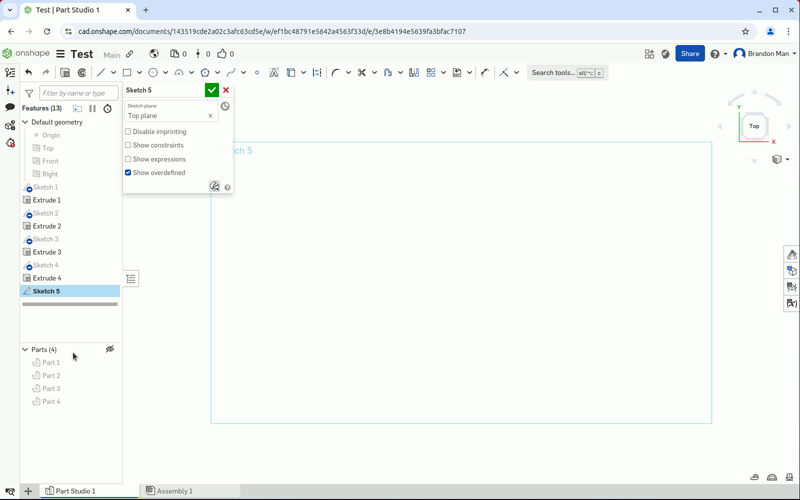
key_down(shift)
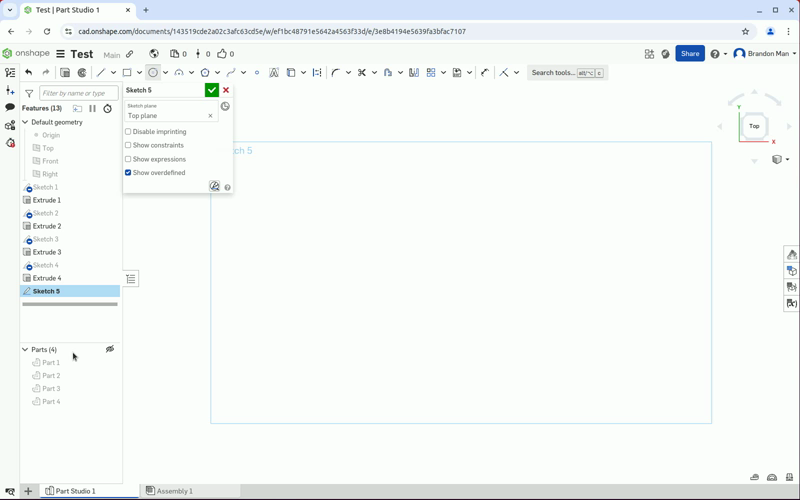
mouse_move(361, 327)
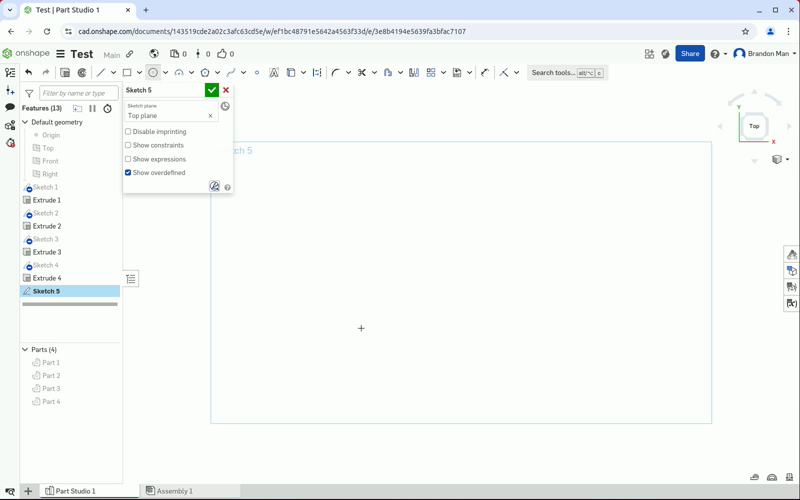
click(361, 327)
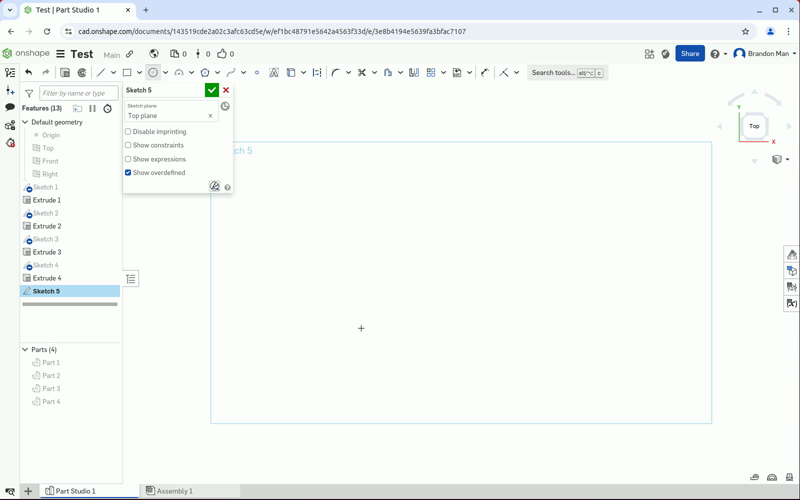
key_up(shift)
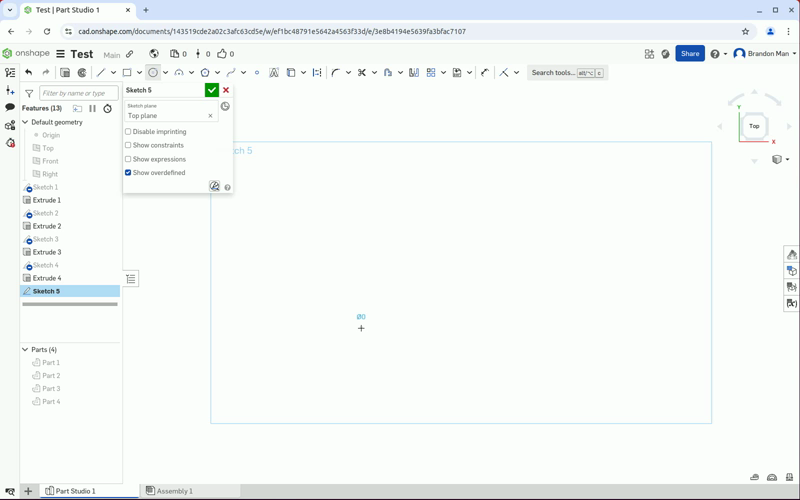
mouse_move(370, 327)
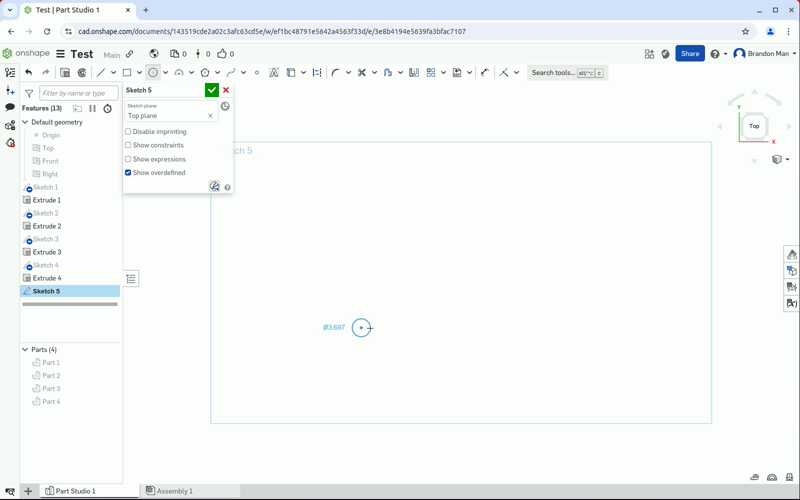
click(370, 327)
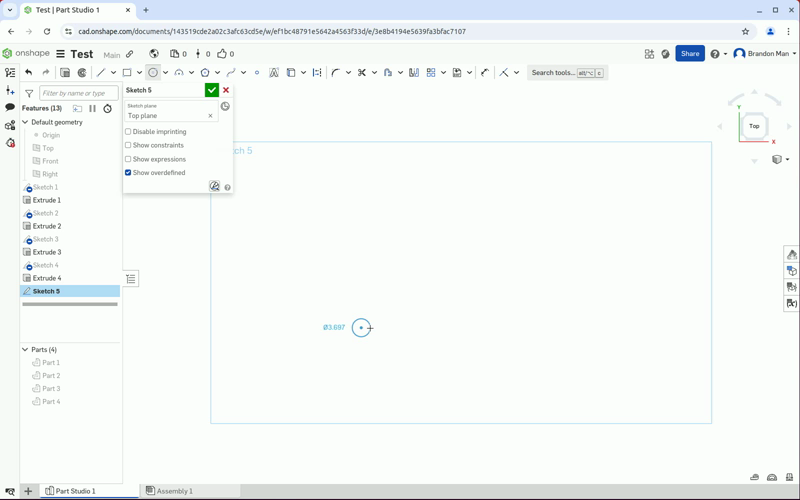
key(esc)
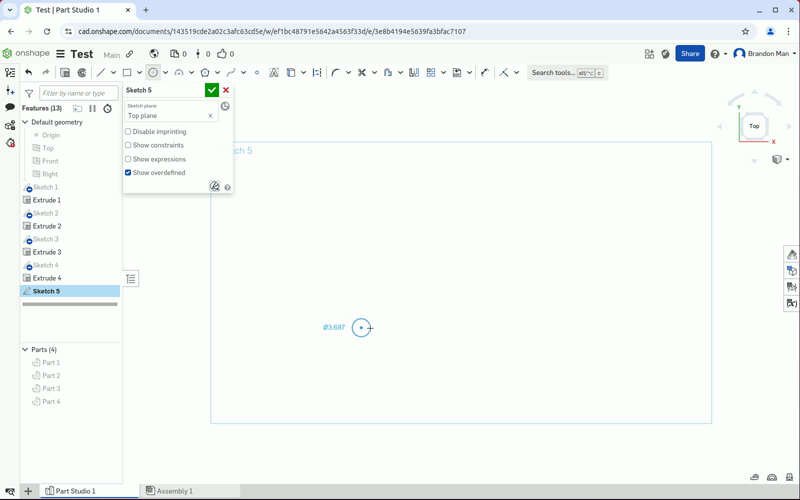
key(c)
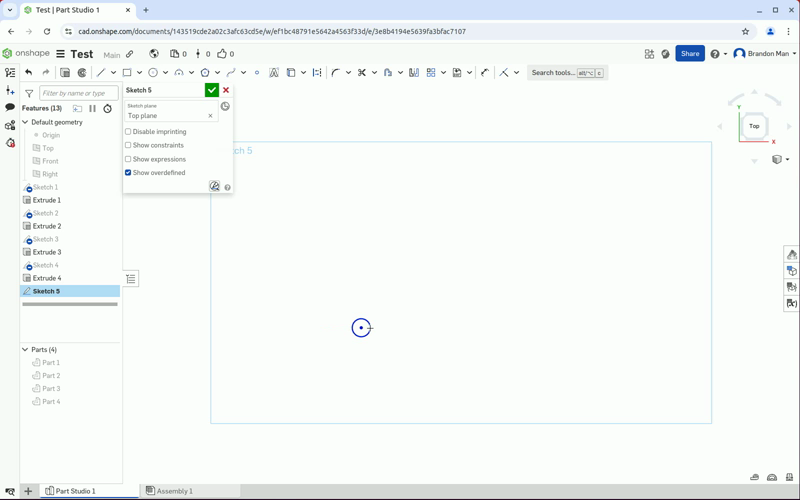
key_down(shift)
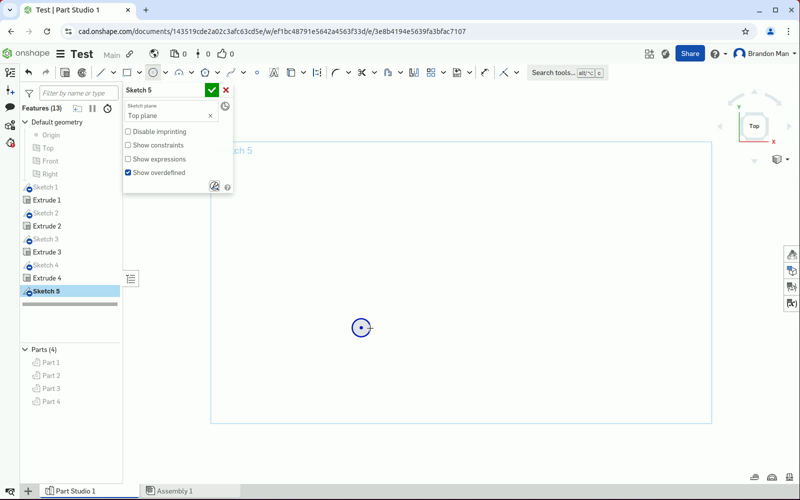
mouse_move(361, 327)
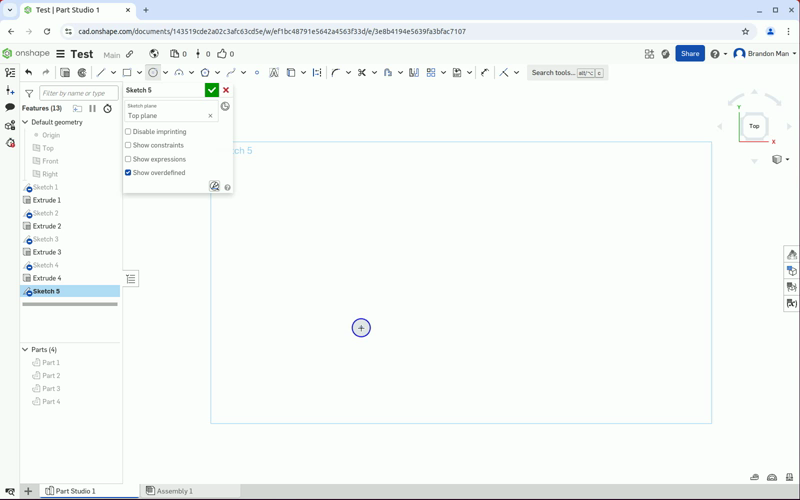
click(361, 327)
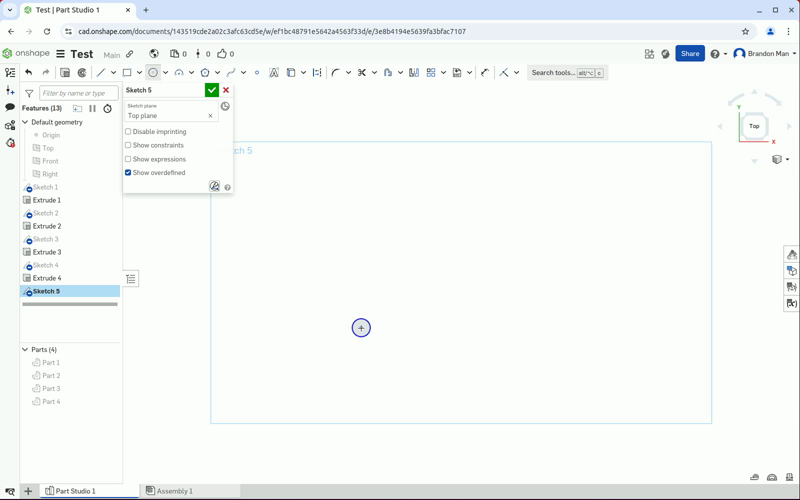
key_up(shift)
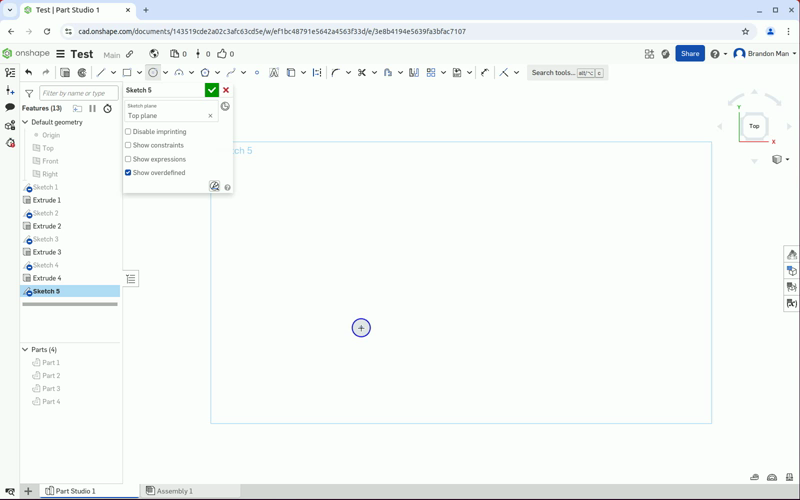
mouse_move(364, 327)
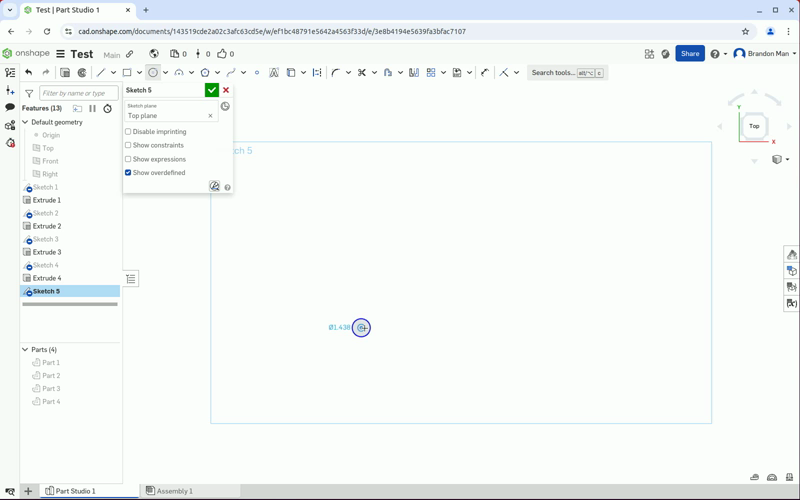
scroll(6)
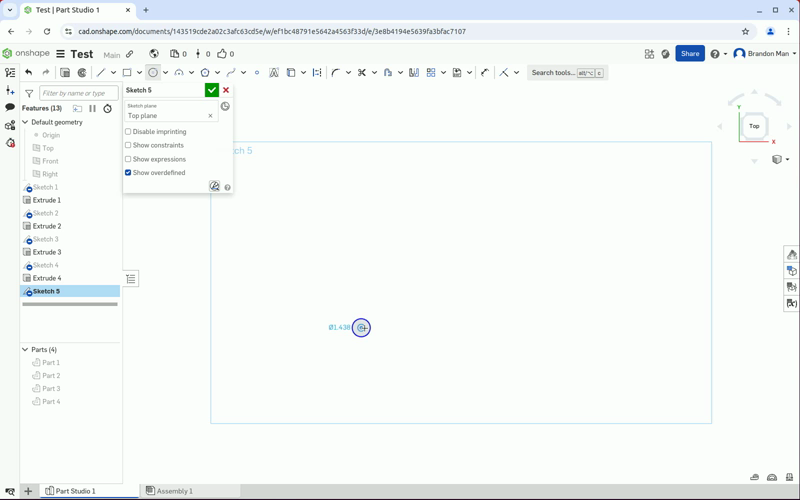
scroll(6)
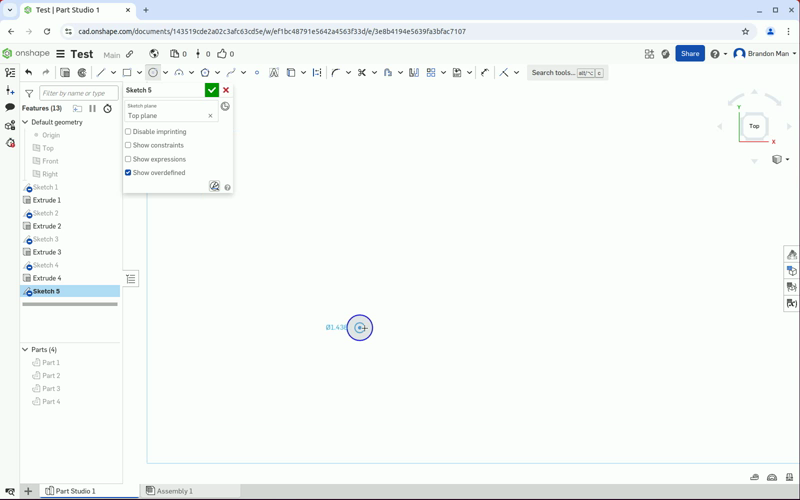
scroll(6)
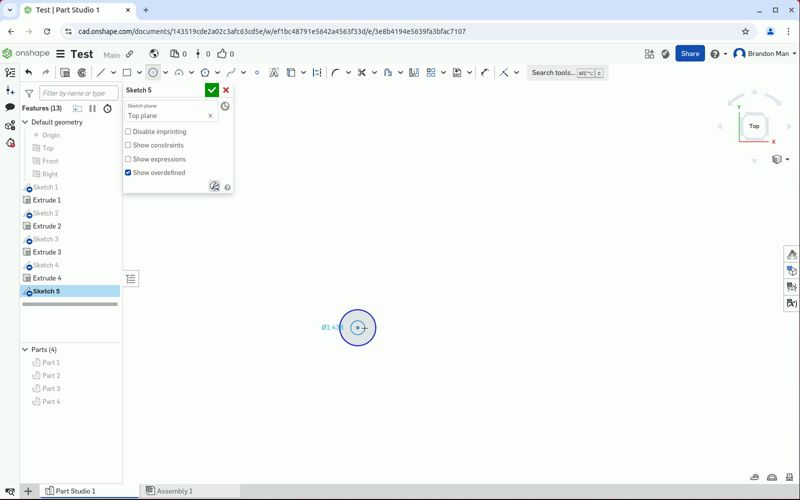
scroll(6)
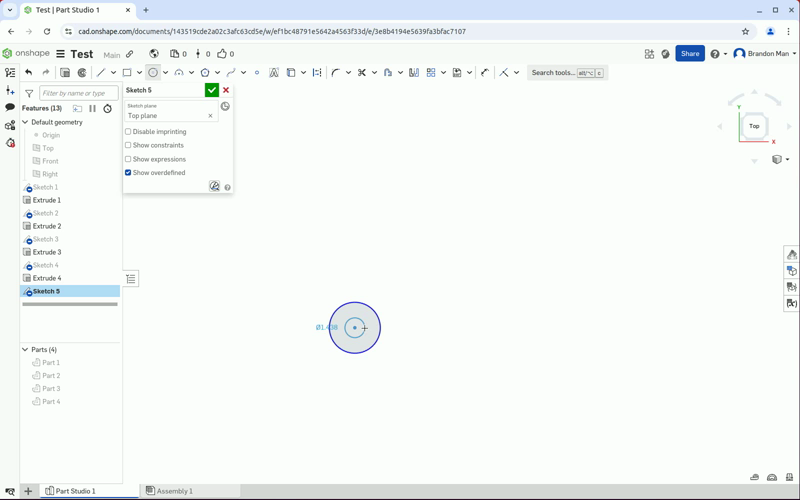
scroll(6)
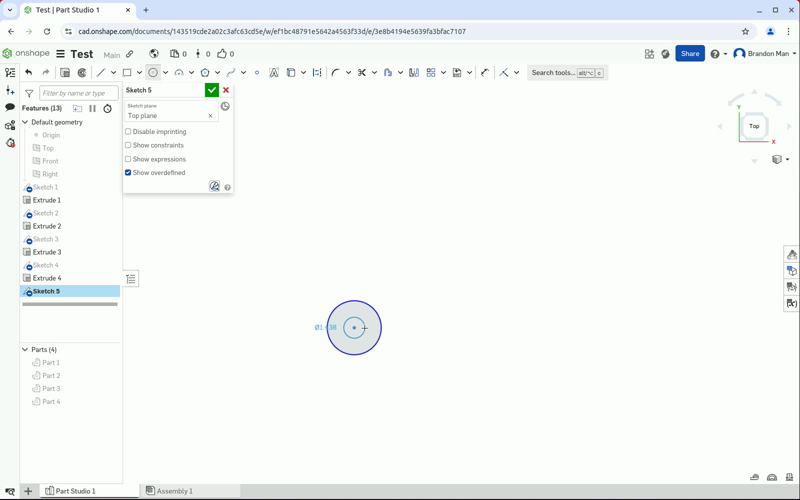
scroll(6)
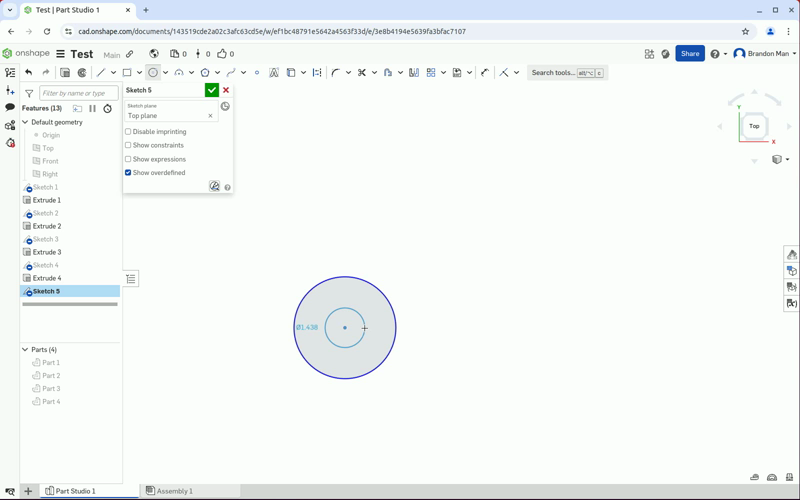
scroll(6)
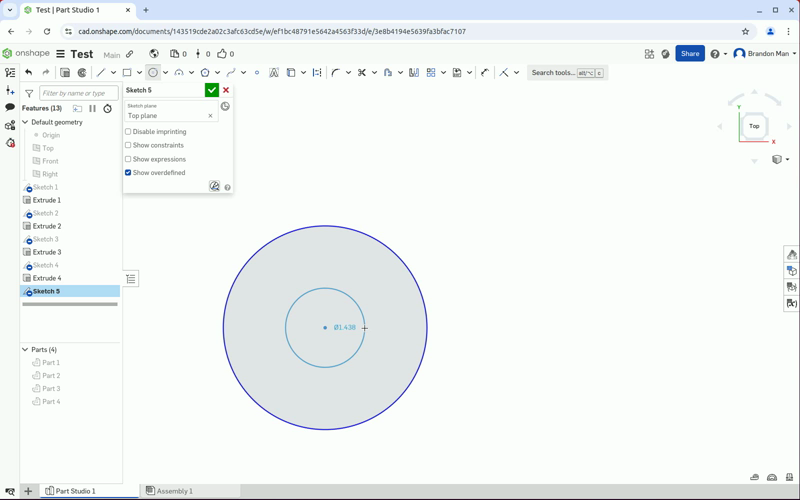
click(364, 327)
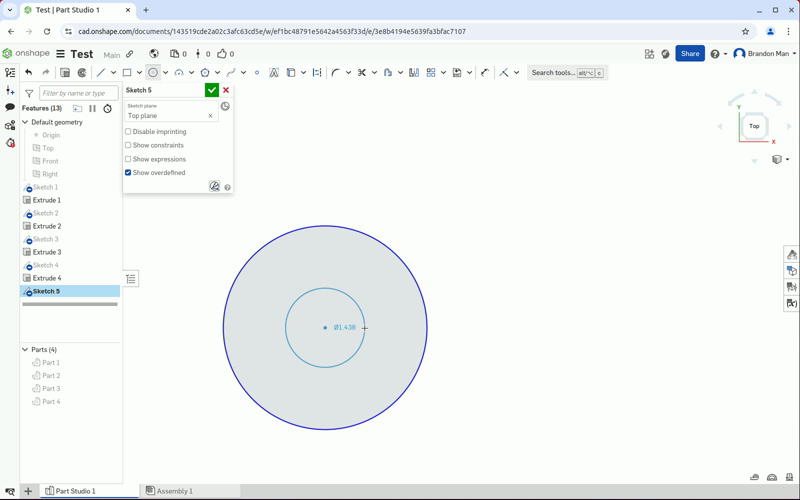
scroll(-6)
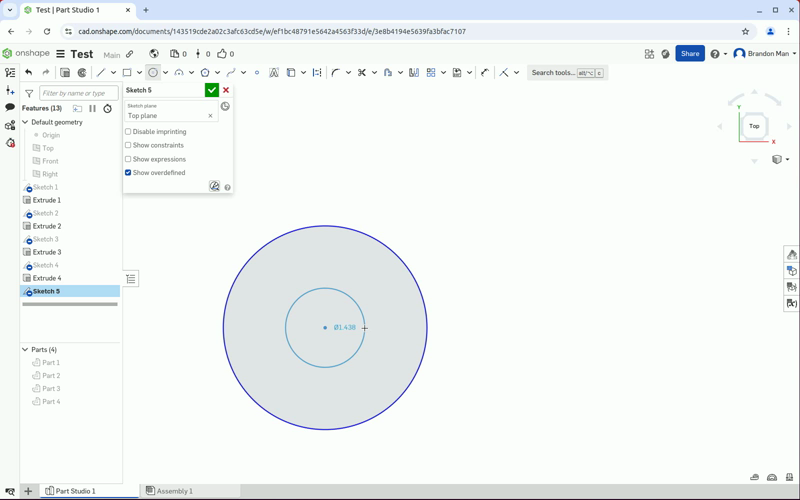
scroll(-6)
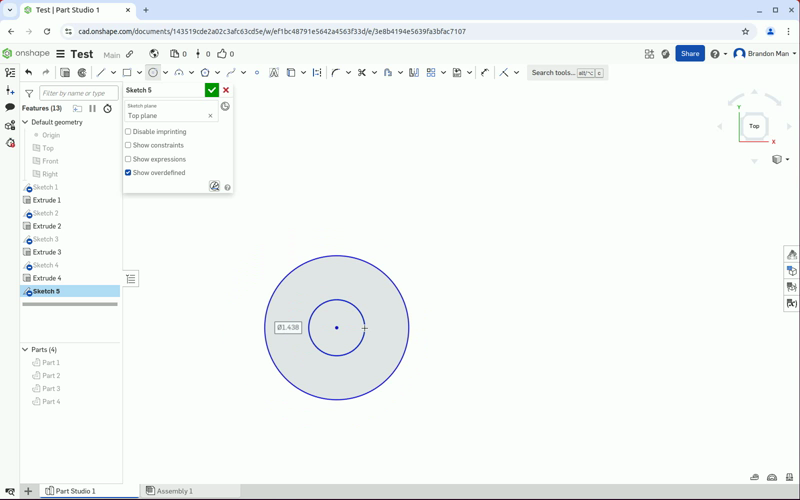
scroll(-6)
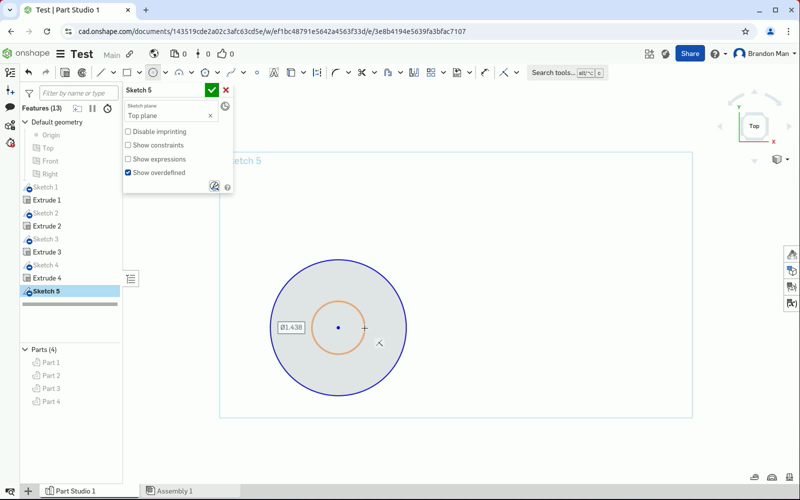
scroll(-6)
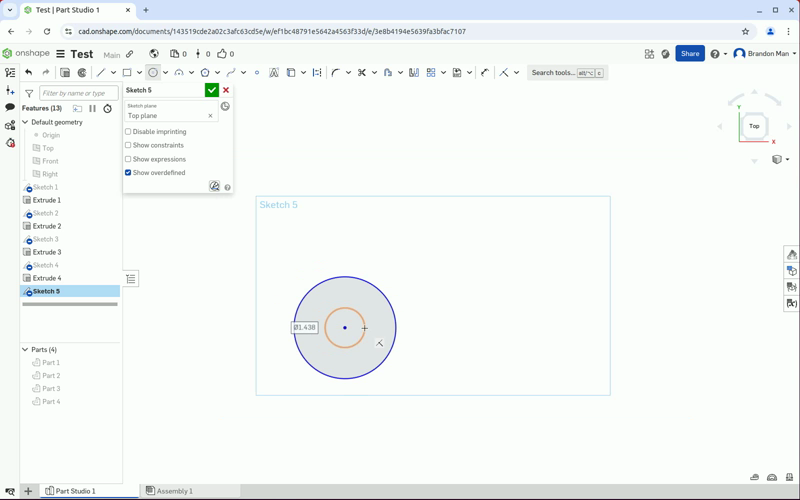
scroll(-6)
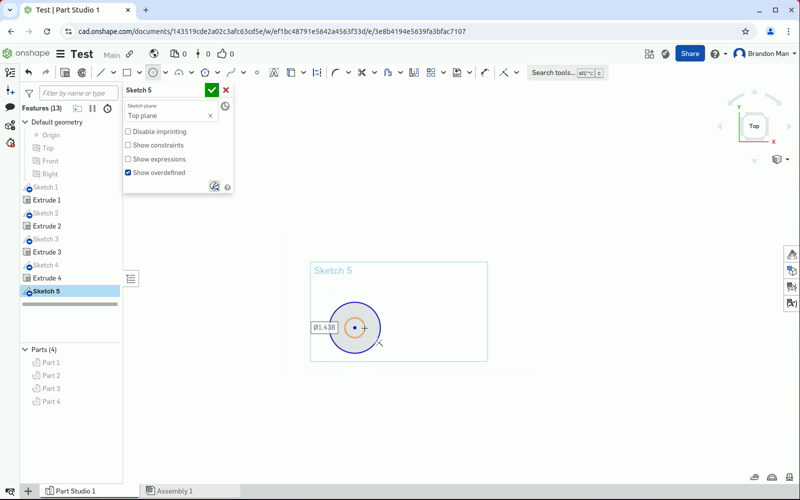
scroll(-6)
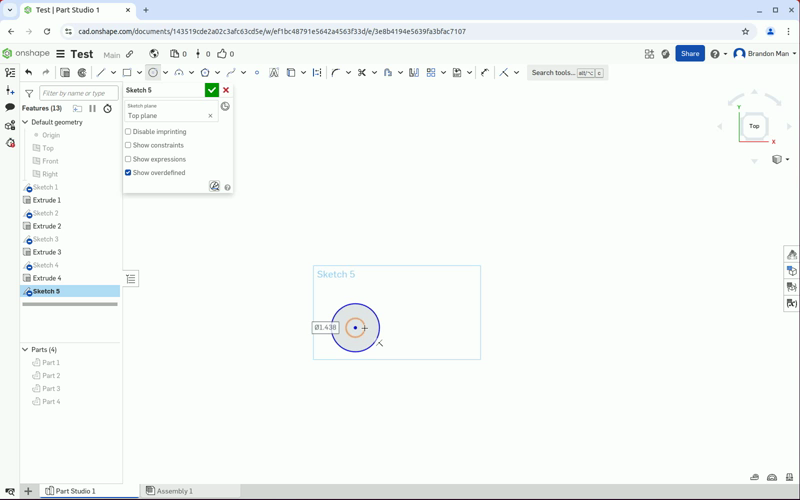
scroll(-6)
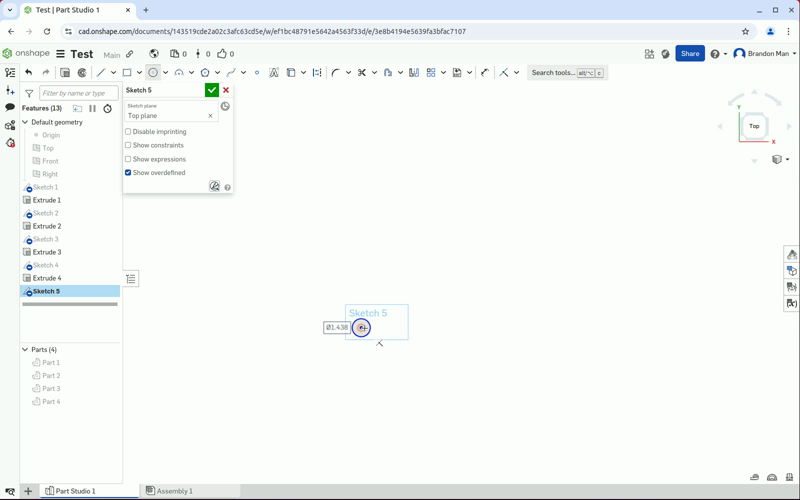
key(esc)
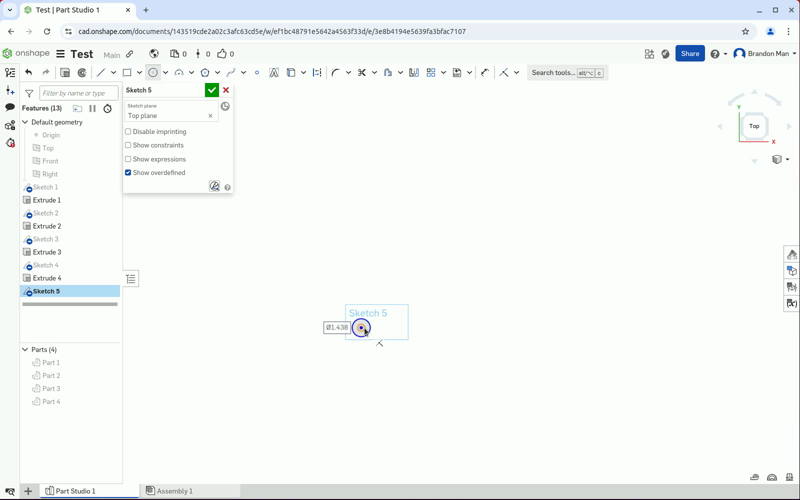
mouse_move(364, 319)
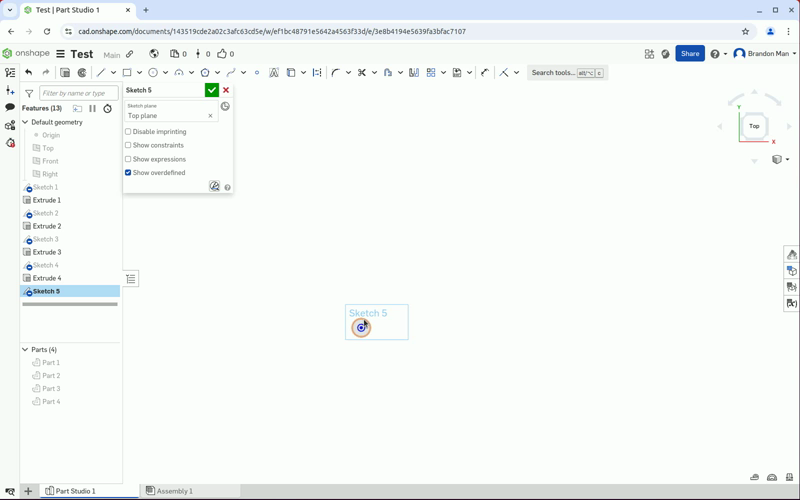
scroll(6)
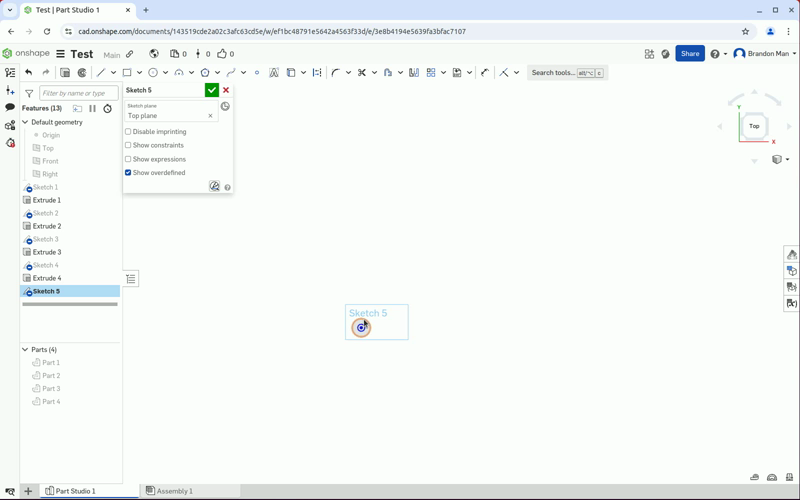
scroll(6)
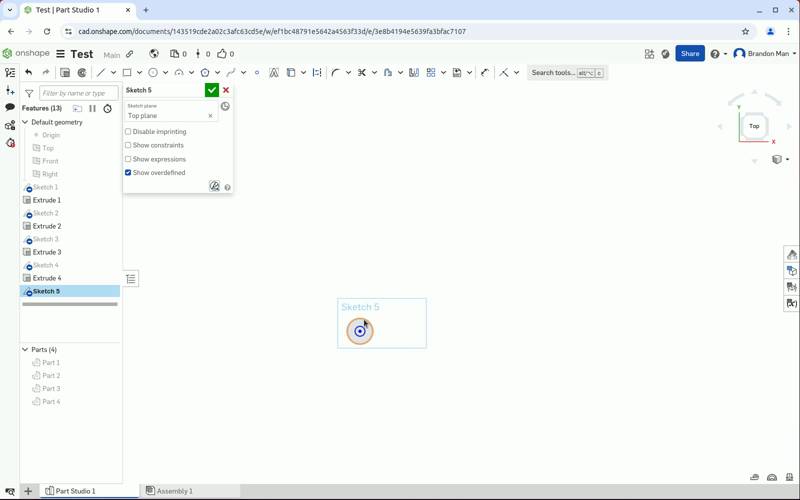
scroll(6)
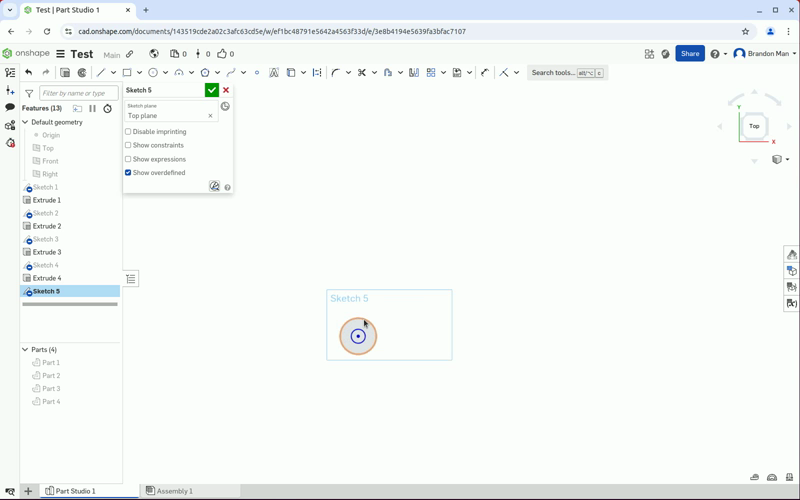
scroll(6)
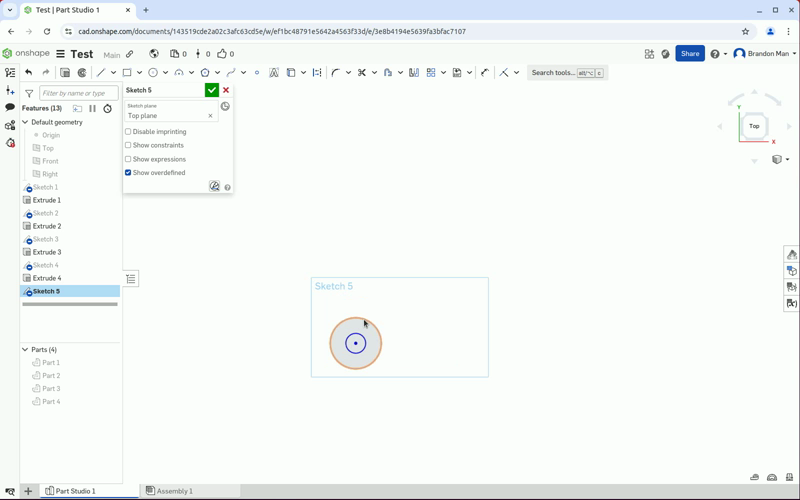
scroll(6)
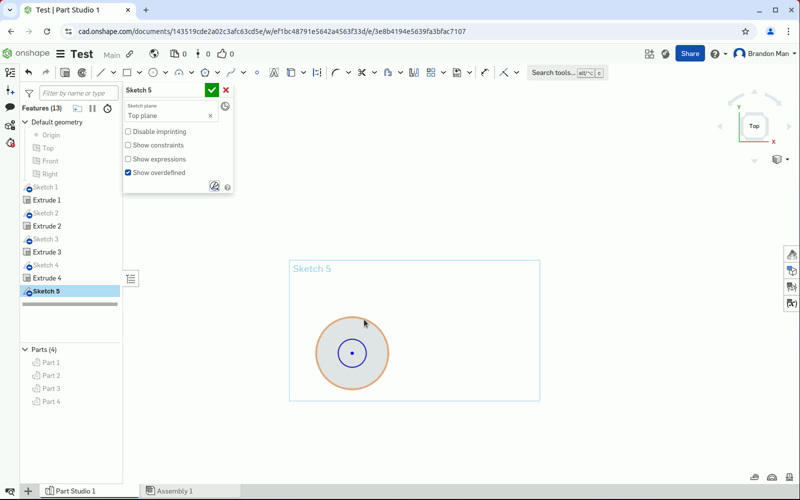
scroll(6)
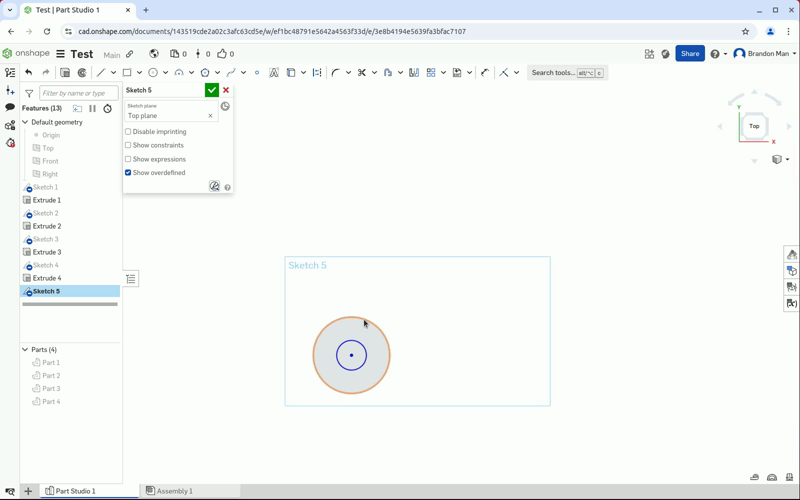
scroll(6)
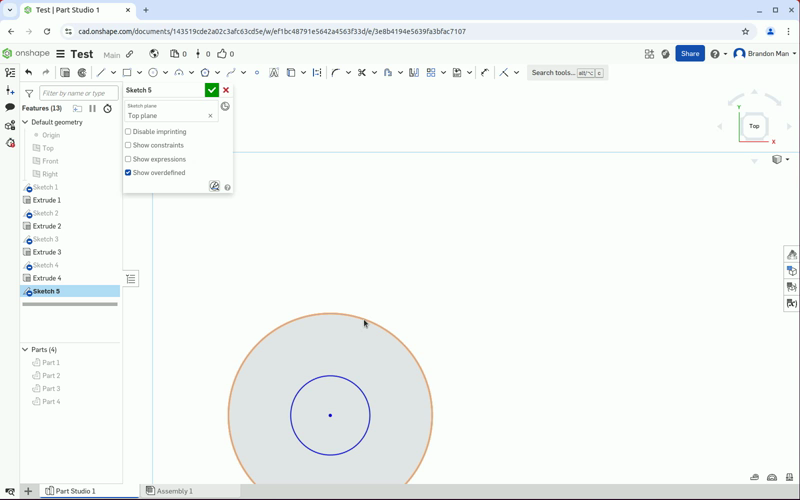
click(364, 319)
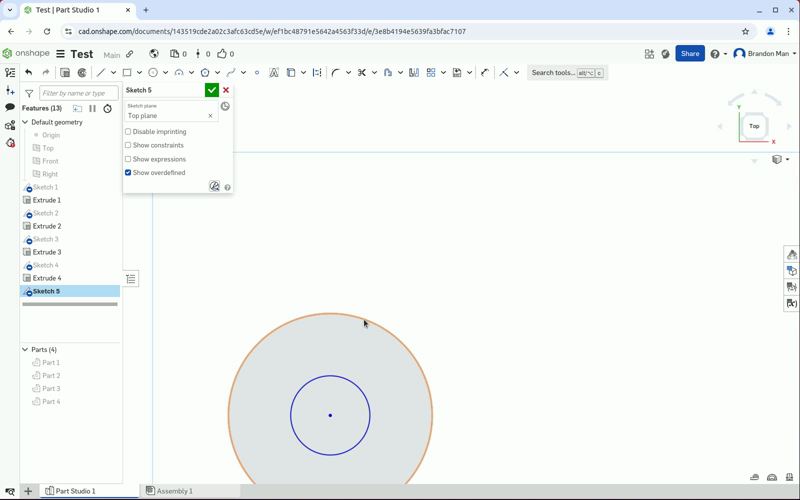
scroll(-6)
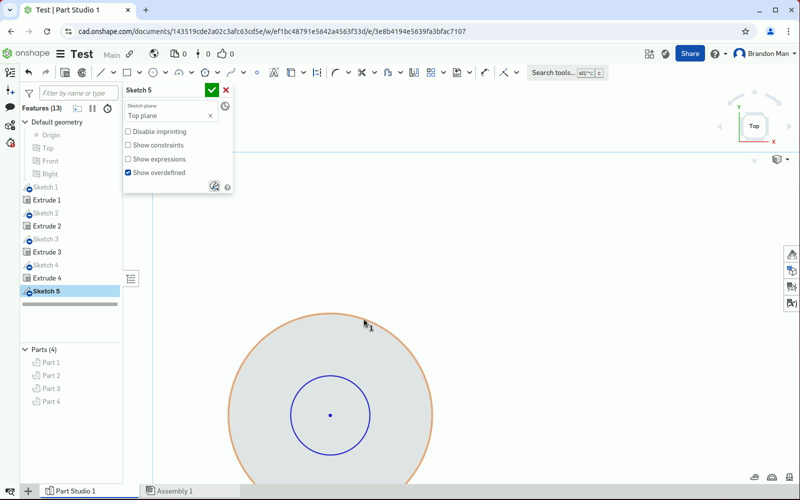
scroll(-6)
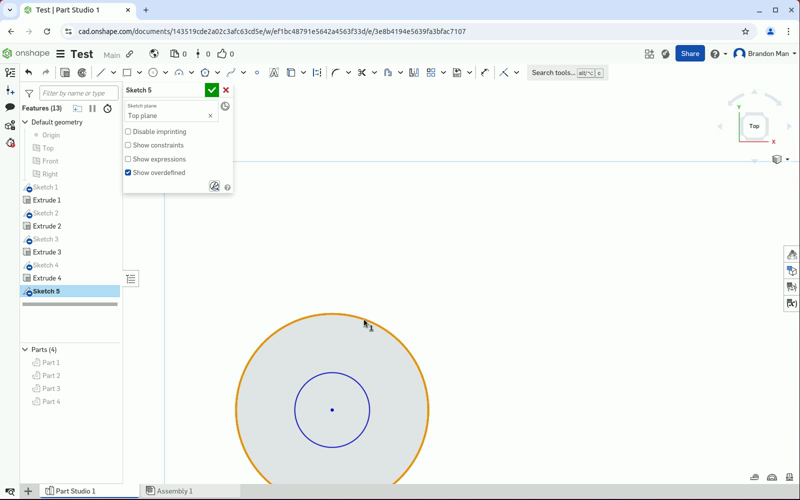
scroll(-6)
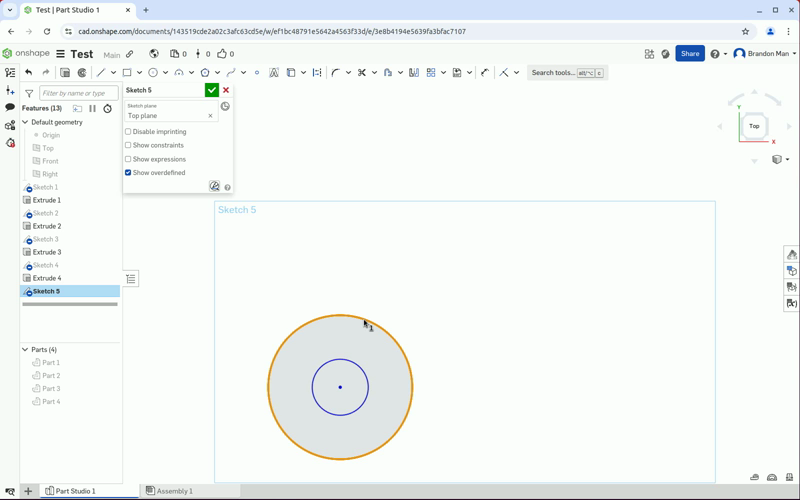
scroll(-6)
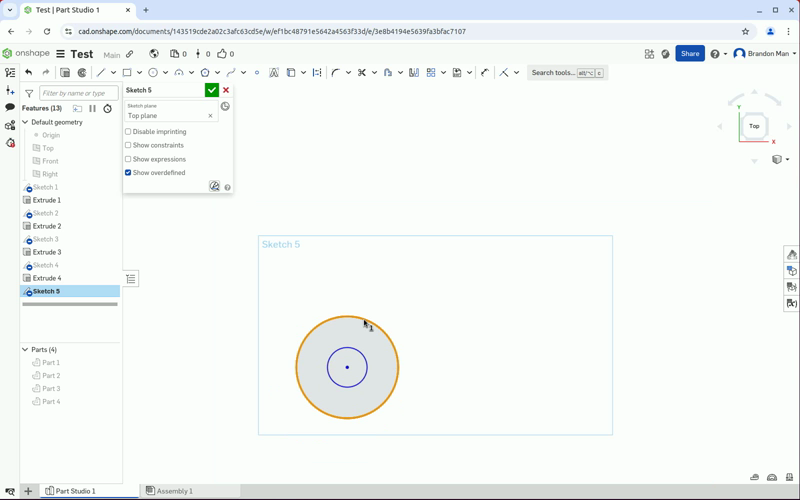
scroll(-6)
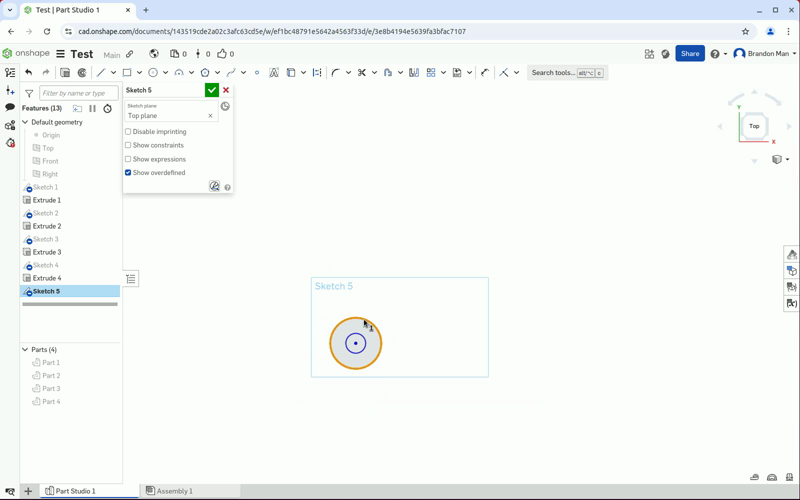
scroll(-6)
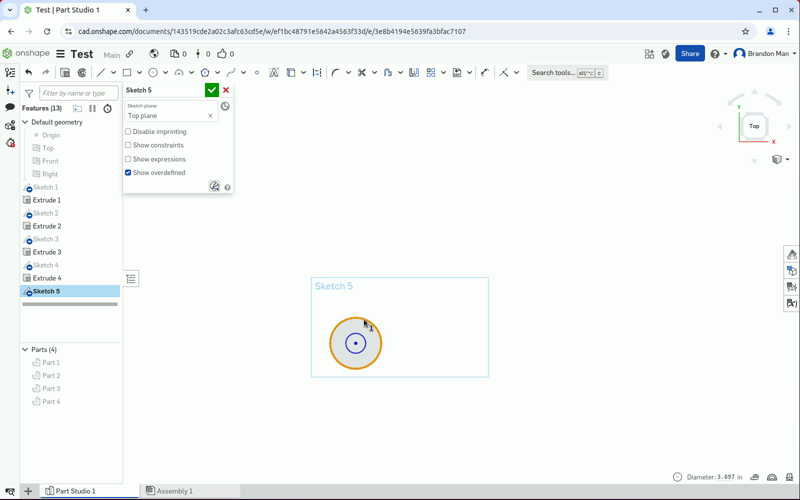
scroll(-6)
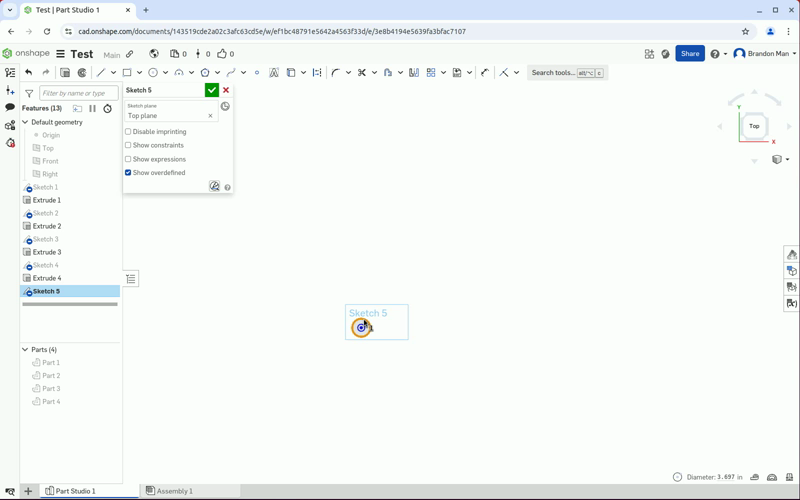
mouse_move(73, 352)
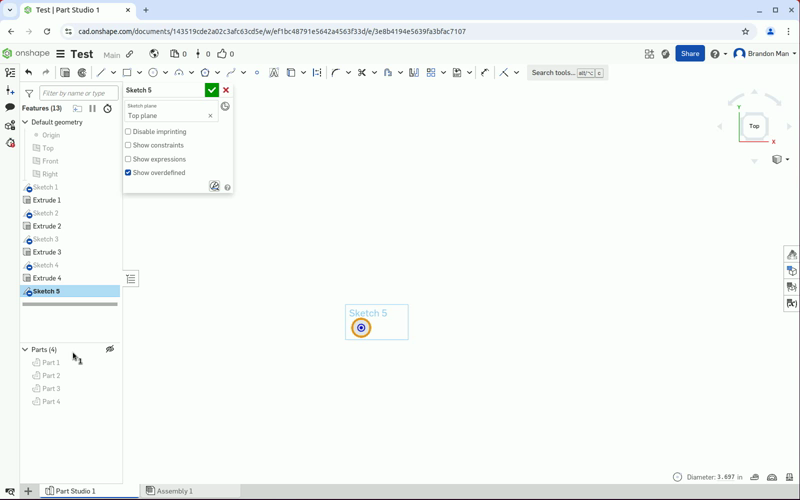
key(shift+y)
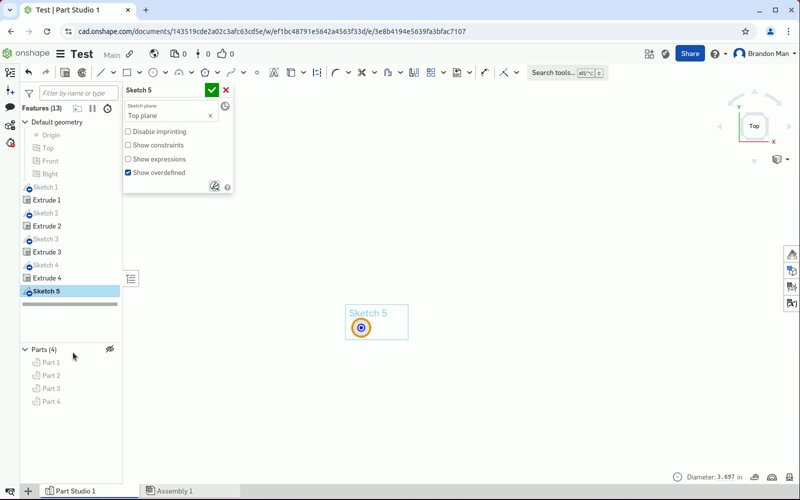
key(shift+e)
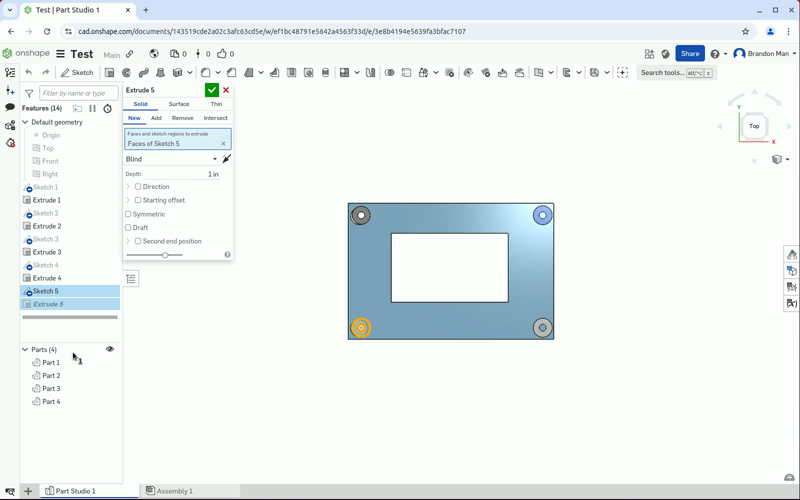
mouse_move(143, 106)
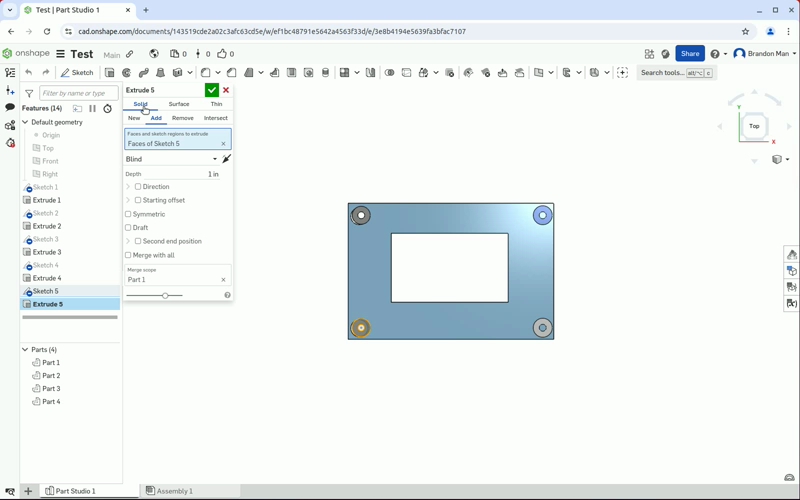
click(143, 106)
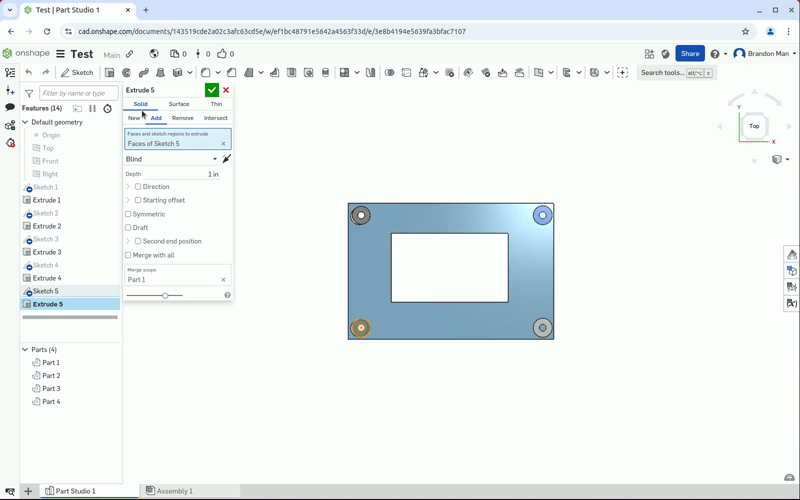
mouse_move(137, 120)
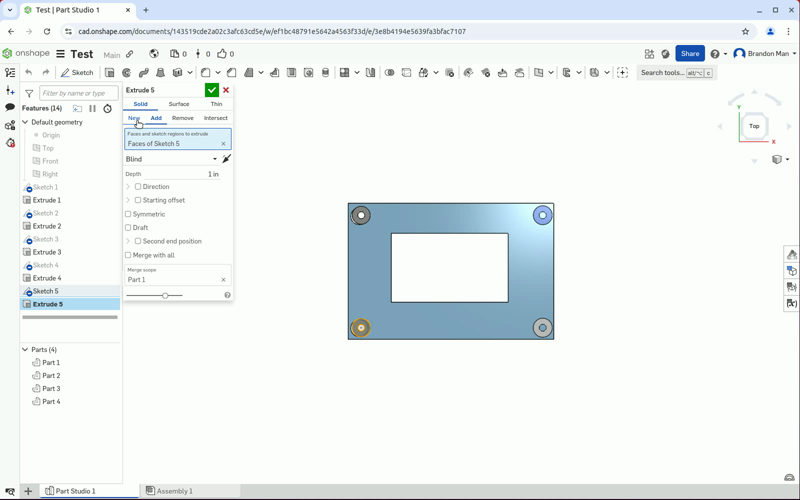
click(137, 120)
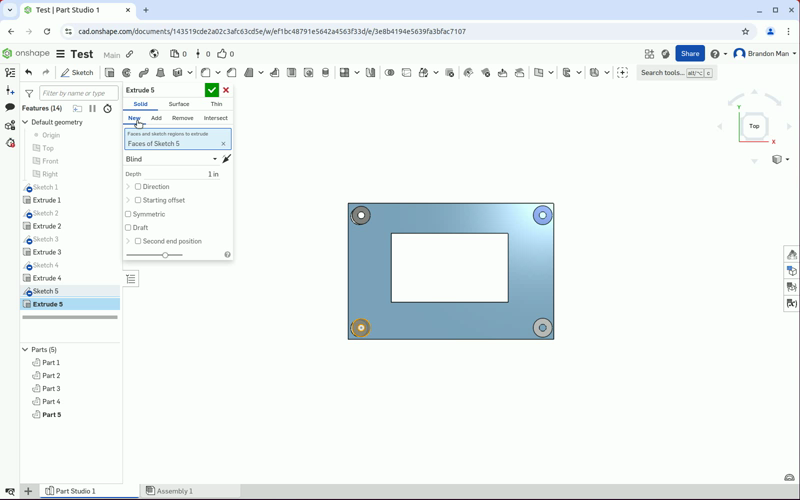
key(tab, 4)
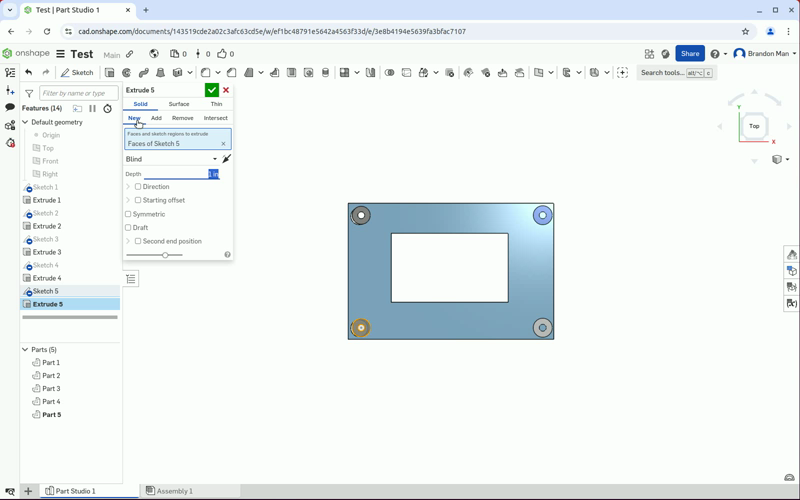
text(1.685)
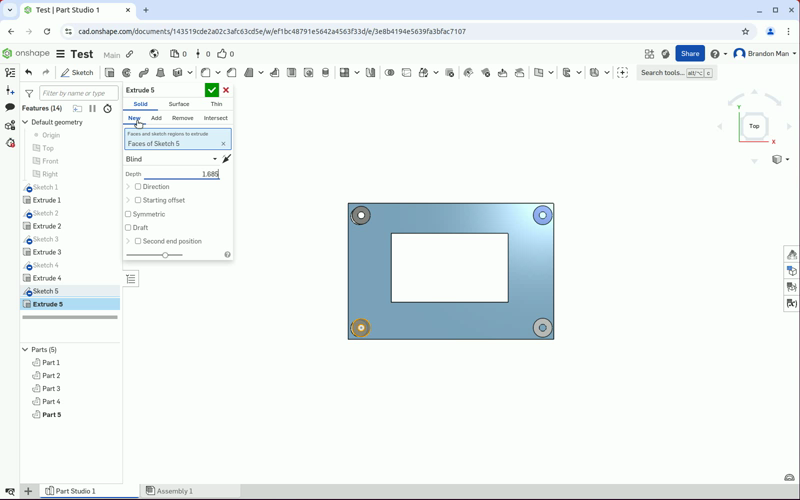
key(enter)
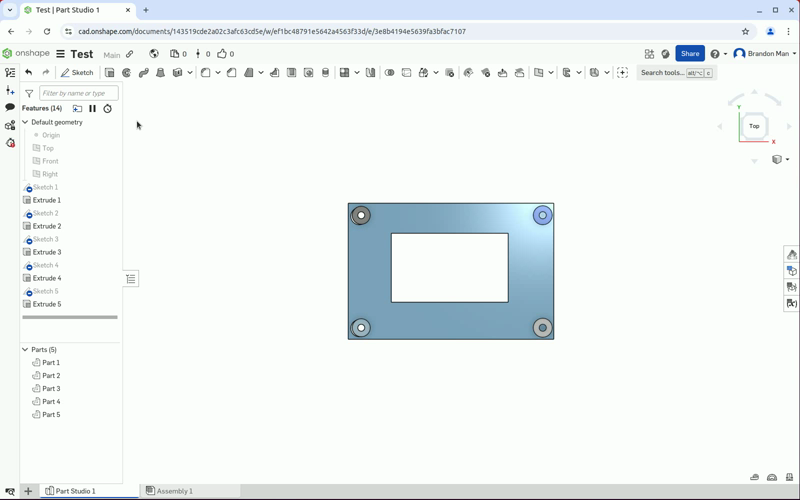
key(shift+h)
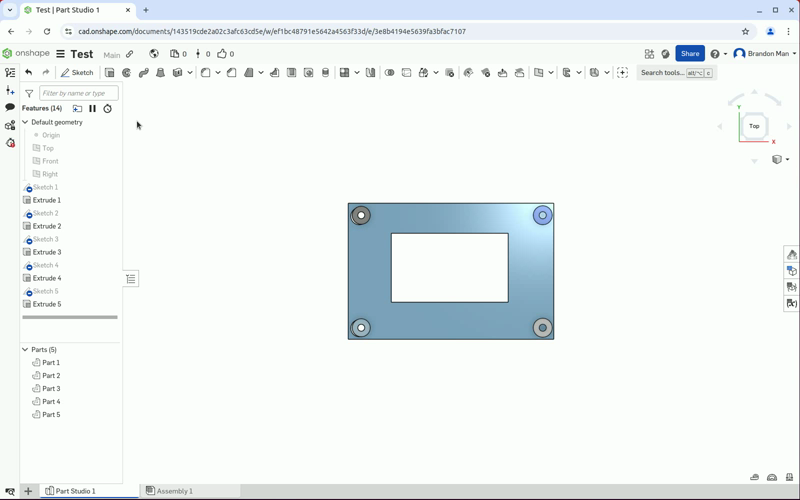
key(shift+h)
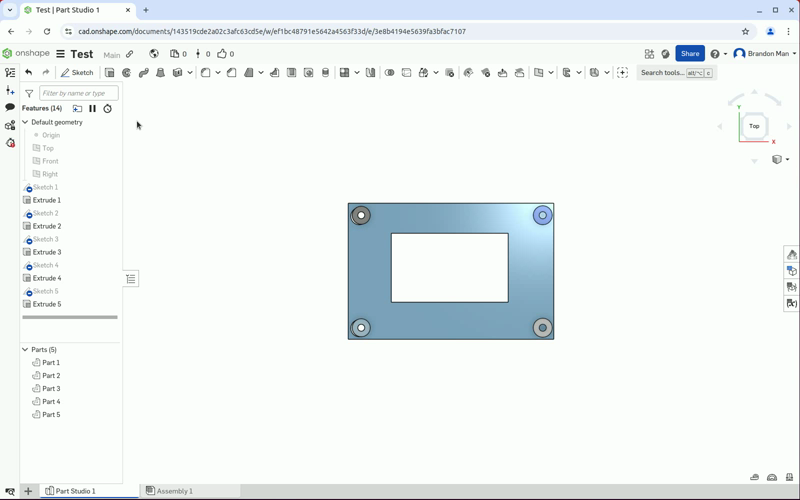
key(shift+7)
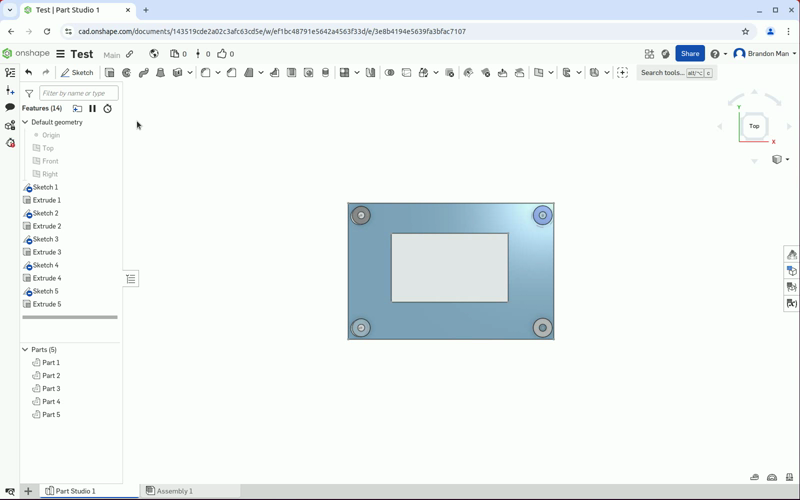
key(up, 3)
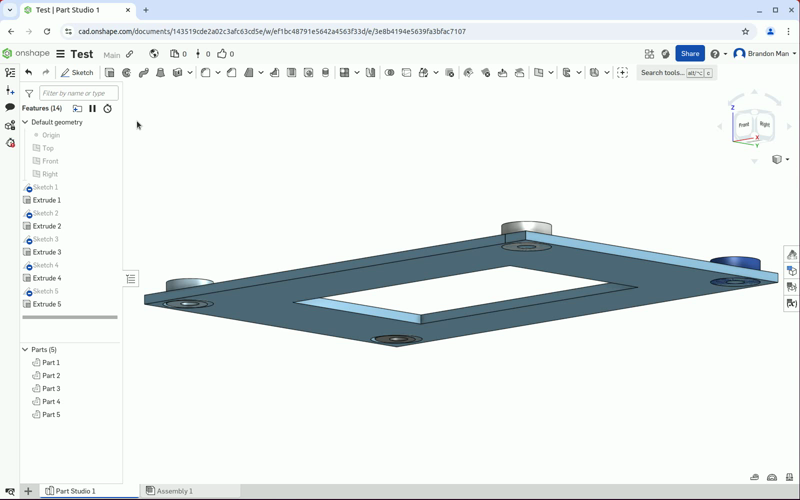
key(left, 3)
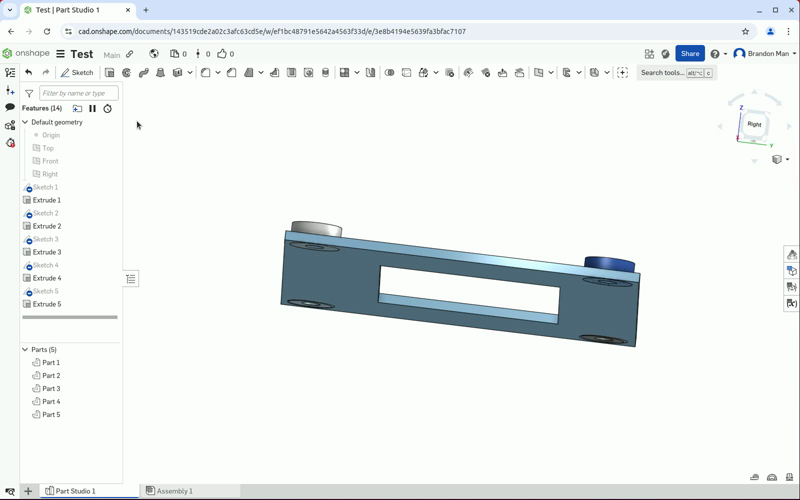
key(right, 3)
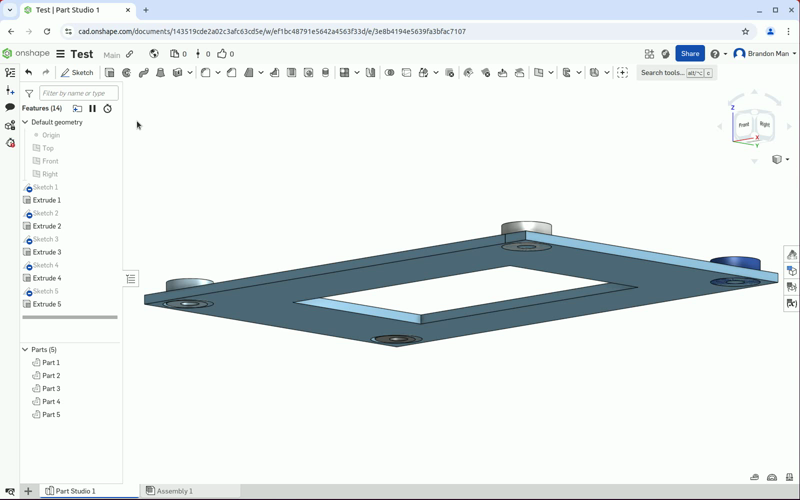
key(down, 3)
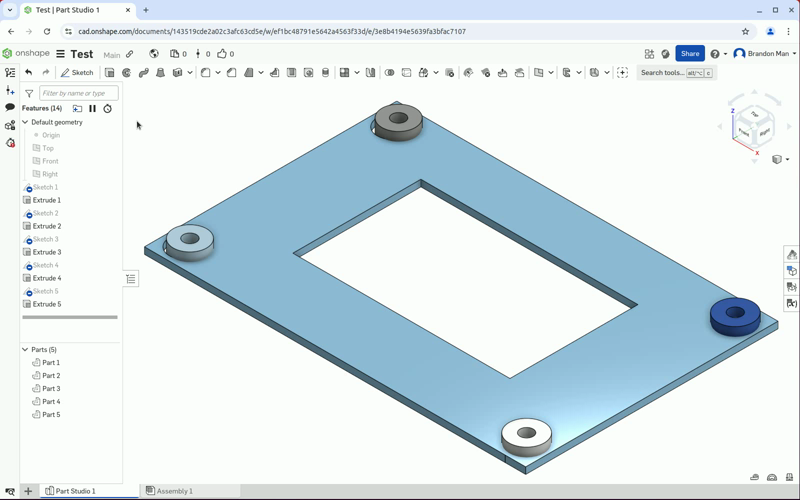
mouse_move(73, 189)
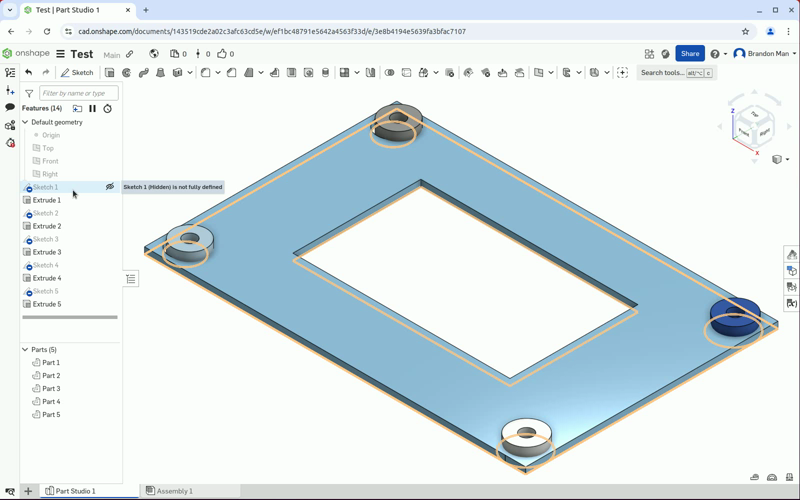
click(73, 189)